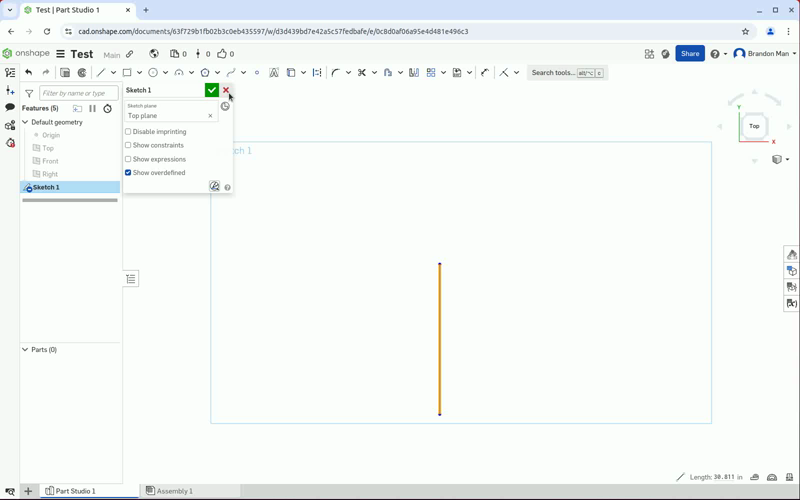
key(shift+h)
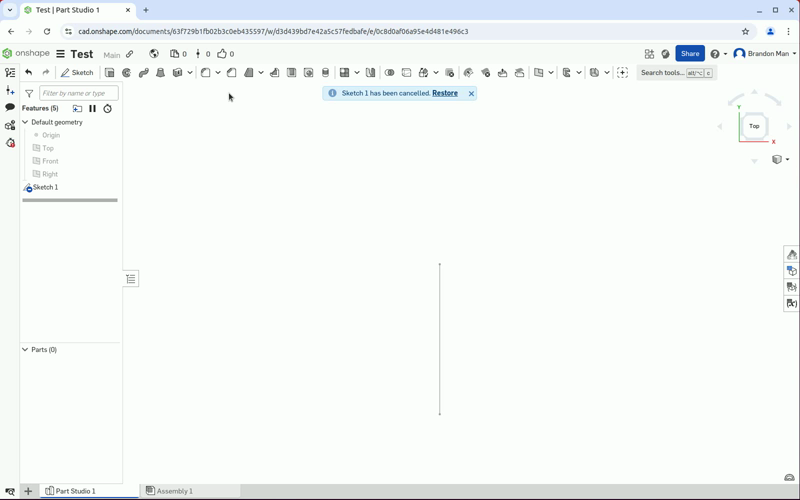
mouse_move(73, 352)
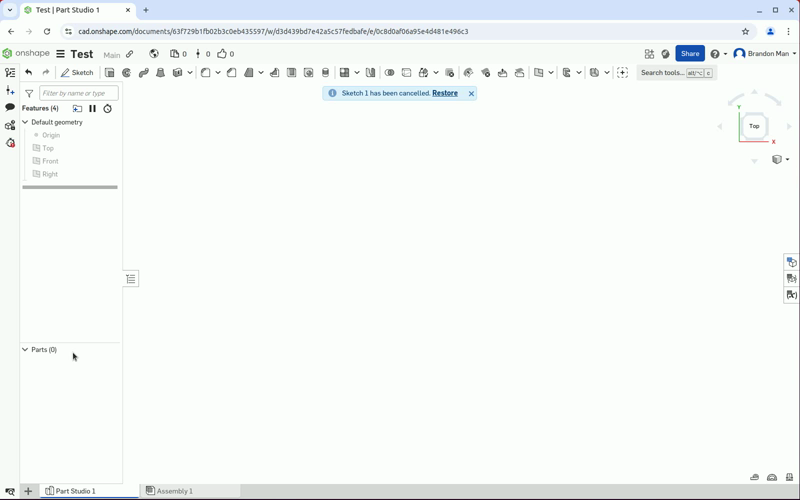
key(y)
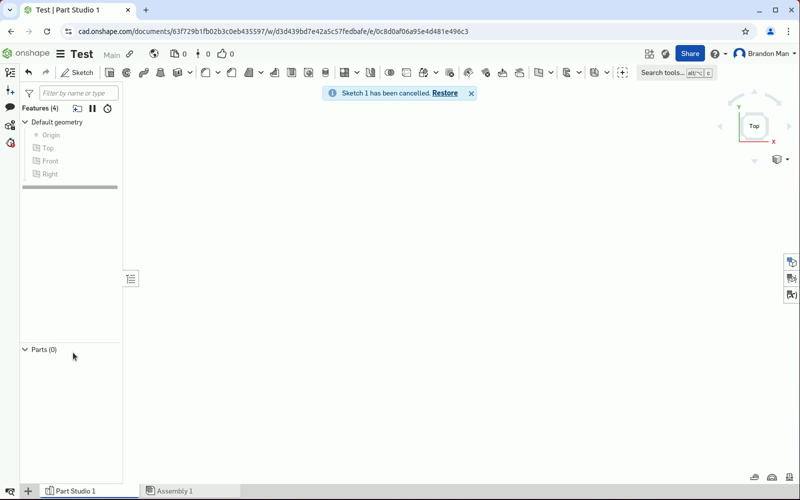
key(shift+p)
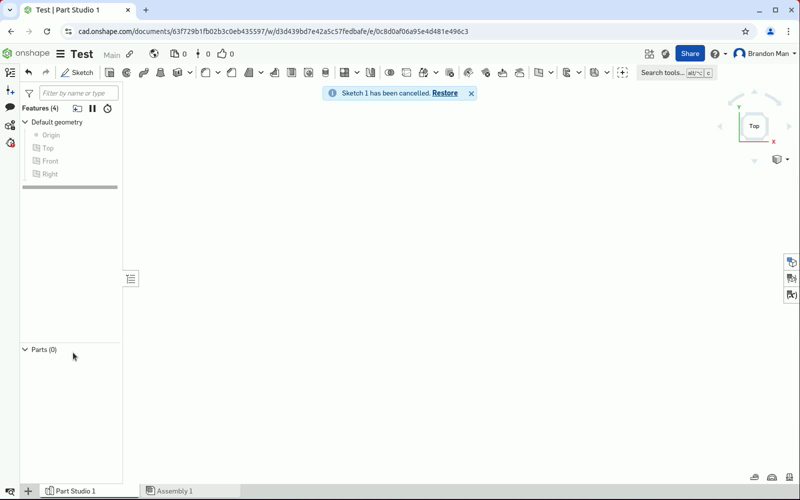
key(space)
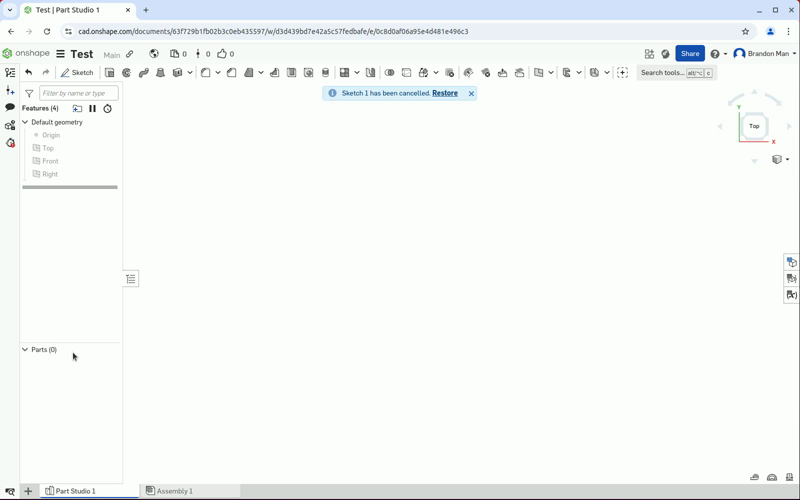
key_down(shift)
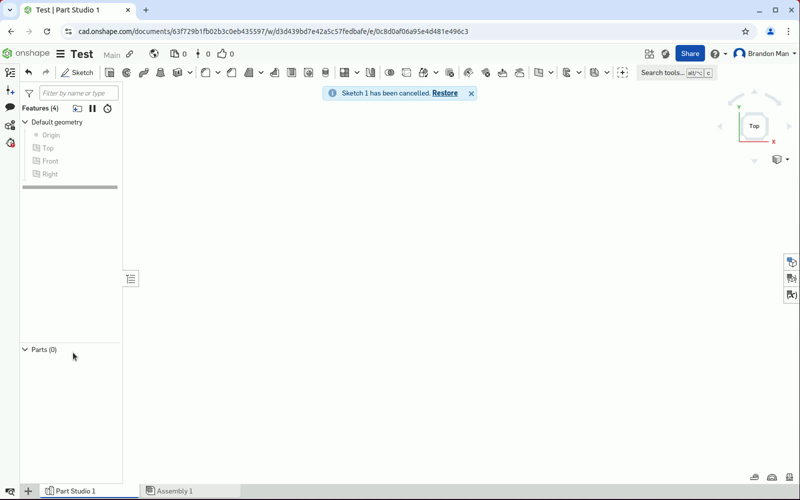
key(up)
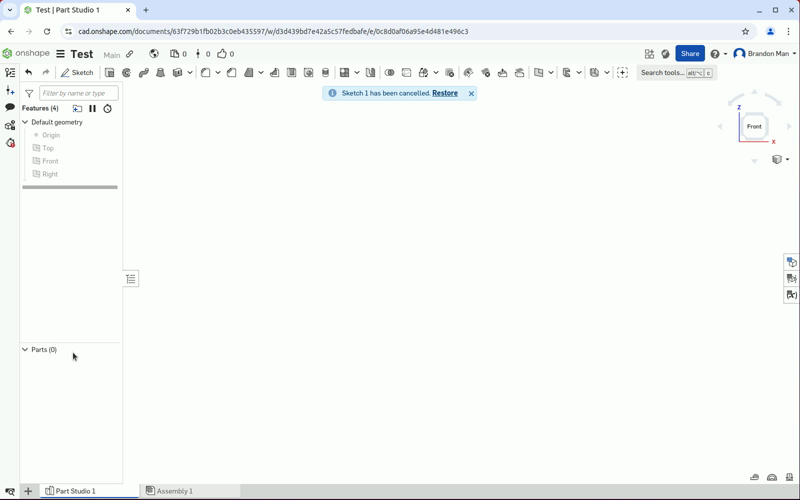
key_up(shift)
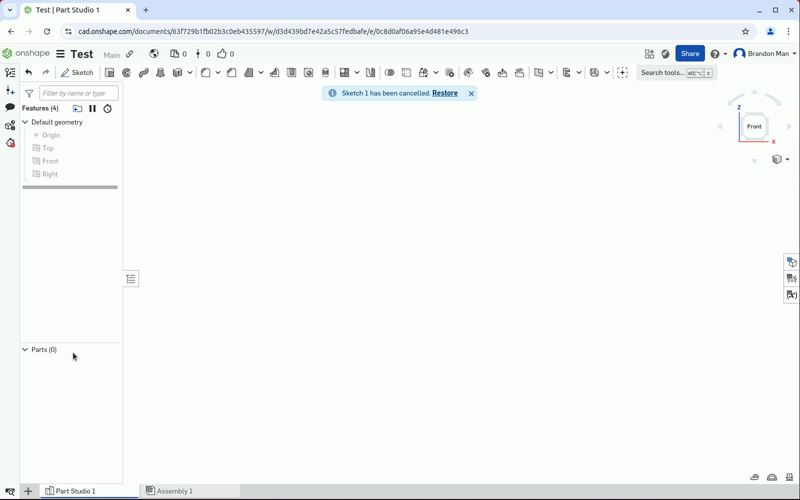
mouse_move(73, 352)
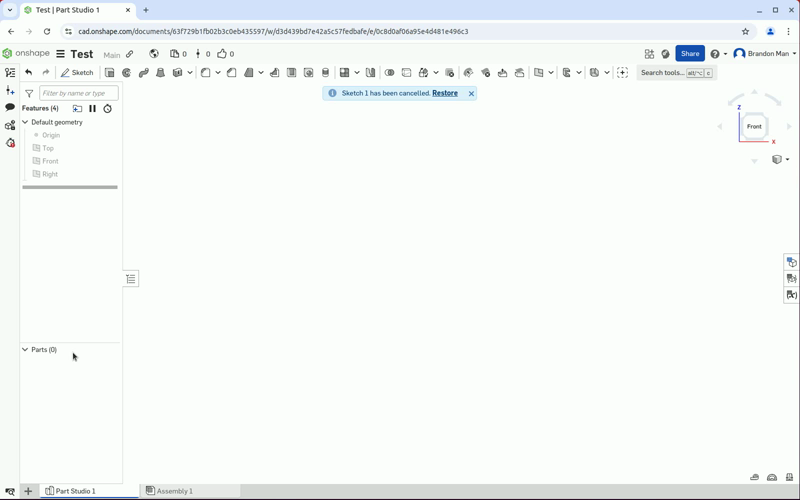
key(shift+y)
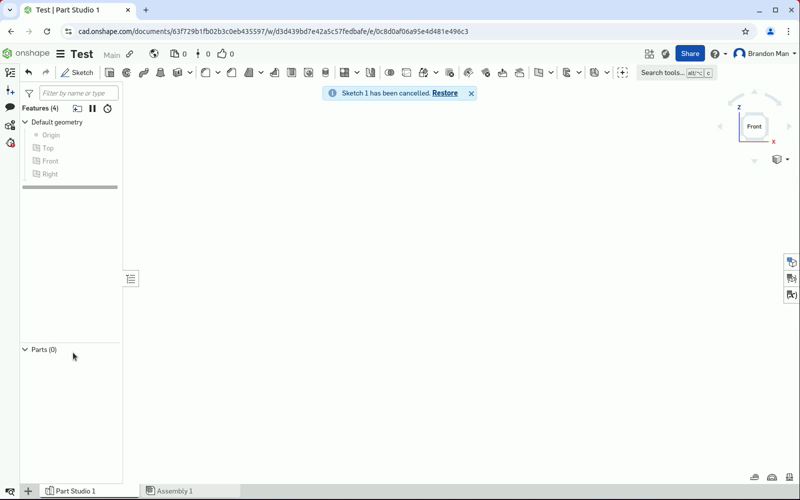
key(shift+s)
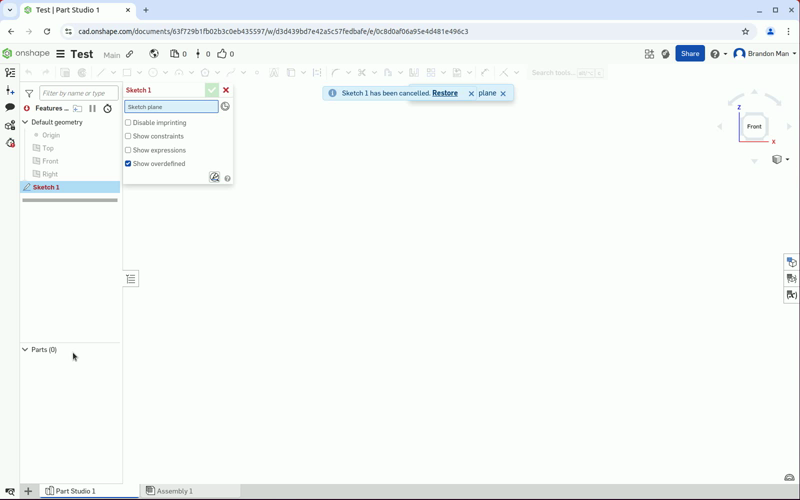
mouse_move(73, 163)
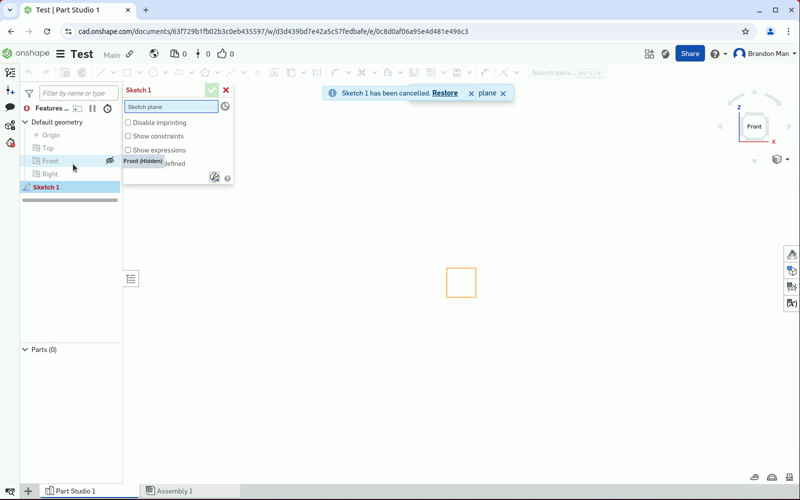
click(73, 163)
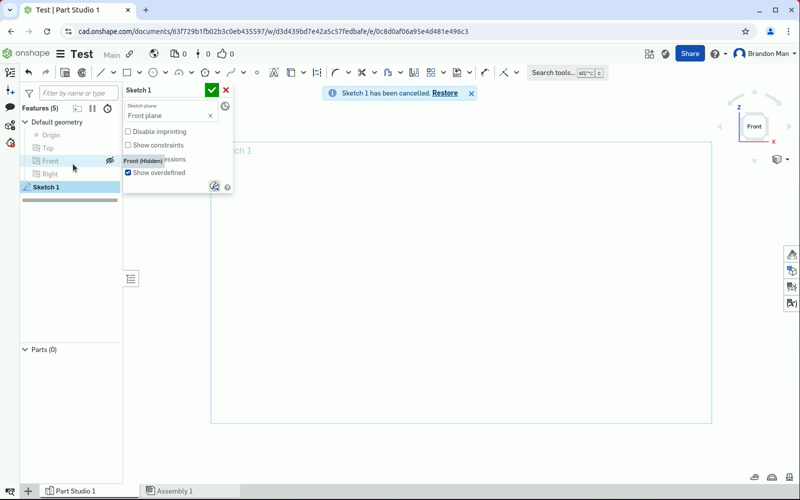
mouse_move(73, 352)
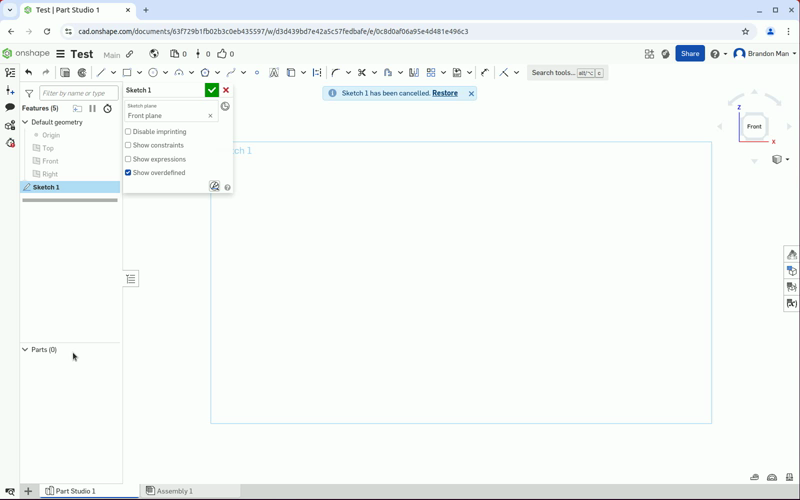
key(y)
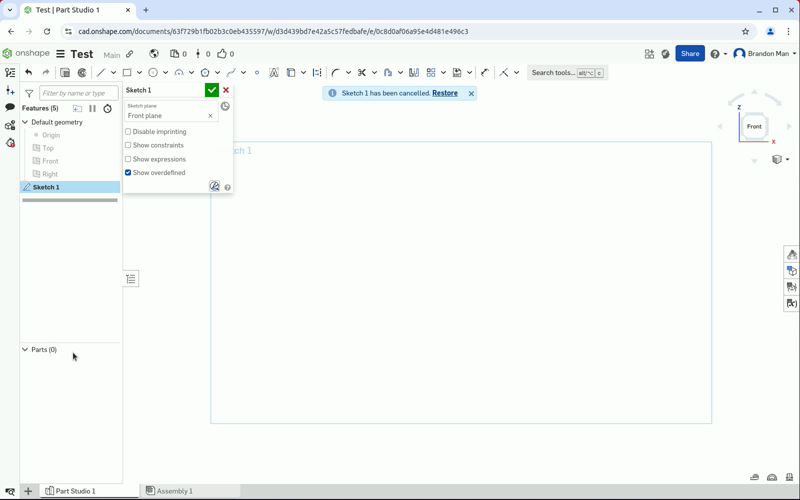
key(l)
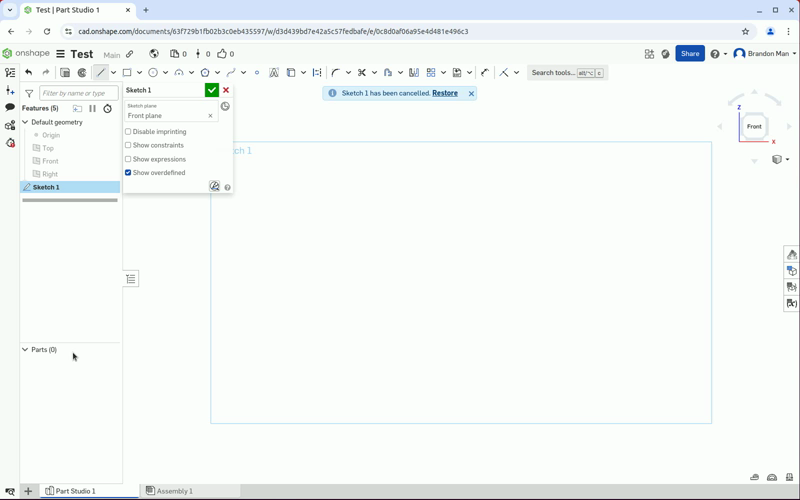
key_down(shift)
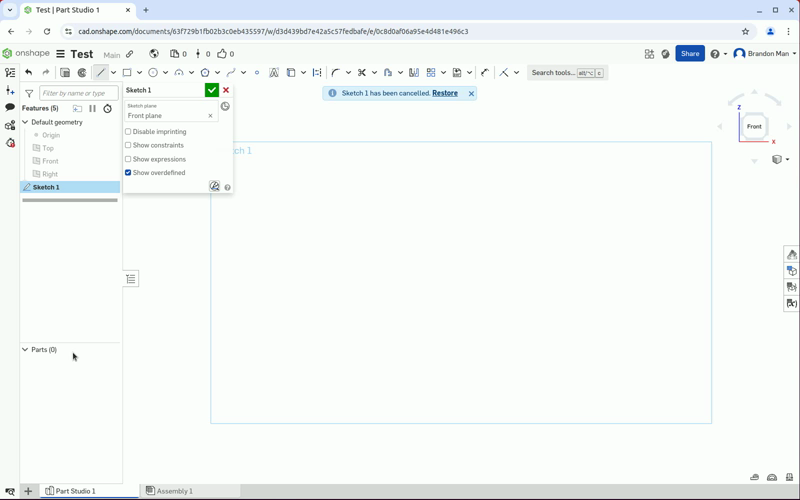
mouse_move(348, 395)
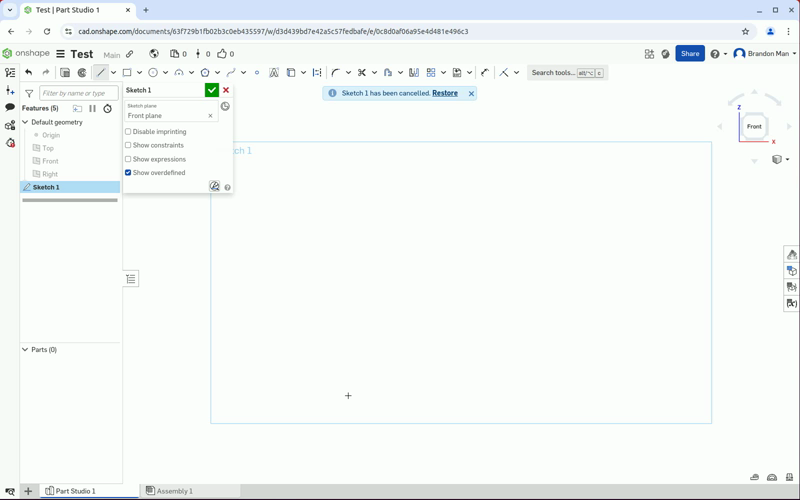
click(348, 395)
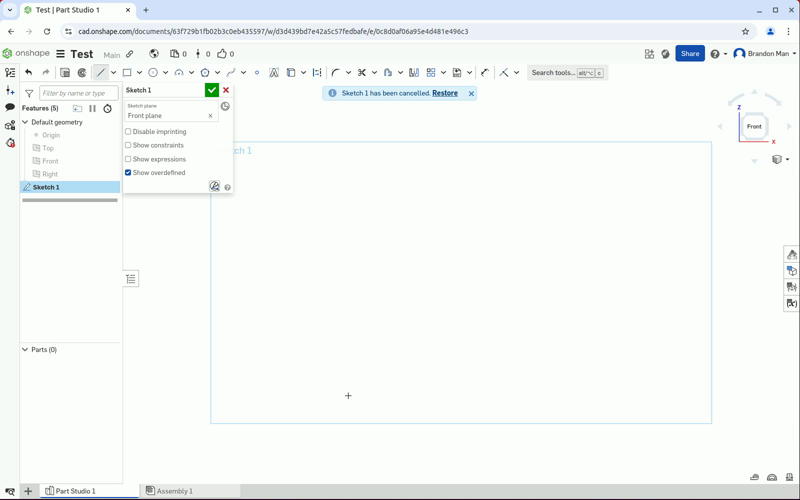
key_up(shift)
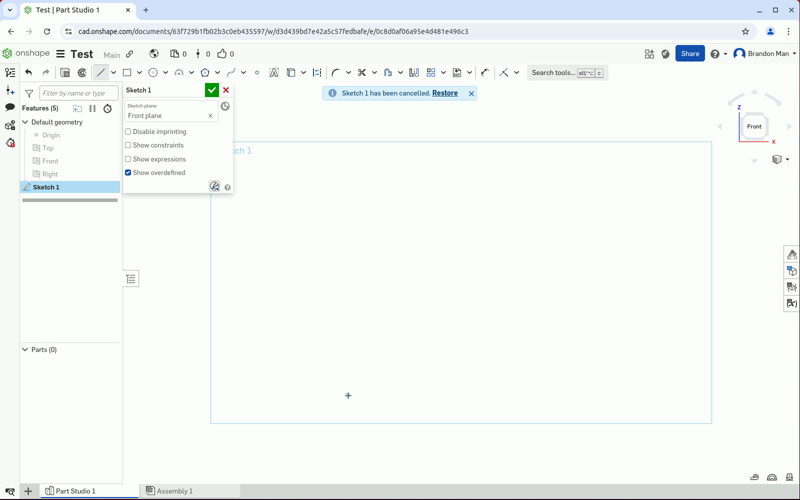
key_down(shift)
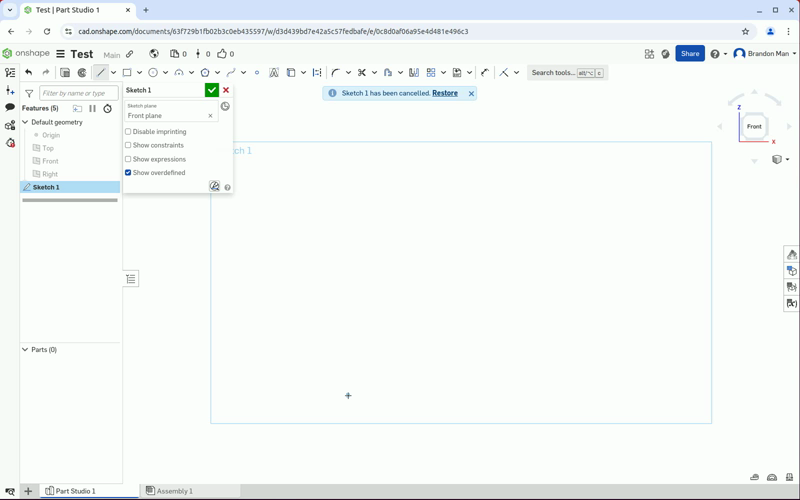
mouse_move(572, 395)
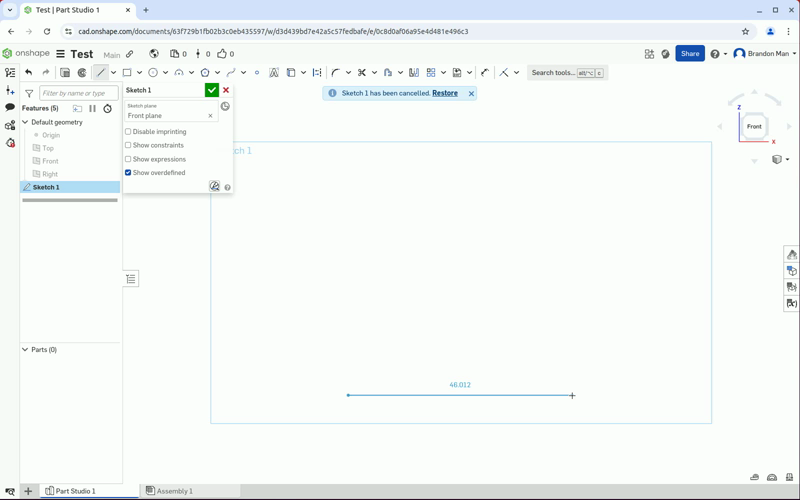
click(572, 395)
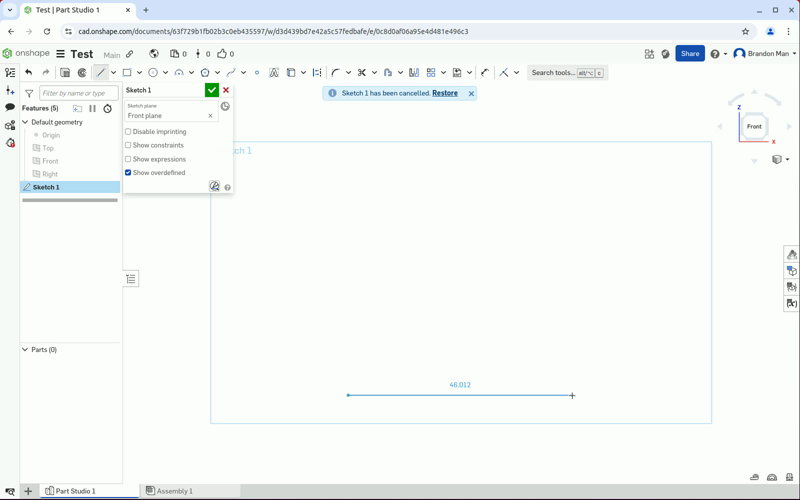
key_up(shift)
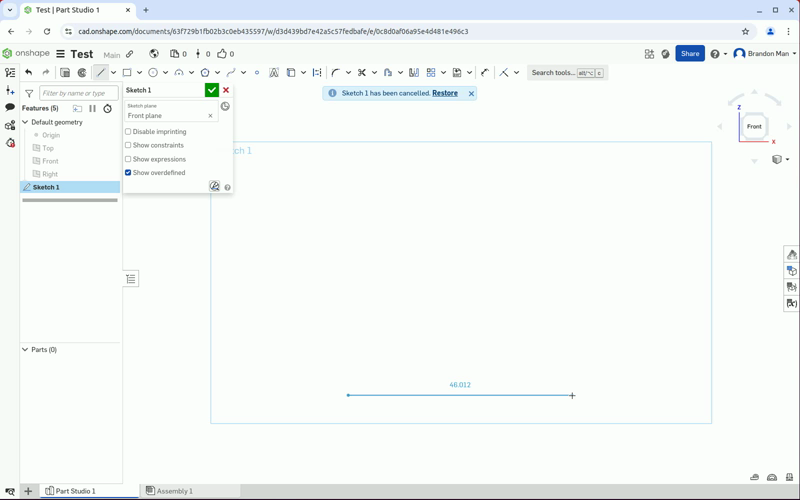
key_down(shift)
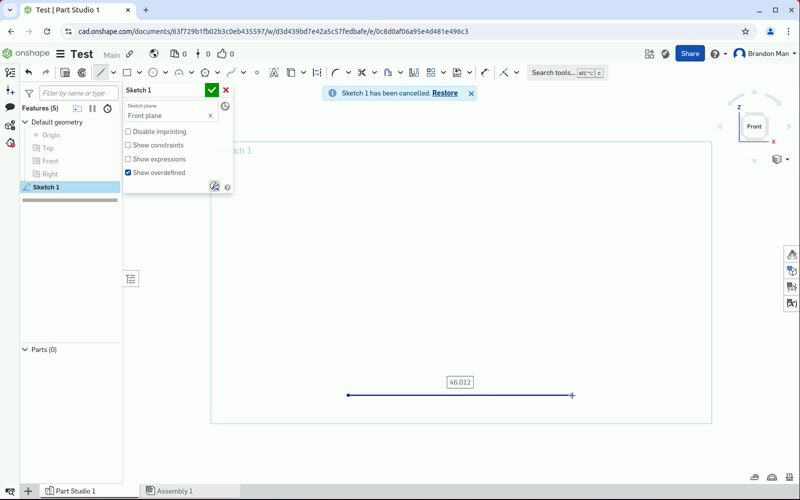
mouse_move(572, 228)
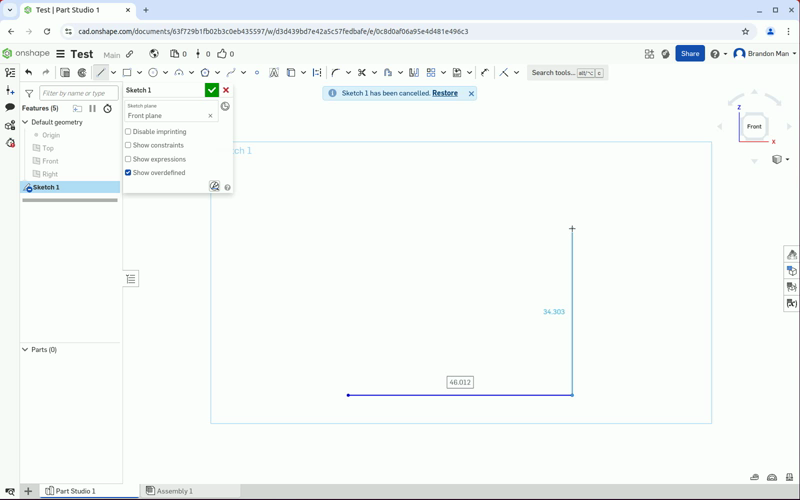
click(572, 228)
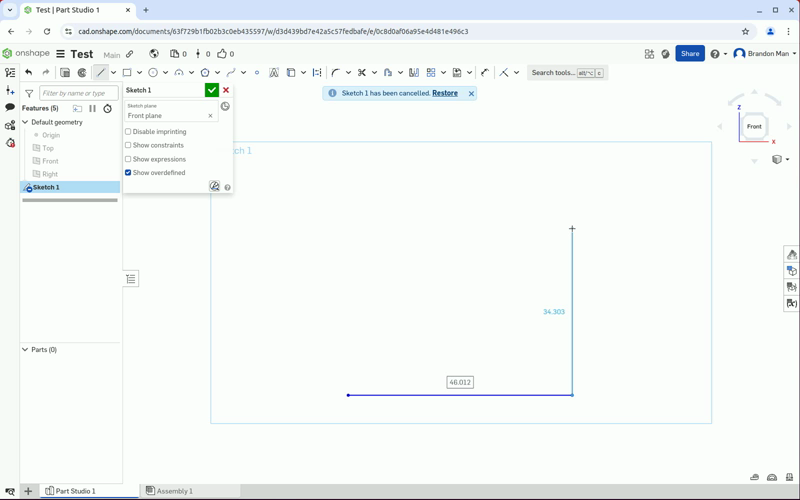
key_up(shift)
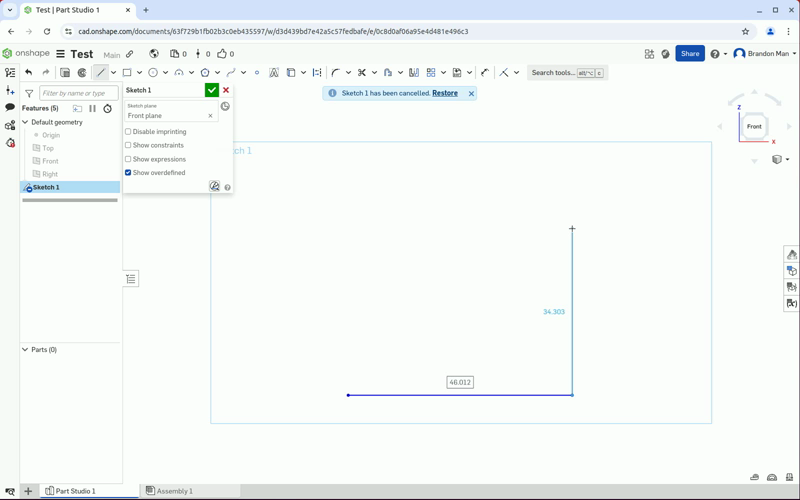
key_down(shift)
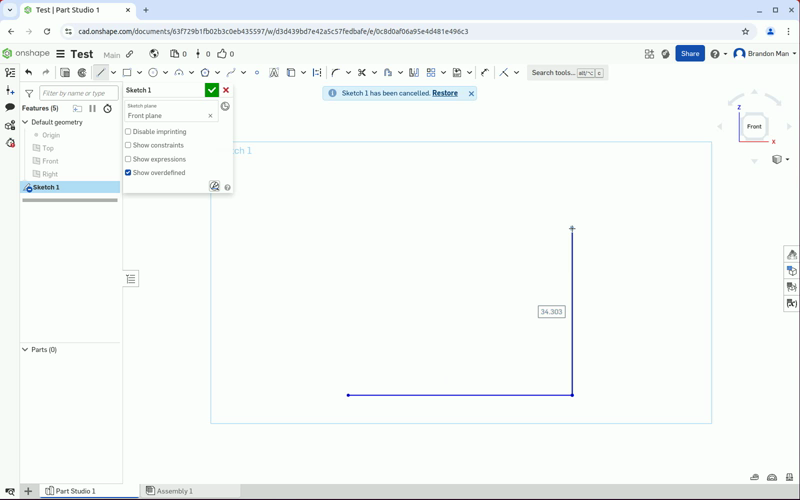
mouse_move(589, 228)
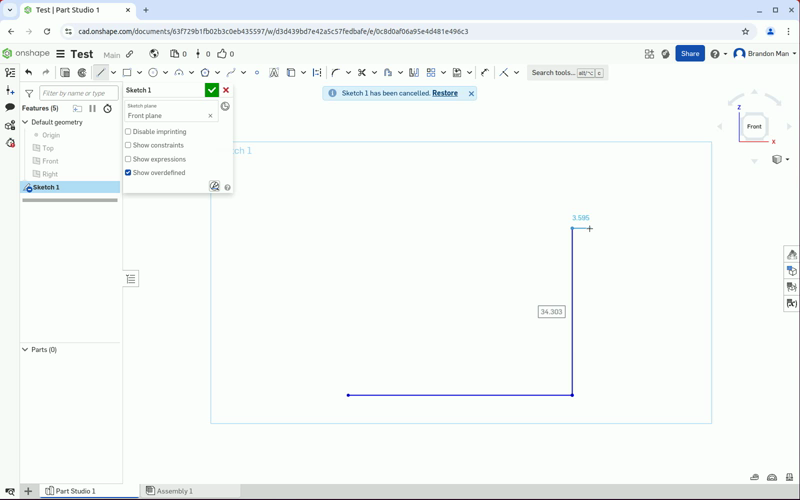
mouse_move(525, 228)
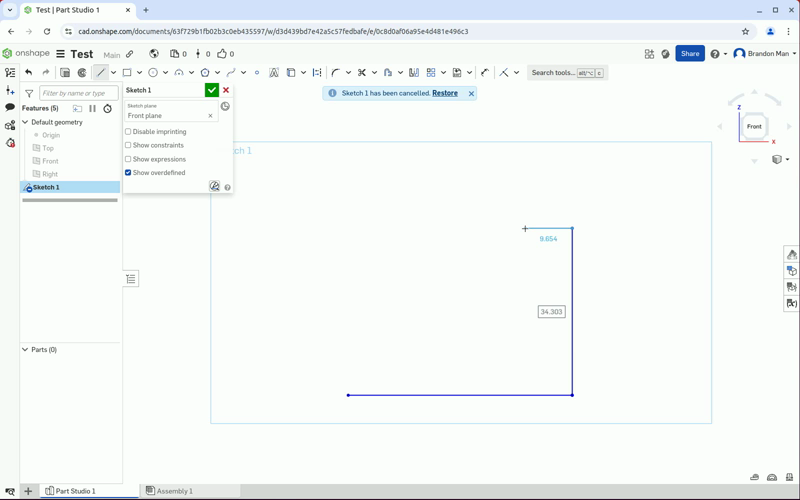
click(525, 228)
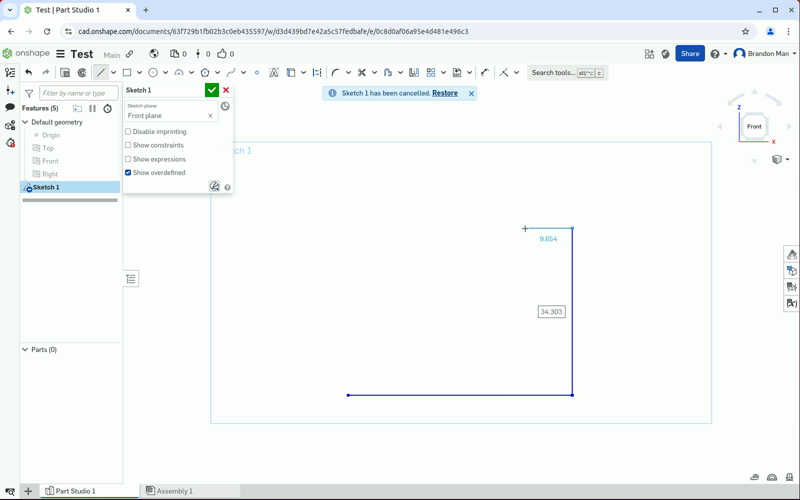
key_up(shift)
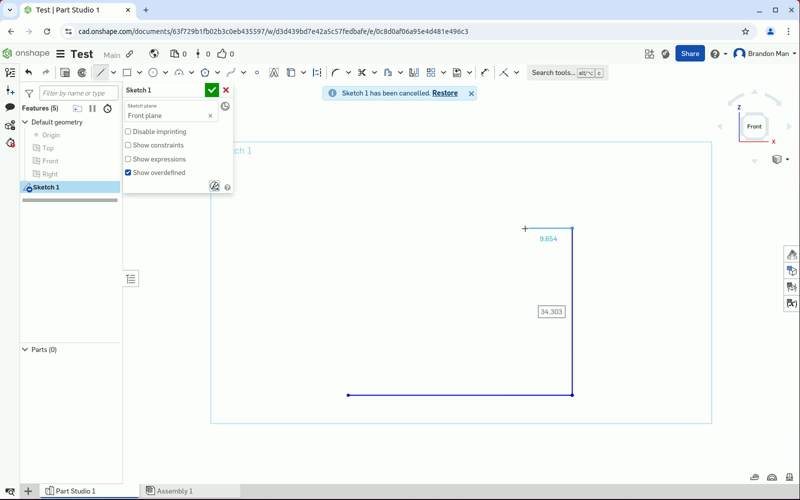
key(esc)
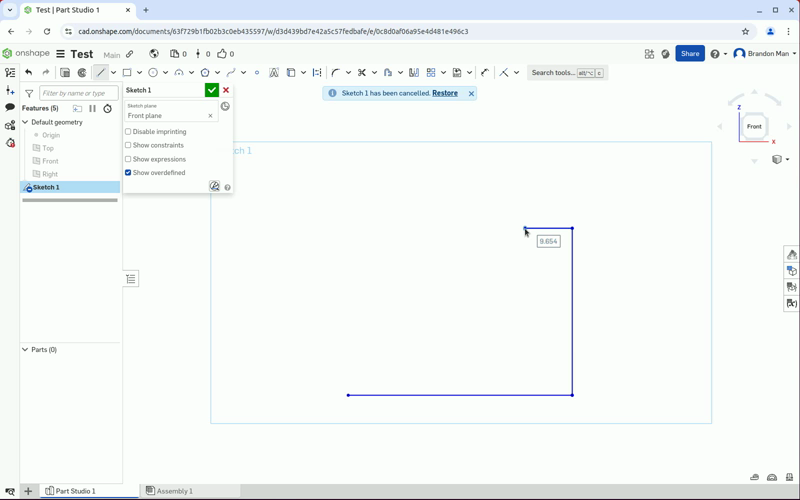
key(a)
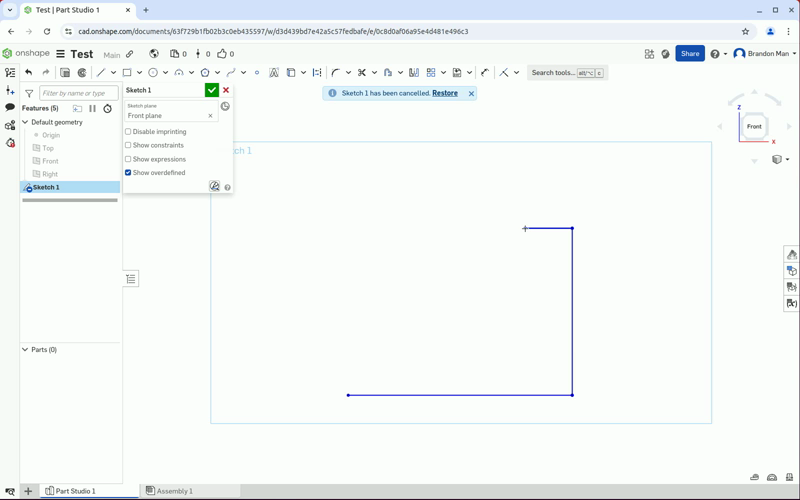
mouse_move(525, 228)
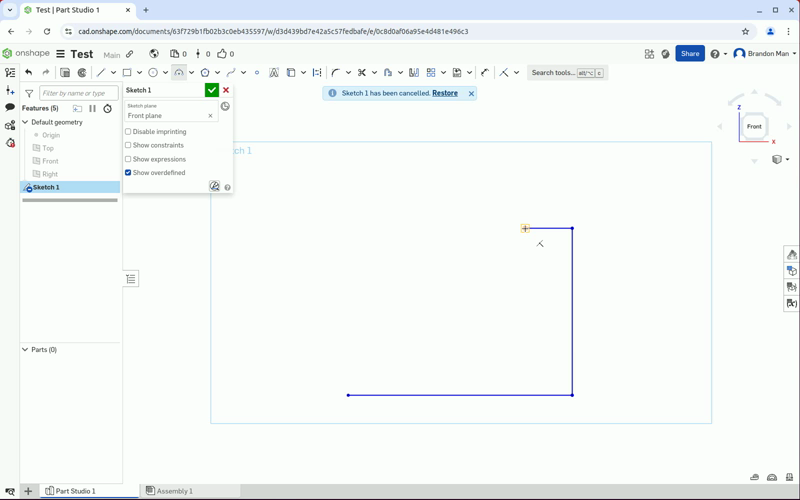
click(525, 228)
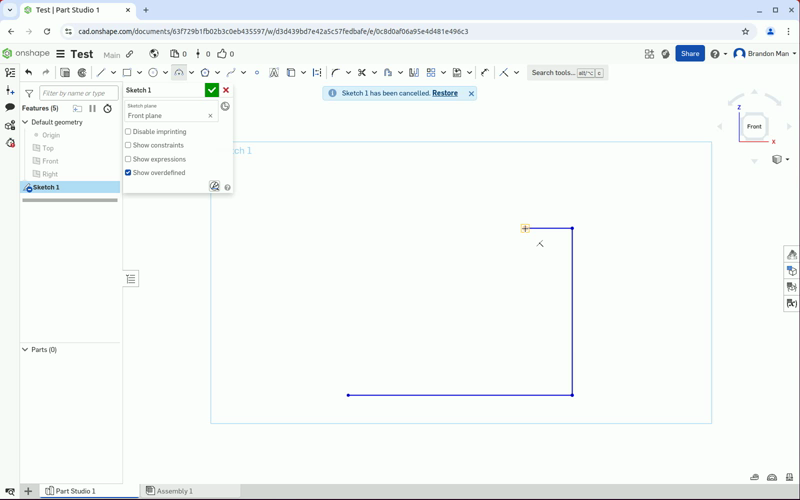
key_down(shift)
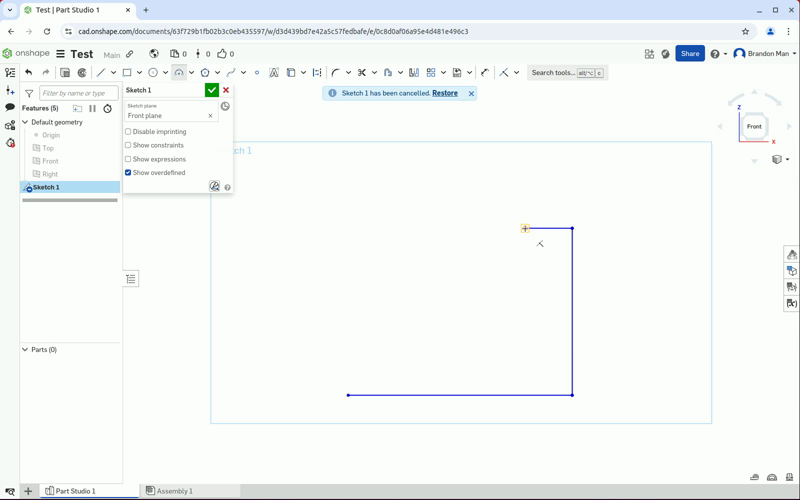
mouse_move(506, 228)
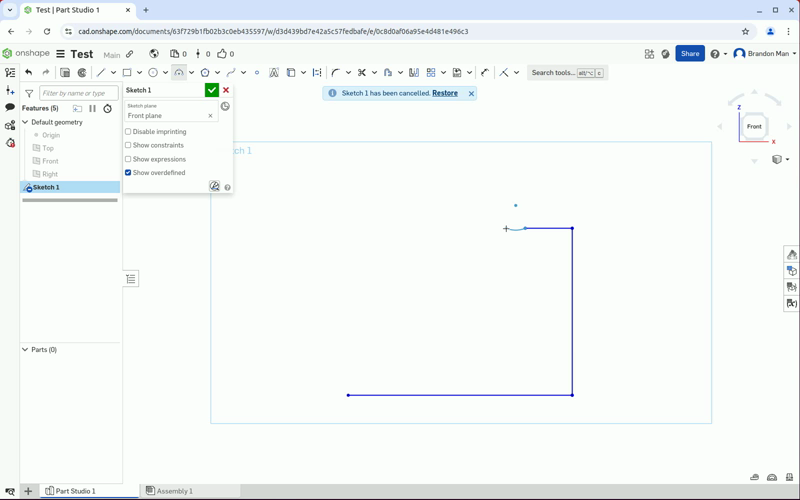
click(506, 228)
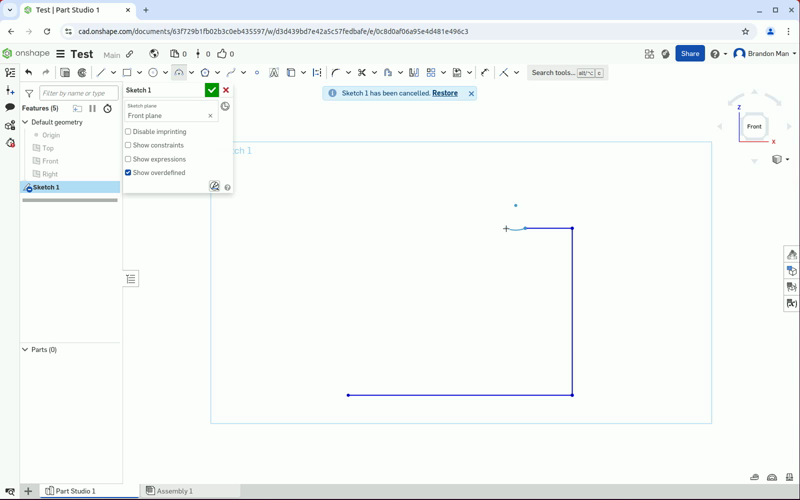
mouse_move(515, 237)
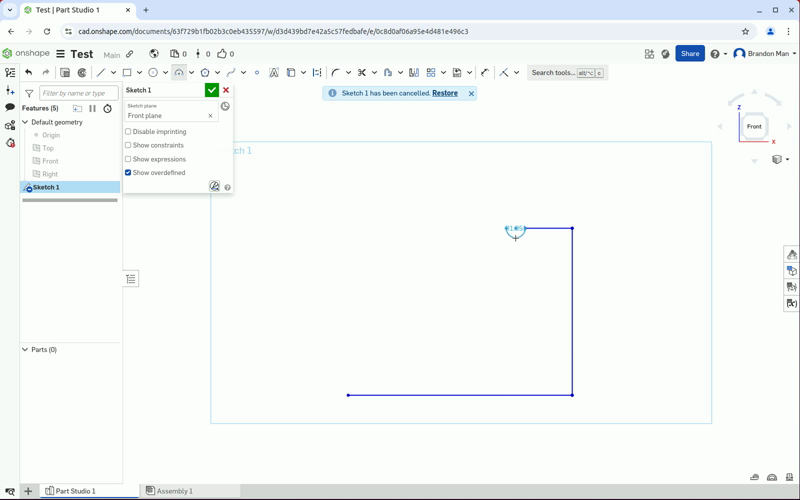
click(515, 237)
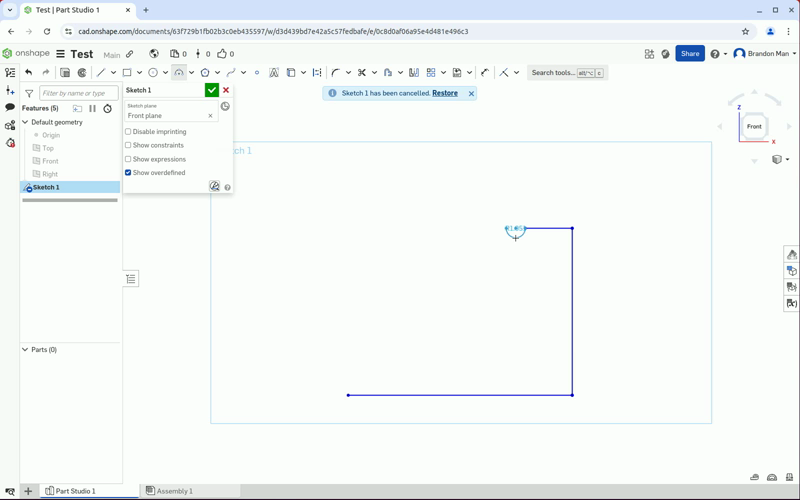
key_up(shift)
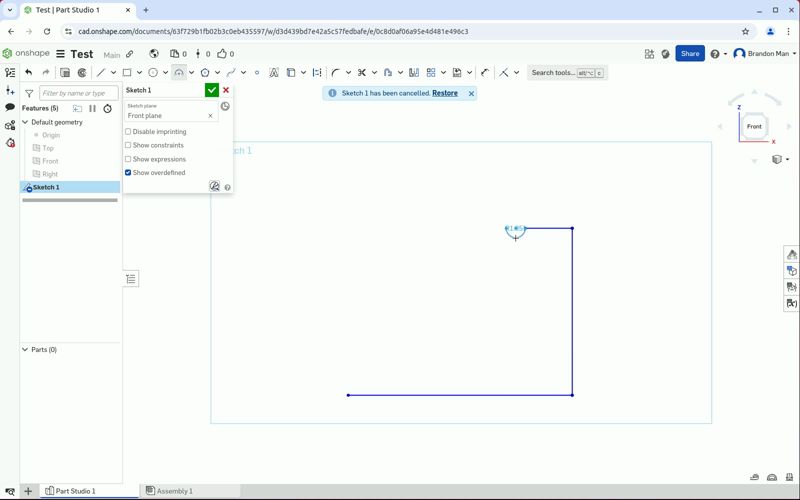
key(esc)
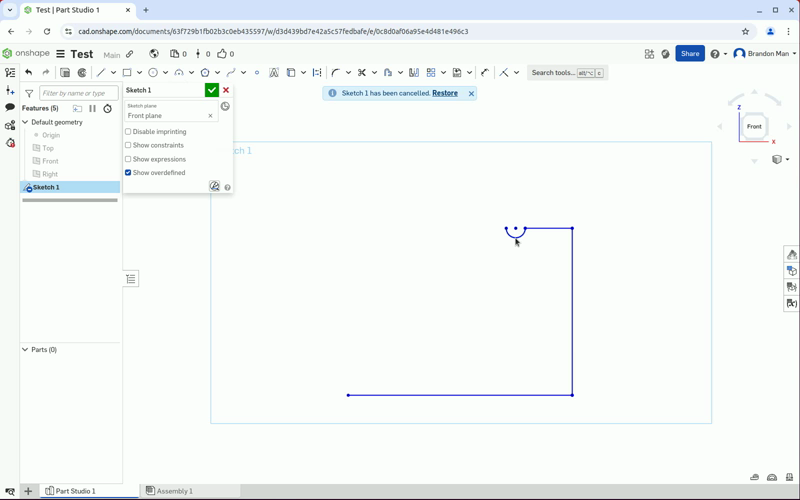
key(l)
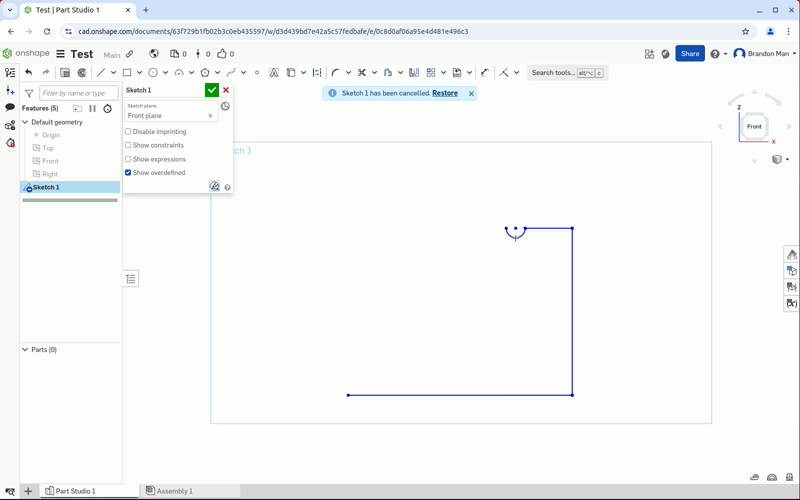
mouse_move(506, 228)
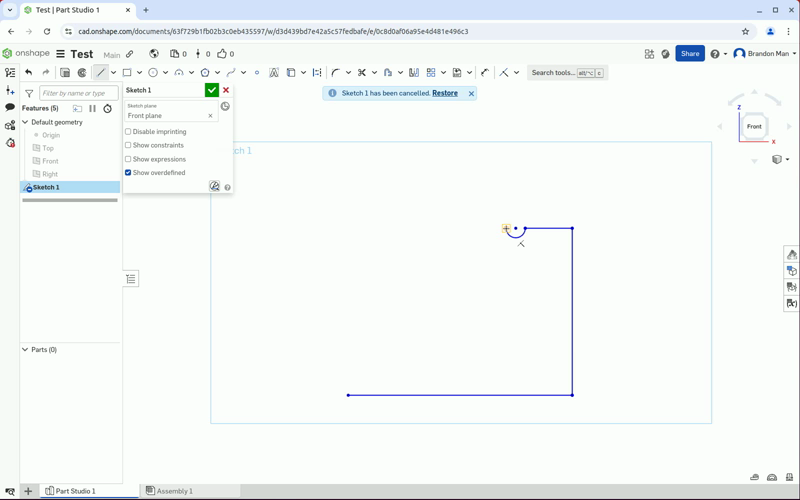
click(506, 228)
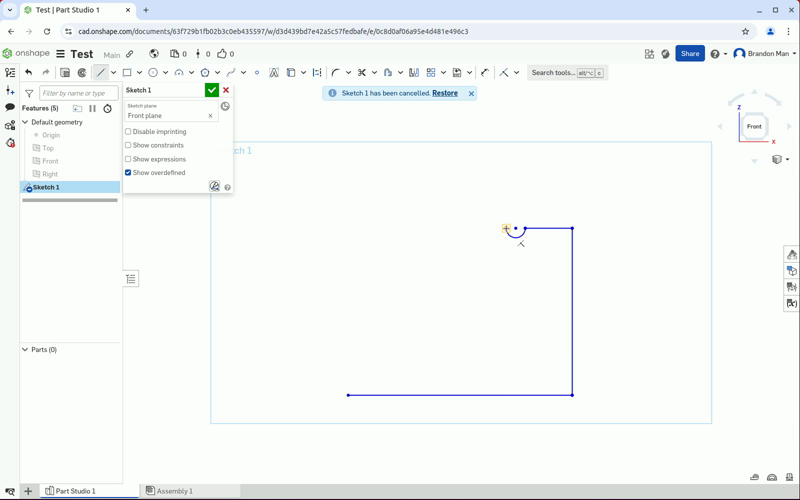
key_down(shift)
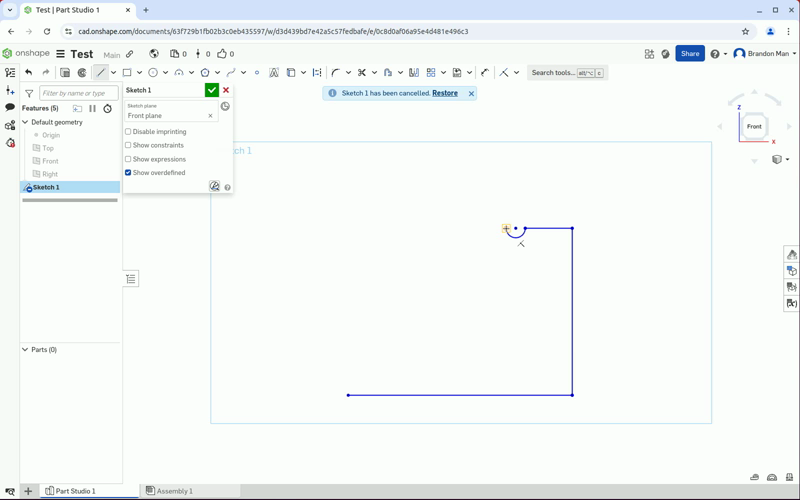
mouse_move(414, 228)
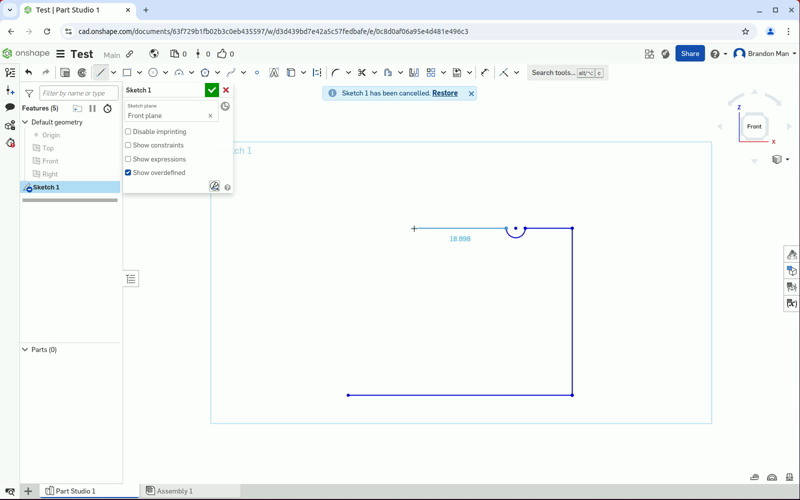
click(414, 228)
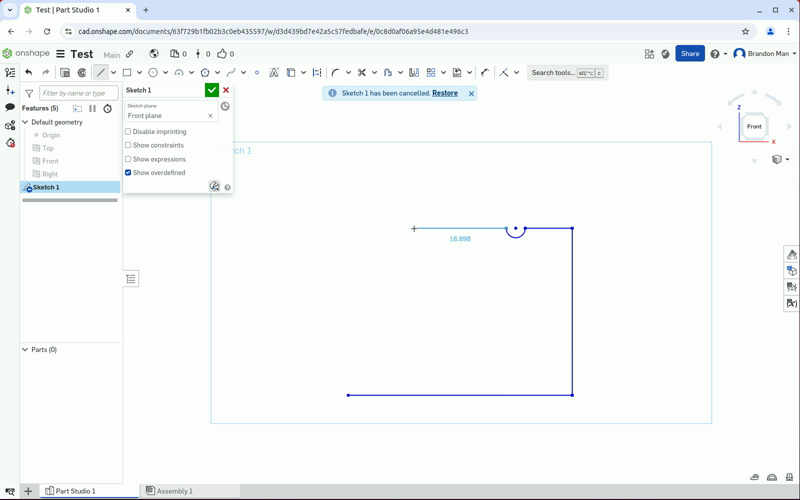
key_up(shift)
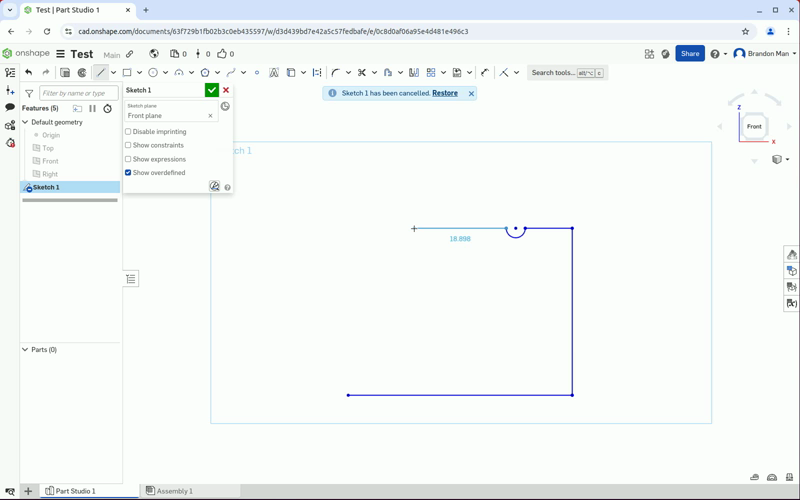
key(esc)
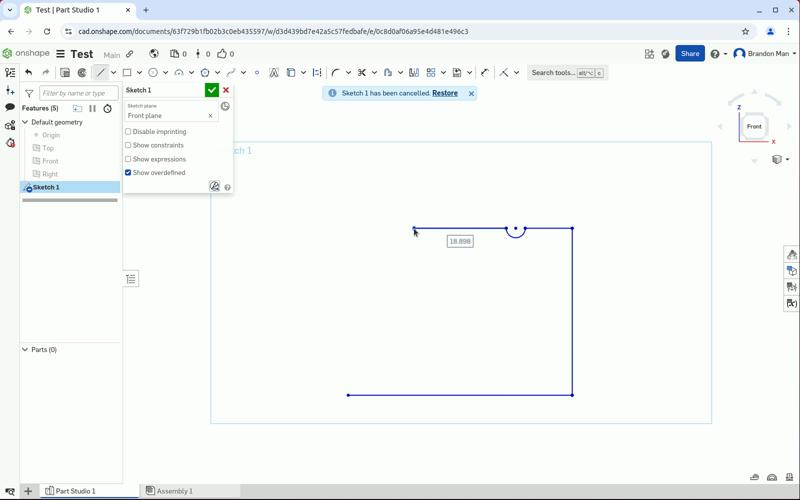
key(a)
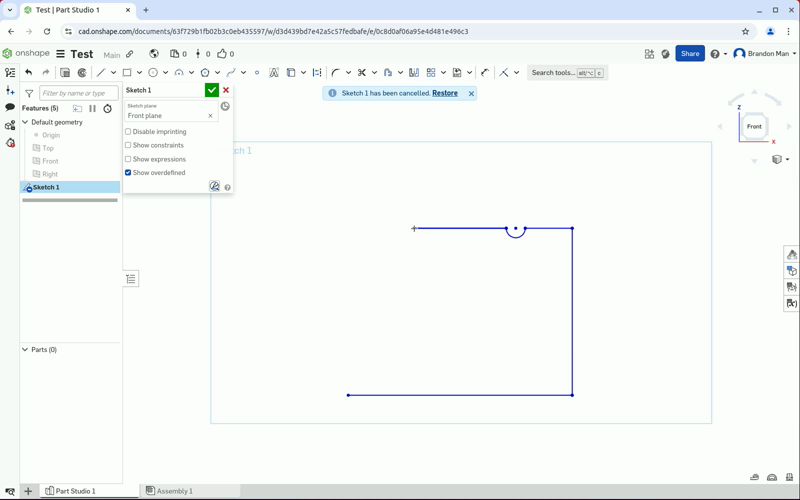
mouse_move(414, 228)
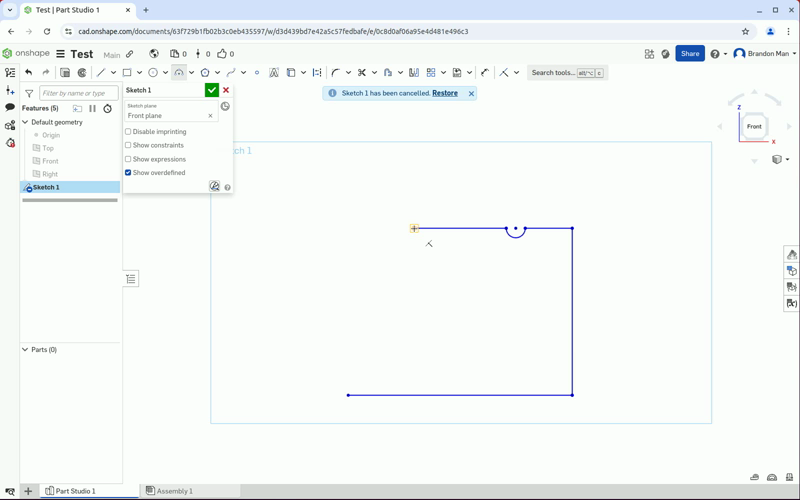
click(414, 228)
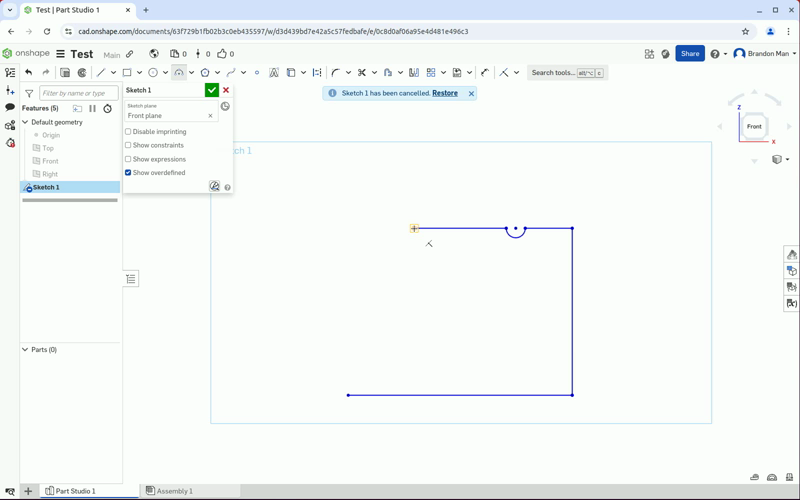
key_down(shift)
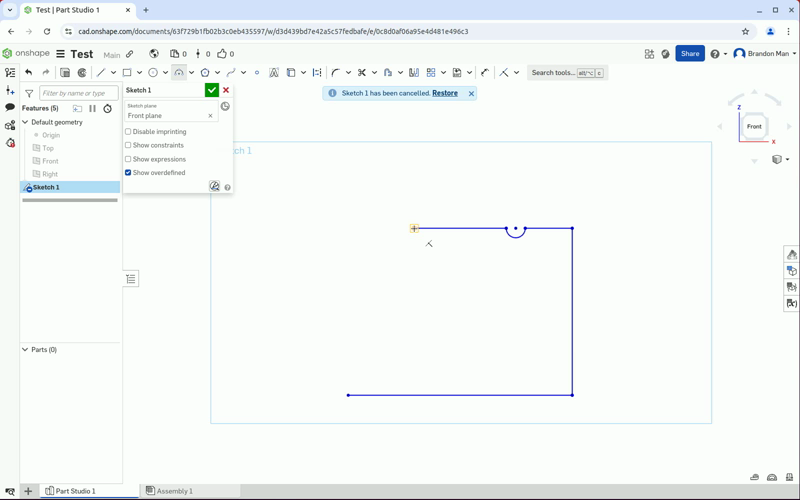
mouse_move(395, 228)
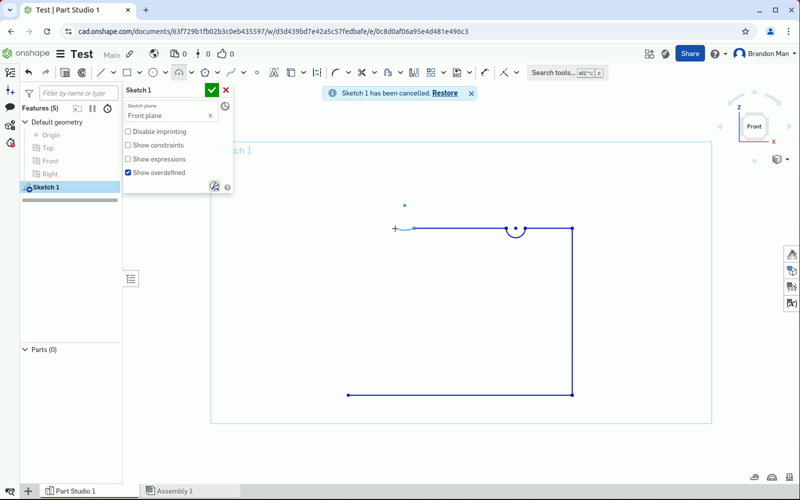
click(395, 228)
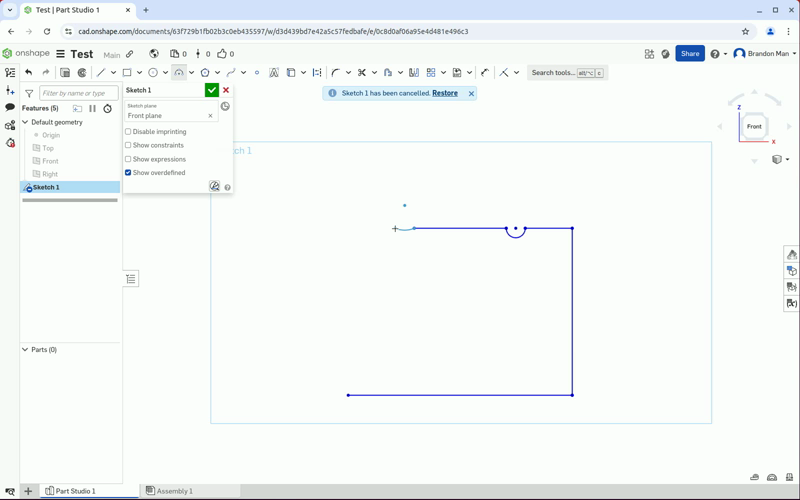
mouse_move(404, 237)
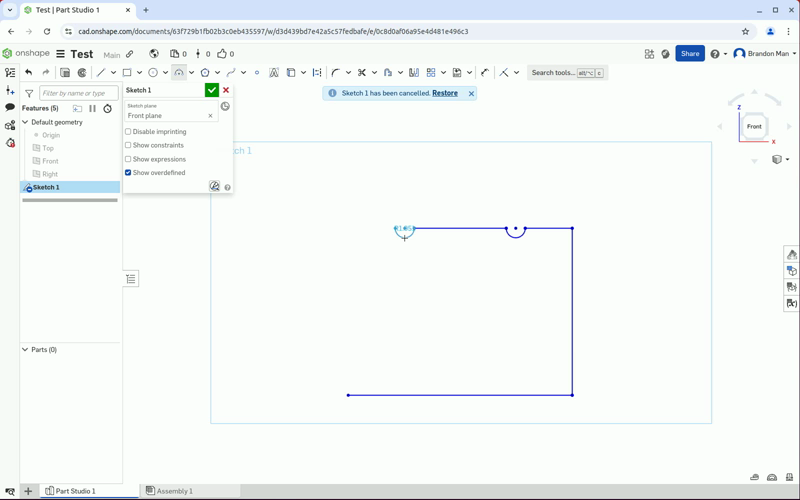
click(404, 237)
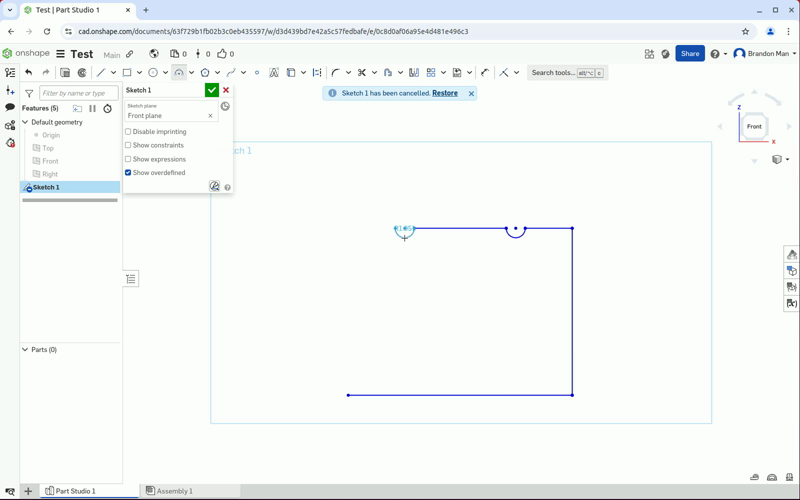
key_up(shift)
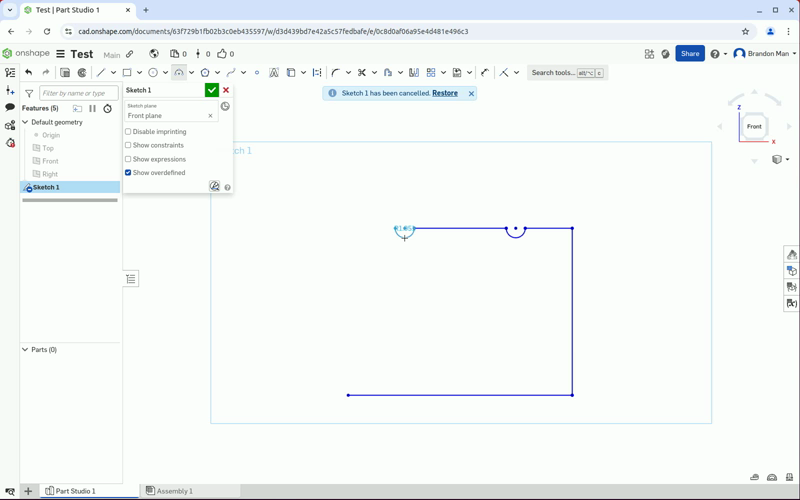
key(esc)
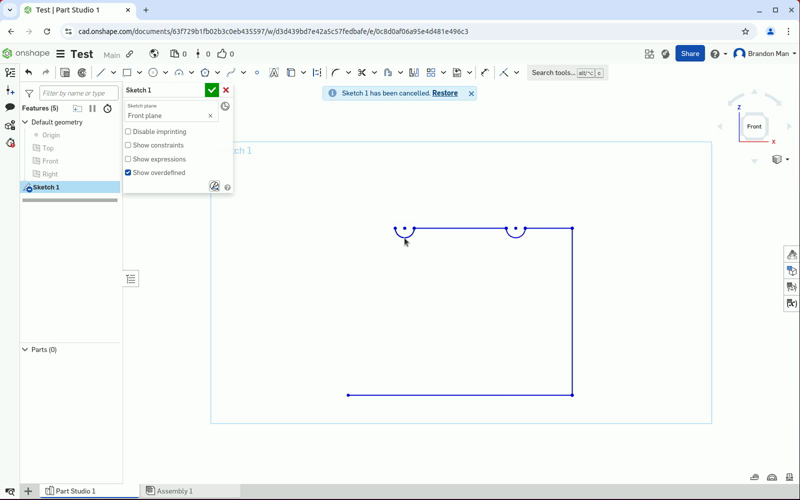
key(l)
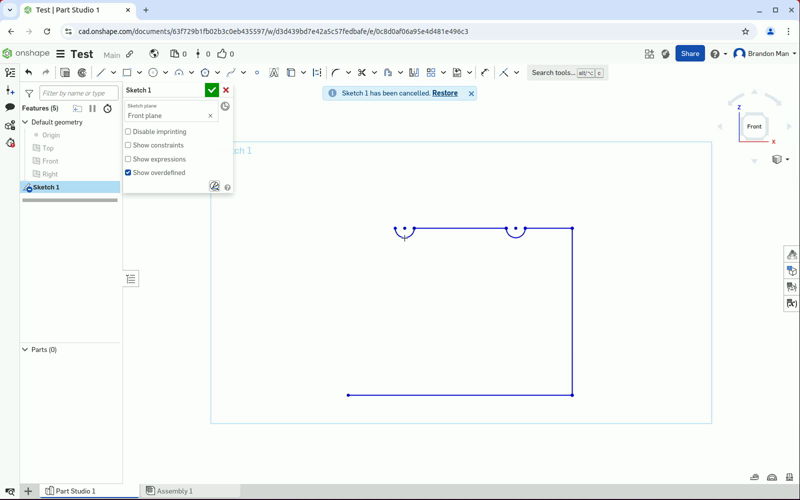
mouse_move(395, 228)
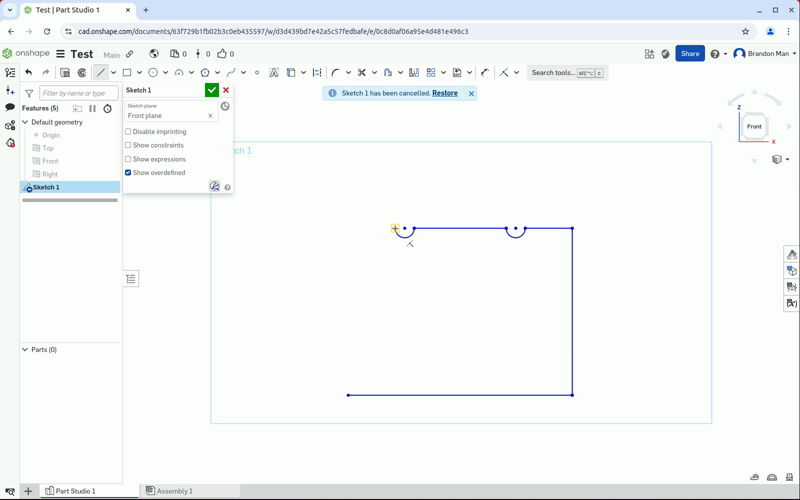
click(395, 228)
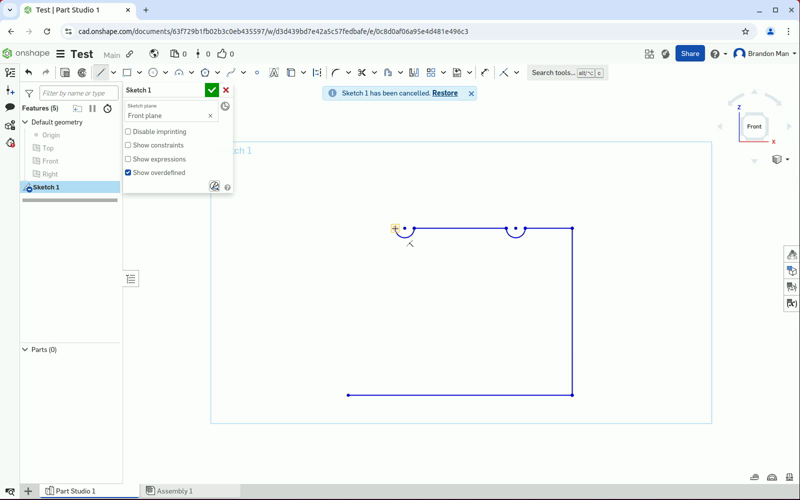
key_down(shift)
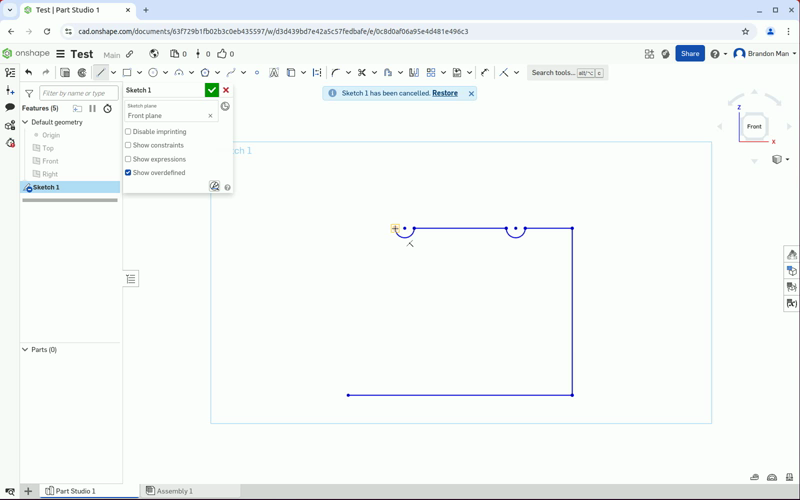
mouse_move(425, 228)
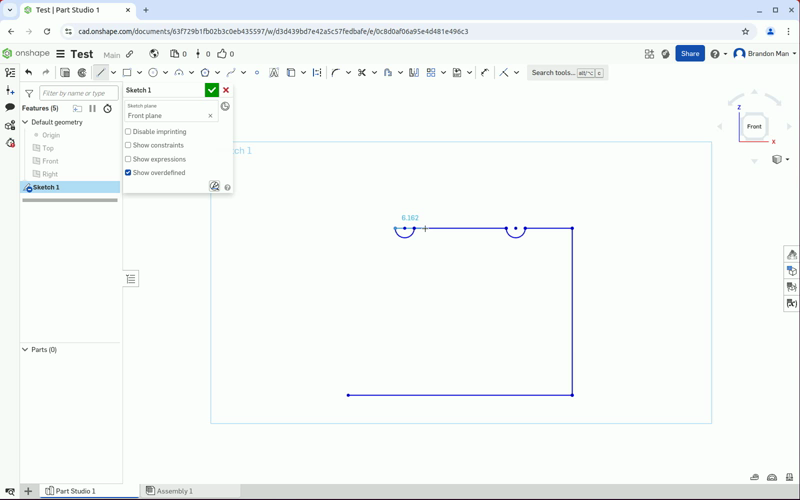
mouse_move(348, 228)
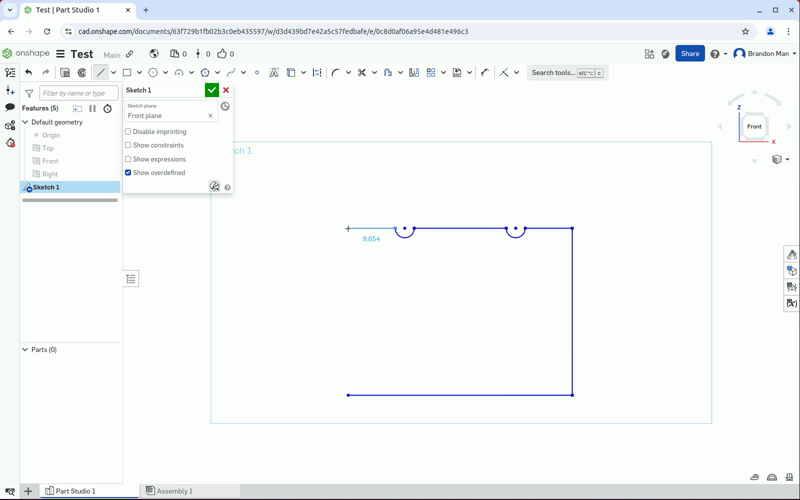
click(348, 228)
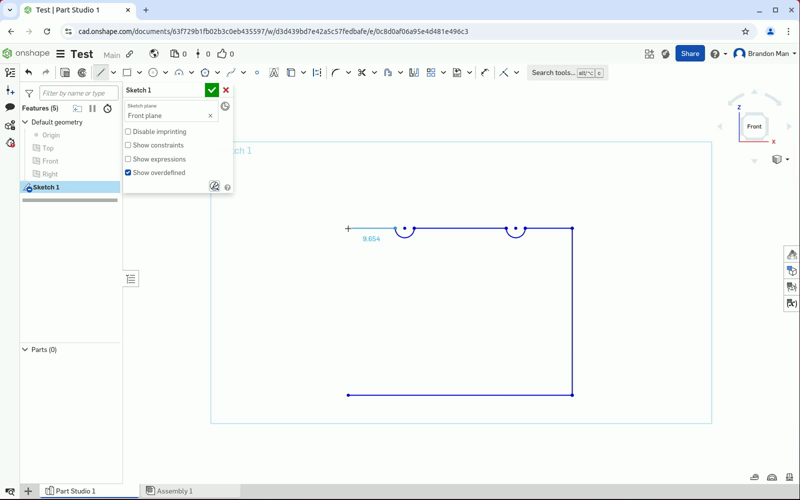
key_up(shift)
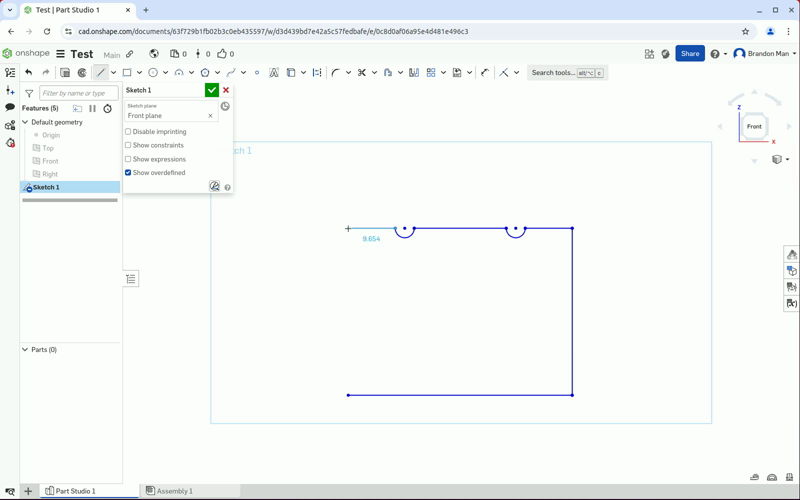
key_down(shift)
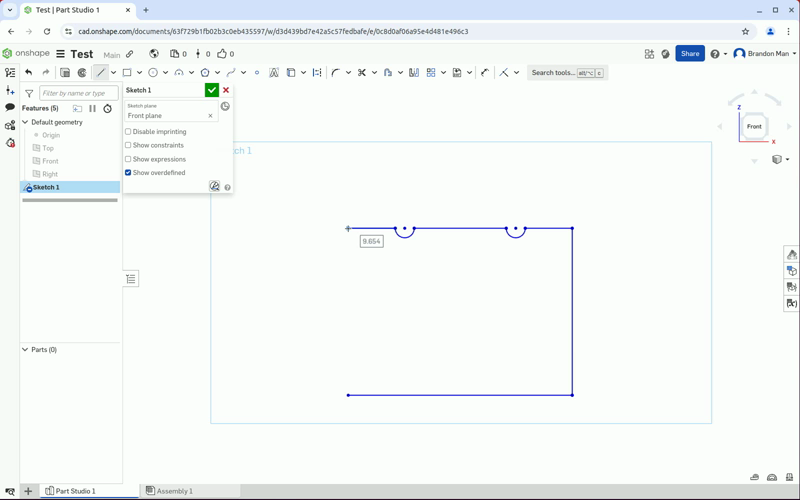
mouse_move(348, 395)
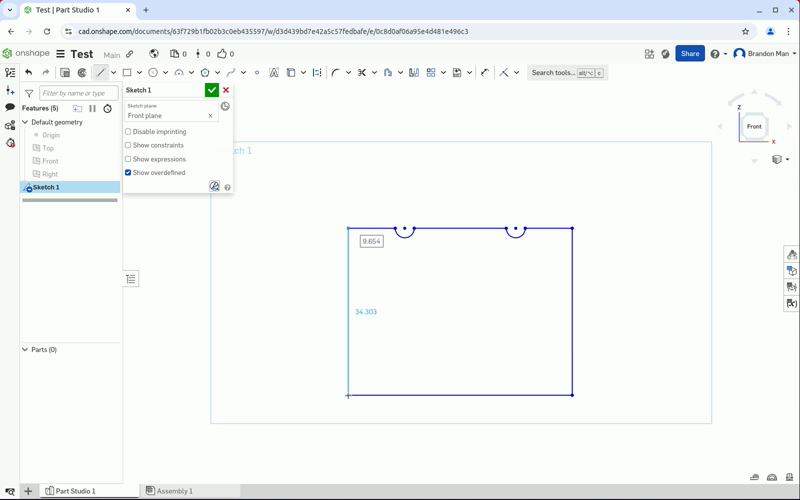
key_up(shift)
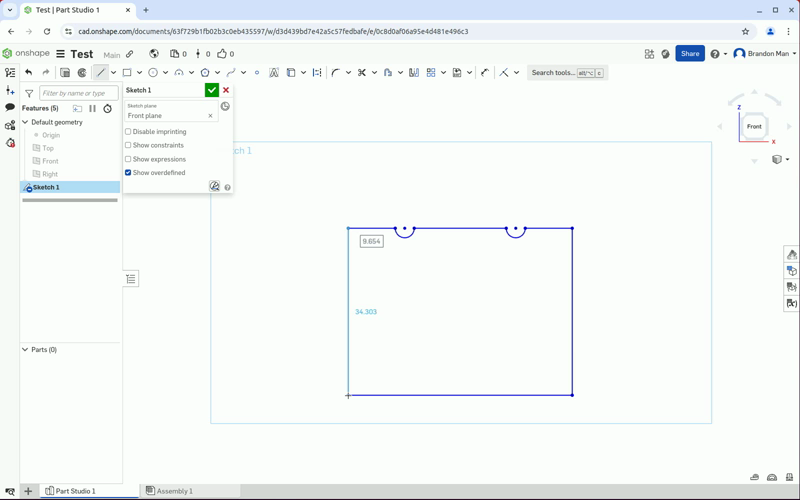
click(348, 395)
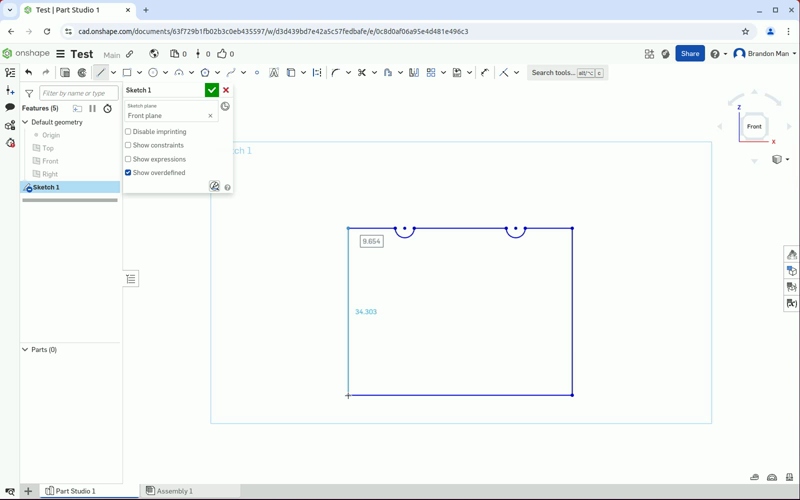
key(esc)
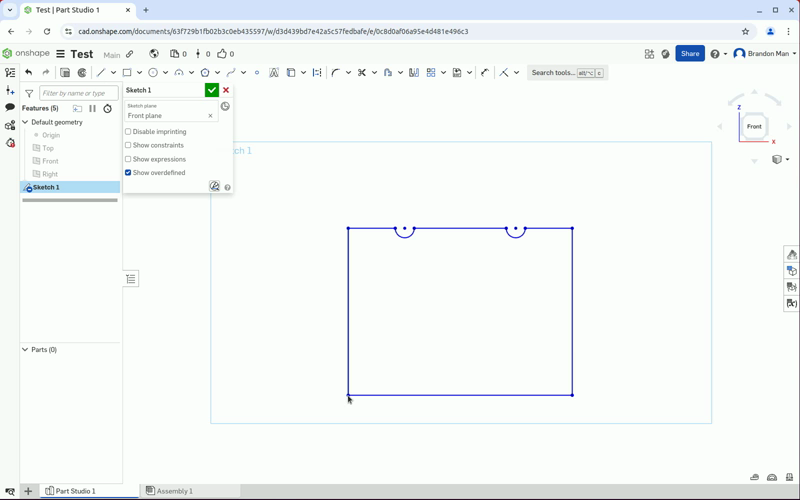
mouse_move(392, 339)
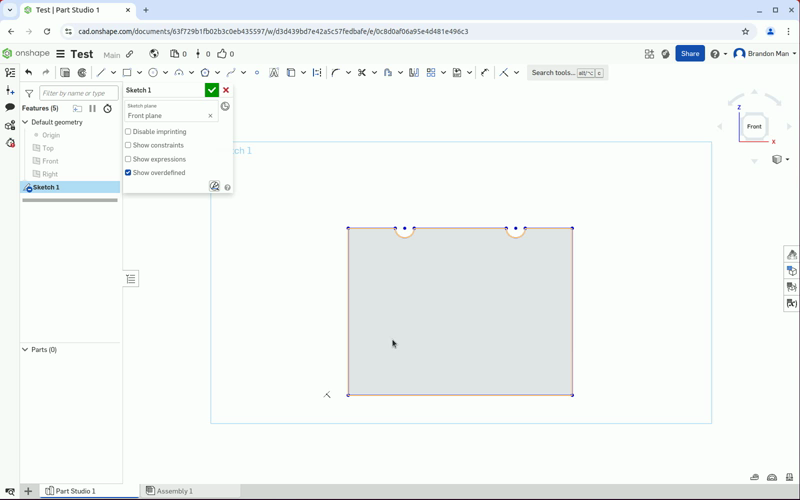
scroll(6)
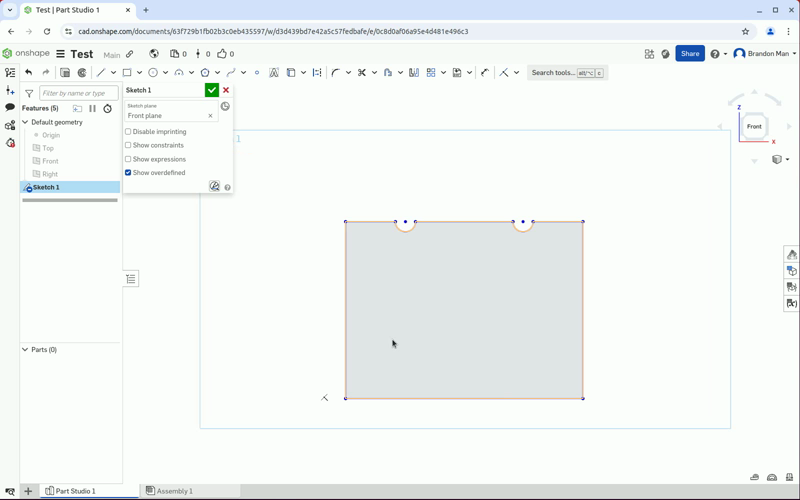
scroll(6)
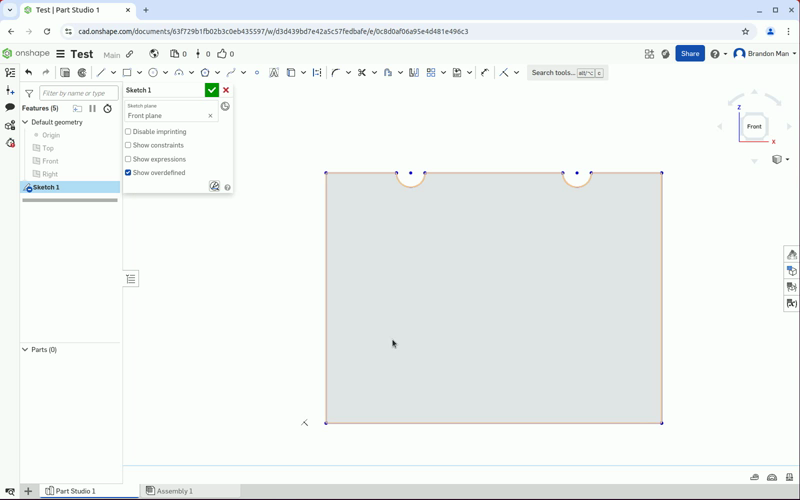
scroll(6)
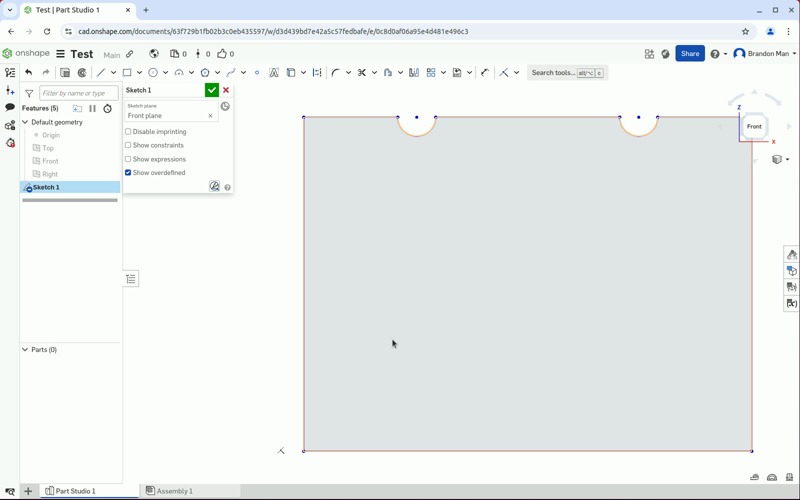
scroll(6)
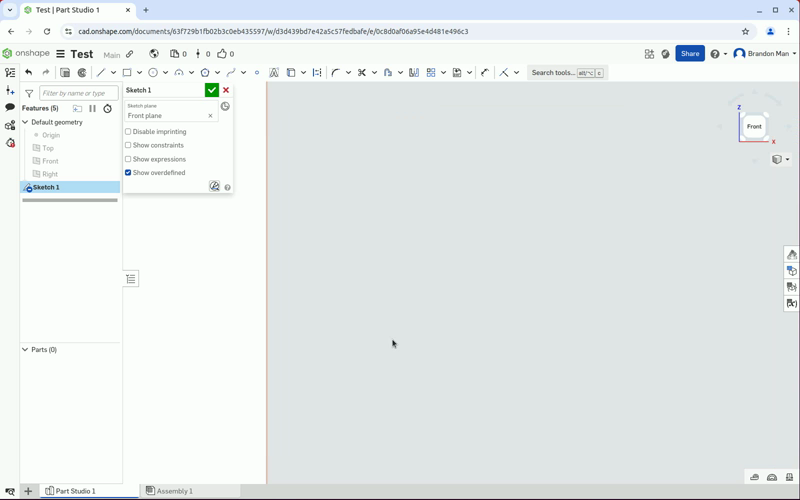
scroll(6)
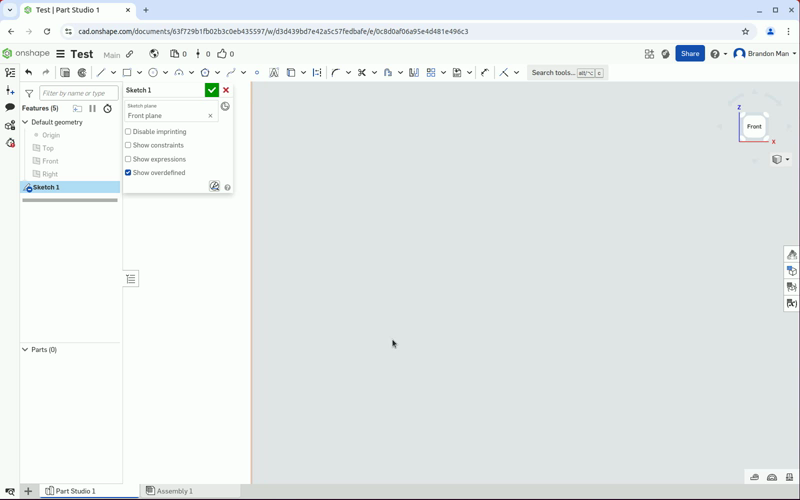
scroll(6)
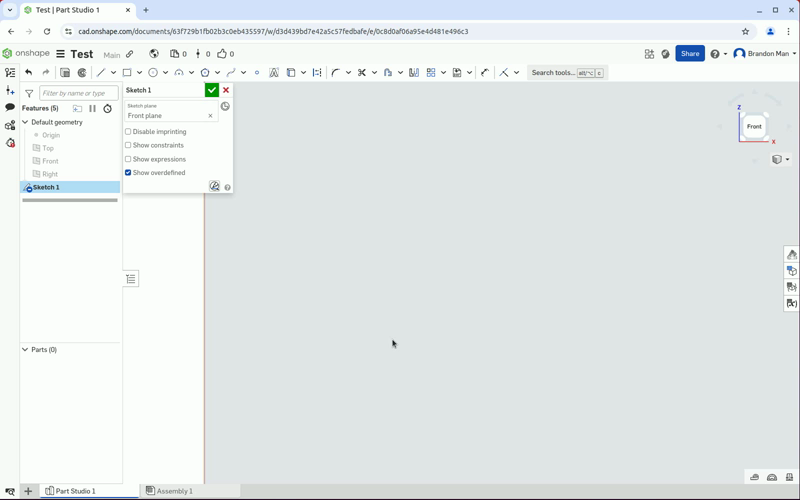
scroll(6)
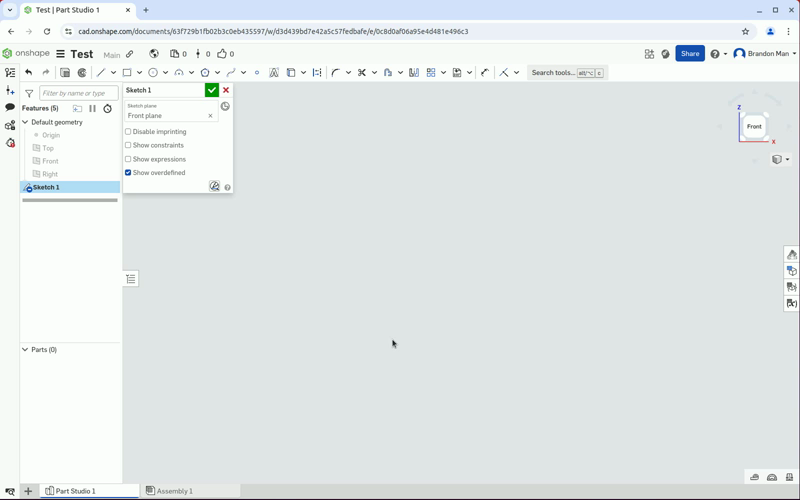
click(392, 339)
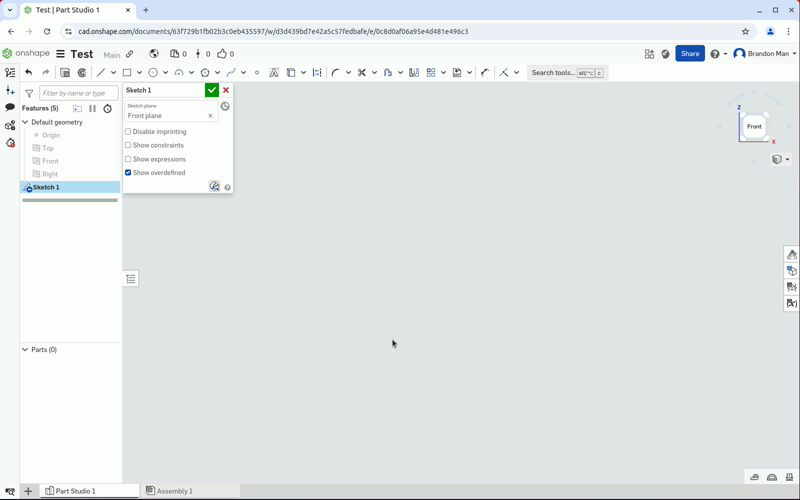
scroll(-6)
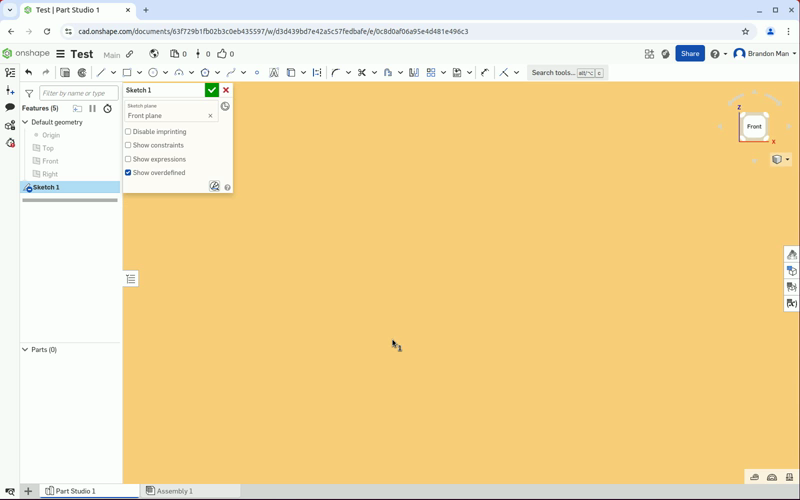
scroll(-6)
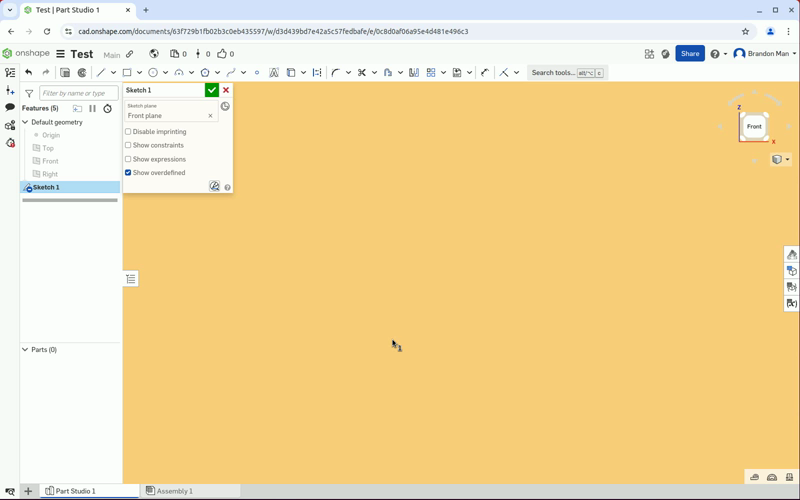
scroll(-6)
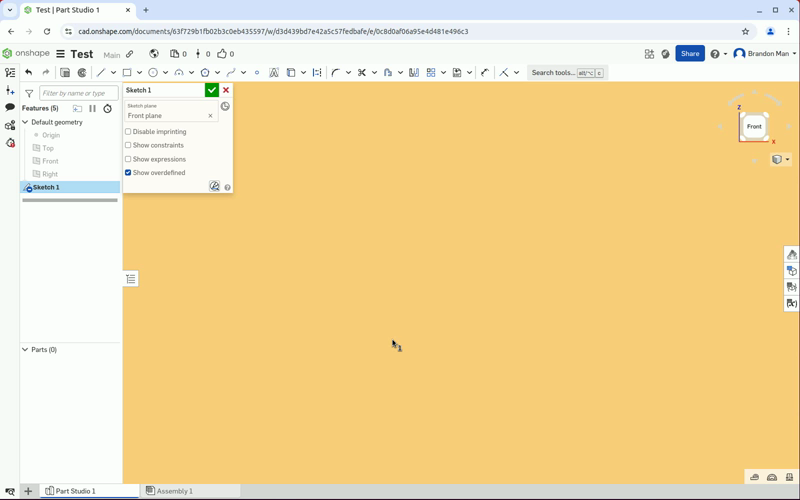
scroll(-6)
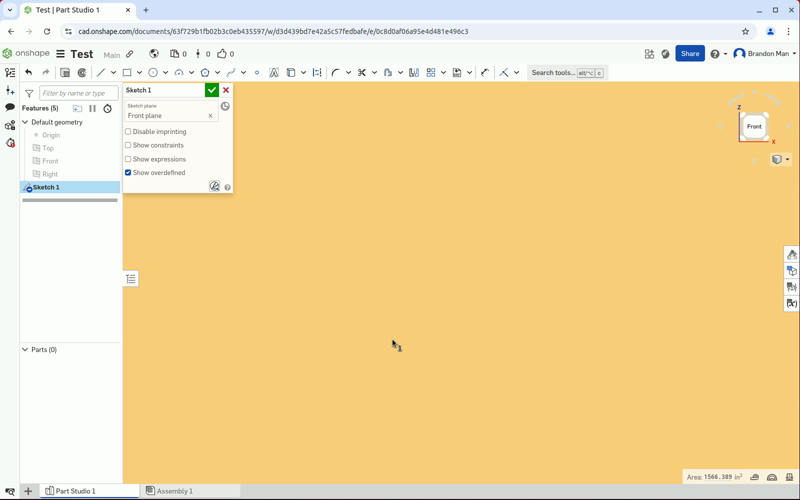
scroll(-6)
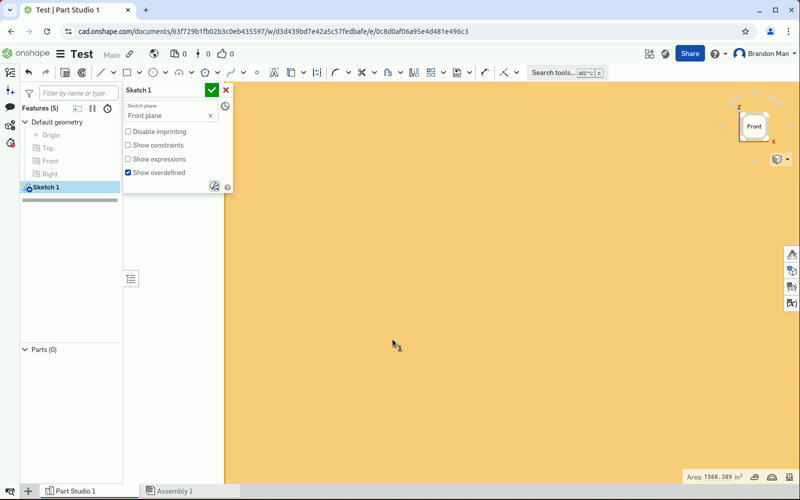
scroll(-6)
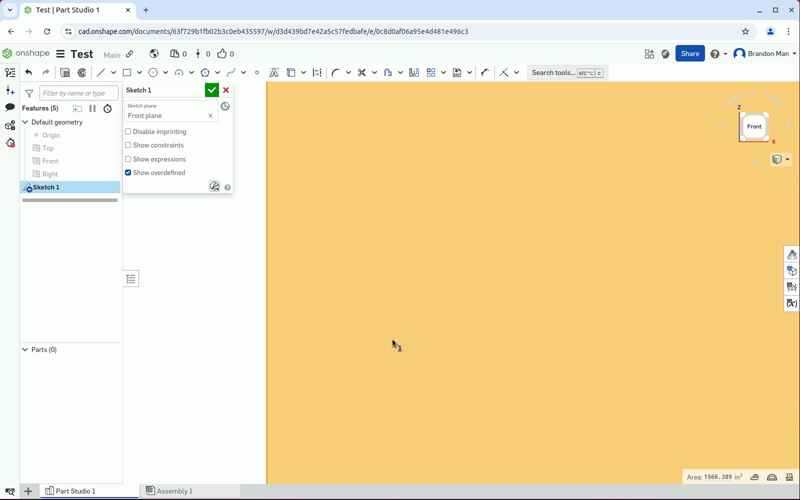
scroll(-6)
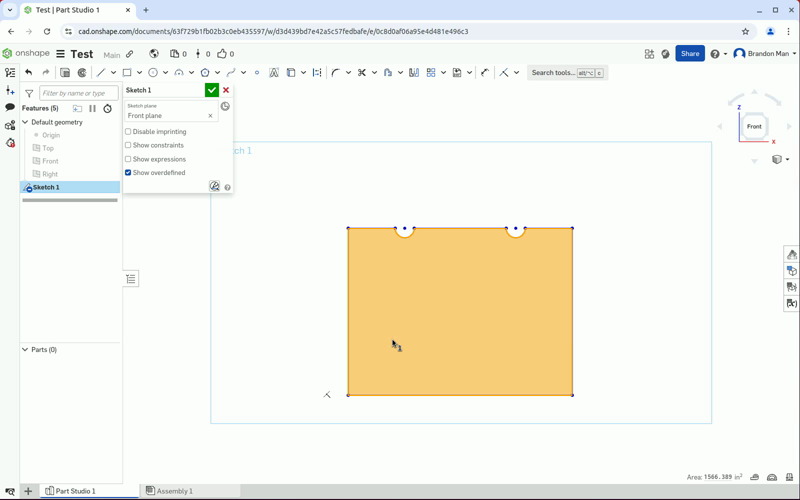
mouse_move(73, 352)
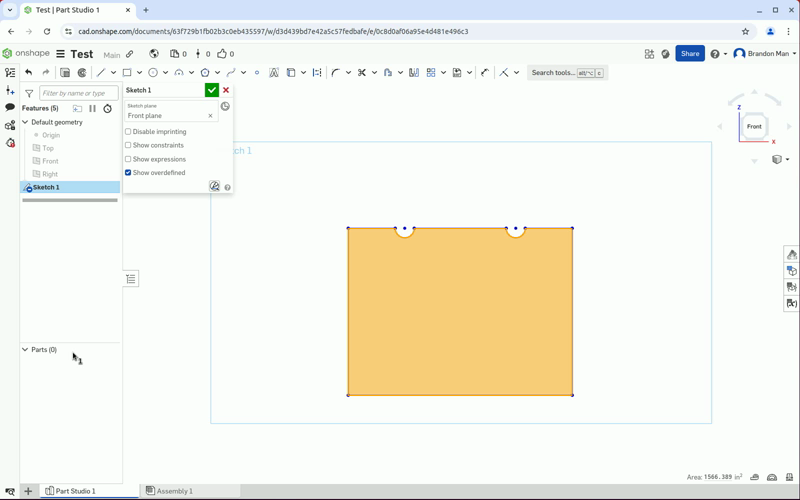
key(shift+y)
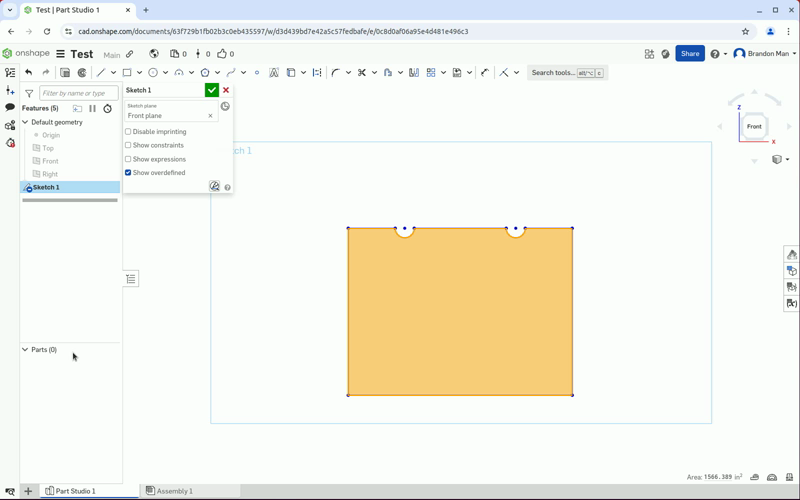
key(shift+e)
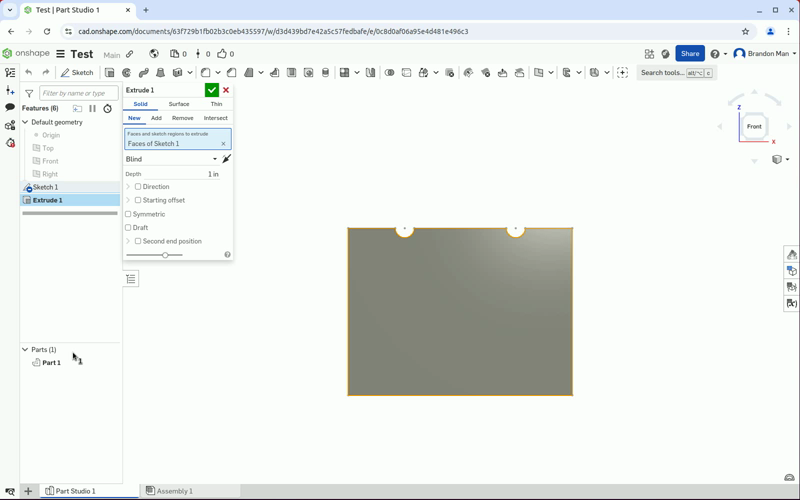
mouse_move(143, 106)
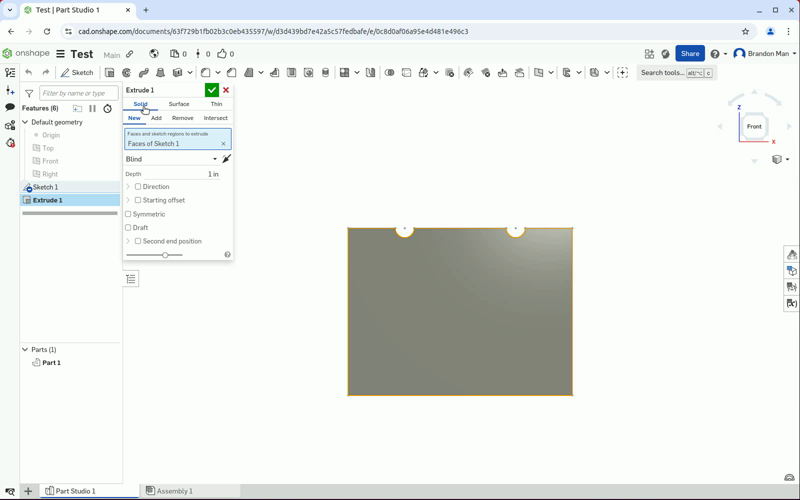
click(143, 106)
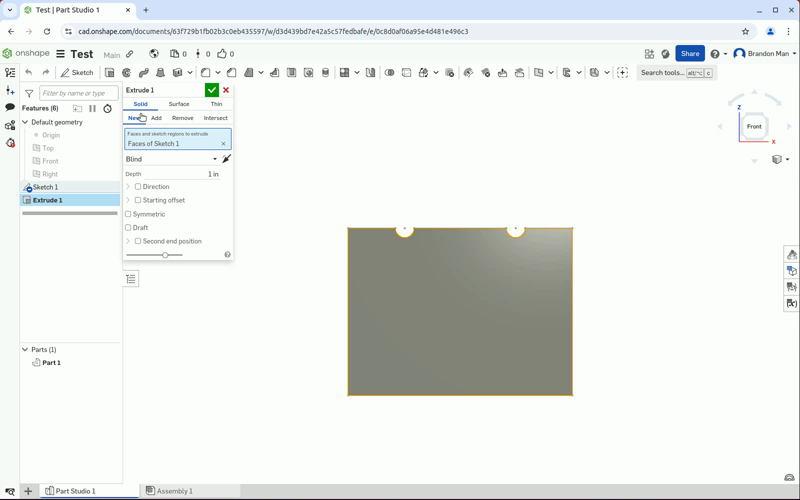
mouse_move(137, 120)
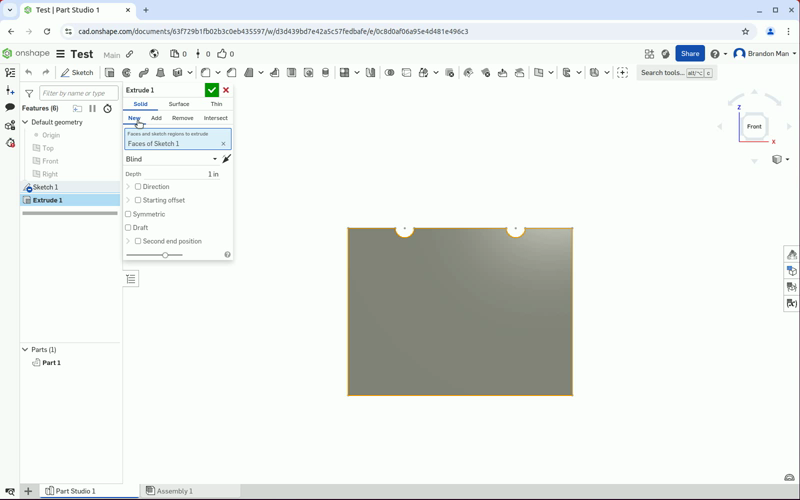
click(137, 120)
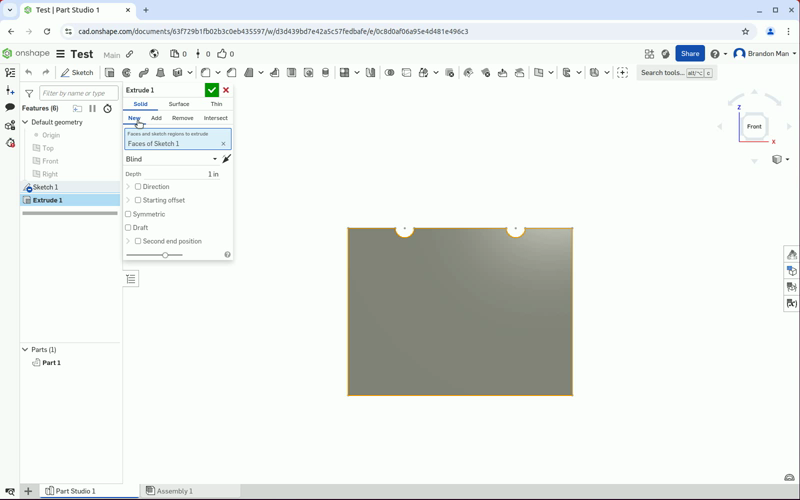
key(tab, 4)
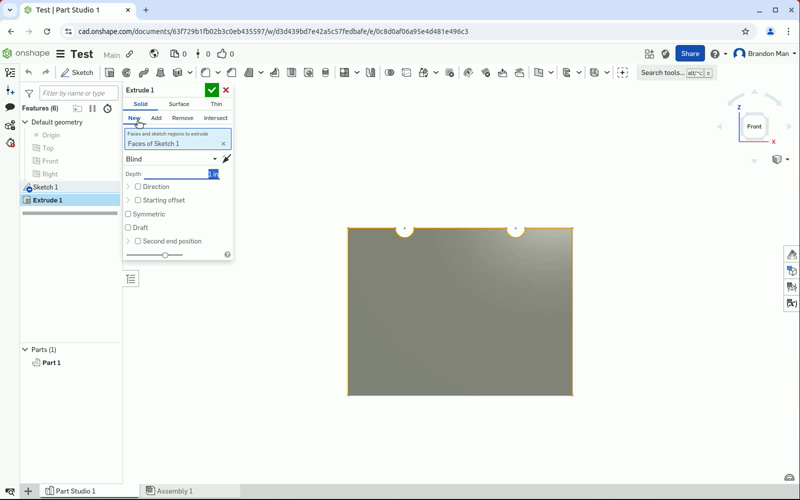
text(46.216)
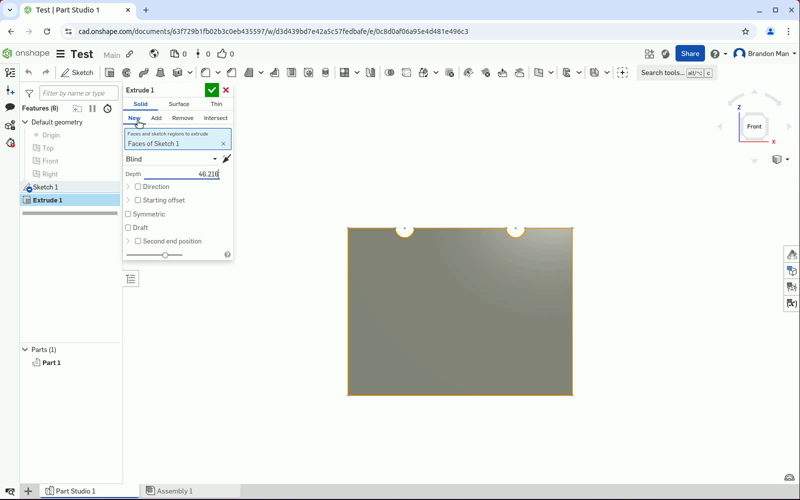
key(tab, 3)
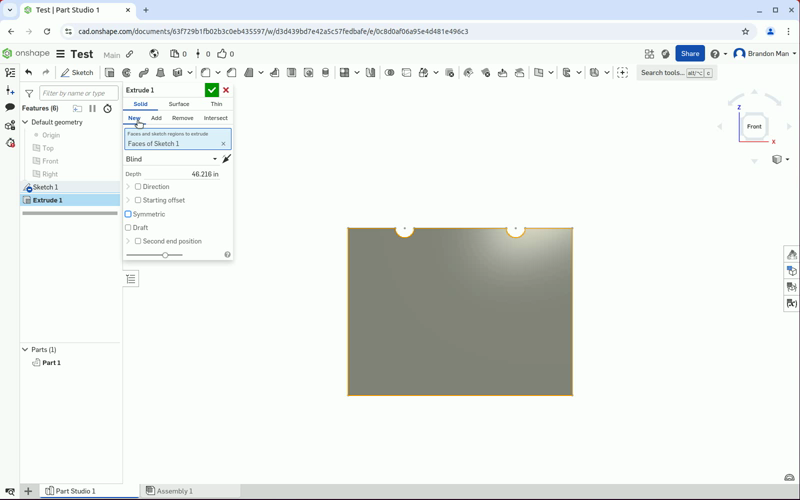
key(space)
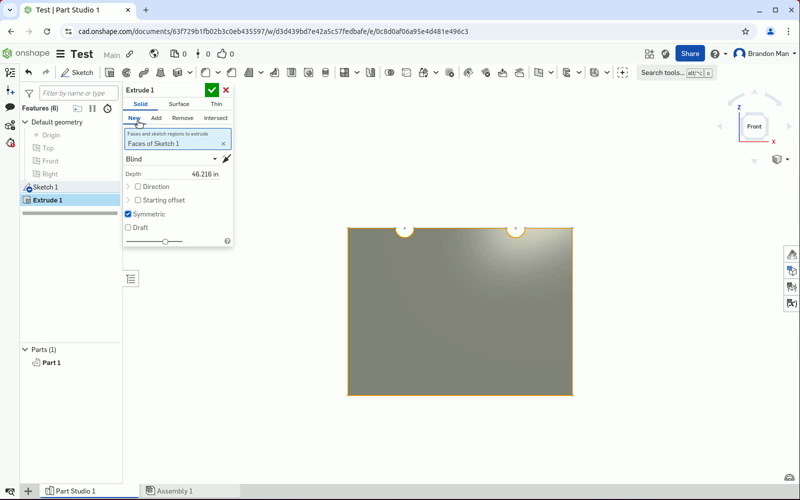
key(enter)
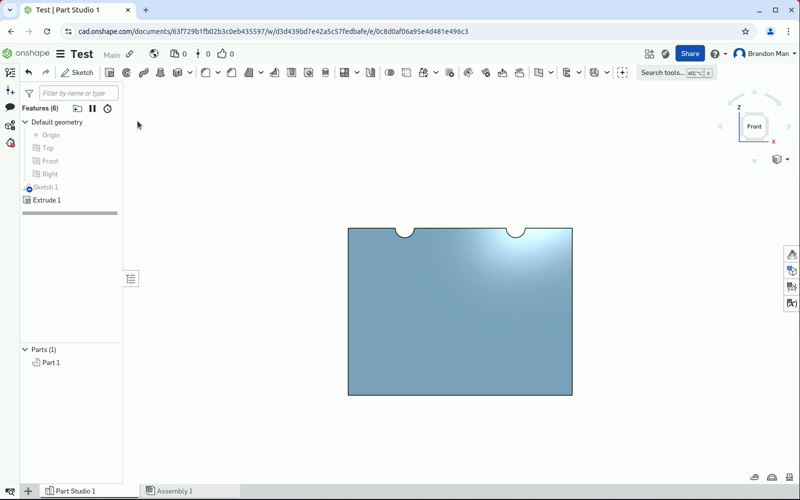
key(shift+h)
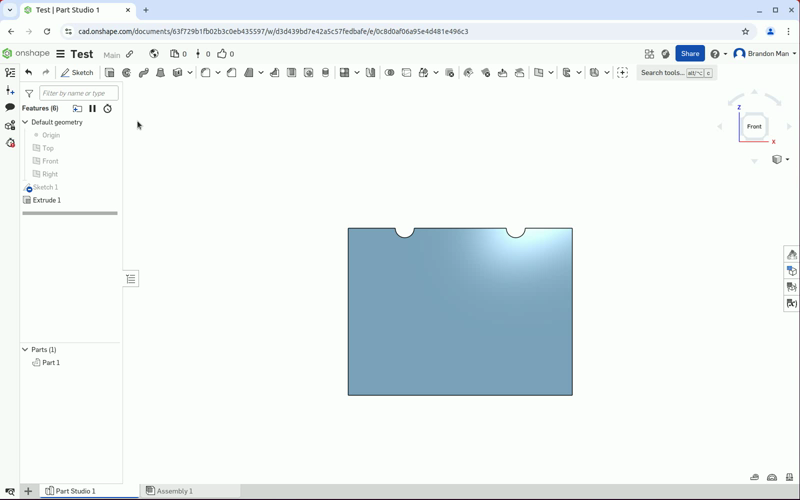
key(shift+h)
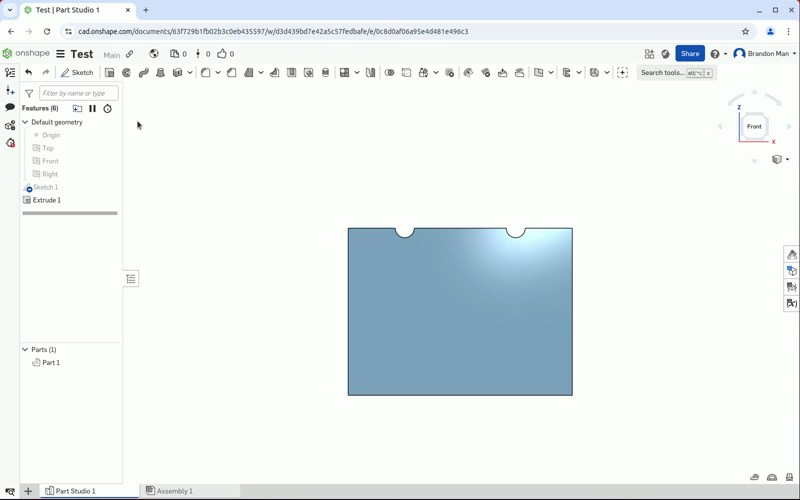
mouse_move(73, 189)
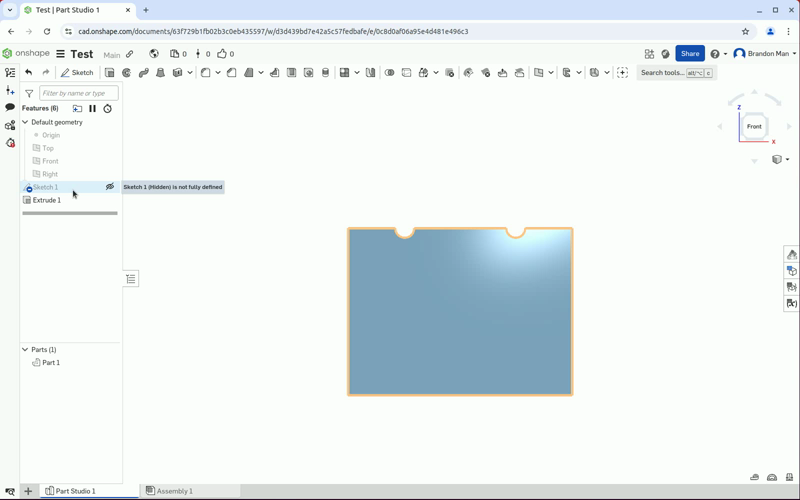
click(73, 189)
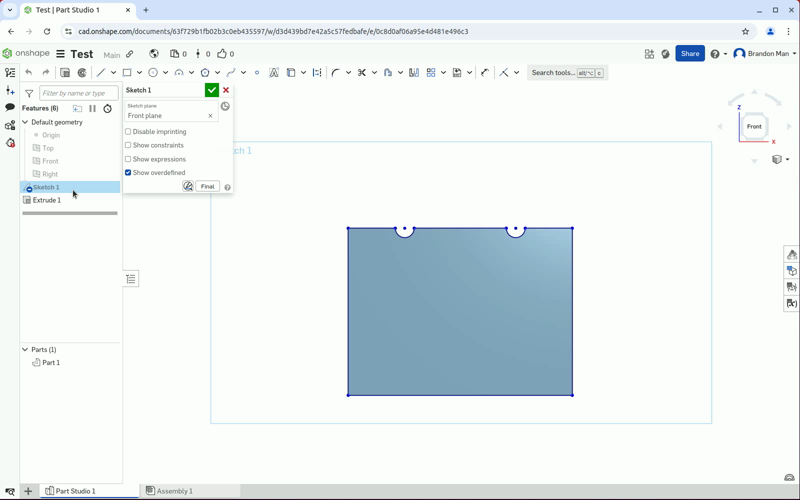
mouse_move(229, 92)
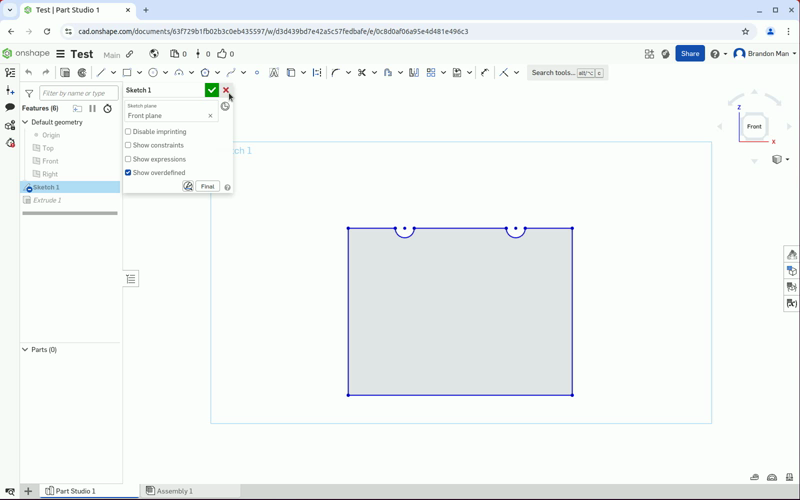
click(229, 92)
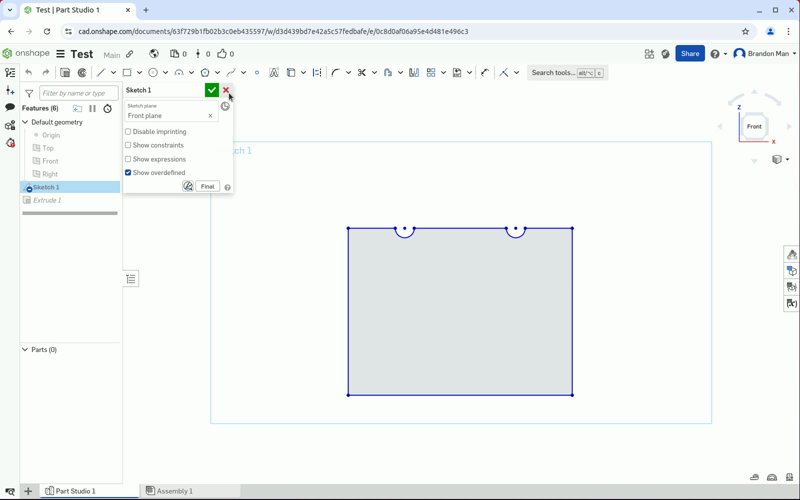
key(shift+s)
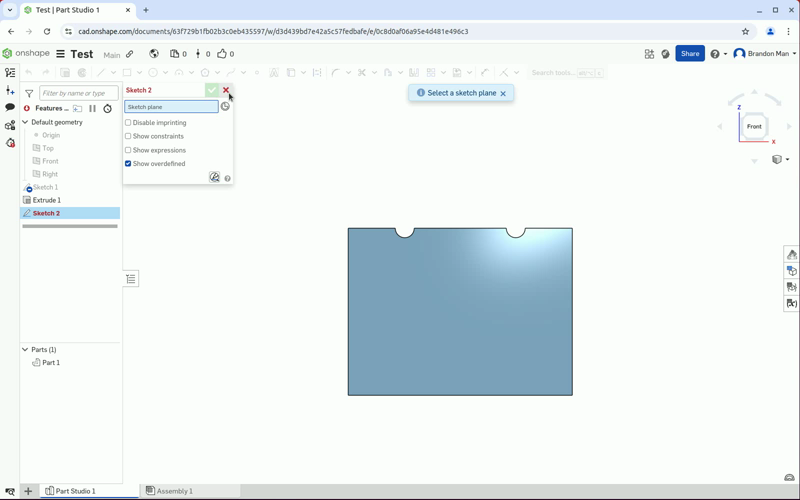
mouse_move(73, 163)
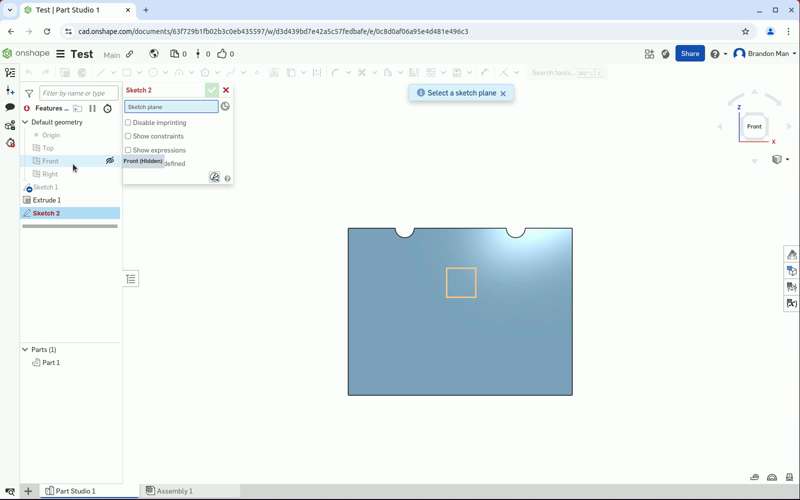
click(73, 163)
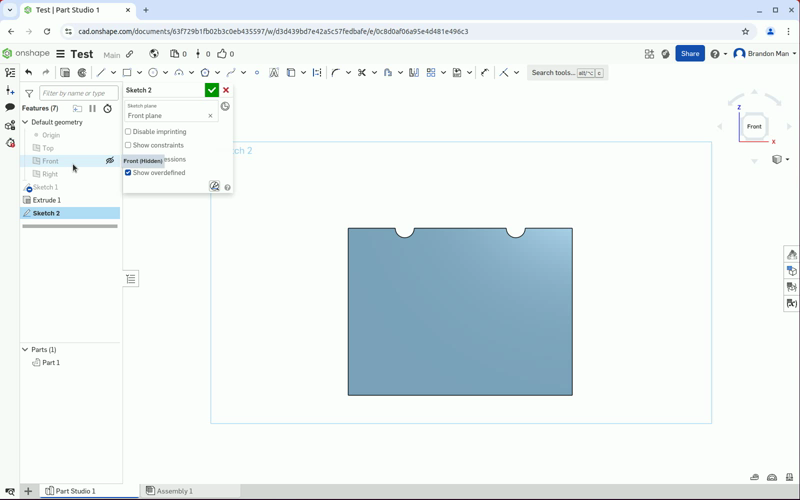
mouse_move(73, 352)
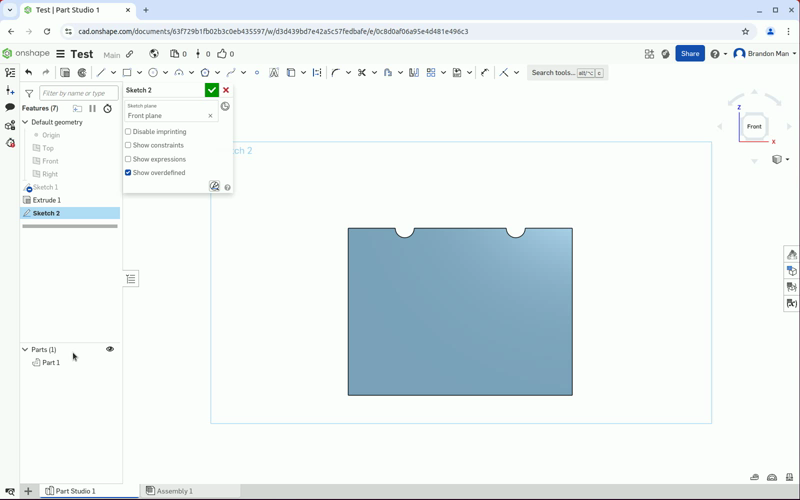
key(y)
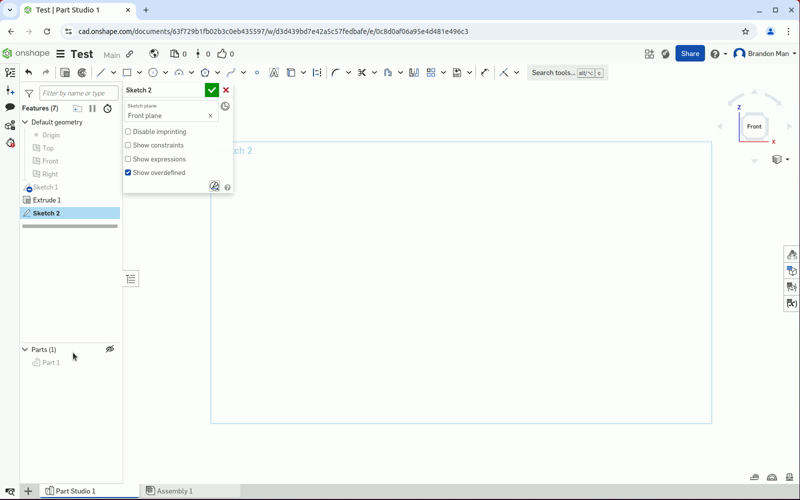
key(l)
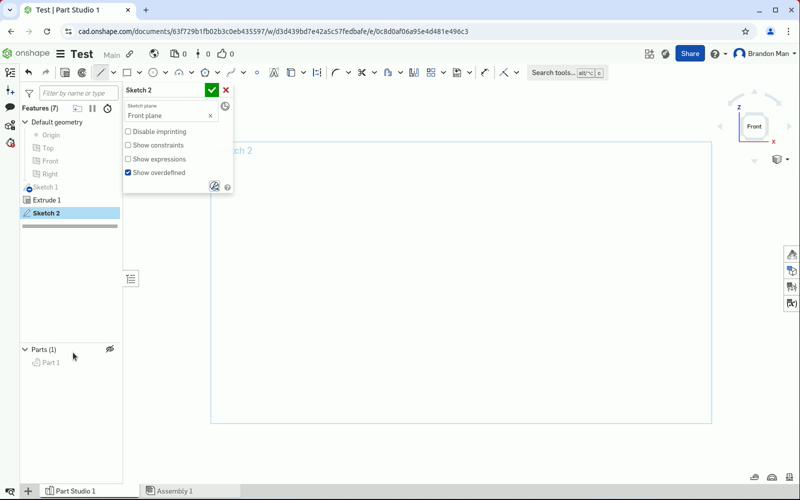
key_down(shift)
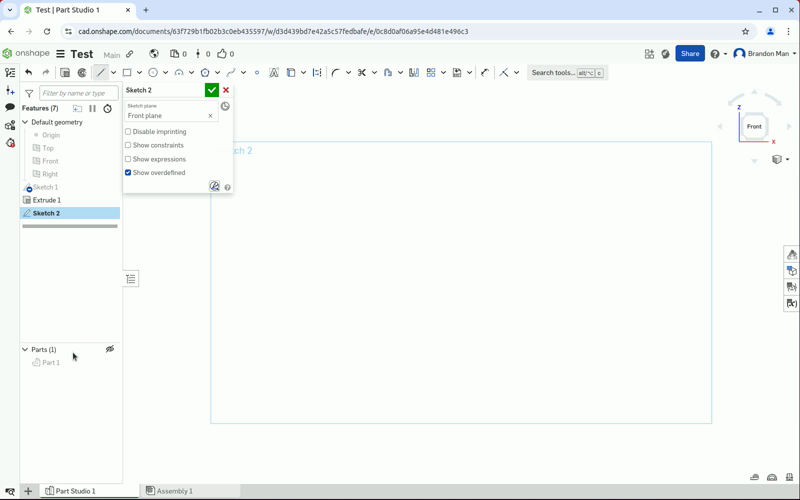
mouse_move(348, 226)
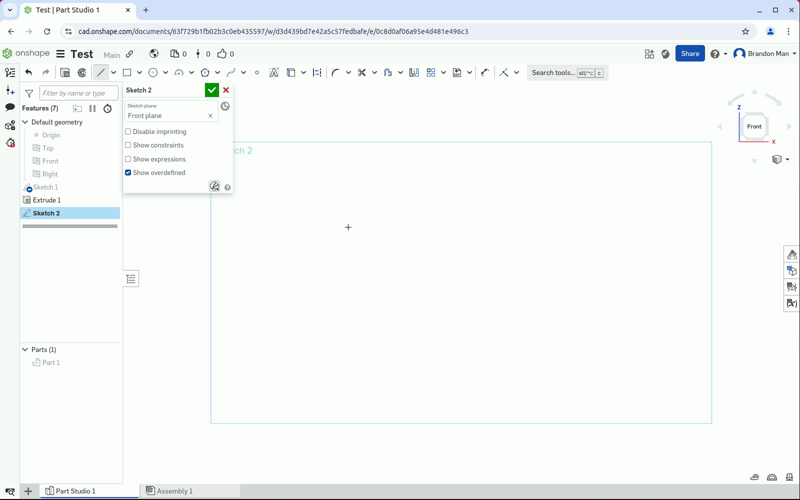
click(348, 226)
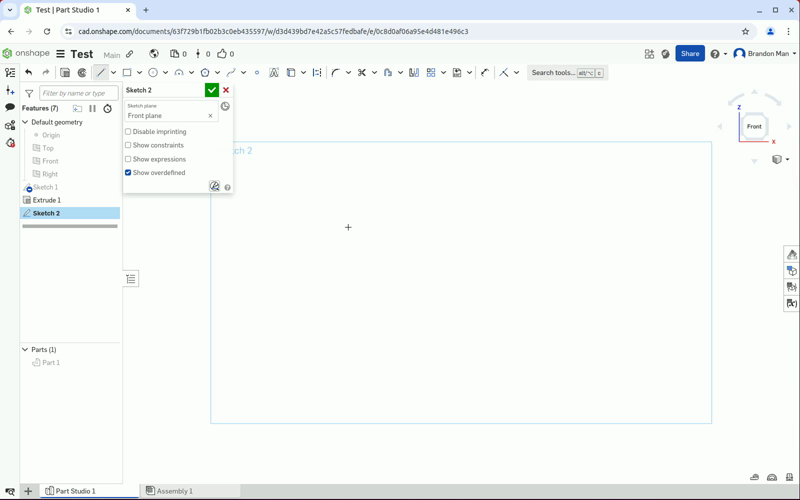
key_up(shift)
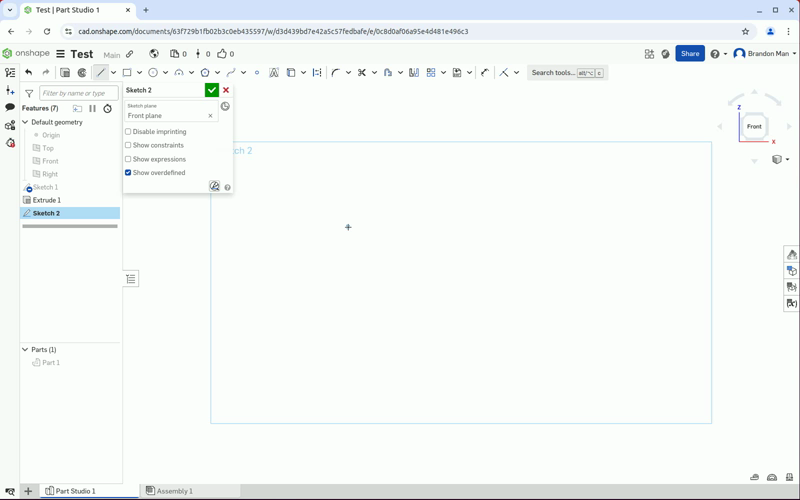
key_down(shift)
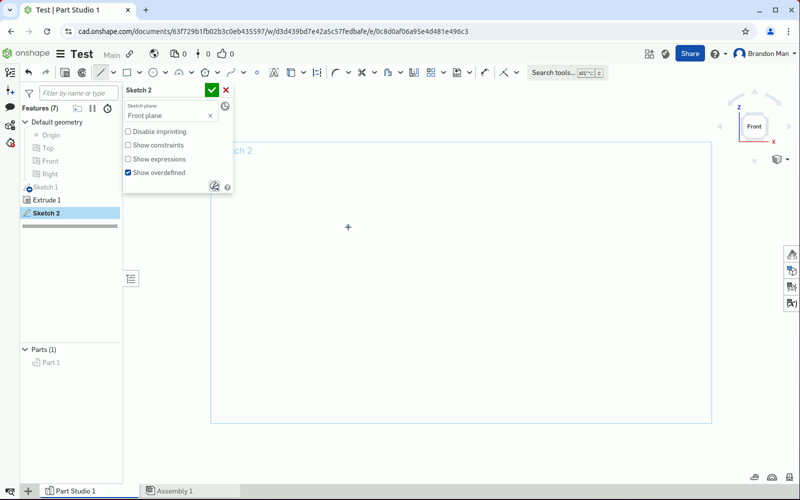
mouse_move(378, 226)
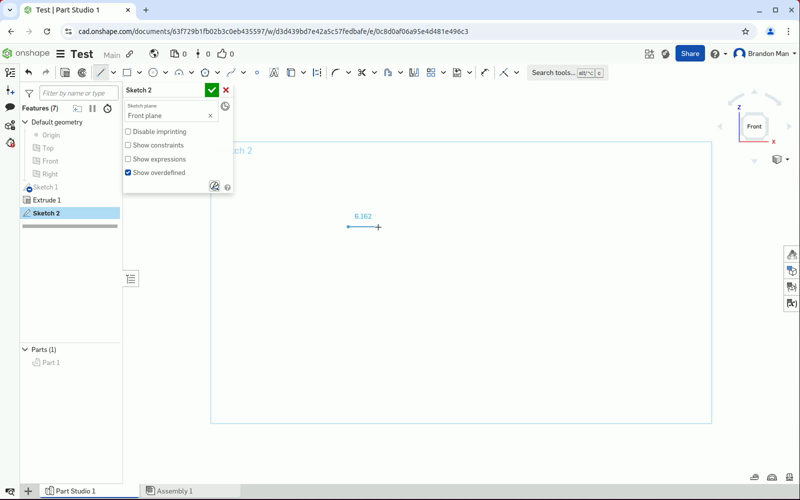
mouse_move(395, 226)
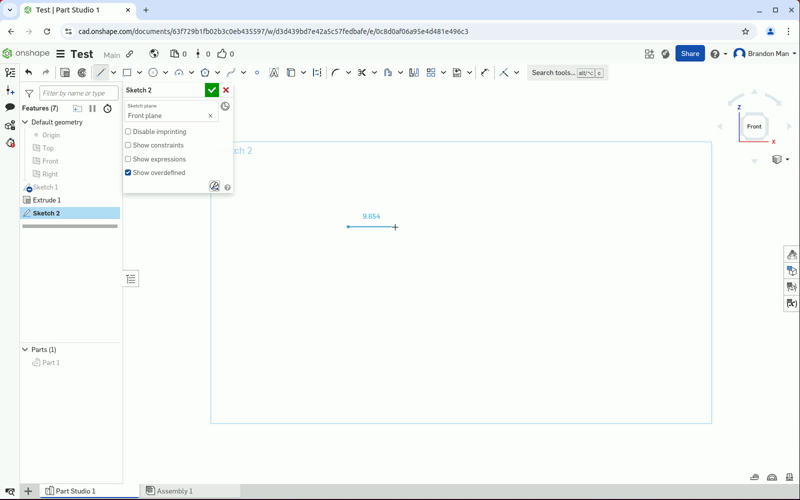
click(395, 226)
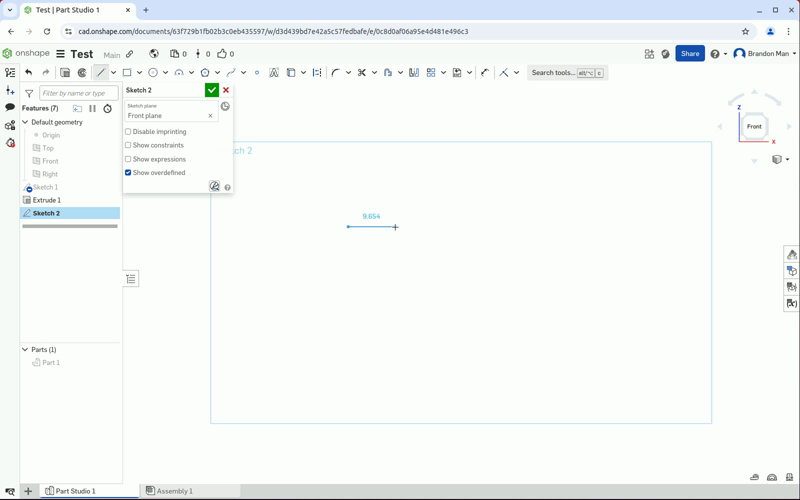
key_up(shift)
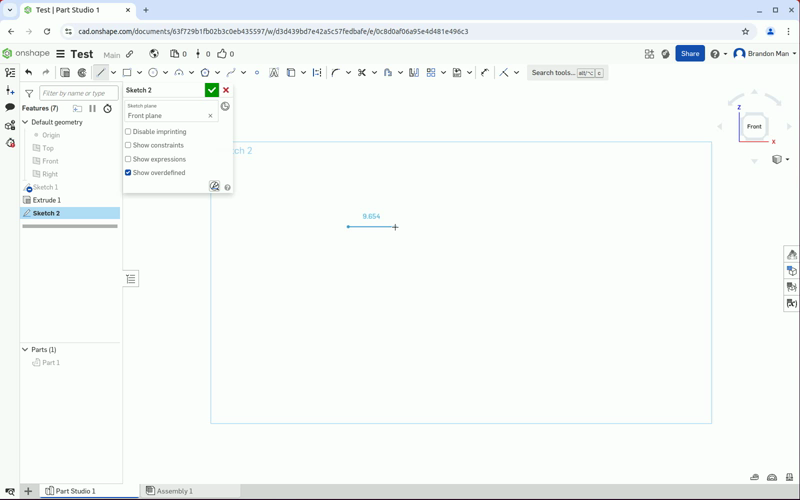
key(esc)
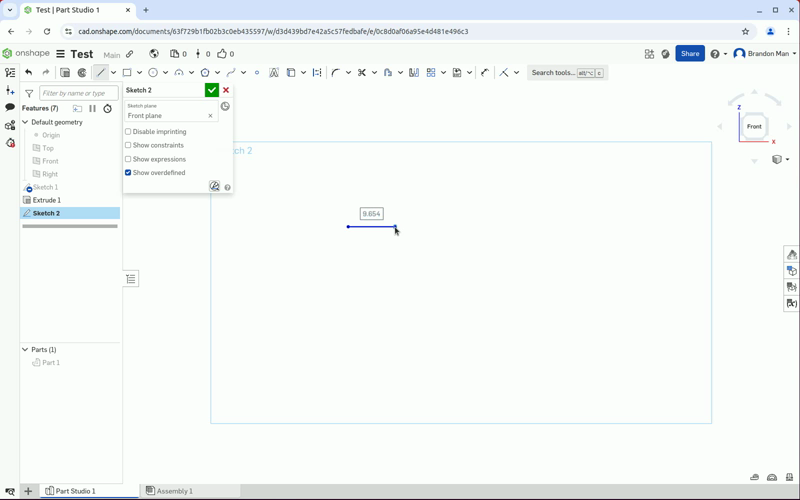
key(a)
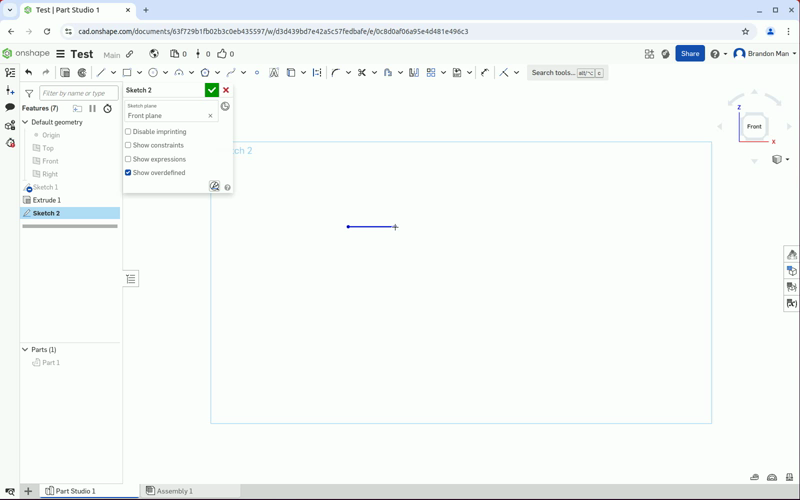
mouse_move(395, 226)
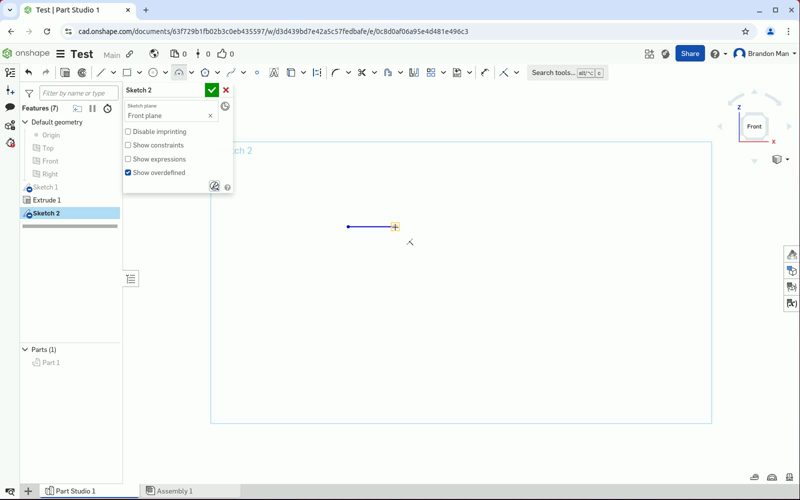
click(395, 226)
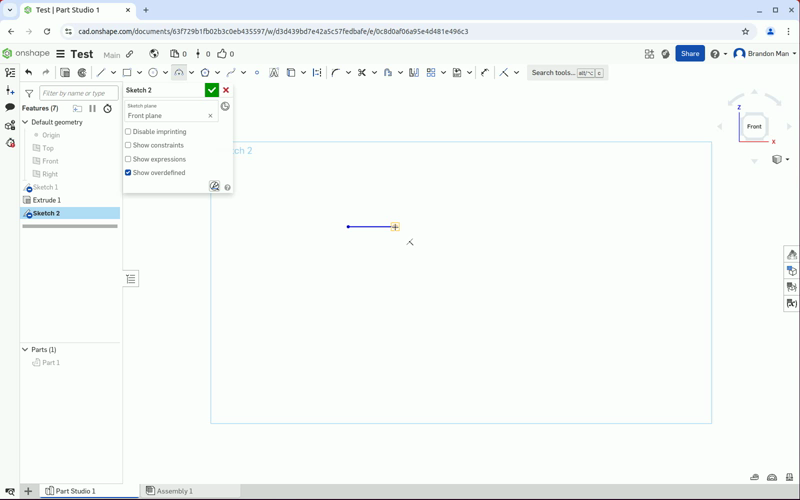
key_down(shift)
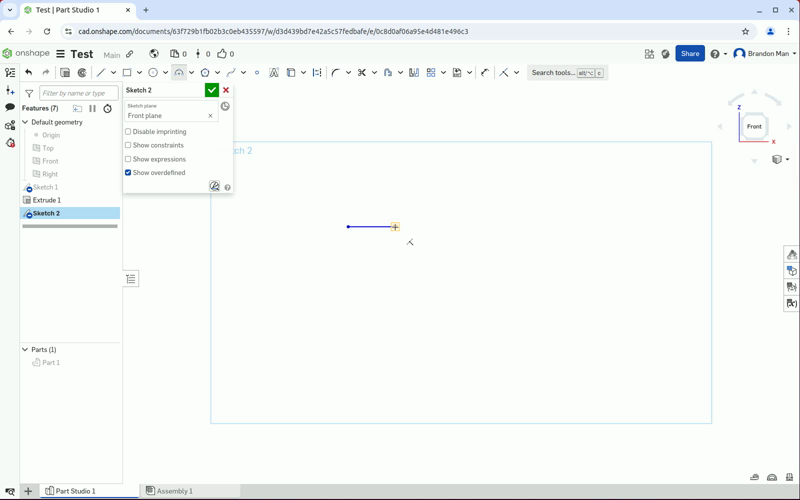
mouse_move(414, 226)
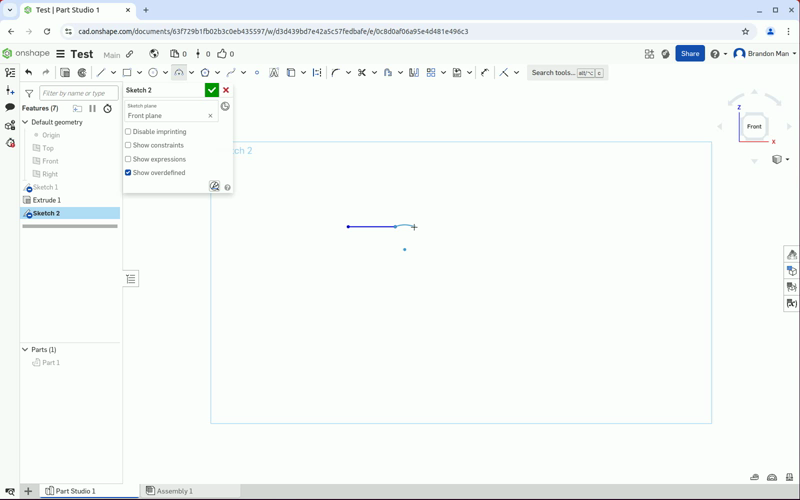
click(414, 226)
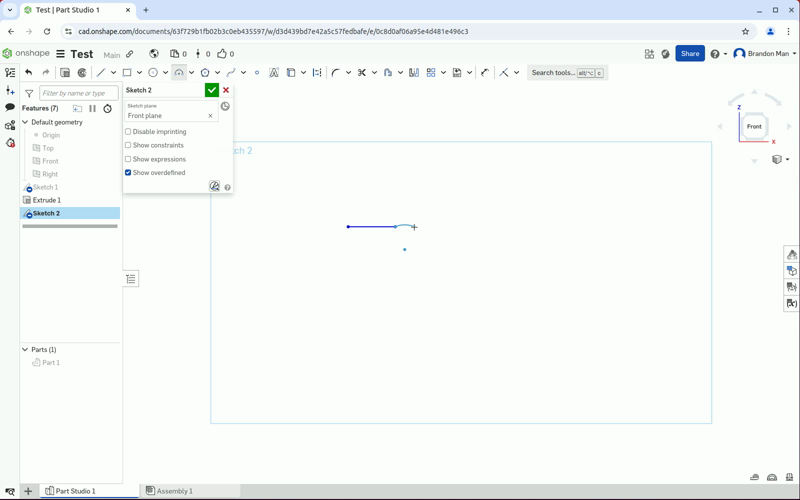
mouse_move(404, 217)
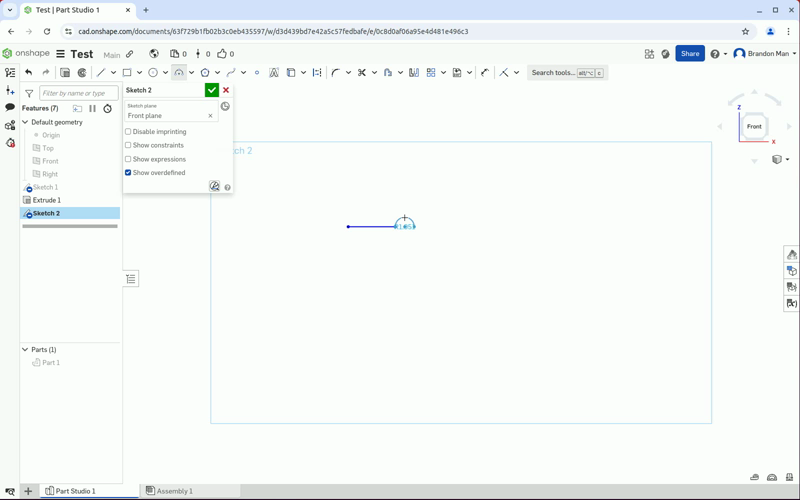
click(404, 217)
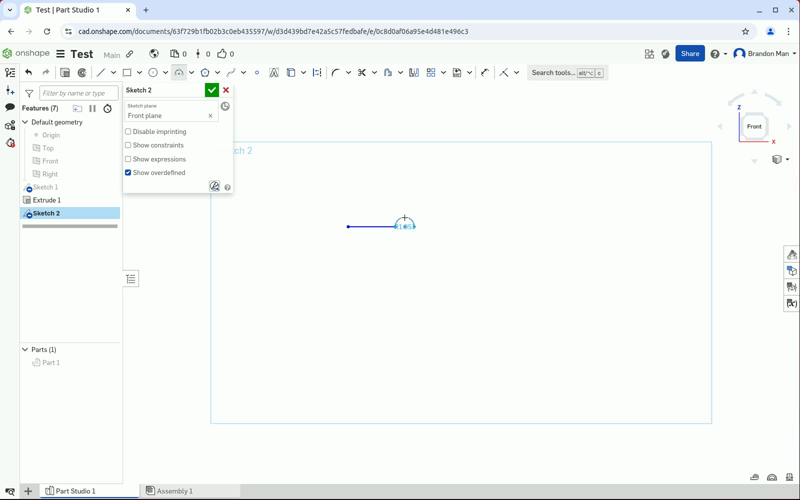
key_up(shift)
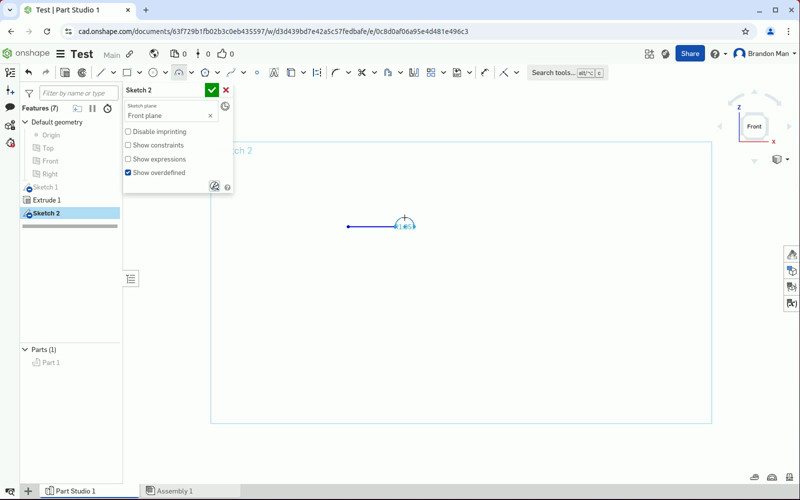
key(esc)
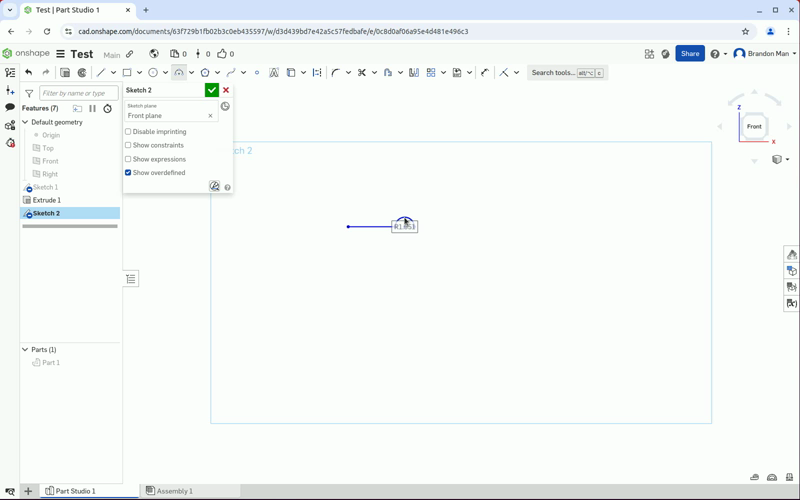
key(l)
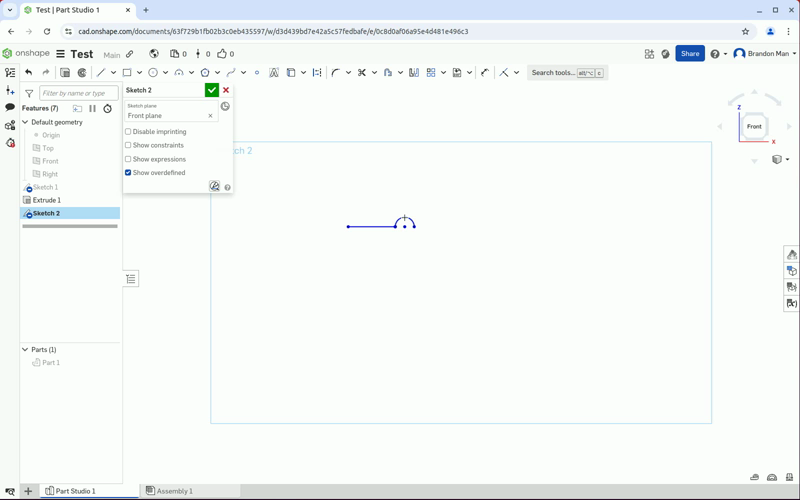
mouse_move(414, 226)
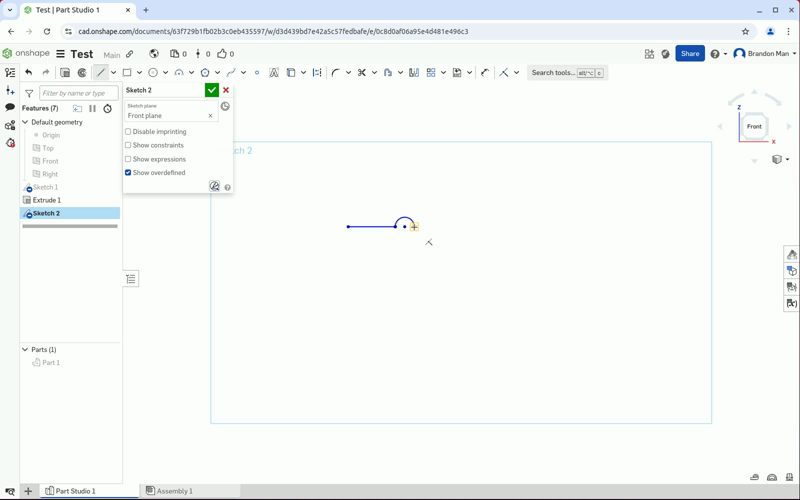
click(414, 226)
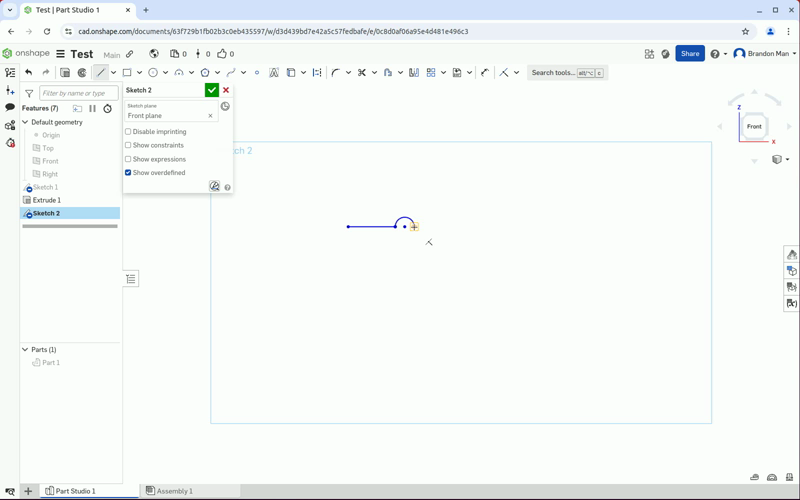
key_down(shift)
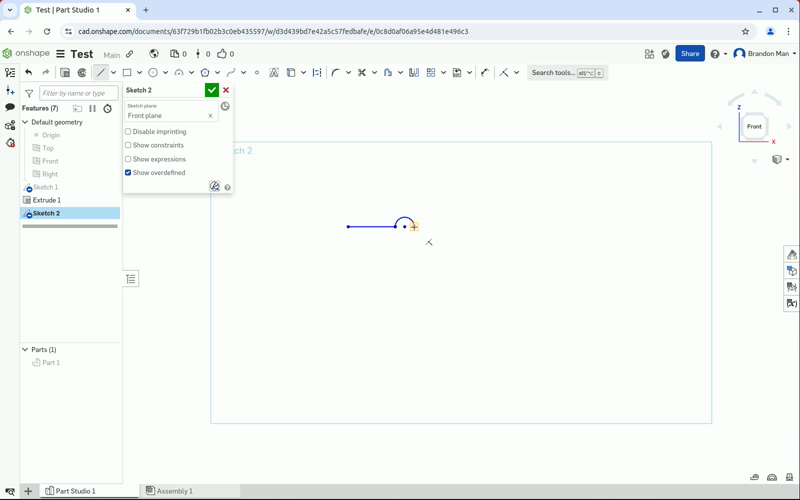
mouse_move(506, 226)
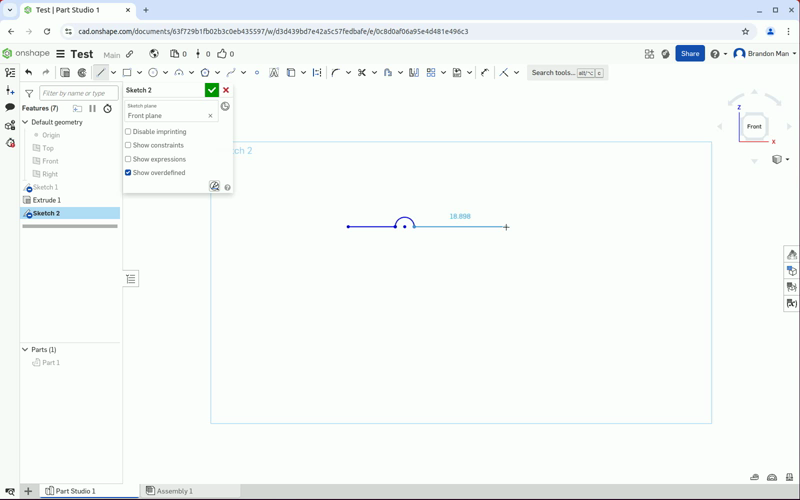
click(506, 226)
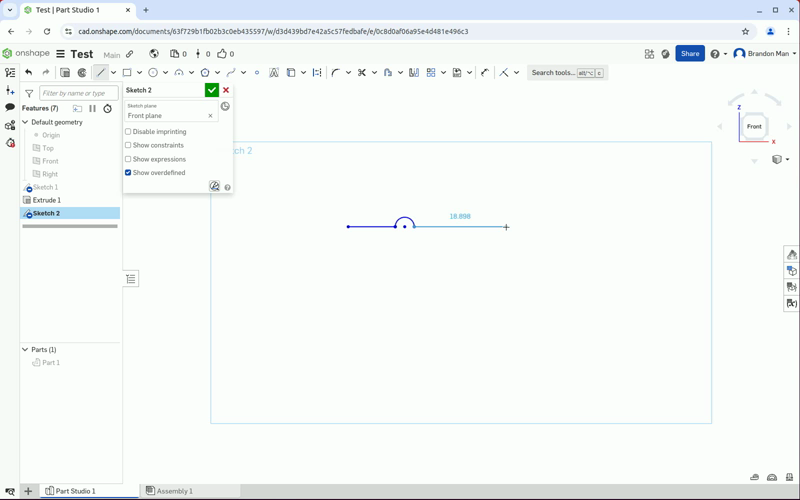
key_up(shift)
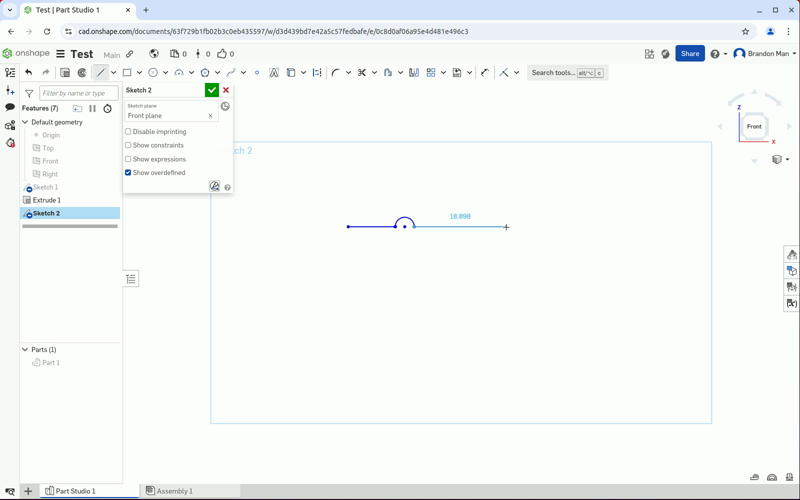
key(esc)
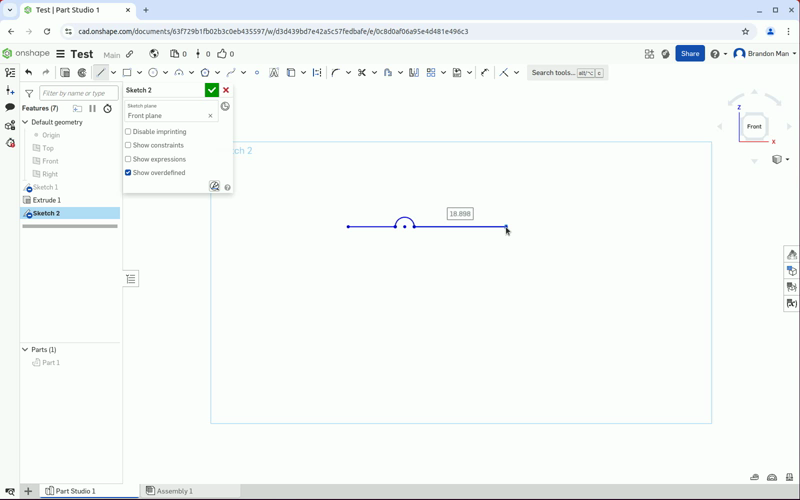
key(a)
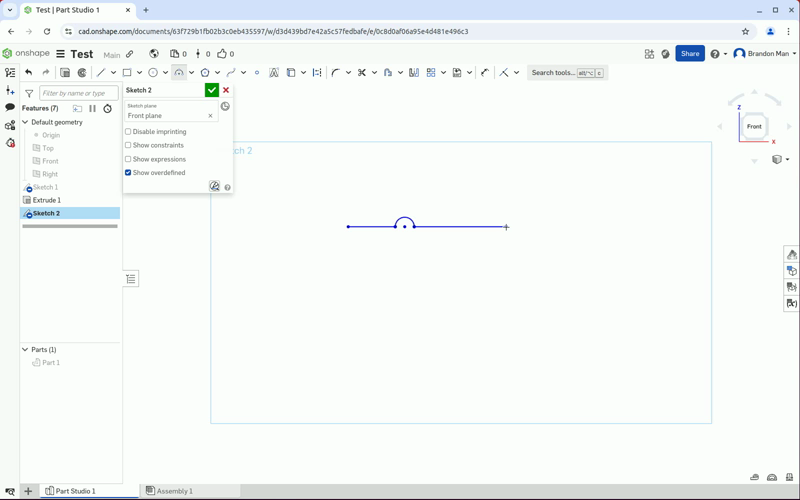
mouse_move(506, 226)
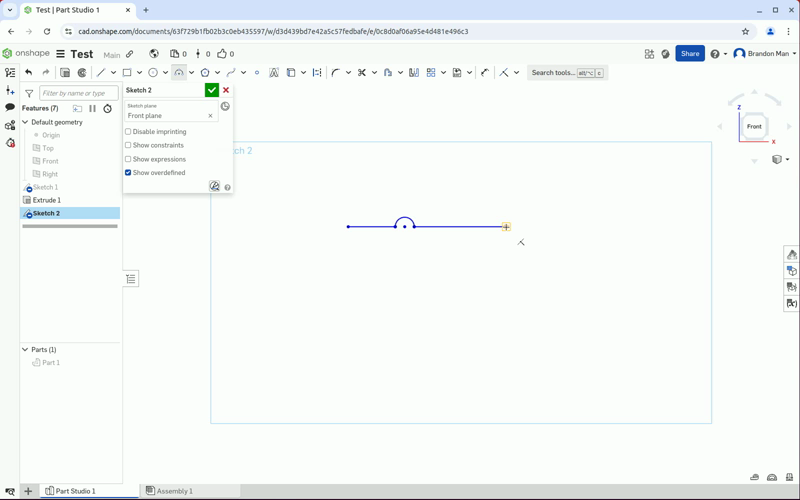
click(506, 226)
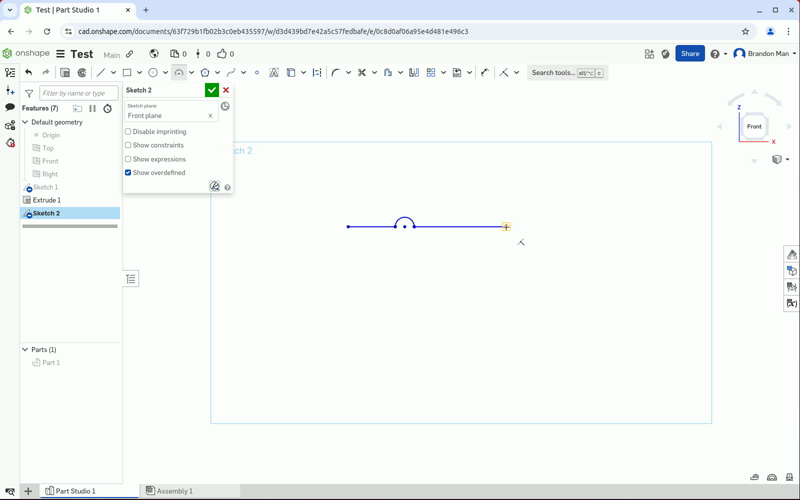
key_down(shift)
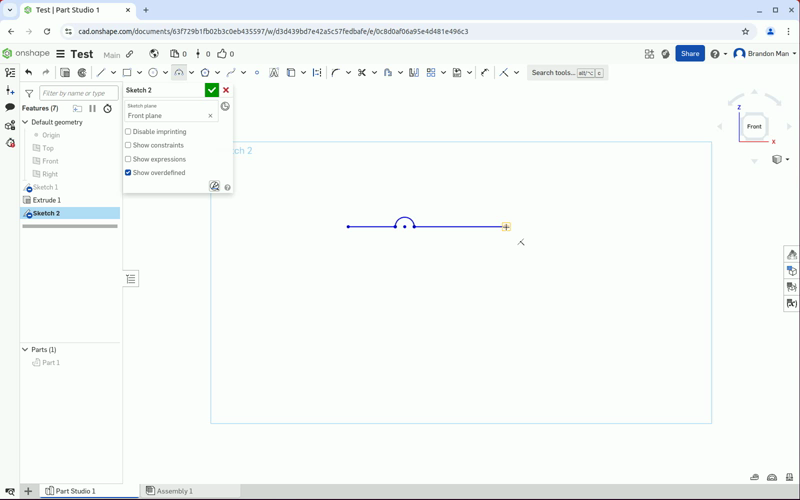
mouse_move(525, 226)
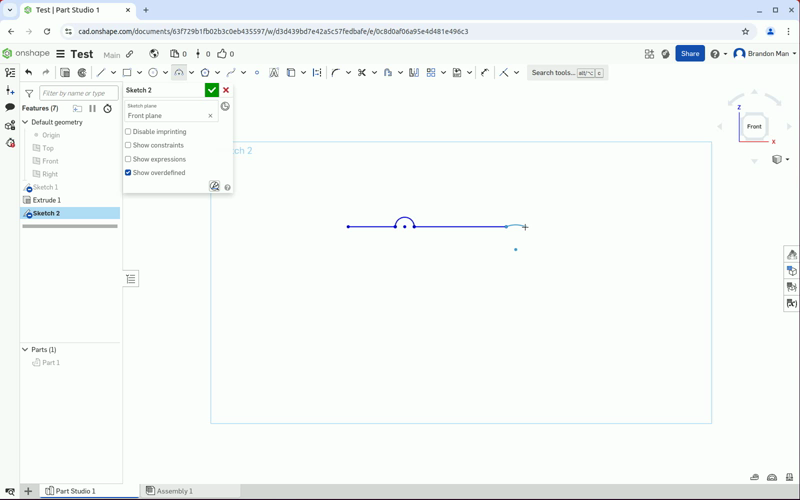
click(525, 226)
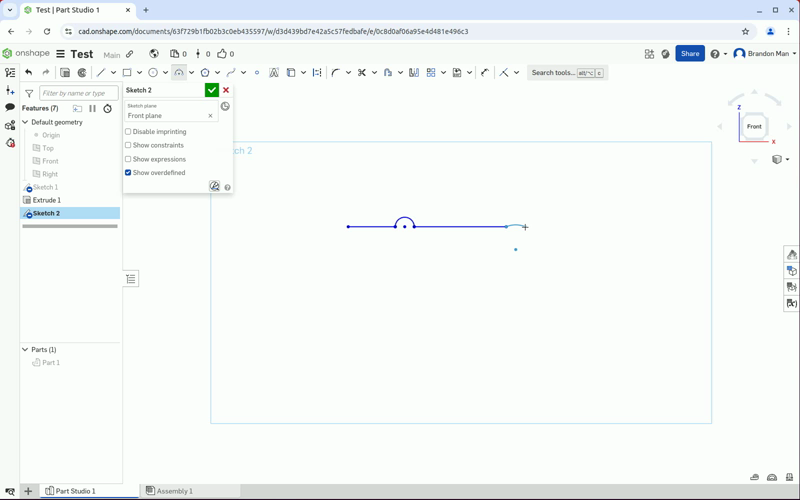
mouse_move(515, 217)
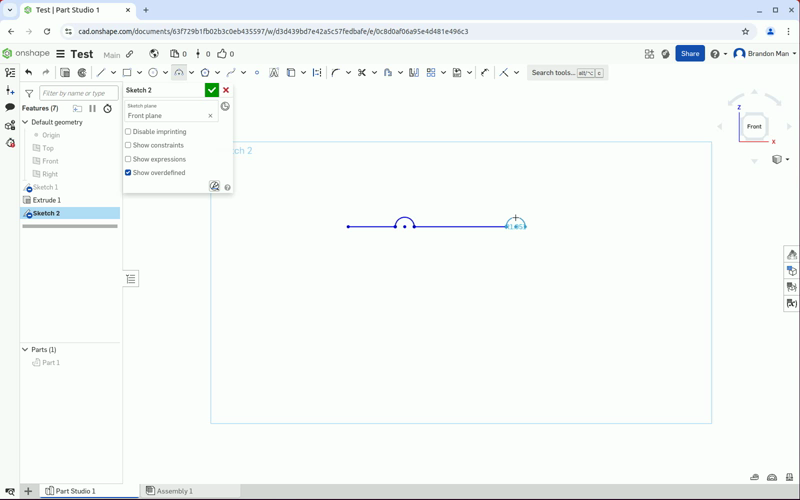
click(515, 217)
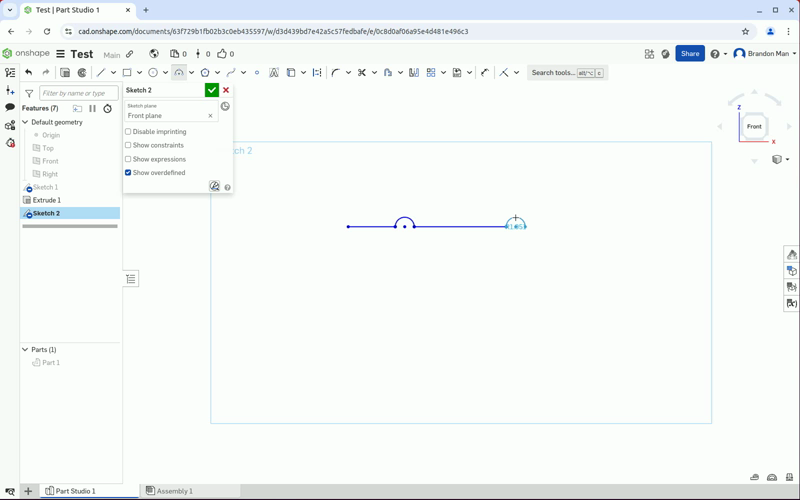
key_up(shift)
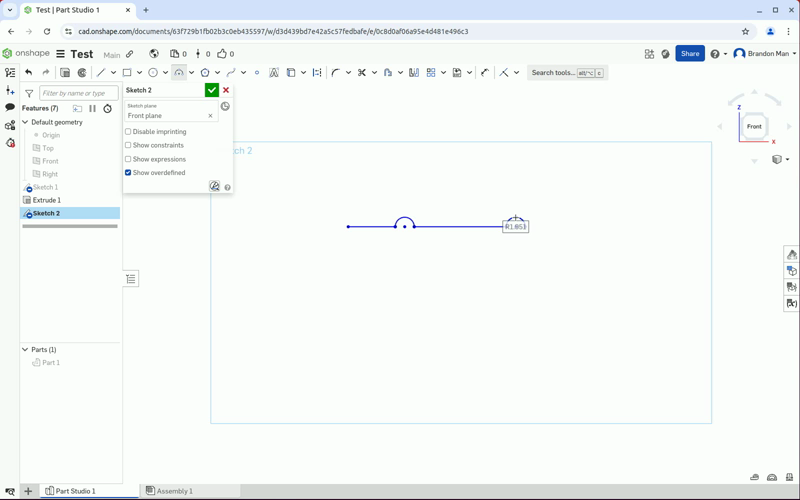
key(esc)
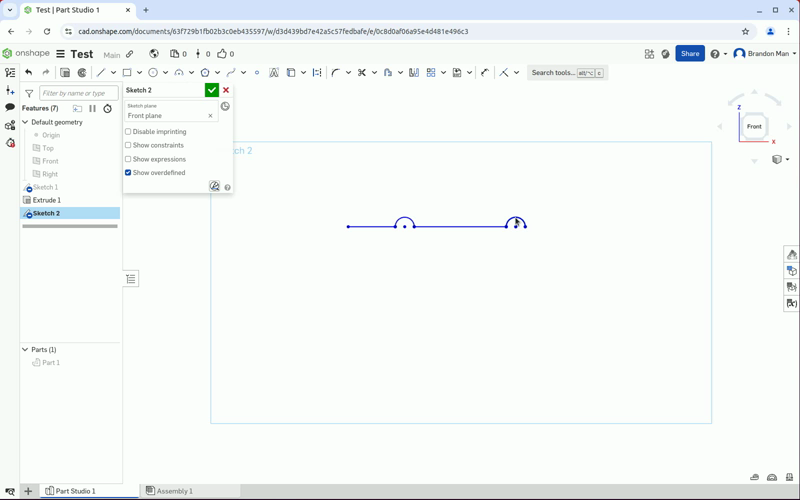
key(l)
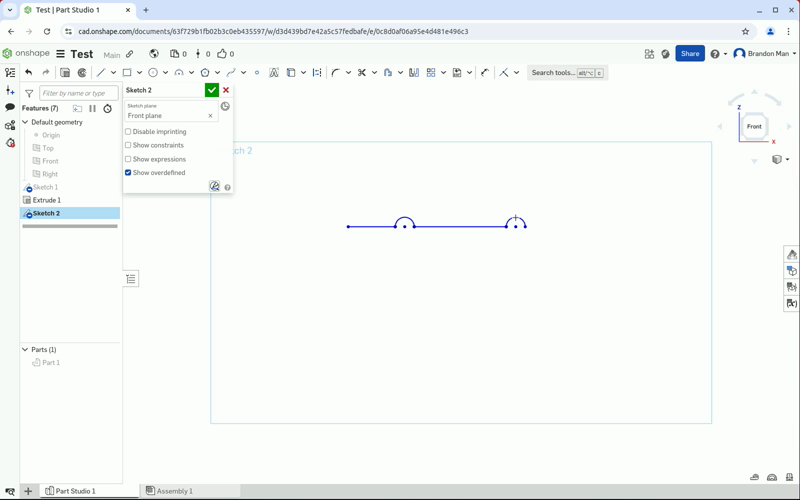
mouse_move(525, 226)
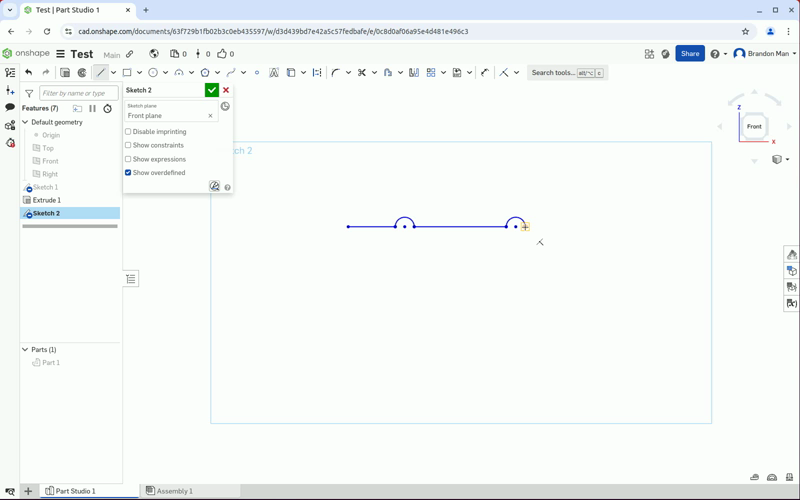
click(525, 226)
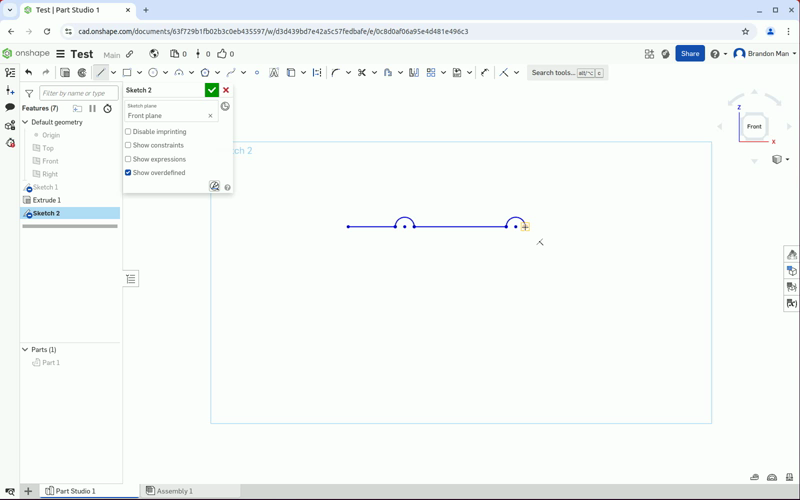
key_down(shift)
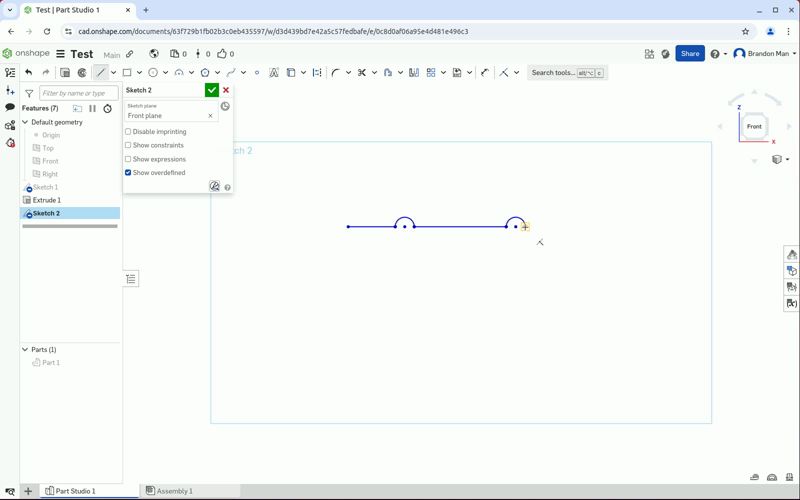
mouse_move(555, 226)
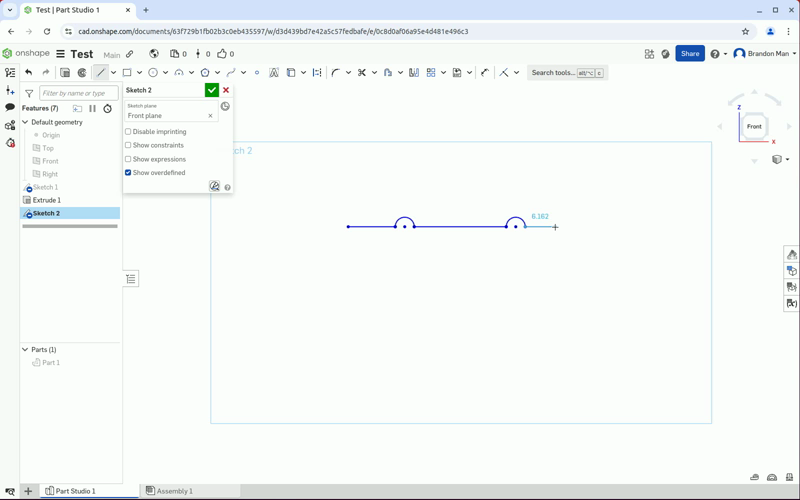
mouse_move(572, 226)
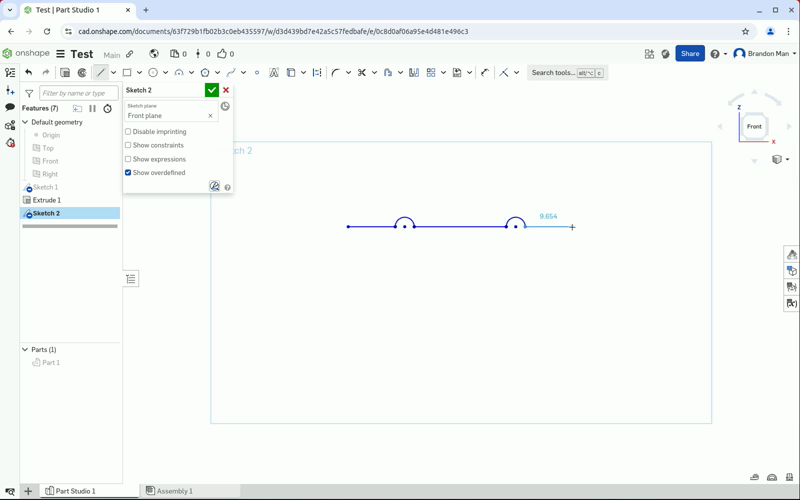
click(572, 226)
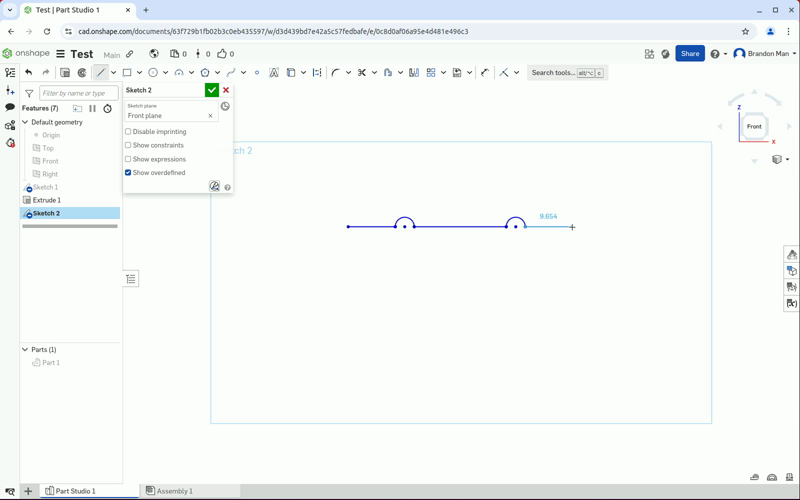
key_up(shift)
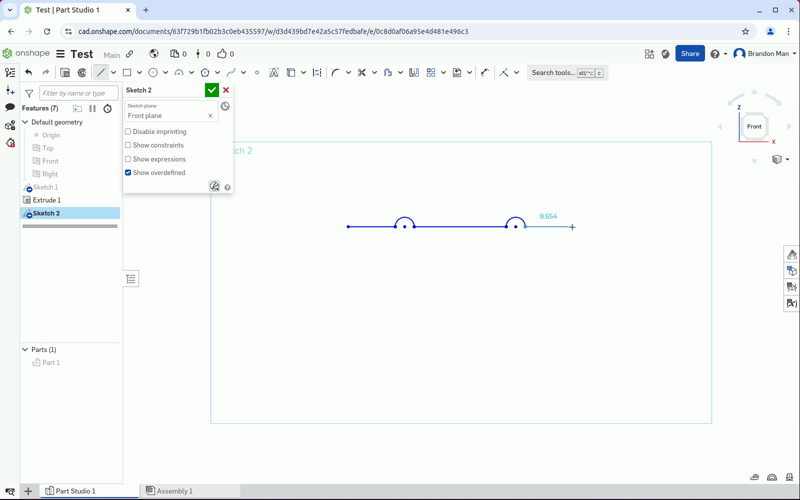
key_down(shift)
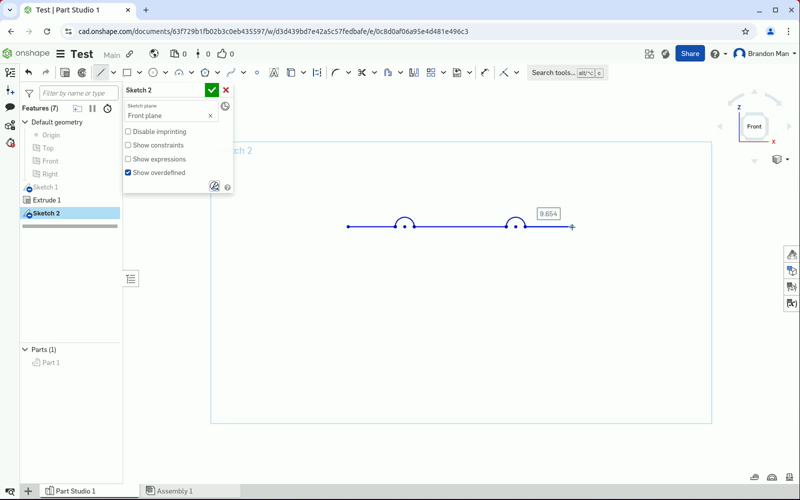
mouse_move(589, 226)
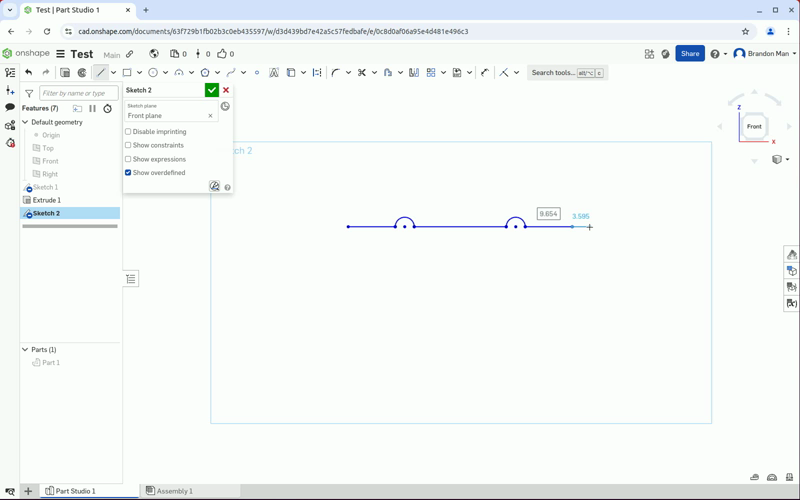
mouse_move(572, 170)
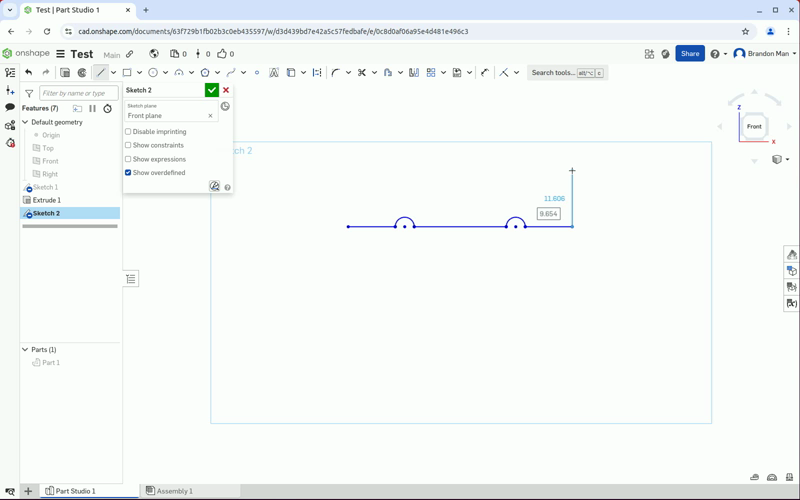
click(572, 170)
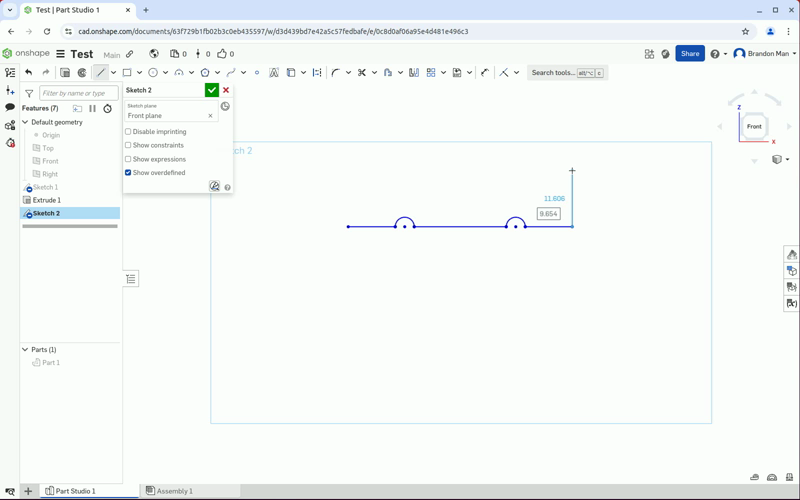
key_up(shift)
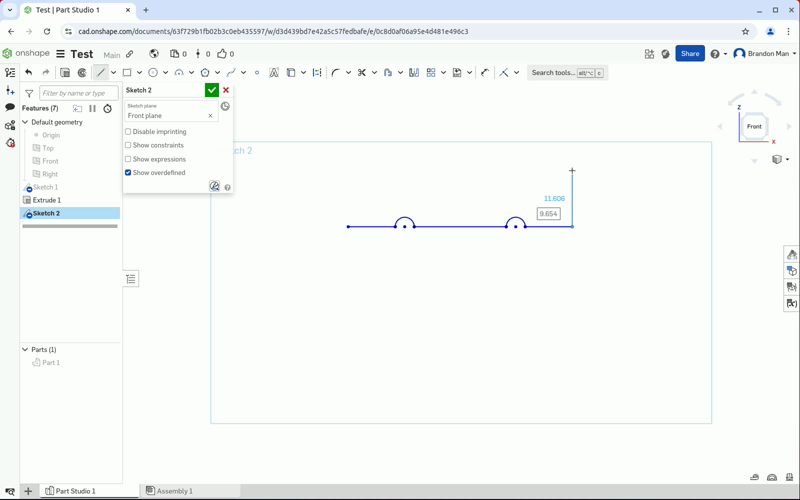
key_down(shift)
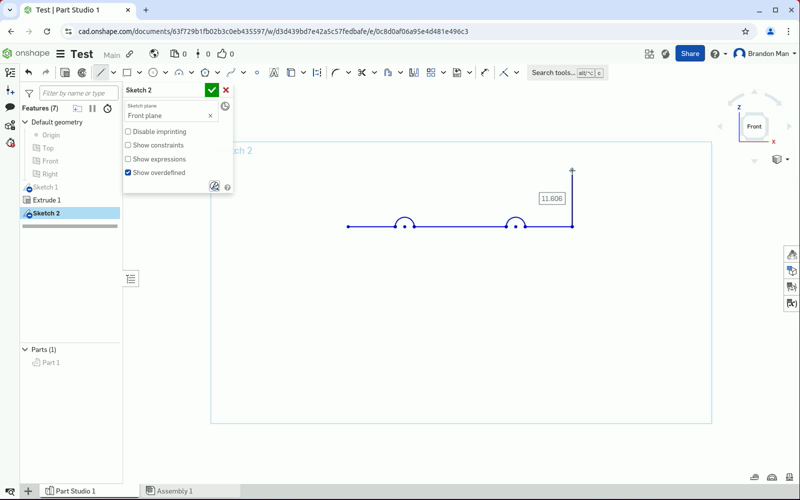
mouse_move(348, 170)
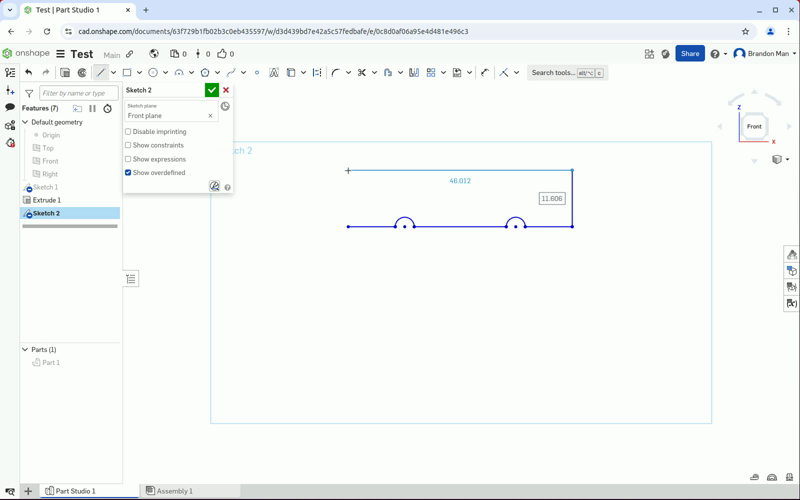
click(348, 170)
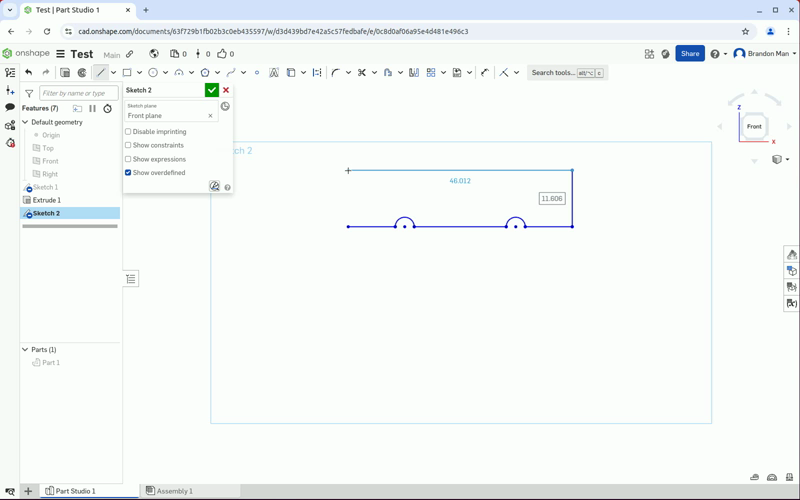
key_up(shift)
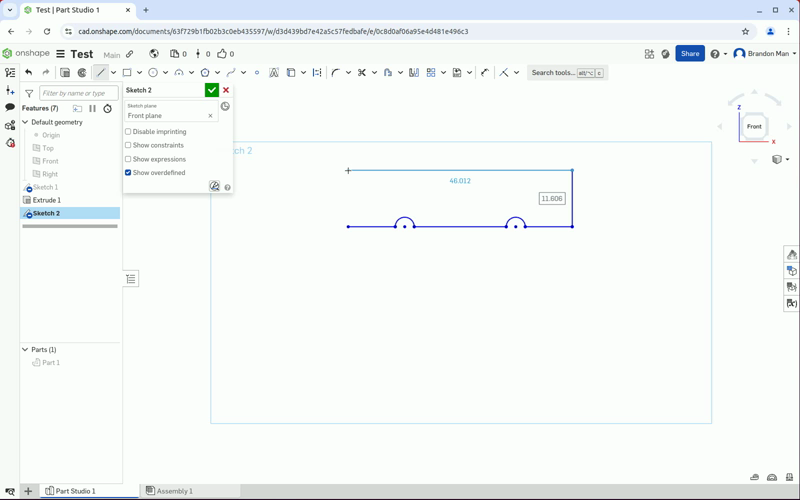
mouse_move(378, 170)
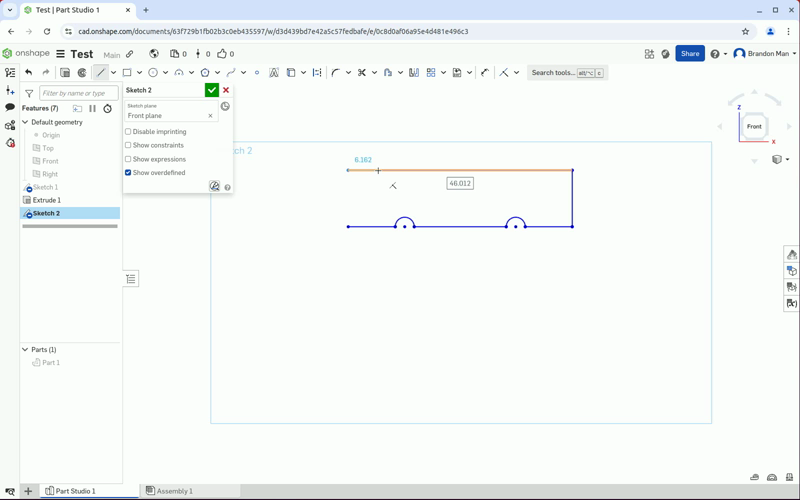
key_down(shift)
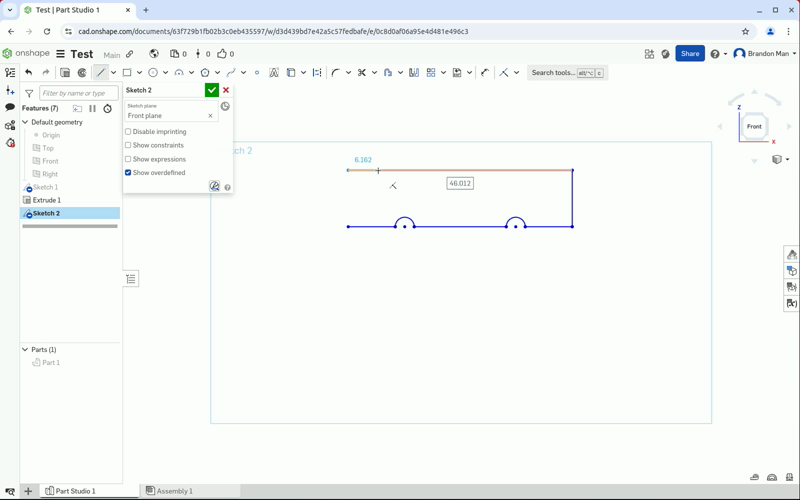
mouse_move(348, 226)
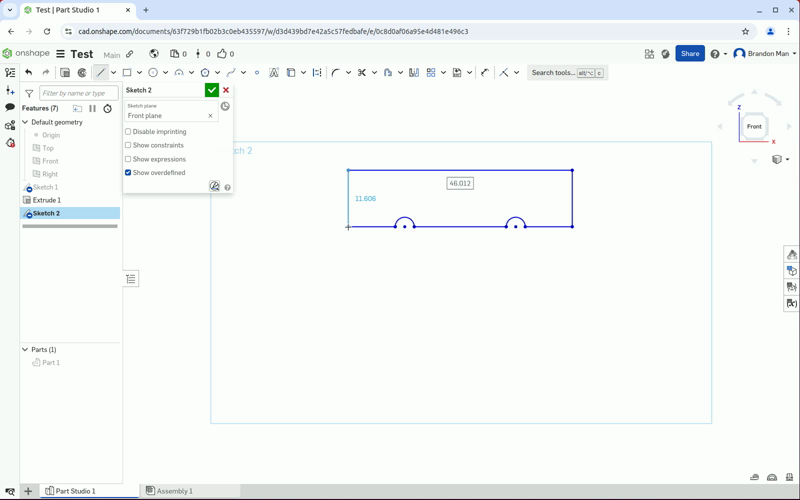
key_up(shift)
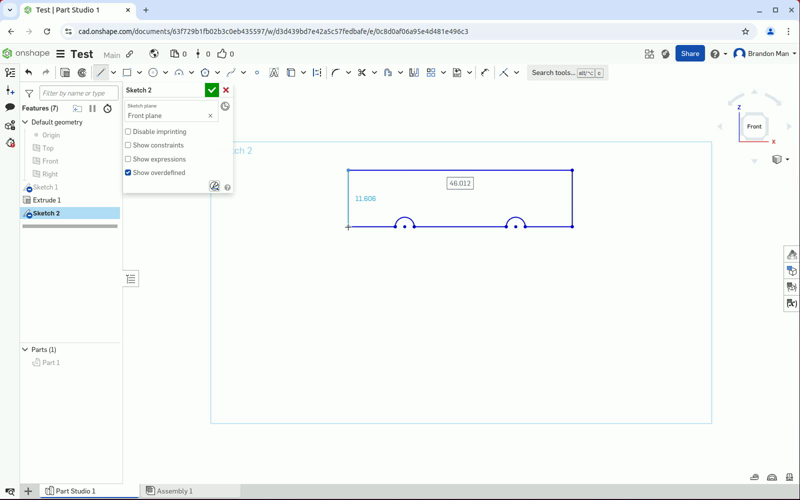
click(348, 226)
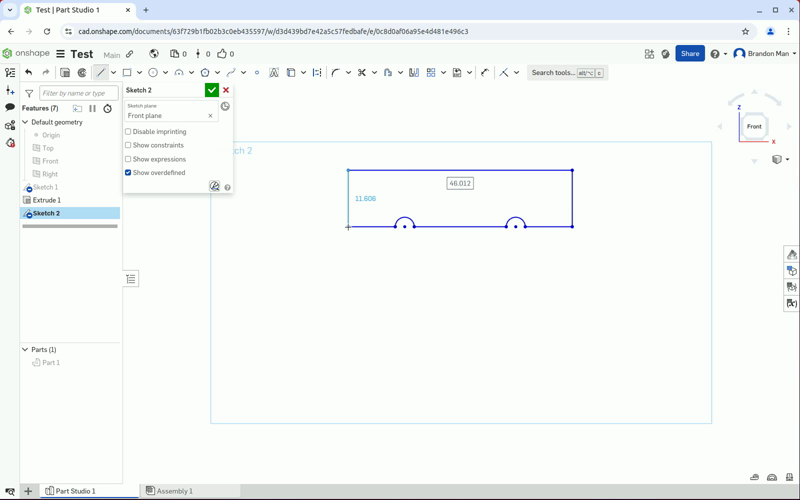
key(esc)
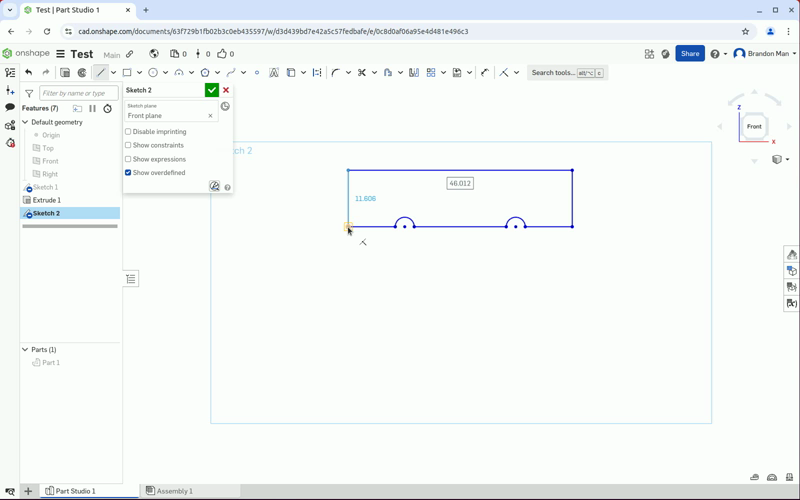
mouse_move(368, 206)
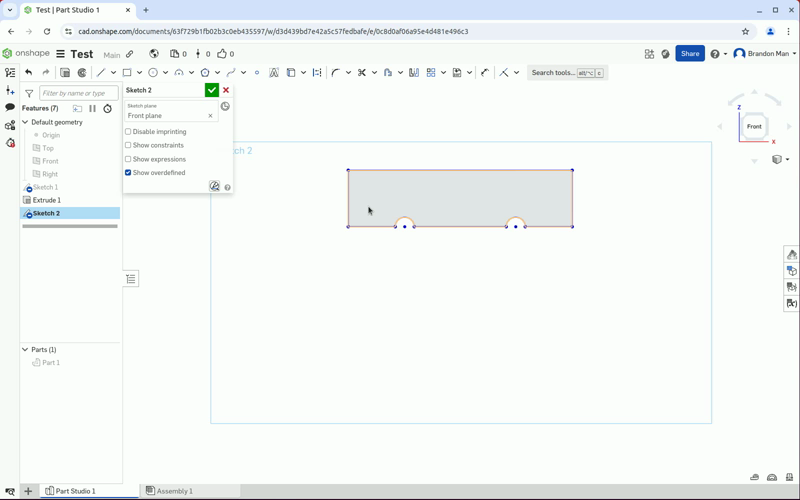
scroll(6)
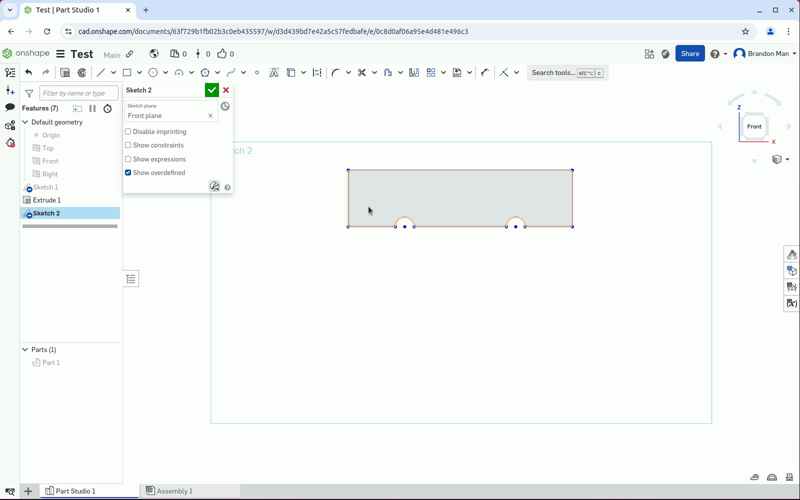
scroll(6)
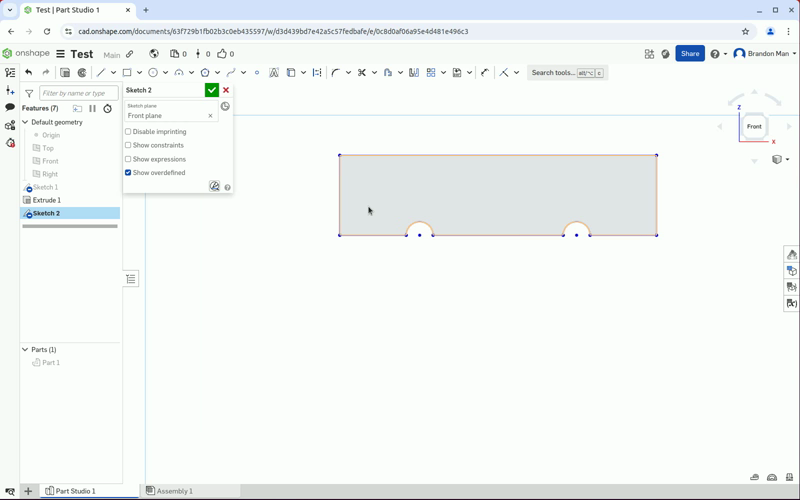
scroll(6)
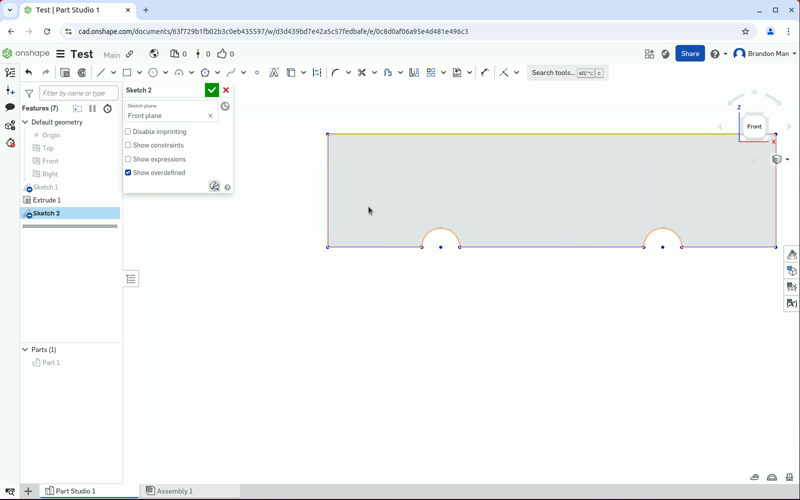
scroll(6)
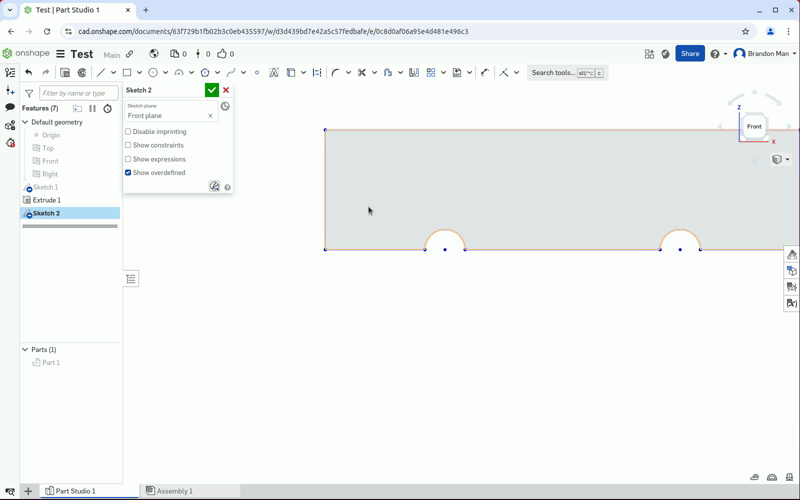
scroll(6)
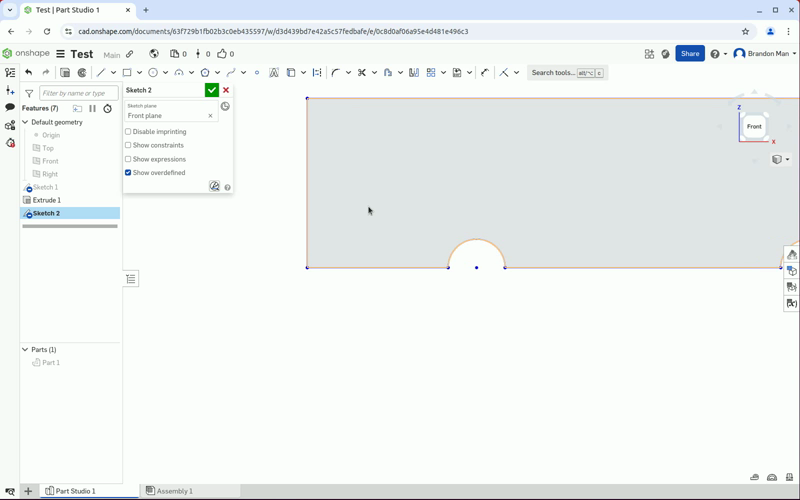
scroll(6)
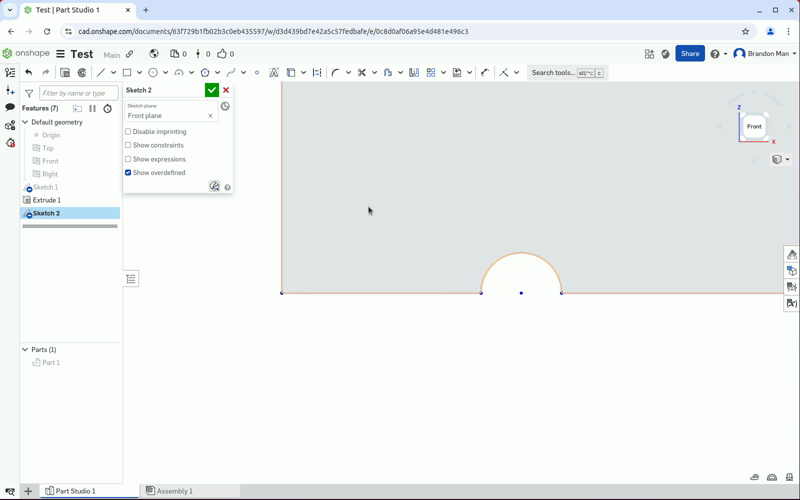
scroll(6)
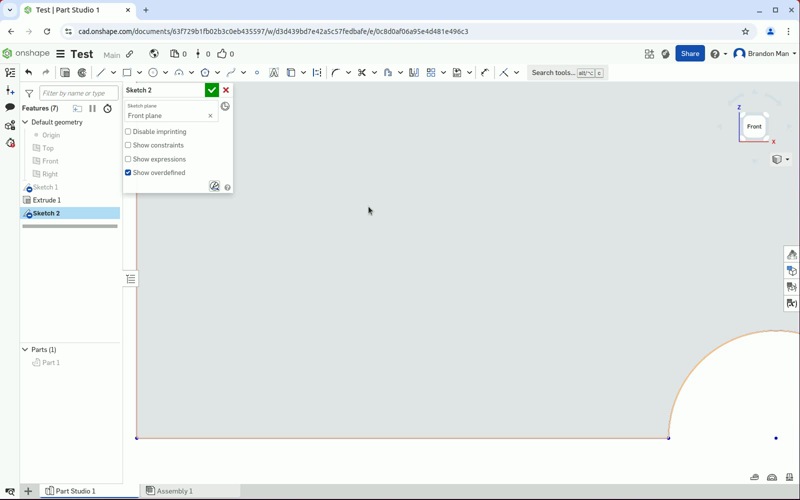
click(368, 206)
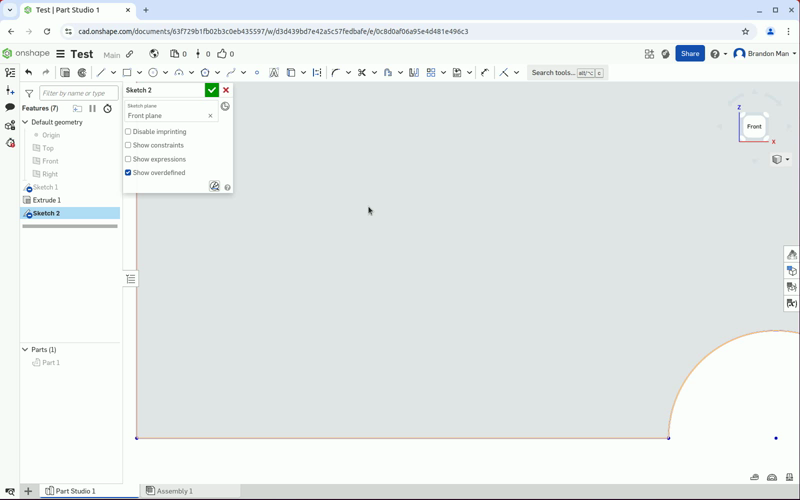
scroll(-6)
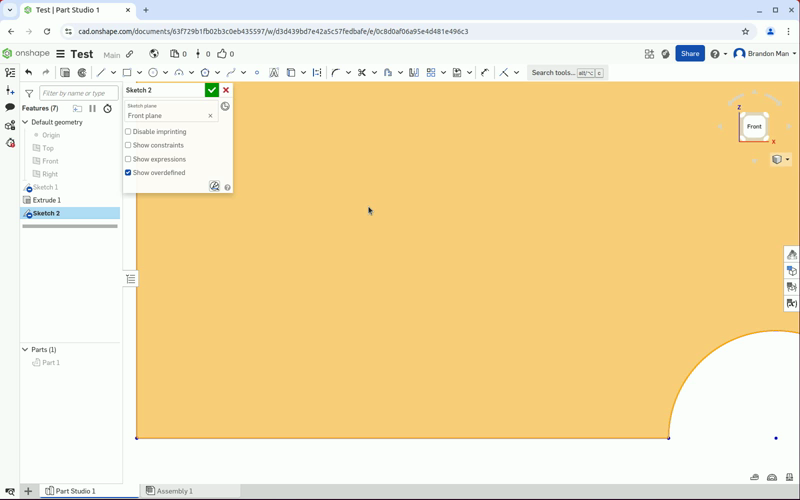
scroll(-6)
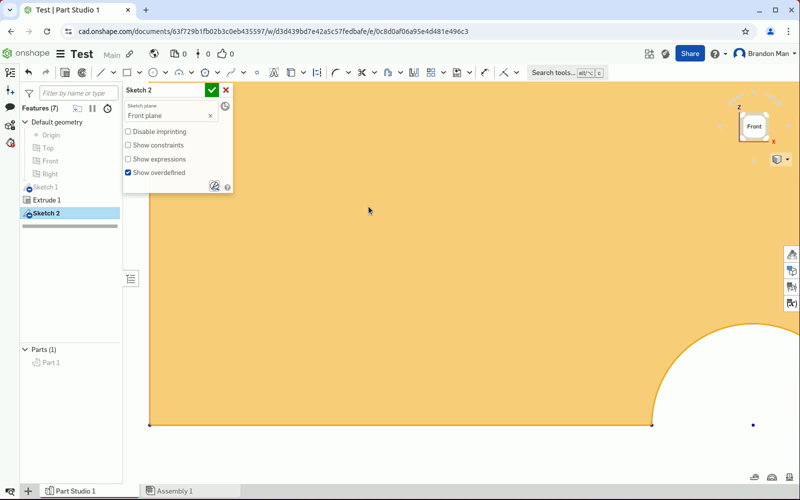
scroll(-6)
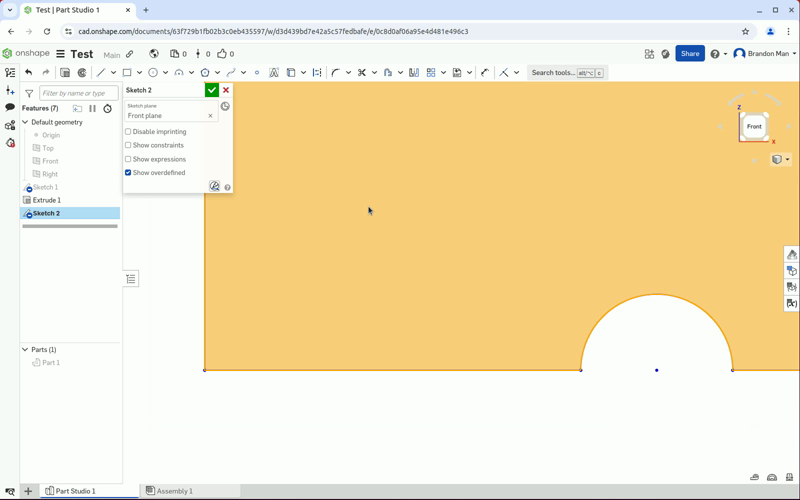
scroll(-6)
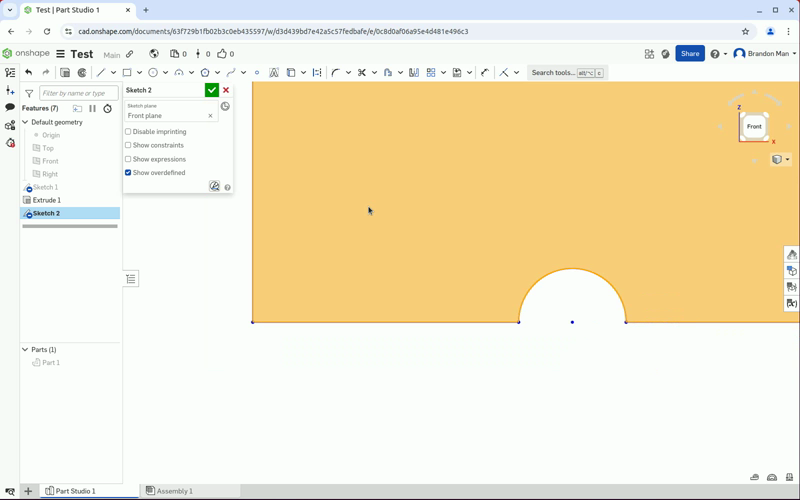
scroll(-6)
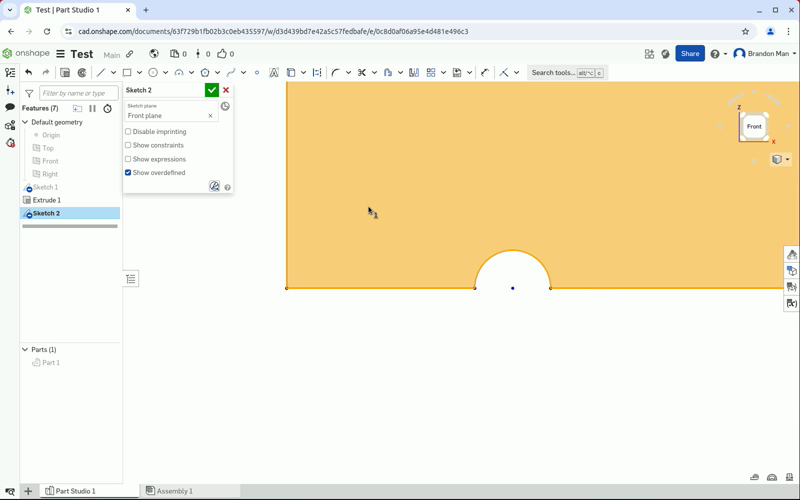
scroll(-6)
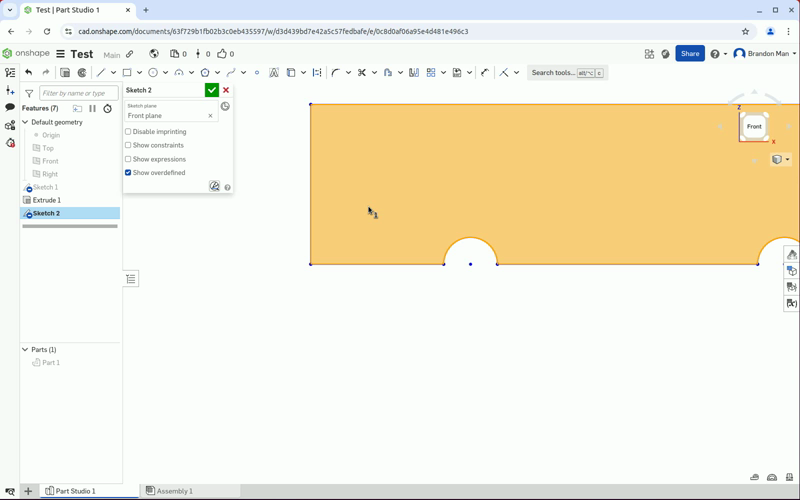
scroll(-6)
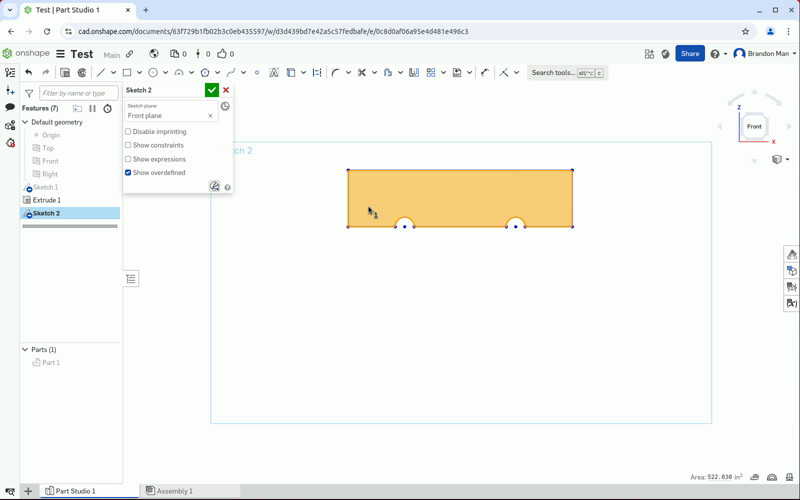
mouse_move(73, 352)
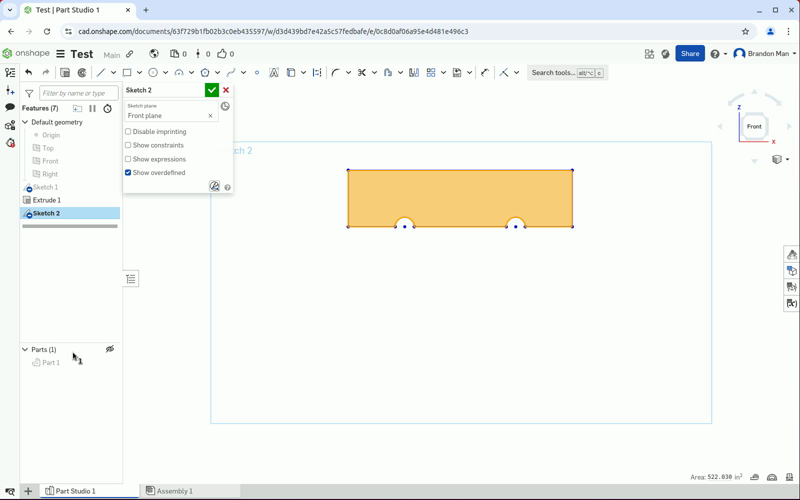
key(shift+y)
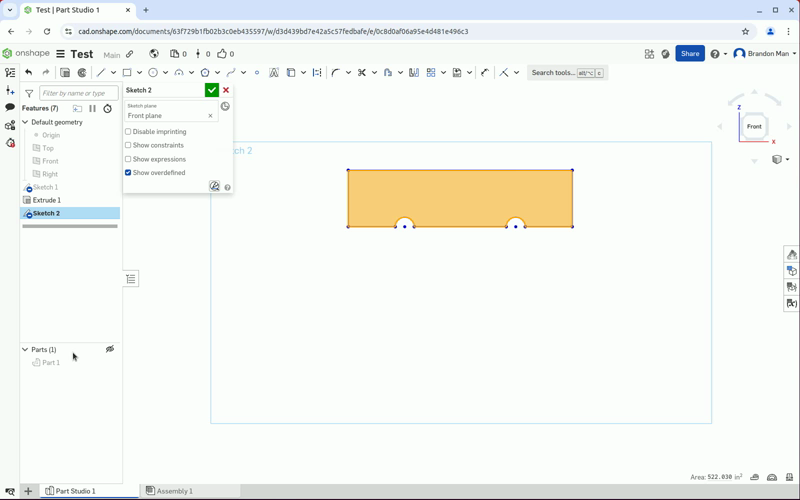
key(shift+e)
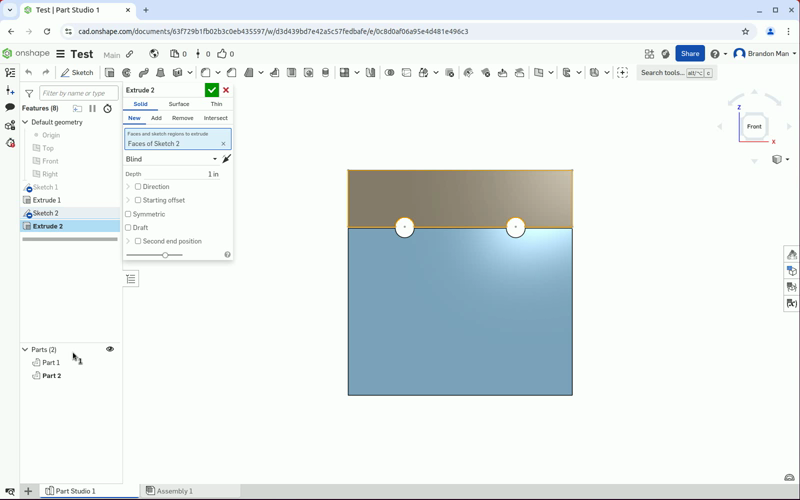
mouse_move(143, 106)
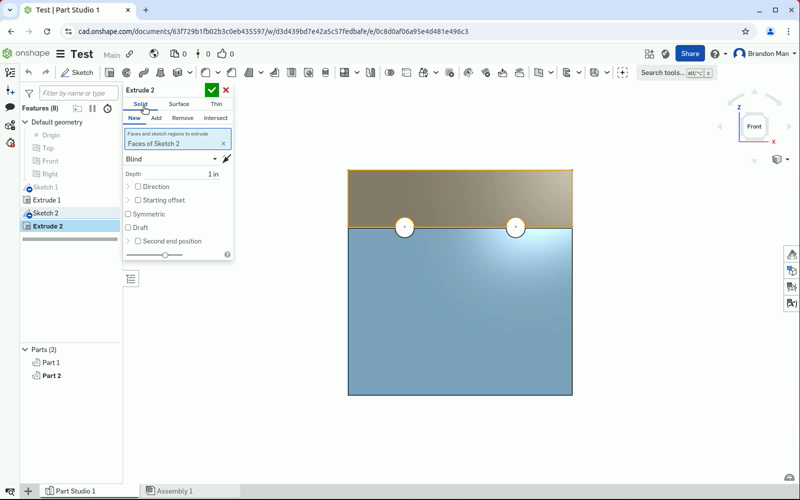
click(143, 106)
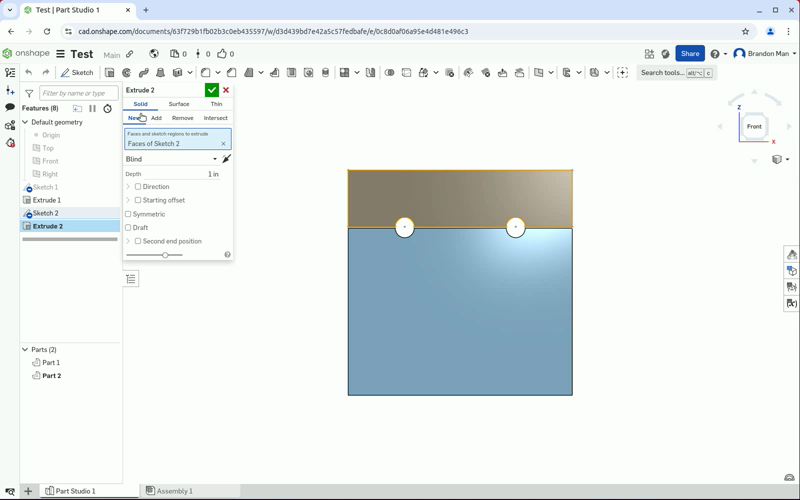
mouse_move(137, 120)
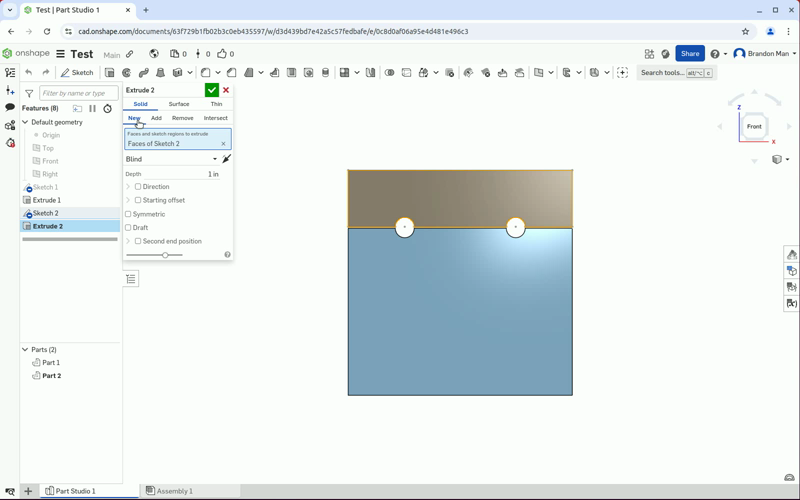
click(137, 120)
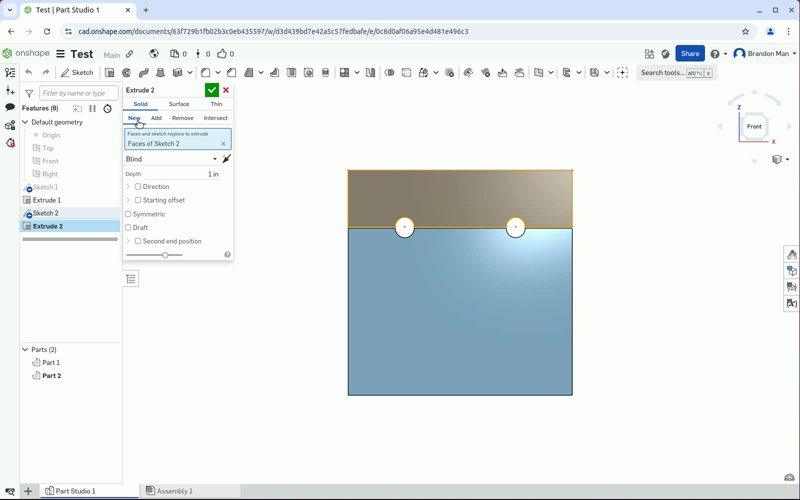
key(tab, 4)
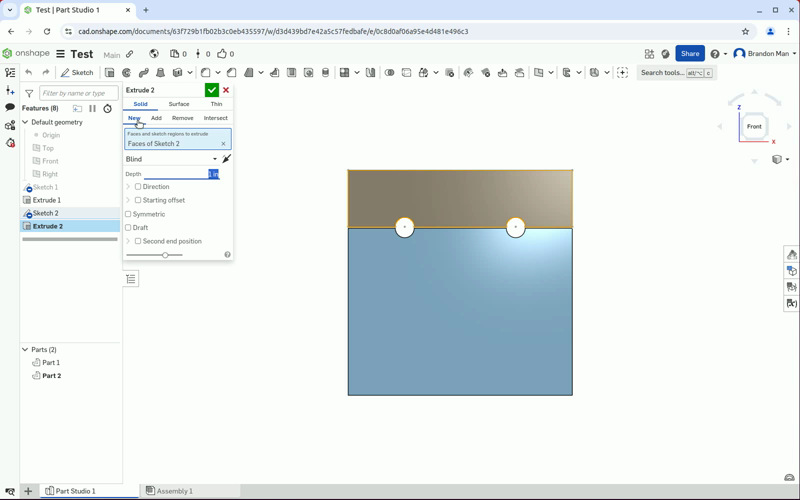
text(46.216)
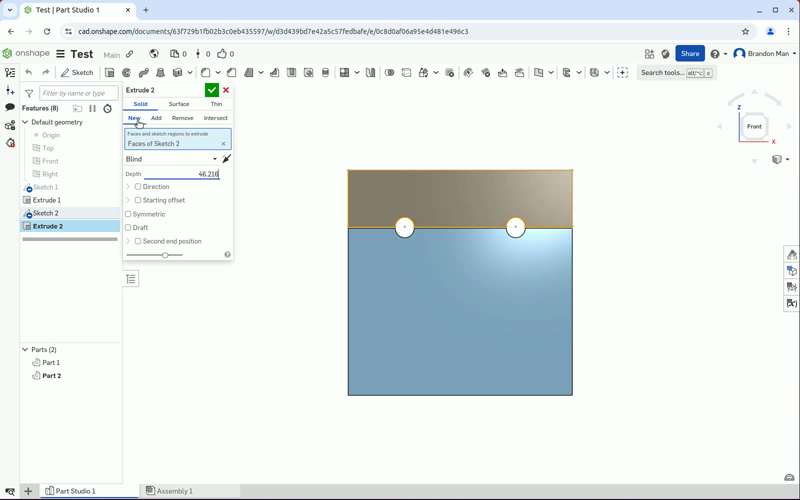
key(tab, 3)
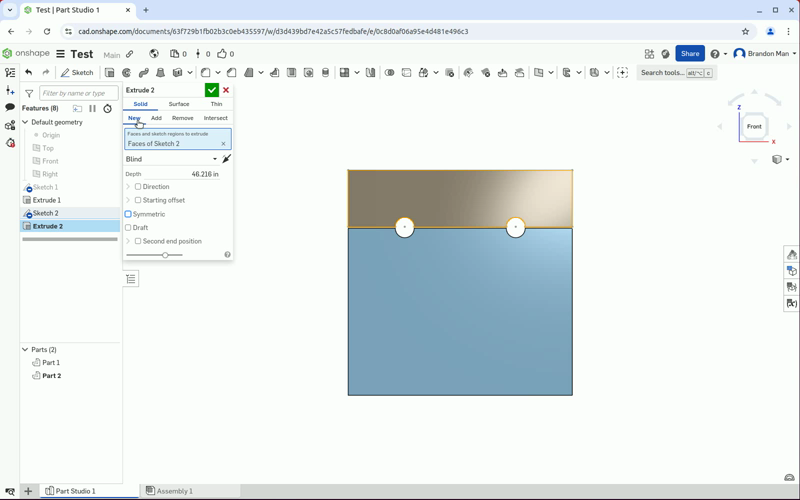
key(space)
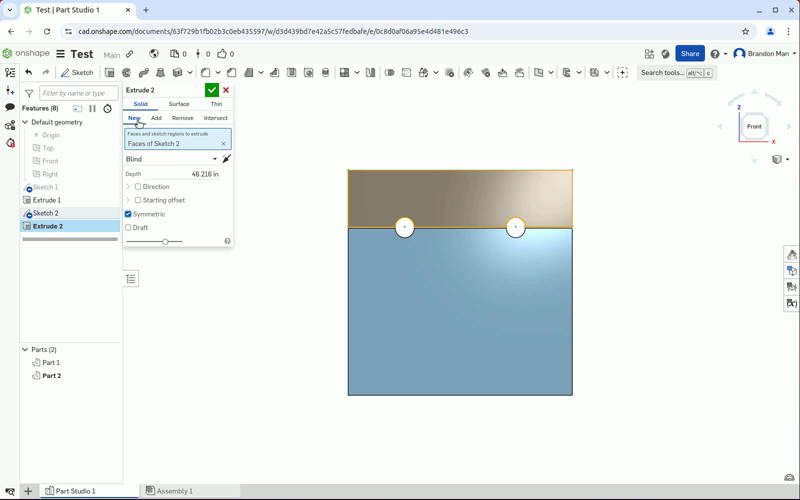
key(enter)
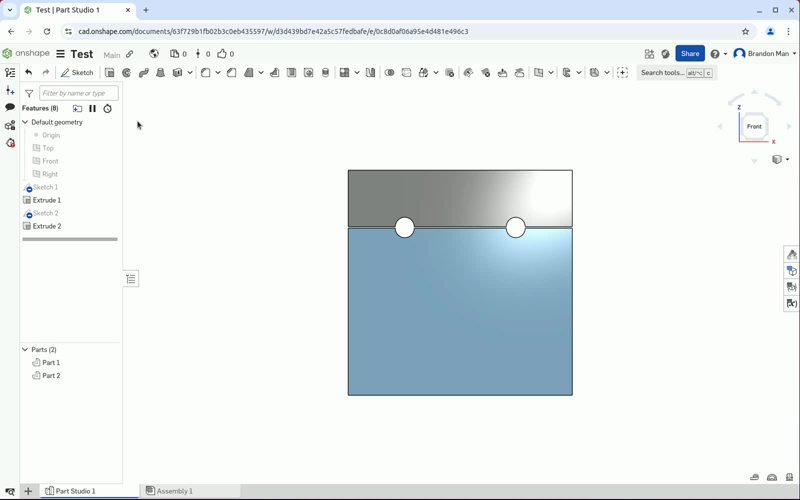
key(shift+h)
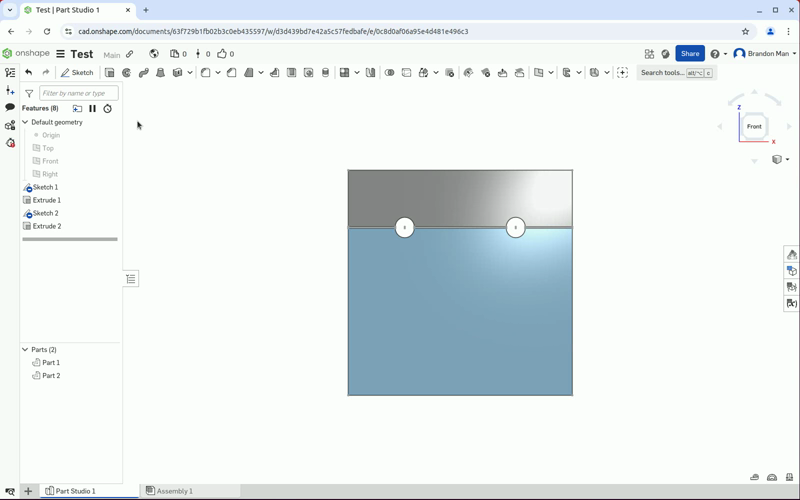
key(shift+h)
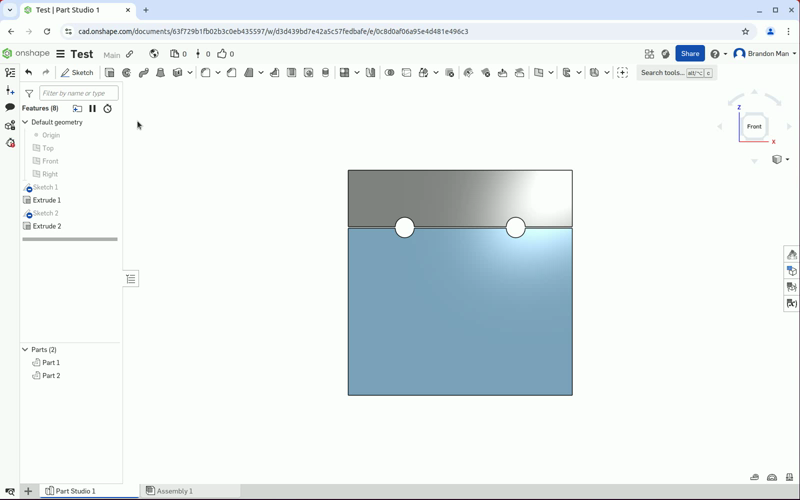
mouse_move(73, 189)
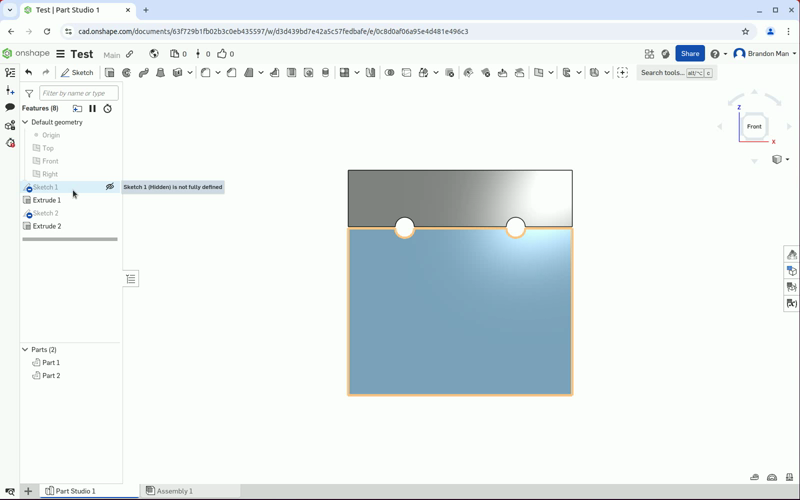
click(73, 189)
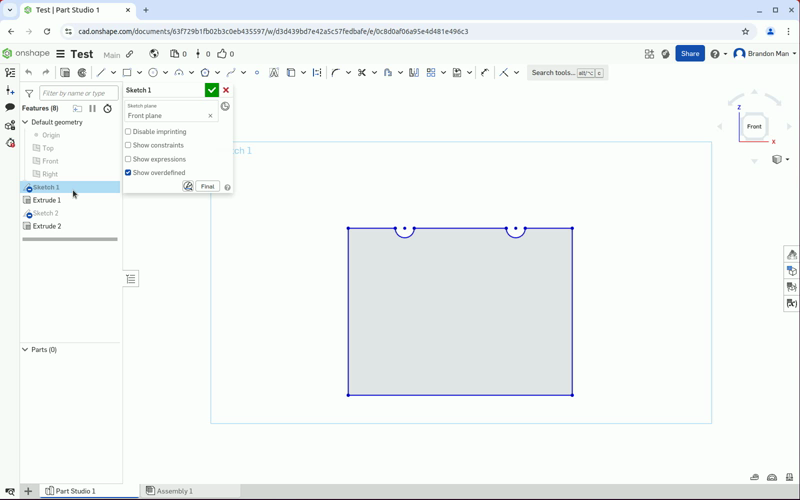
mouse_move(229, 92)
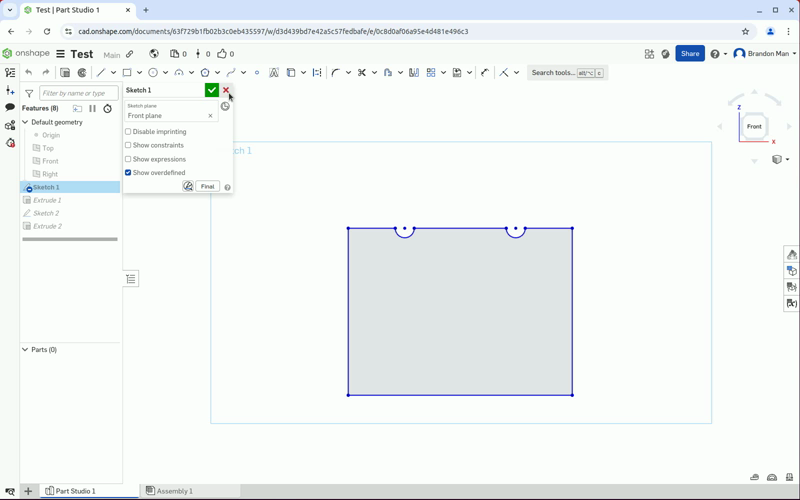
click(229, 92)
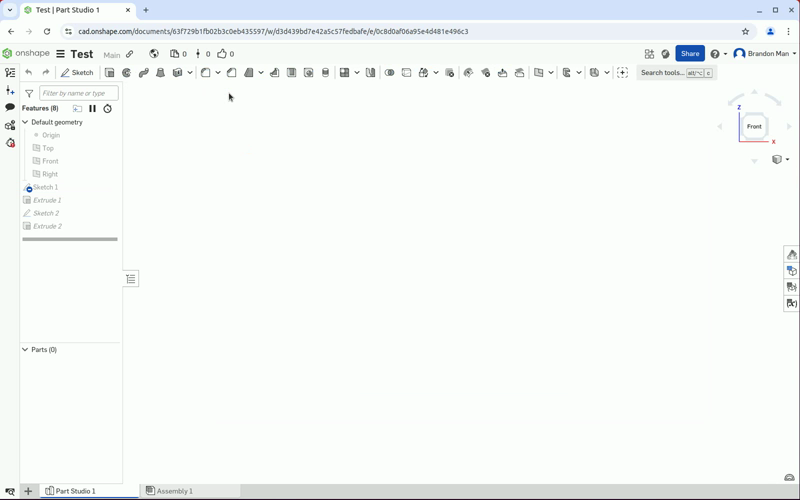
mouse_move(73, 352)
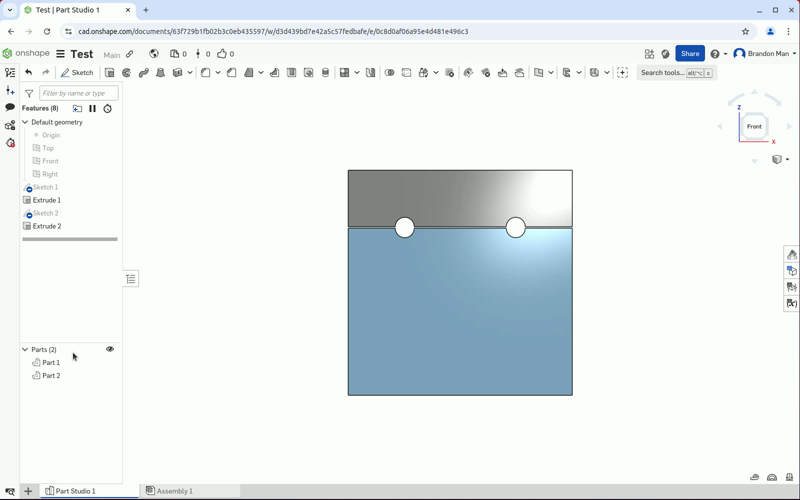
key(y)
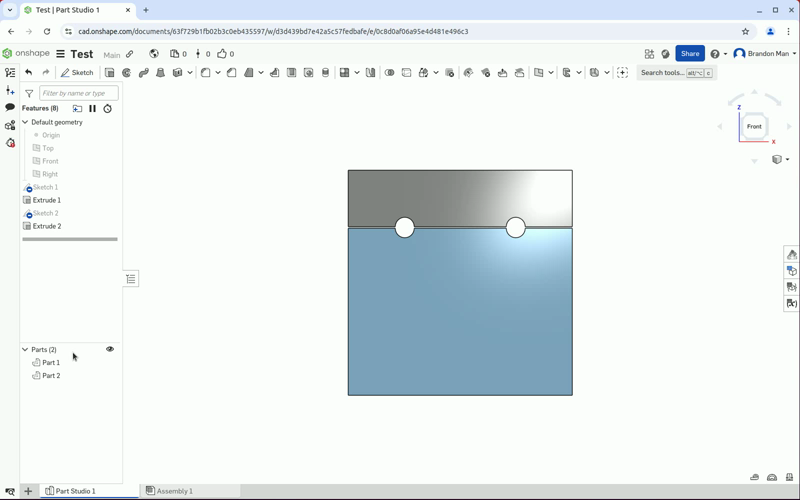
key(shift+p)
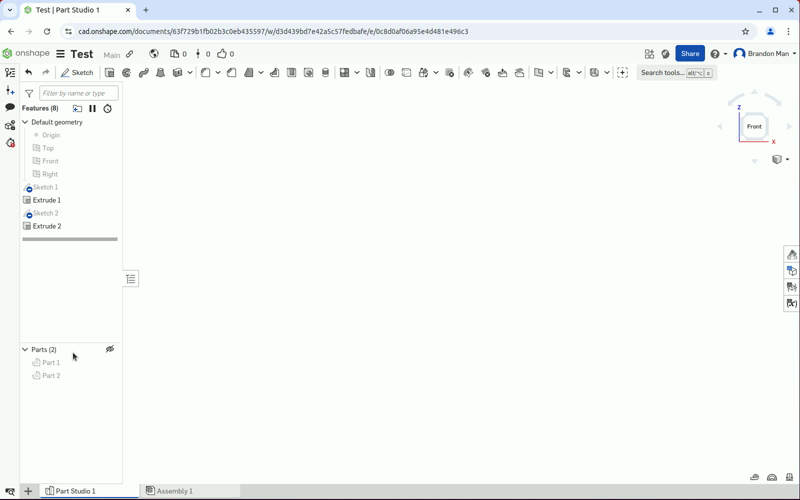
key(space)
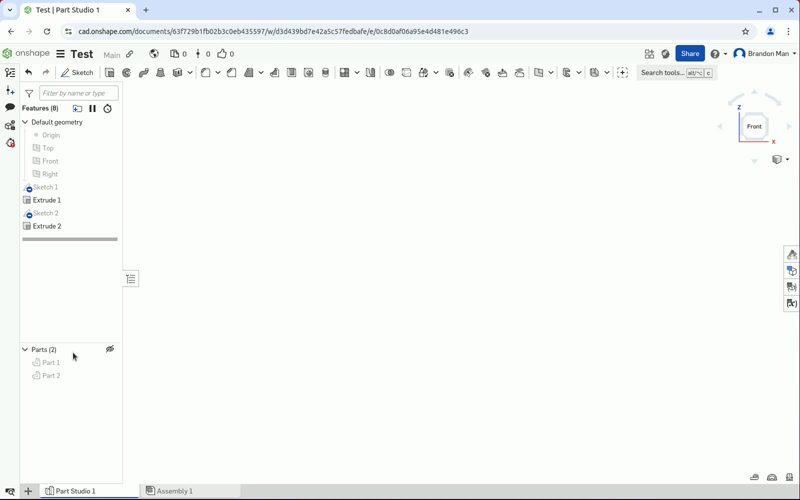
key_down(shift)
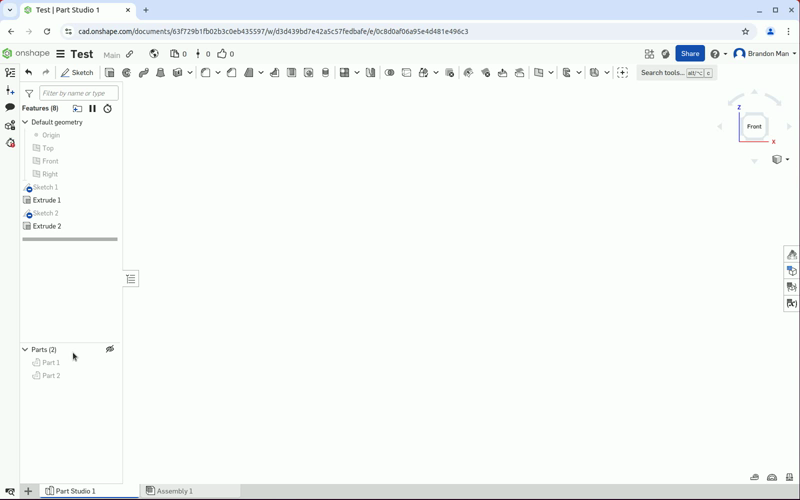
key(down)
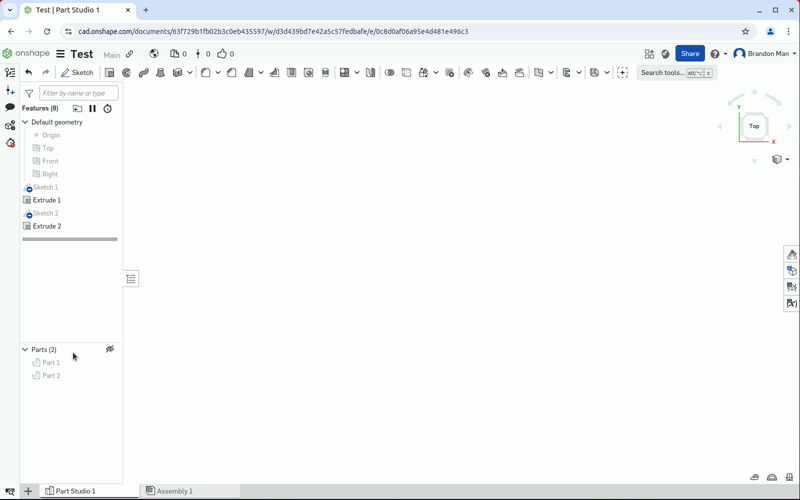
key_up(shift)
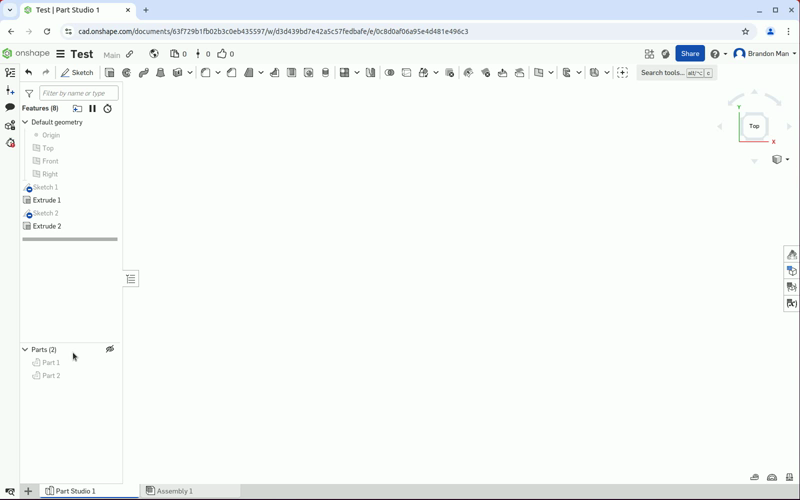
mouse_move(73, 352)
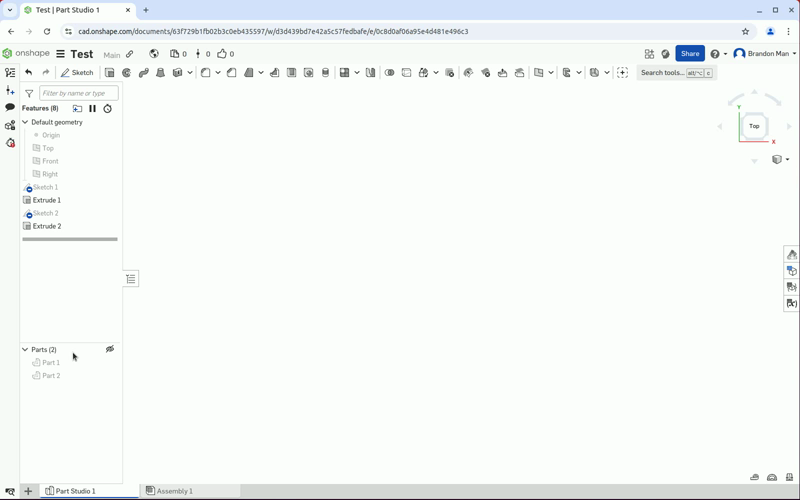
key(shift+y)
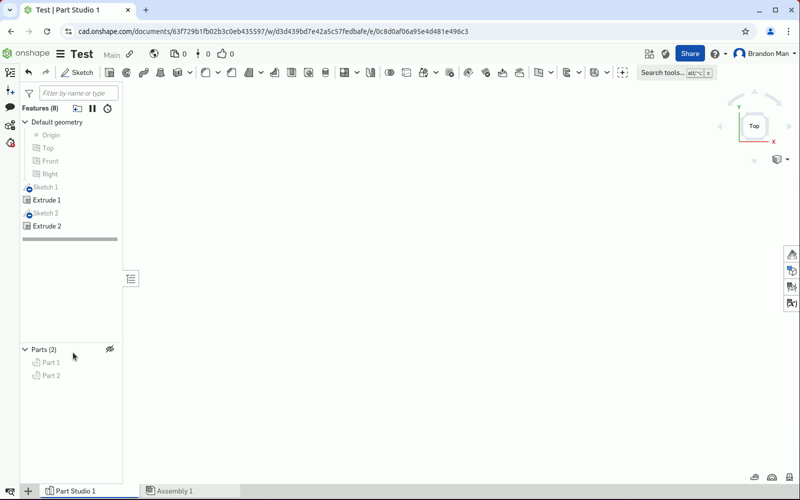
key(shift+s)
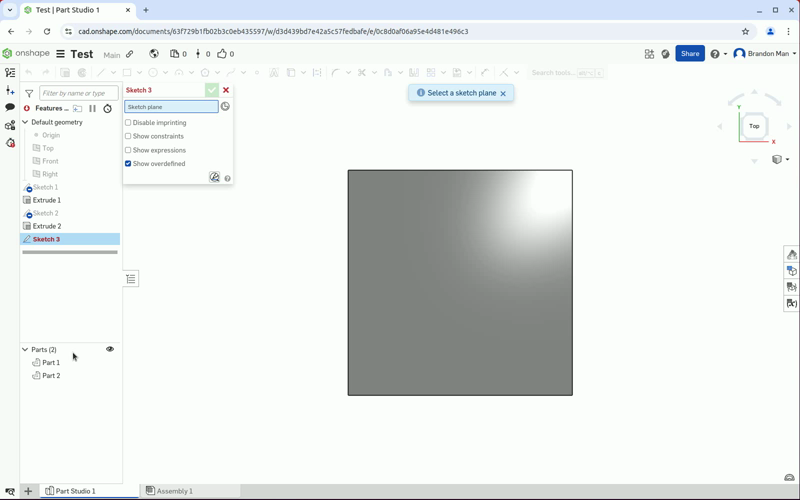
mouse_move(73, 150)
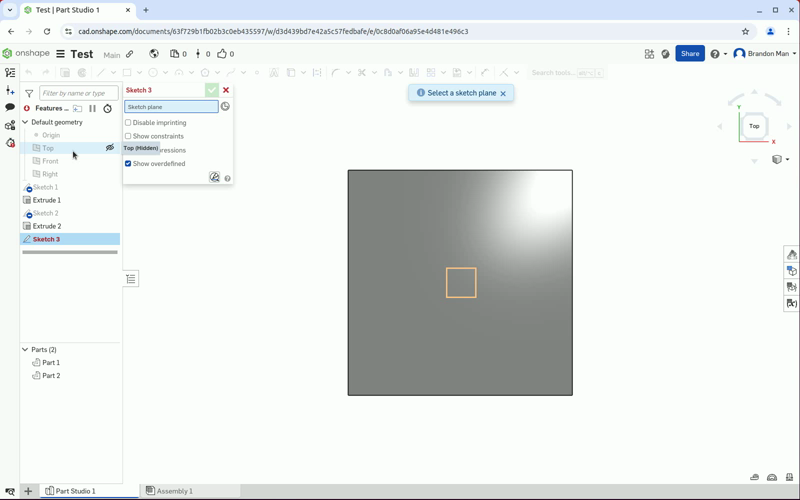
click(73, 150)
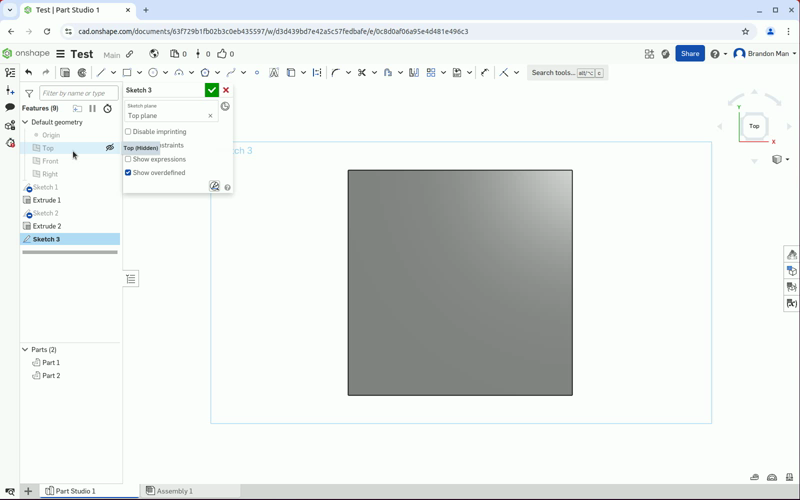
mouse_move(73, 352)
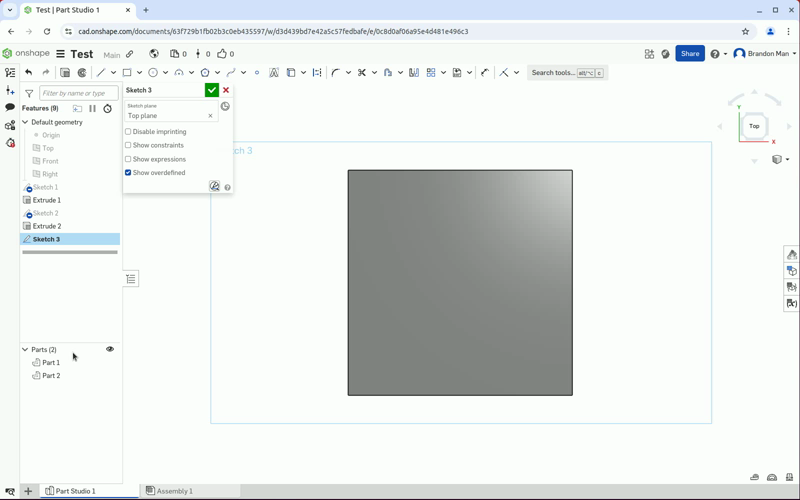
key(y)
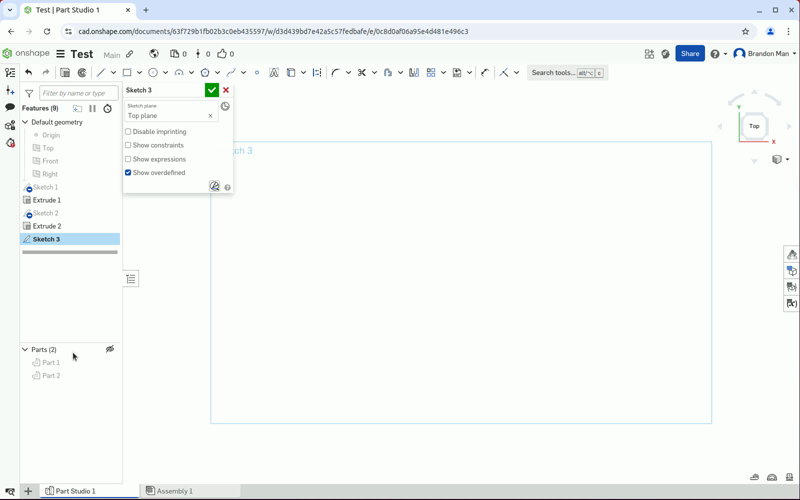
key(l)
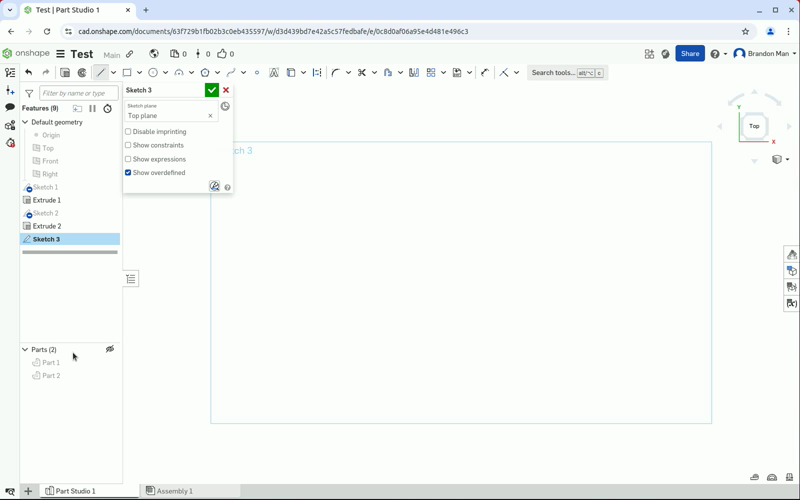
key_down(shift)
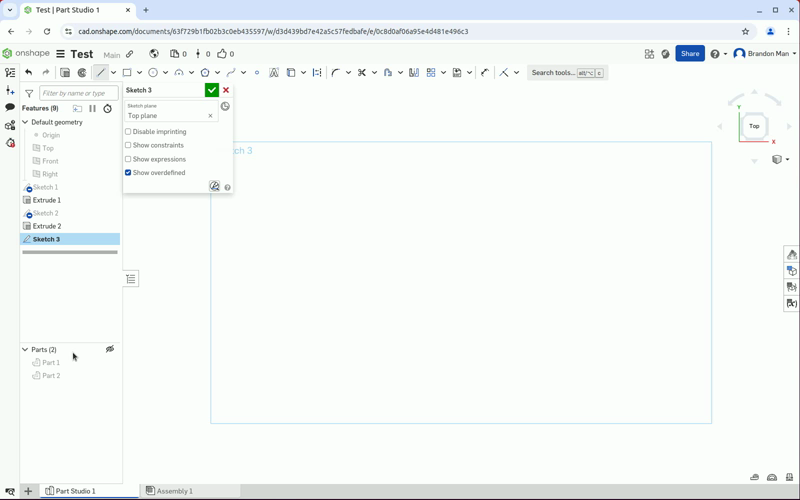
mouse_move(383, 355)
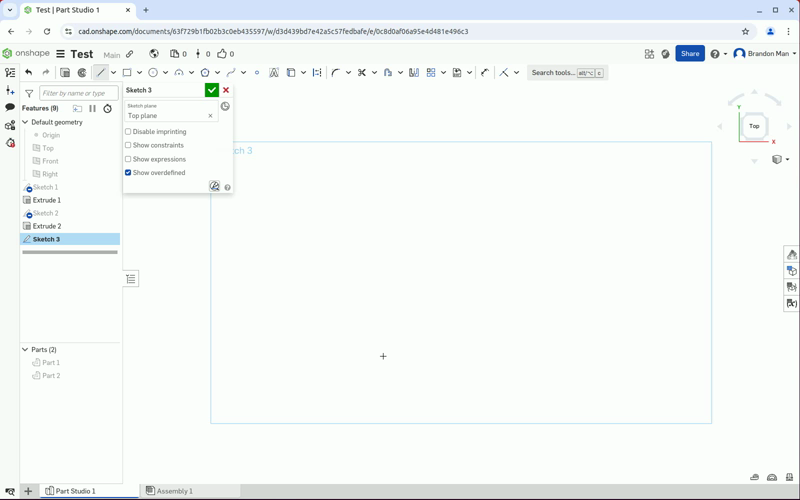
click(383, 355)
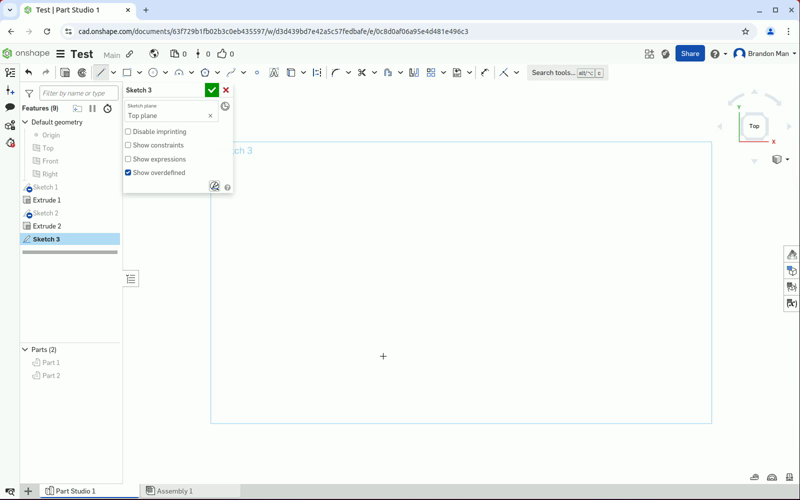
key_up(shift)
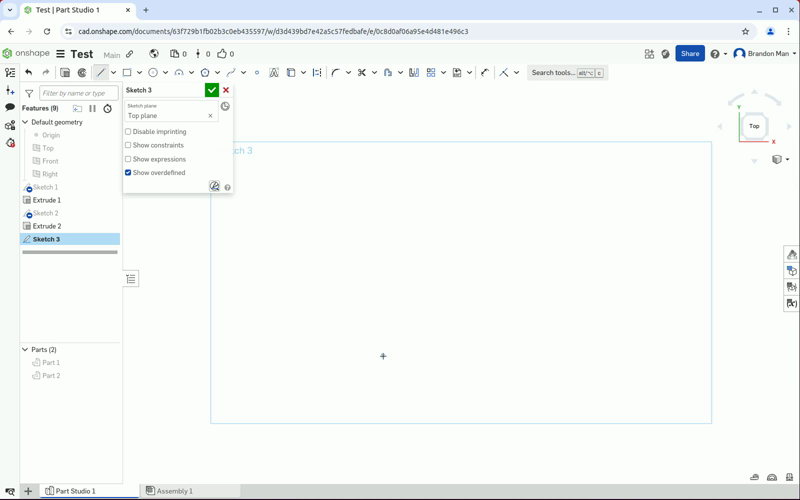
key_down(shift)
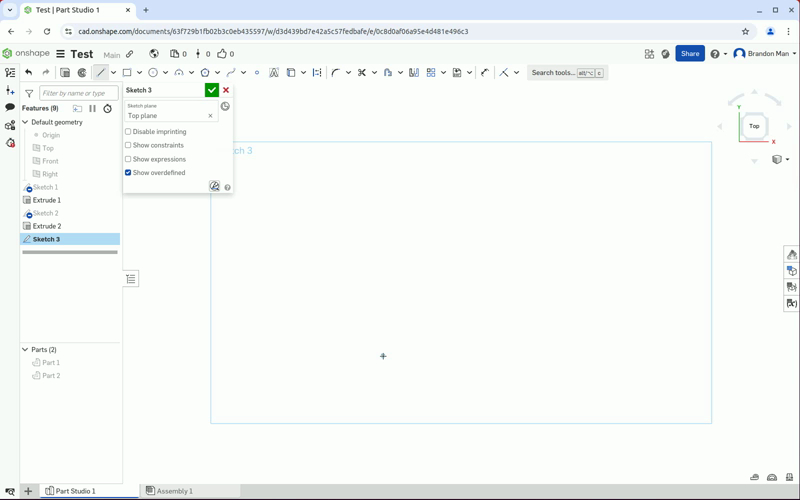
mouse_move(413, 355)
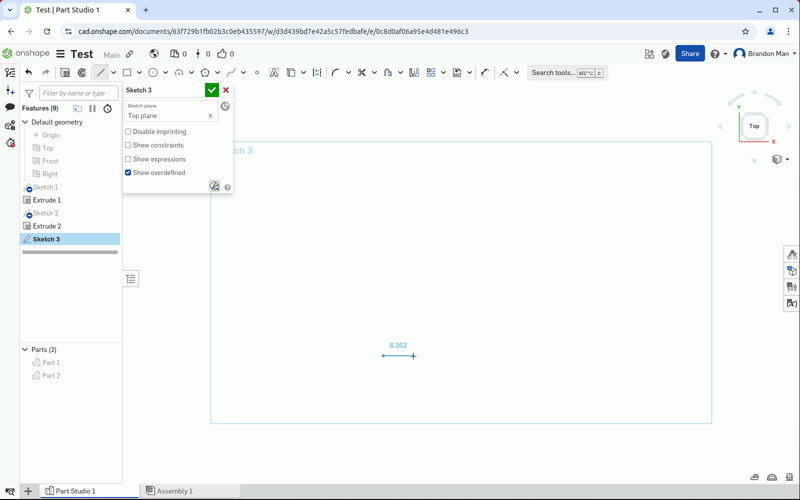
mouse_move(404, 355)
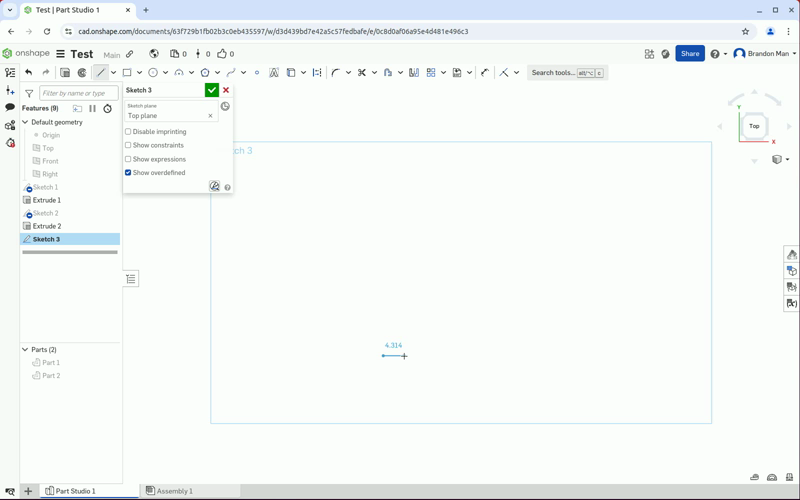
click(404, 355)
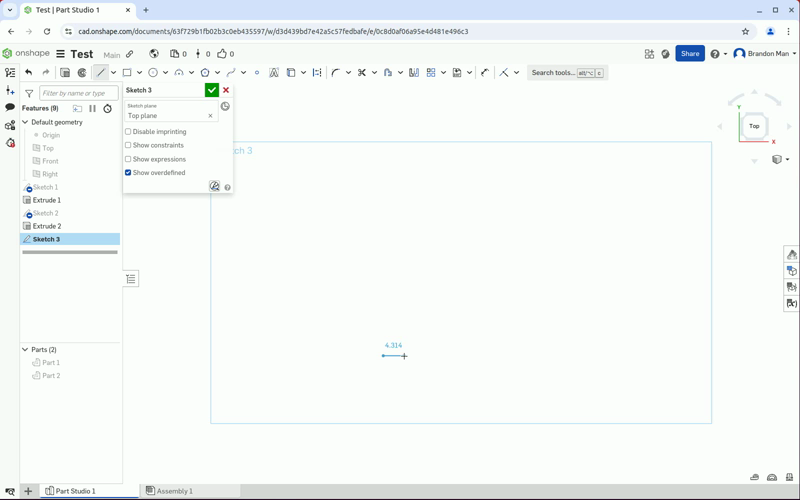
key_up(shift)
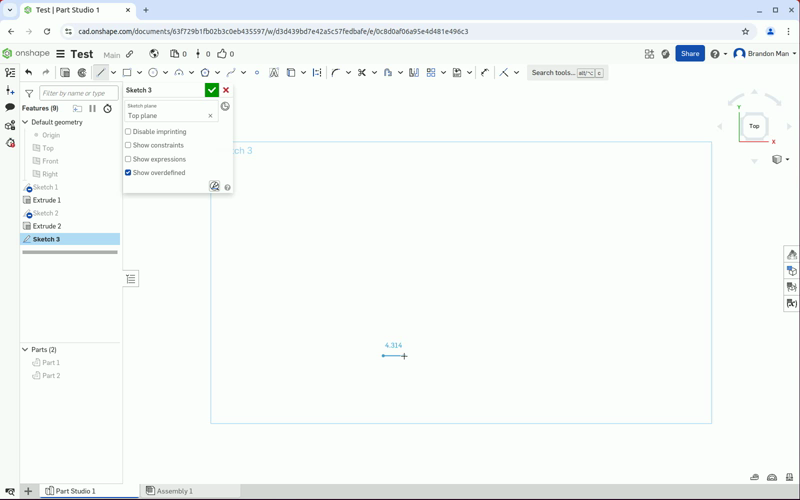
key(esc)
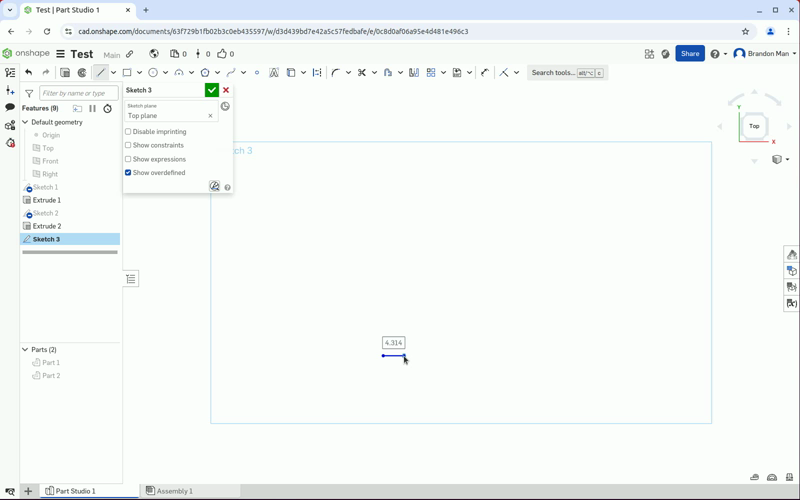
key(a)
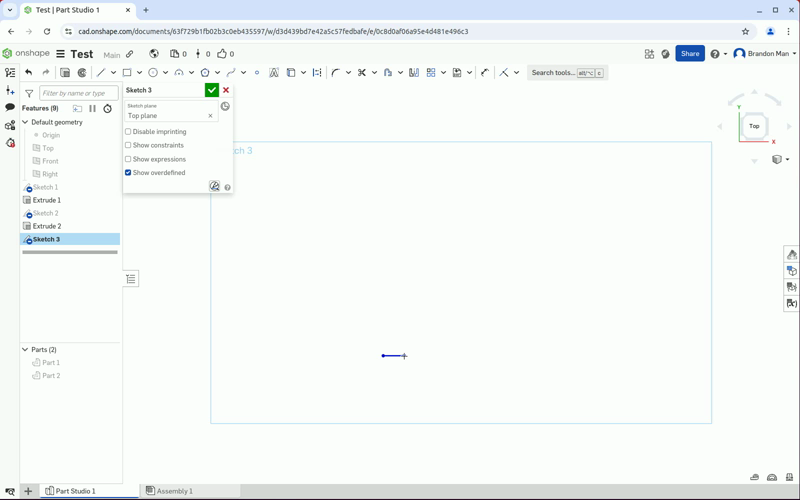
mouse_move(404, 355)
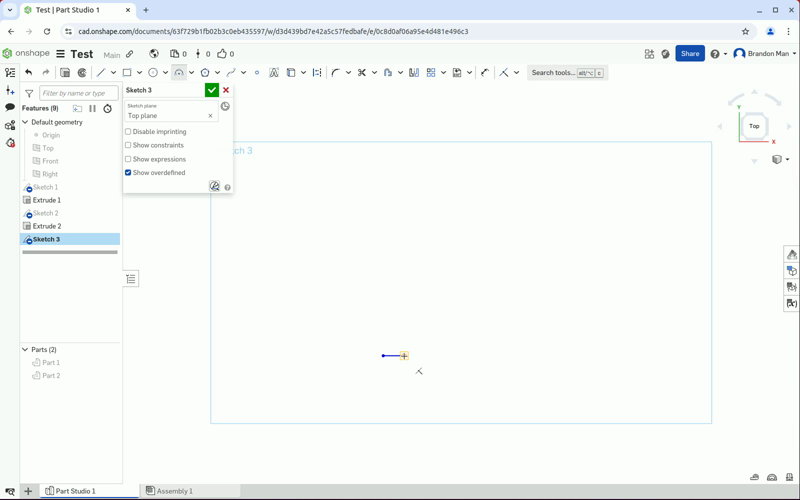
click(404, 355)
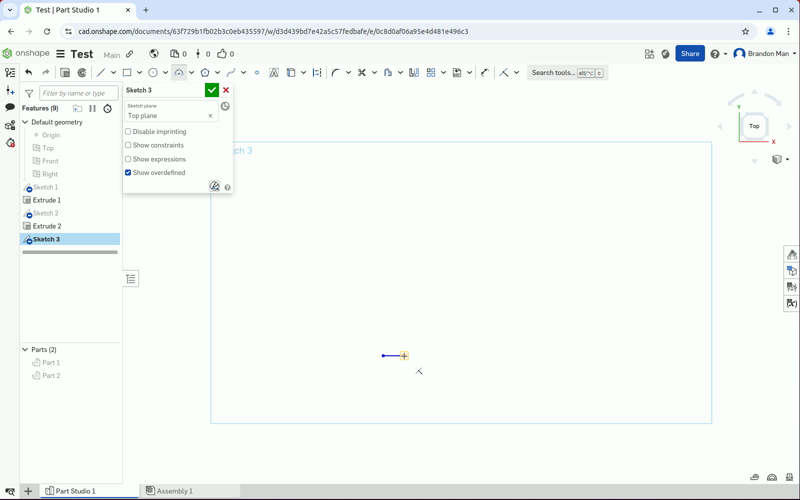
mouse_move(383, 355)
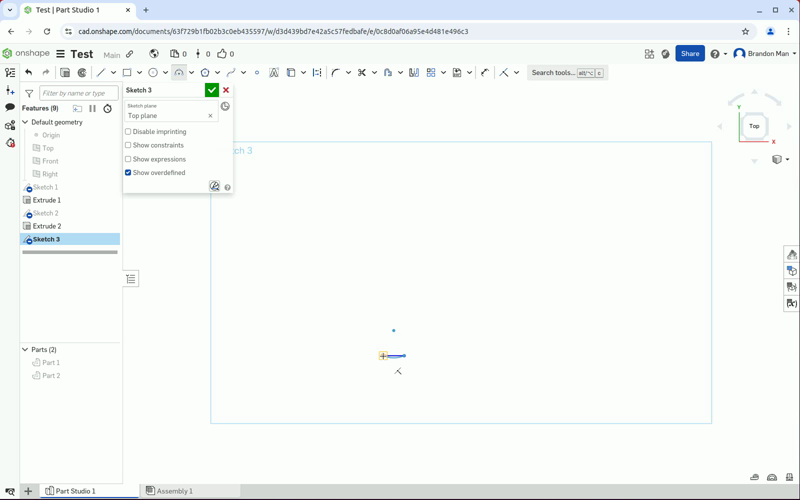
click(383, 355)
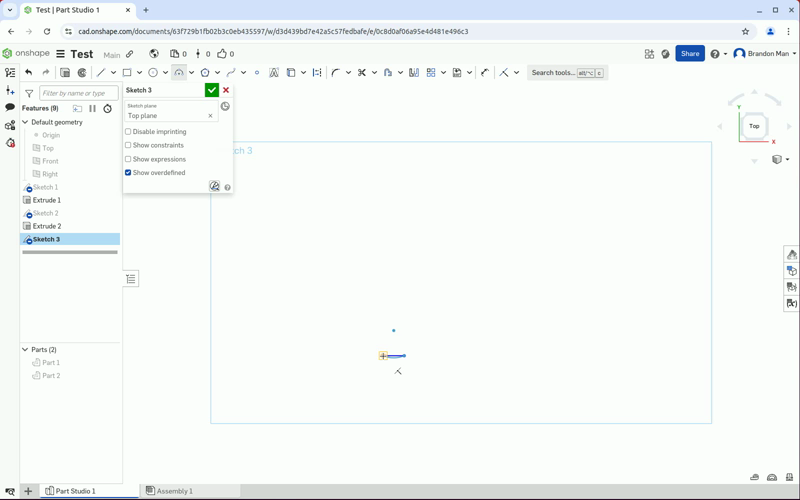
key_down(shift)
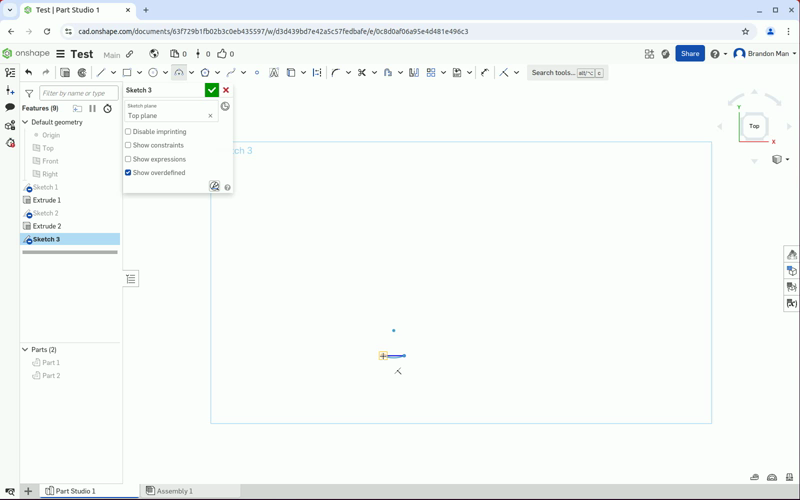
mouse_move(393, 345)
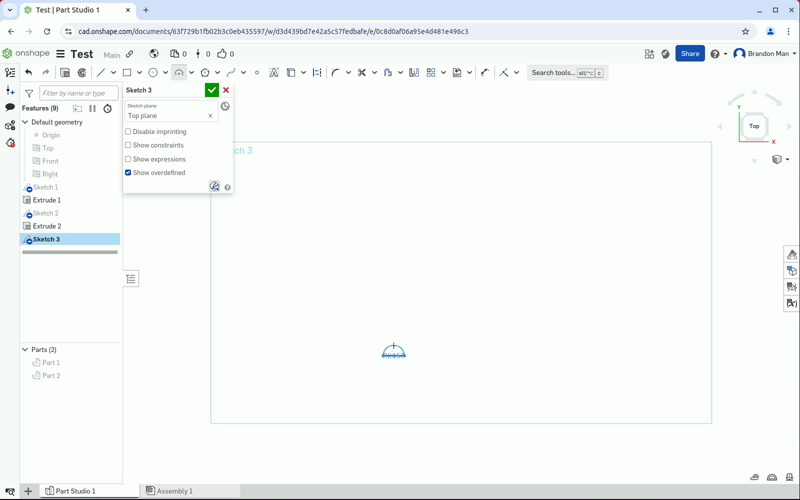
click(393, 345)
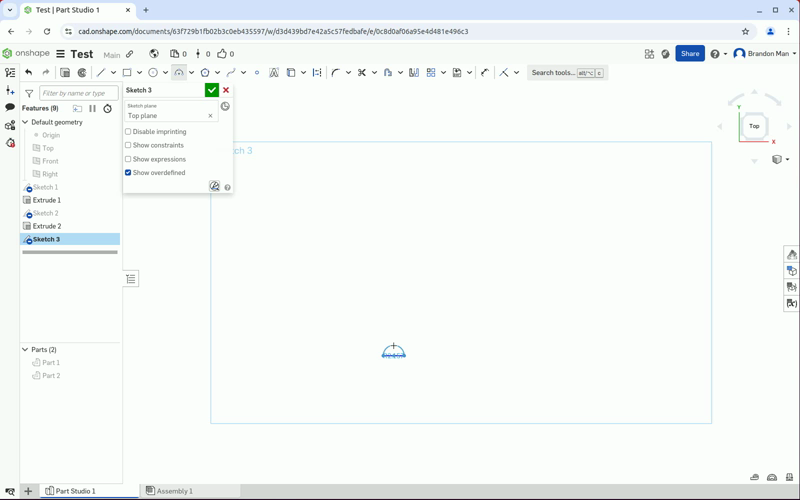
key_up(shift)
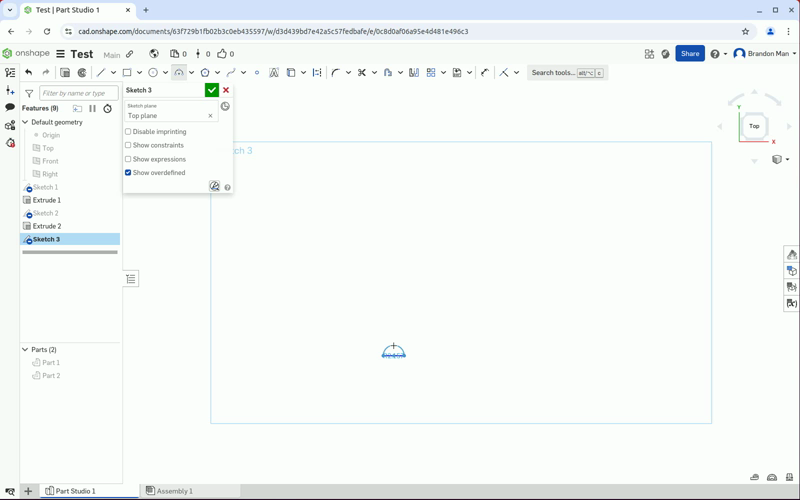
key(esc)
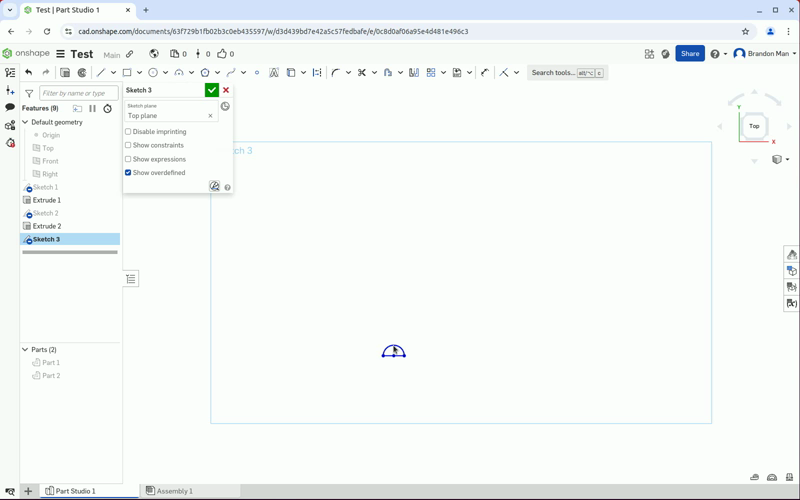
mouse_move(389, 351)
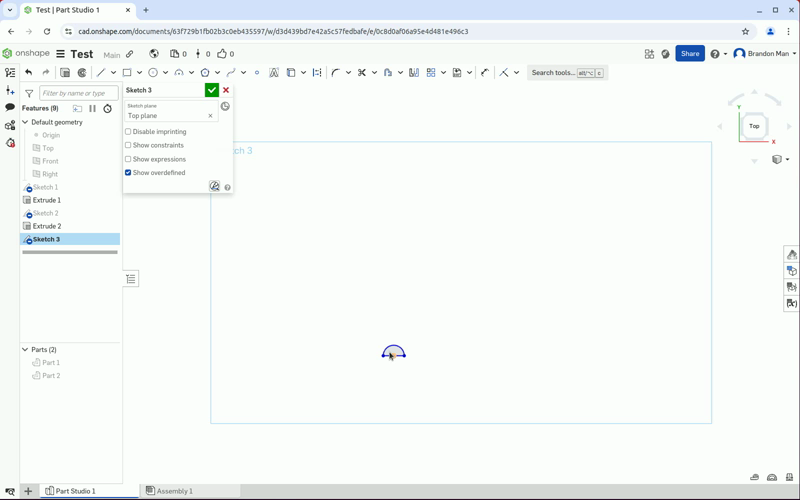
scroll(6)
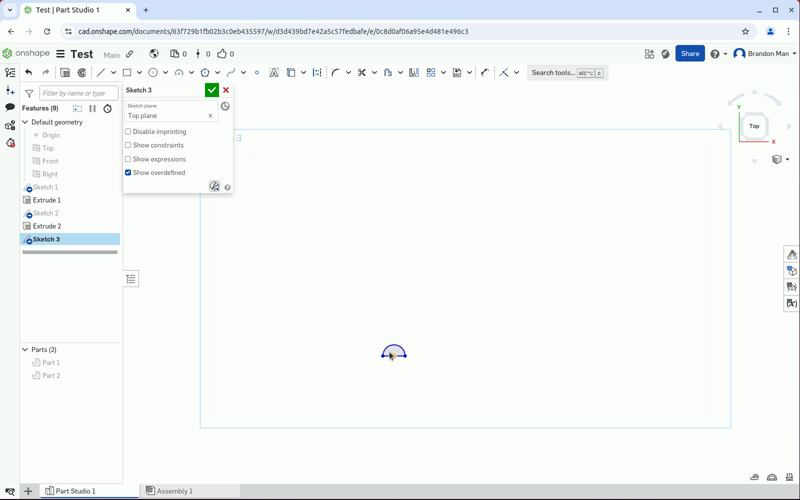
scroll(6)
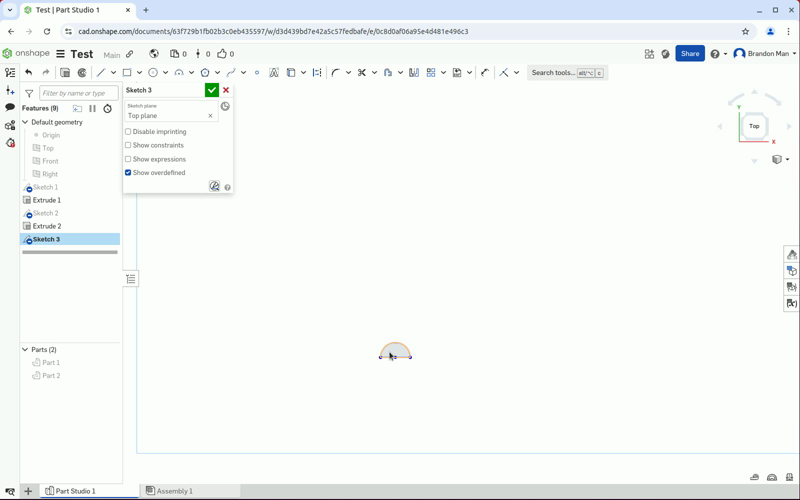
scroll(6)
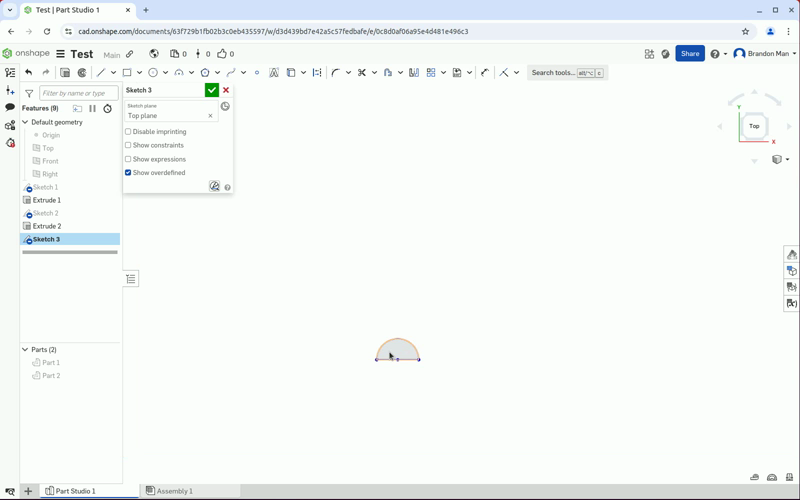
scroll(6)
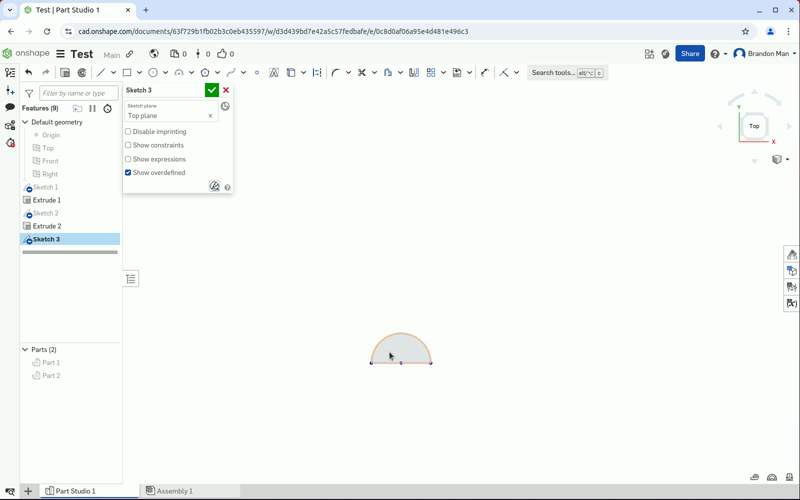
scroll(6)
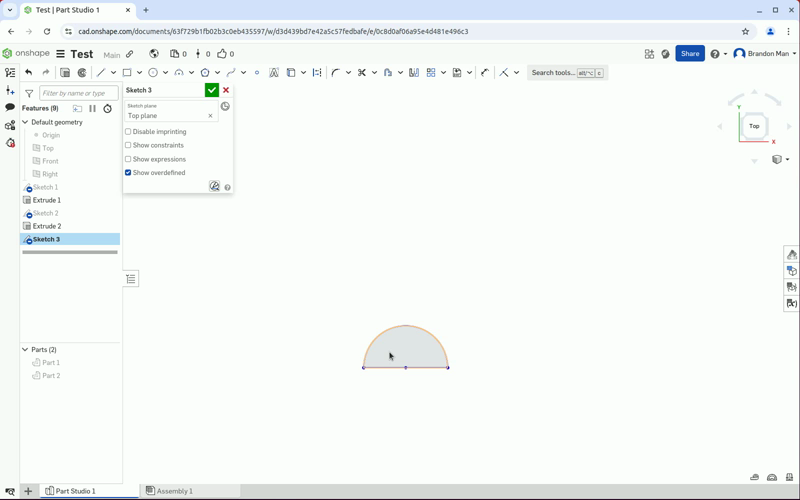
scroll(6)
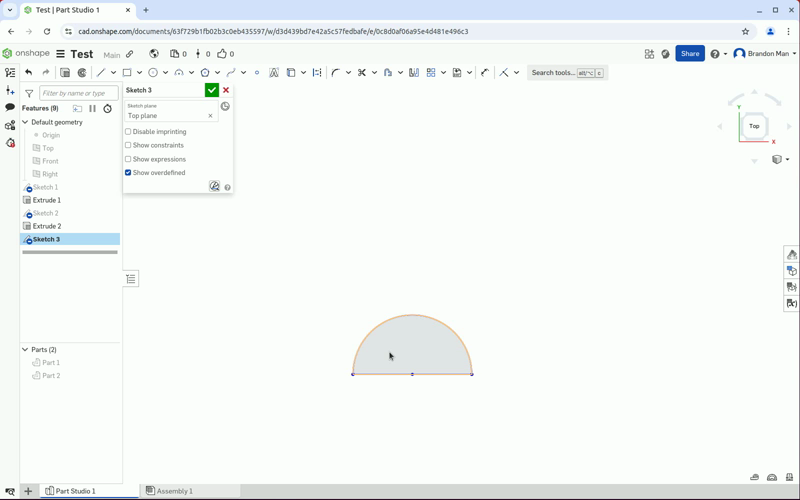
scroll(6)
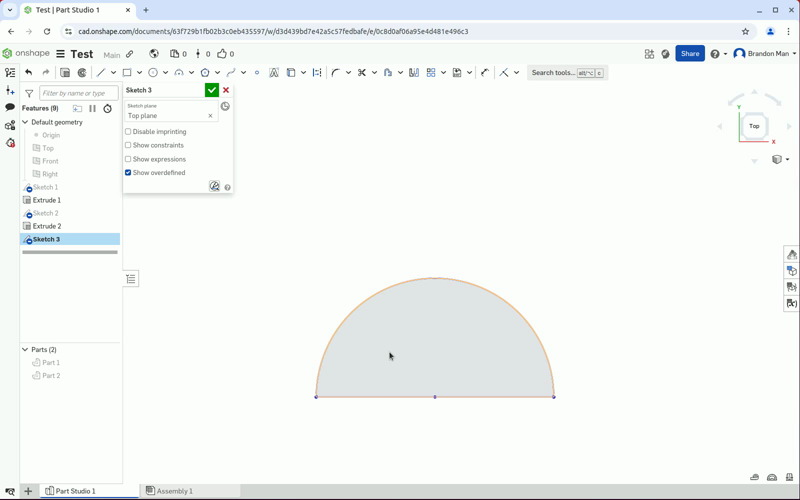
click(389, 351)
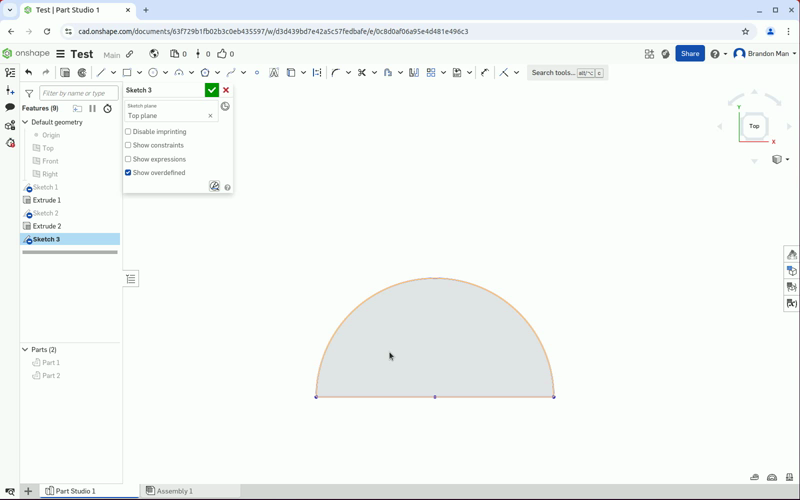
scroll(-6)
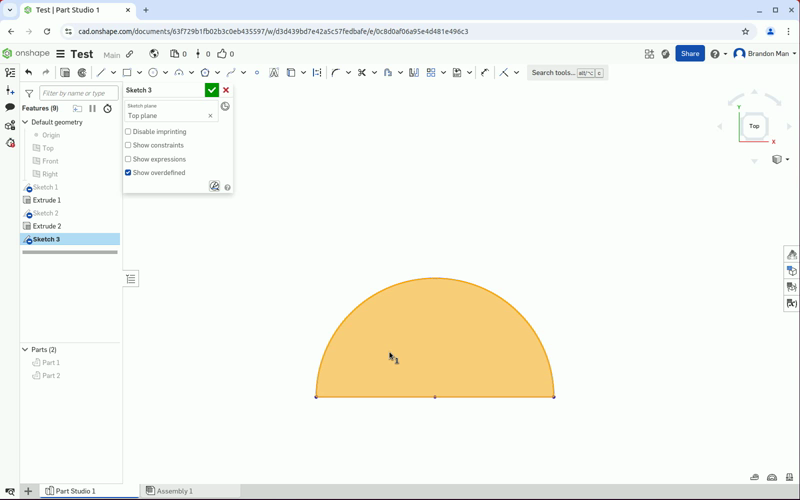
scroll(-6)
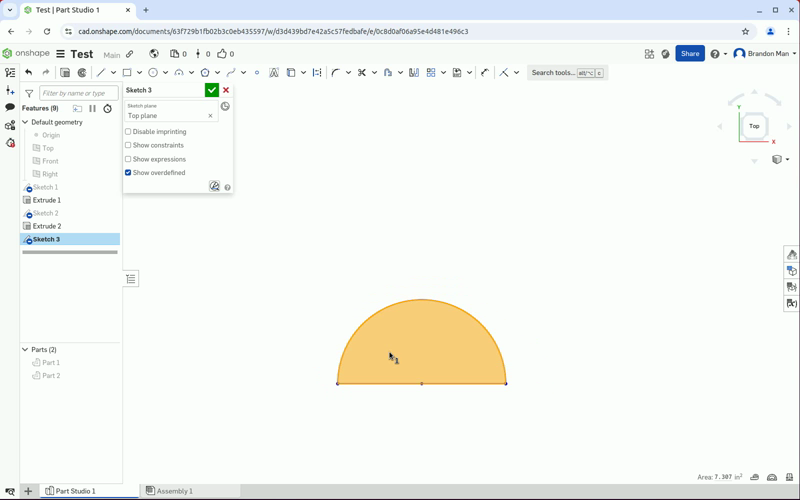
scroll(-6)
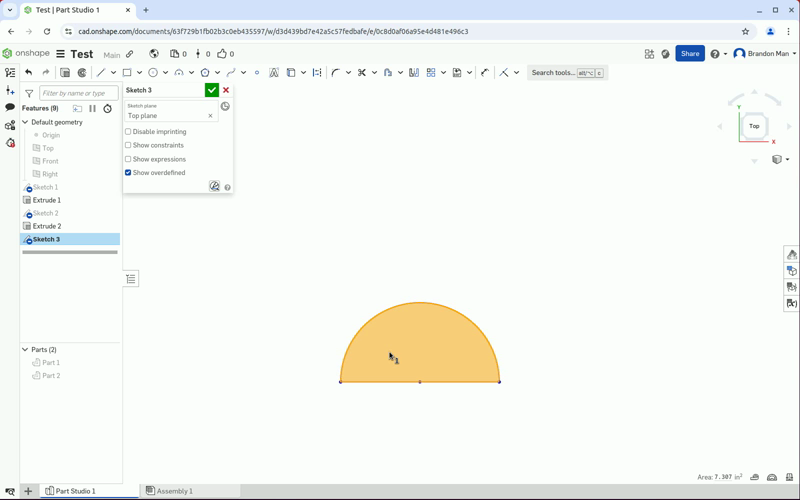
scroll(-6)
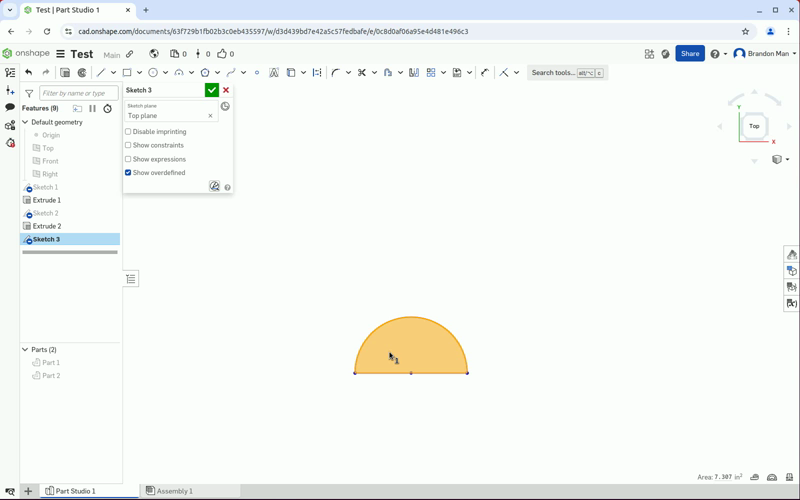
scroll(-6)
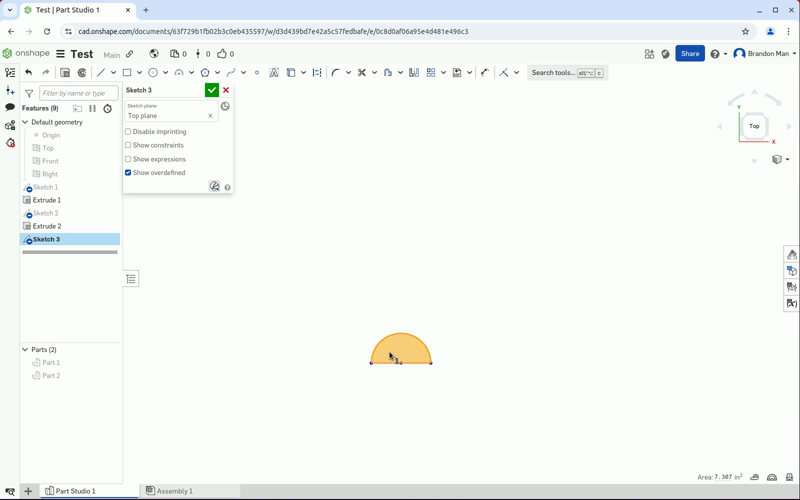
scroll(-6)
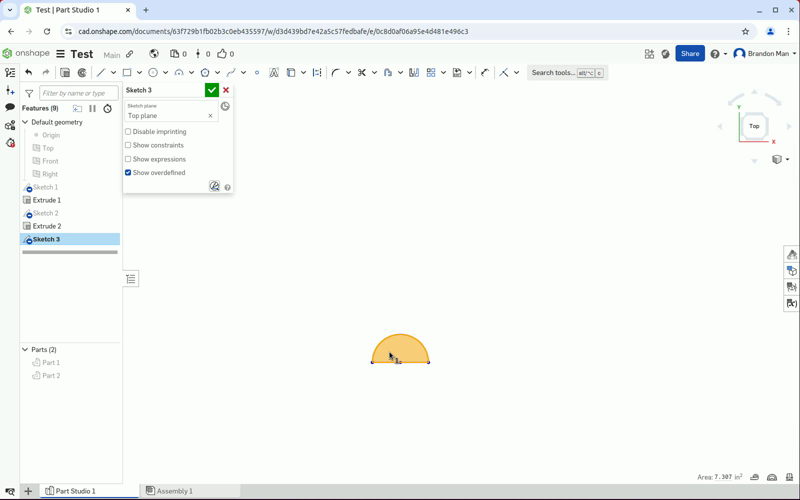
scroll(-6)
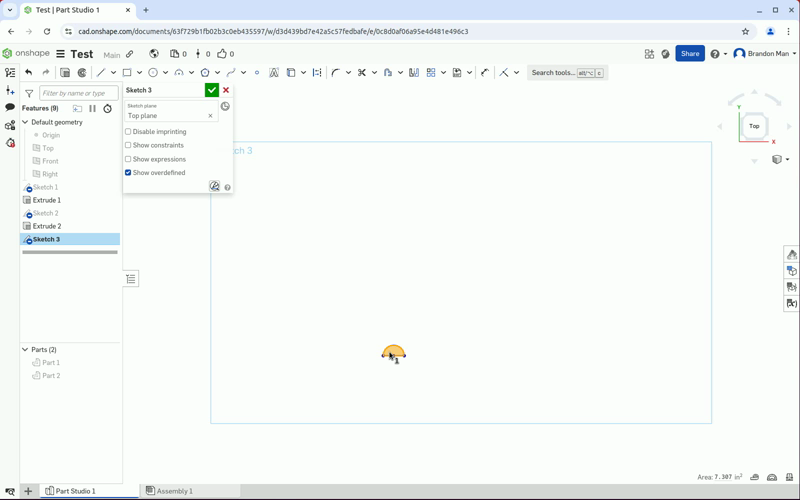
mouse_move(73, 352)
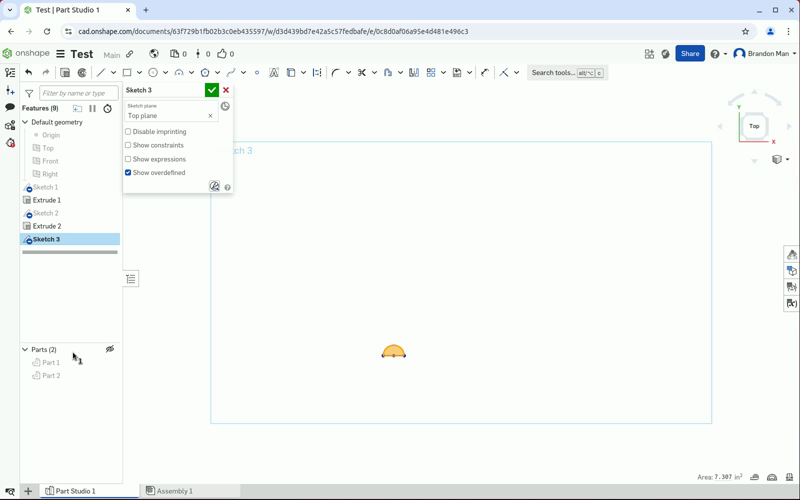
key(shift+y)
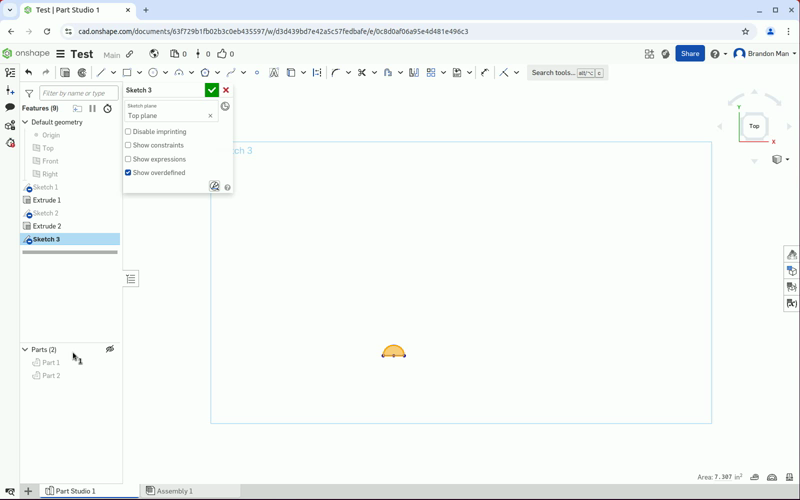
key(shift+e)
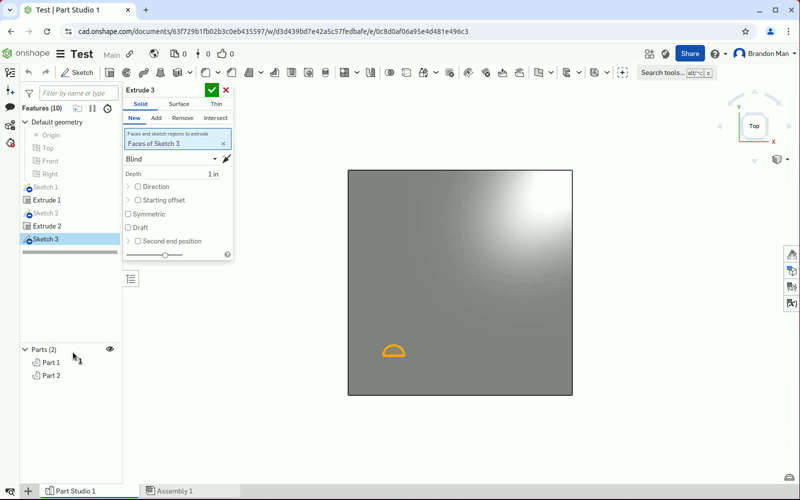
mouse_move(143, 106)
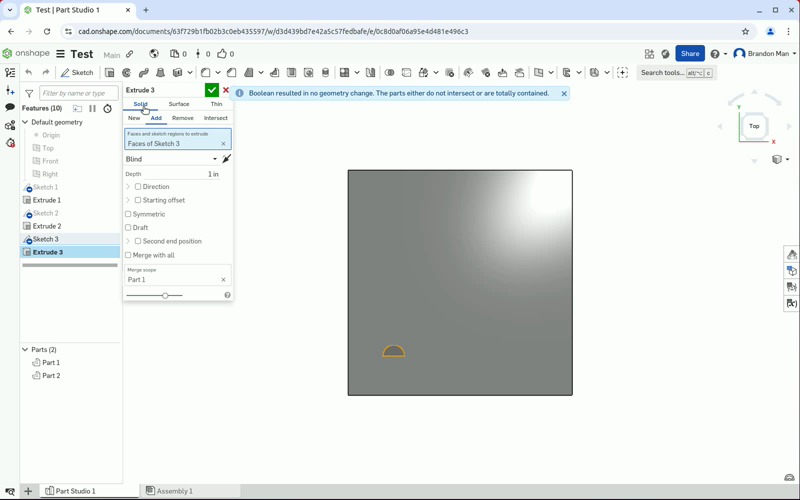
click(143, 106)
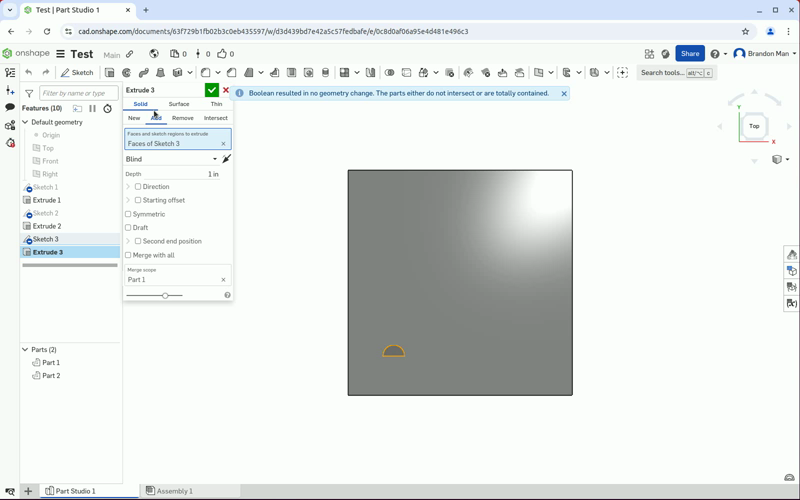
mouse_move(186, 120)
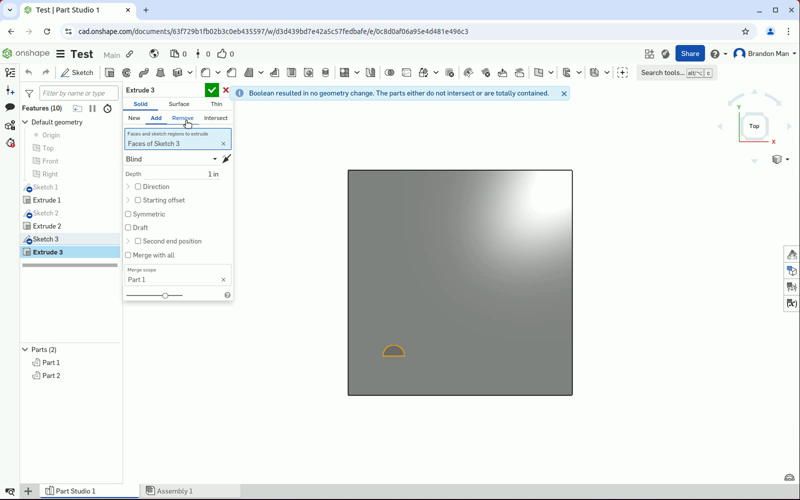
click(186, 120)
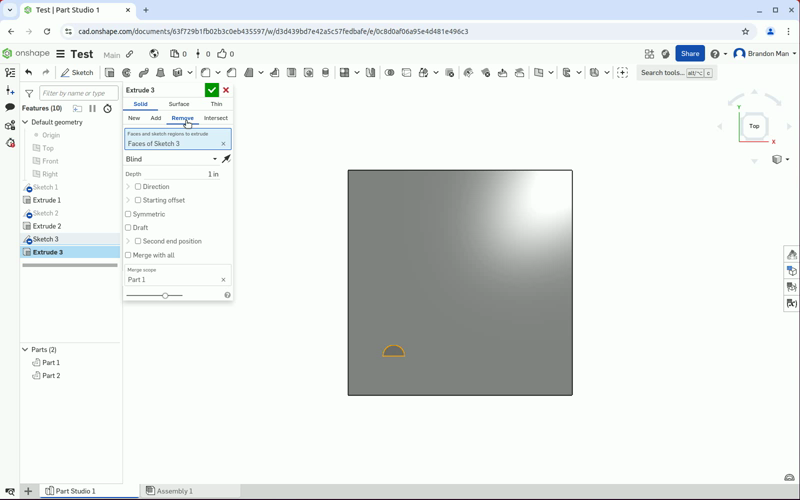
key(tab, 4)
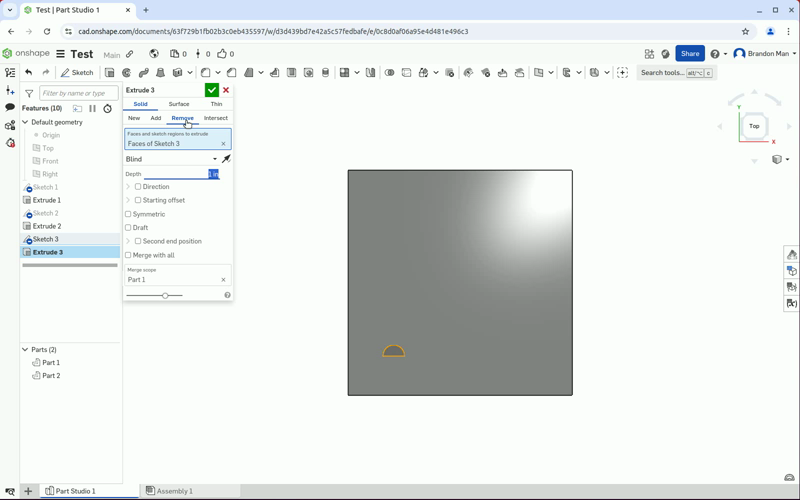
text(46.216)
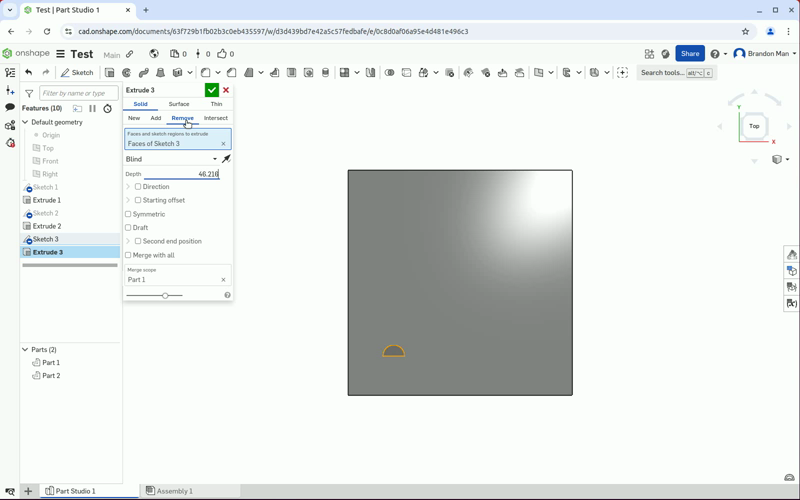
key(tab, 3)
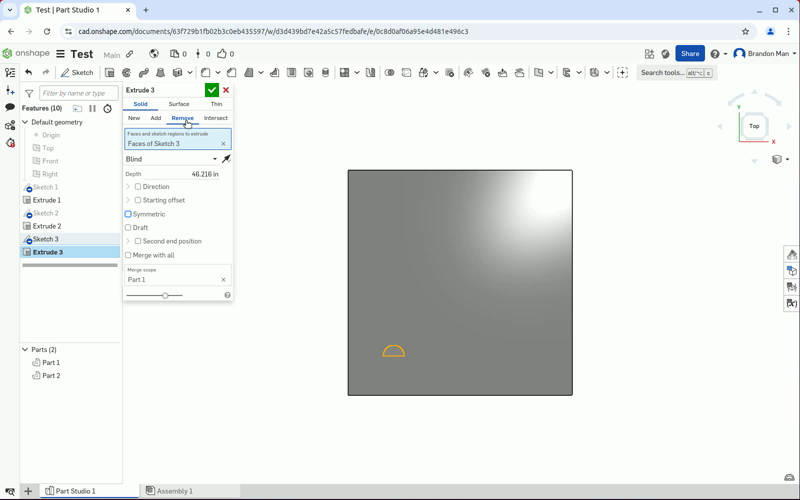
key(space)
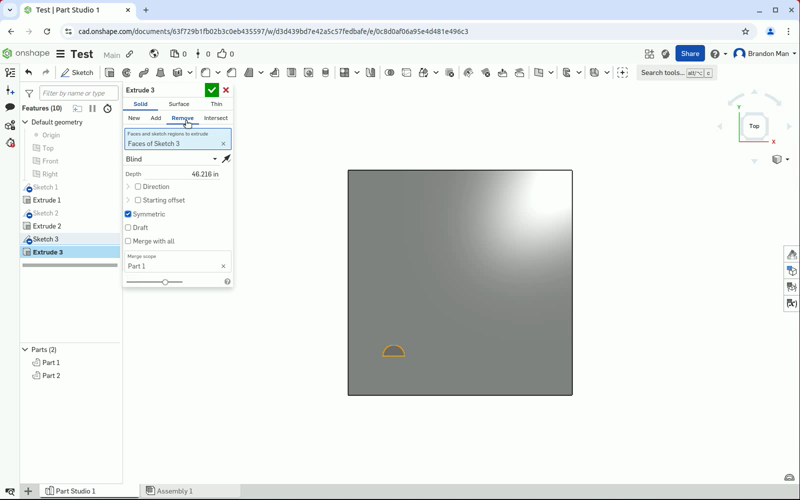
key(tab, 2)
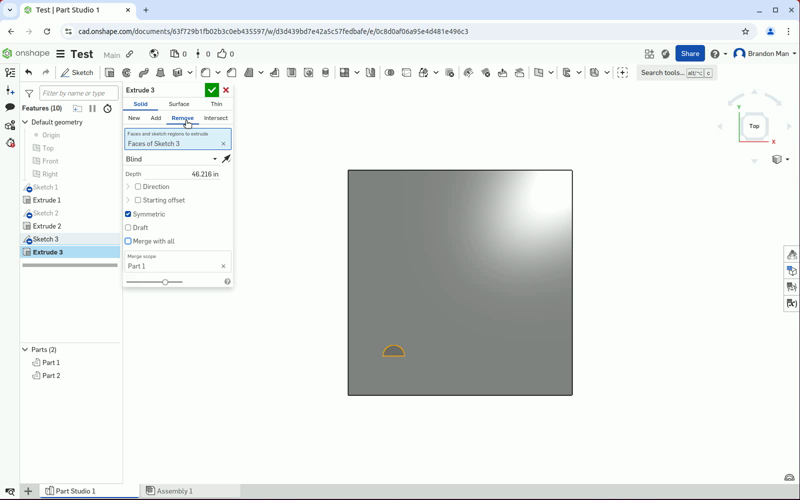
key(space)
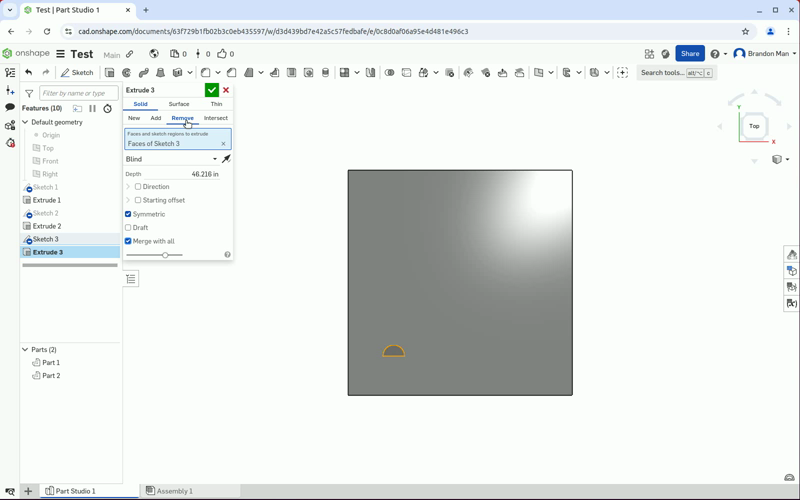
key(enter)
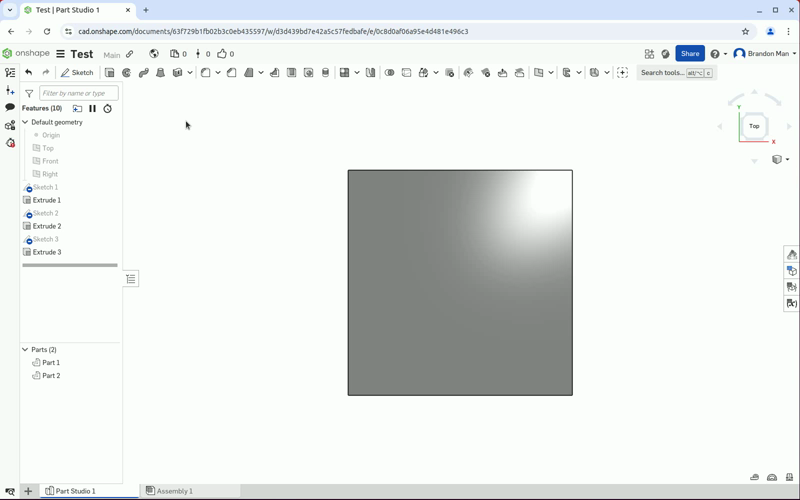
key(shift+h)
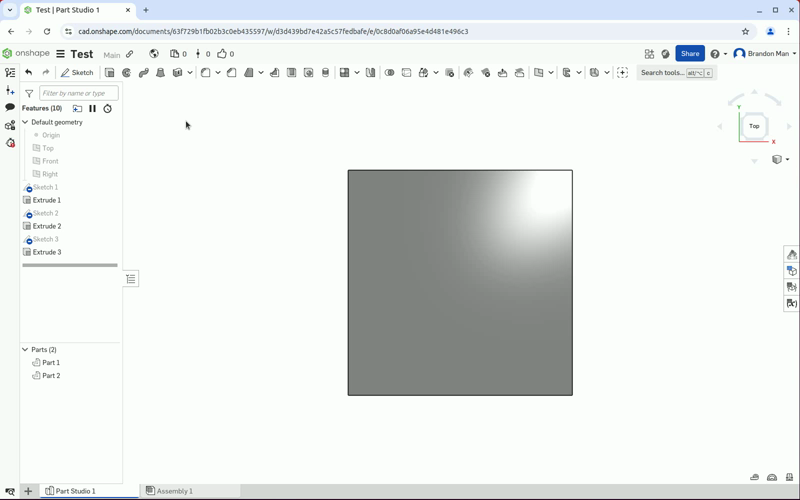
key(shift+h)
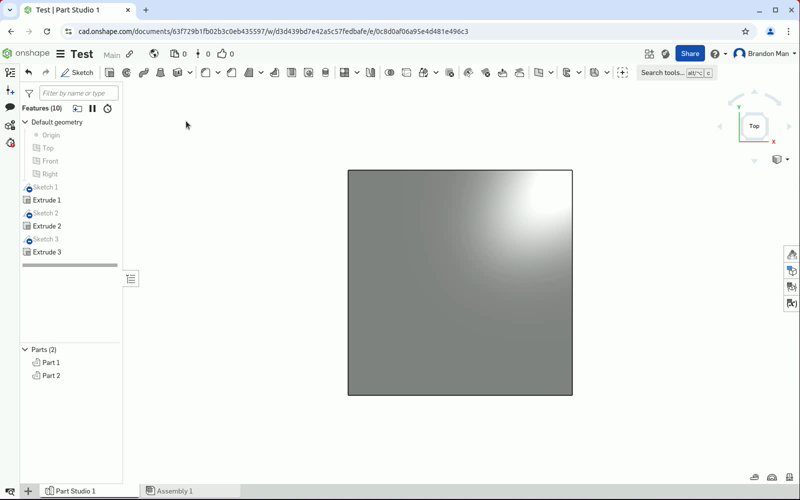
mouse_move(73, 189)
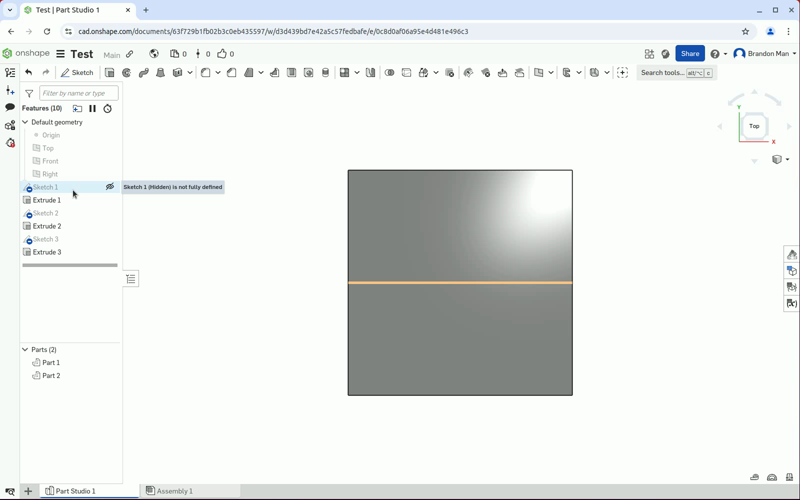
click(73, 189)
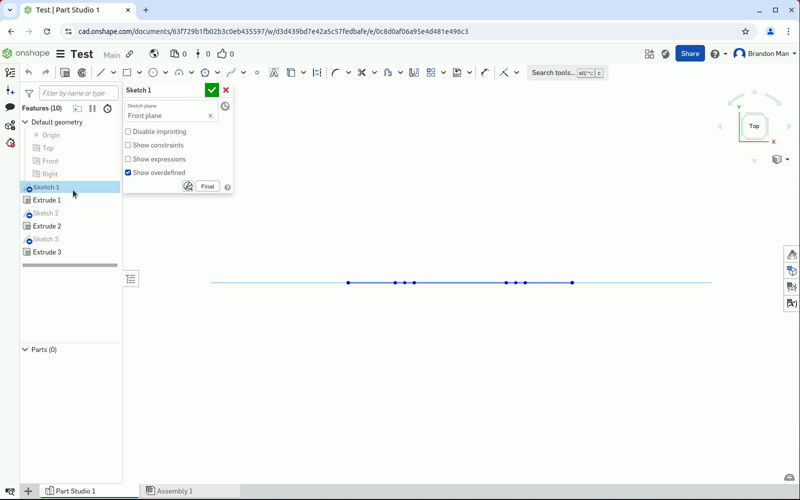
mouse_move(229, 92)
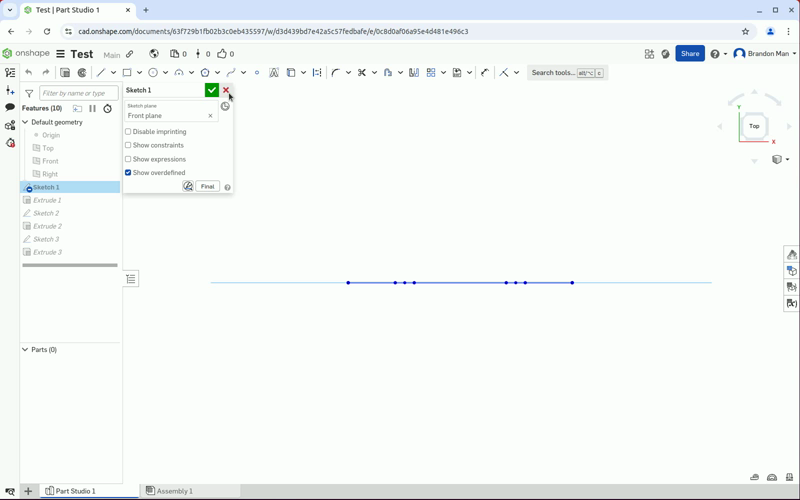
click(229, 92)
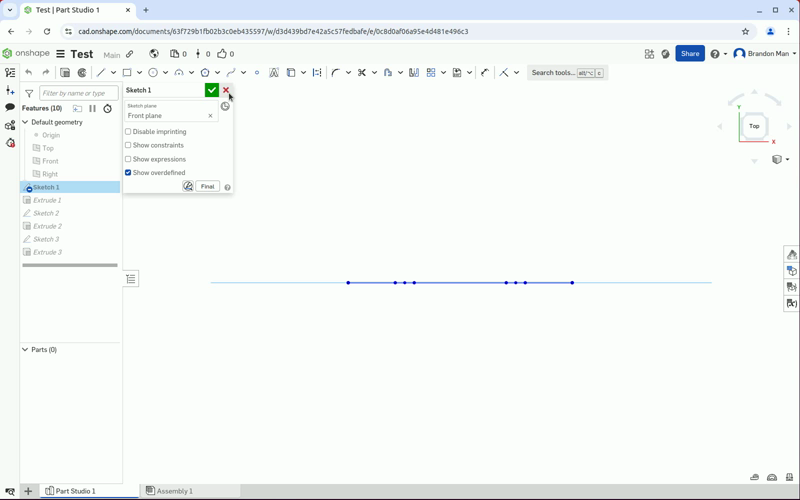
key(shift+s)
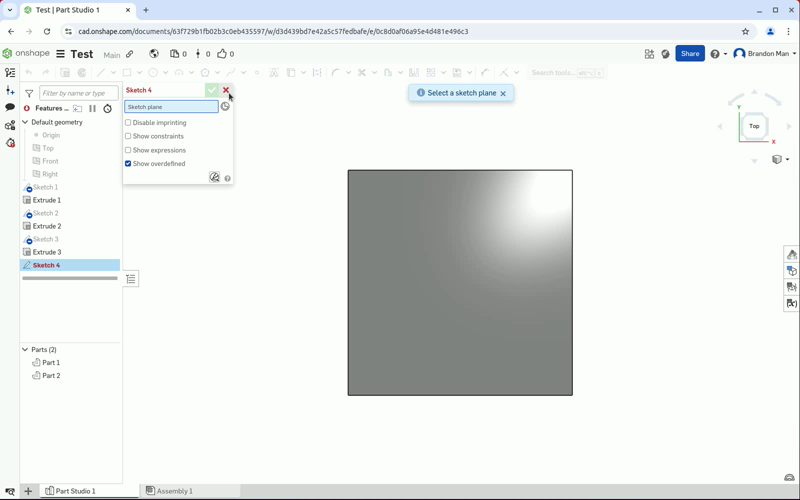
mouse_move(73, 150)
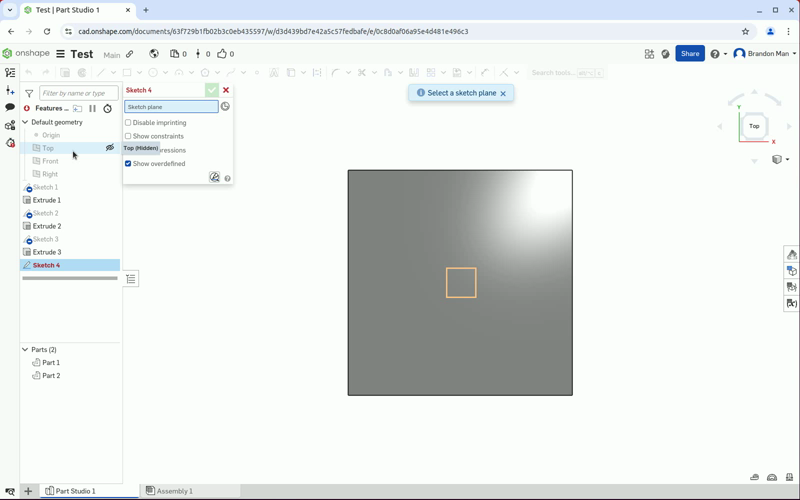
click(73, 150)
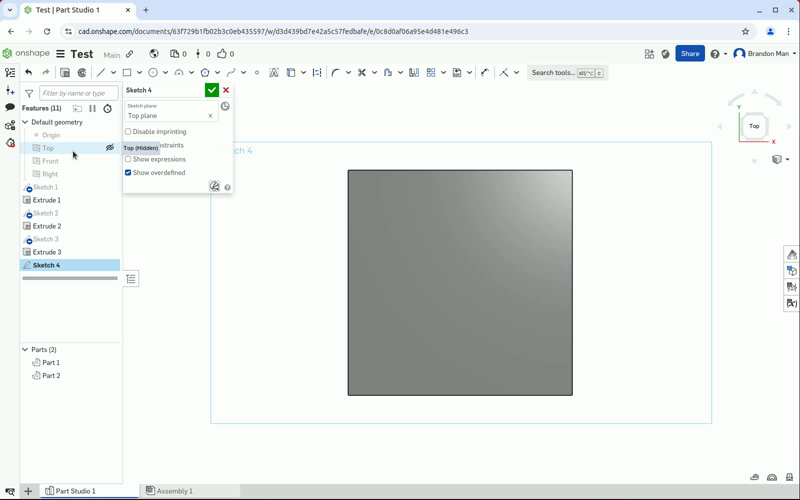
mouse_move(73, 352)
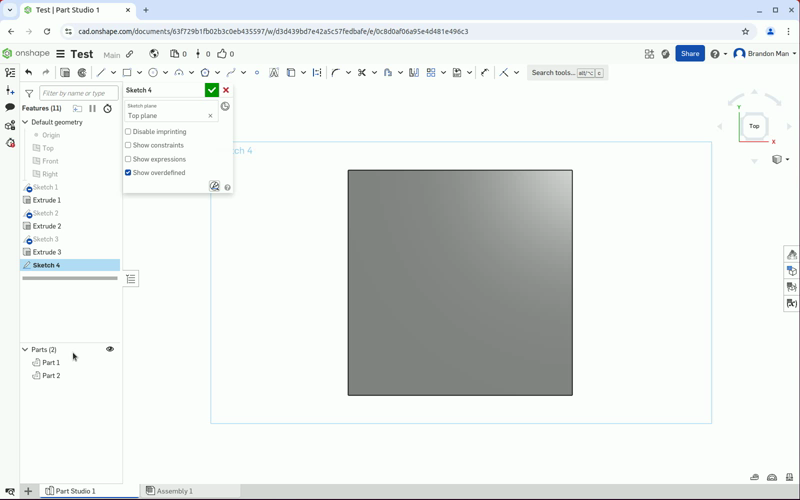
key(y)
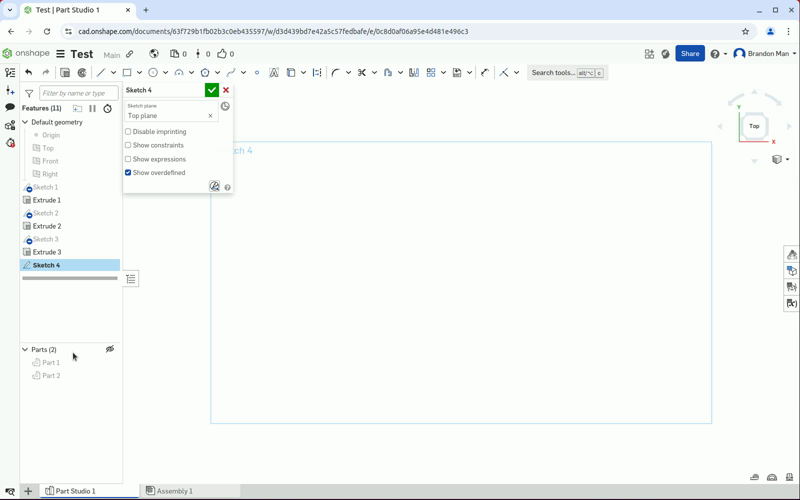
key(a)
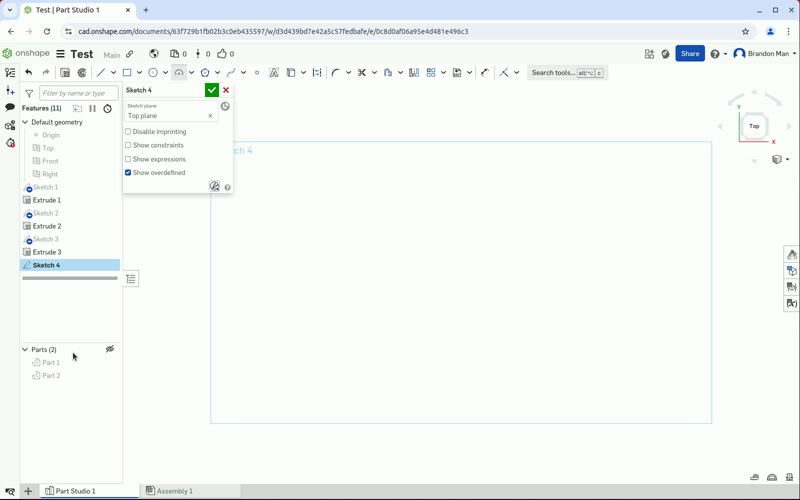
key_down(shift)
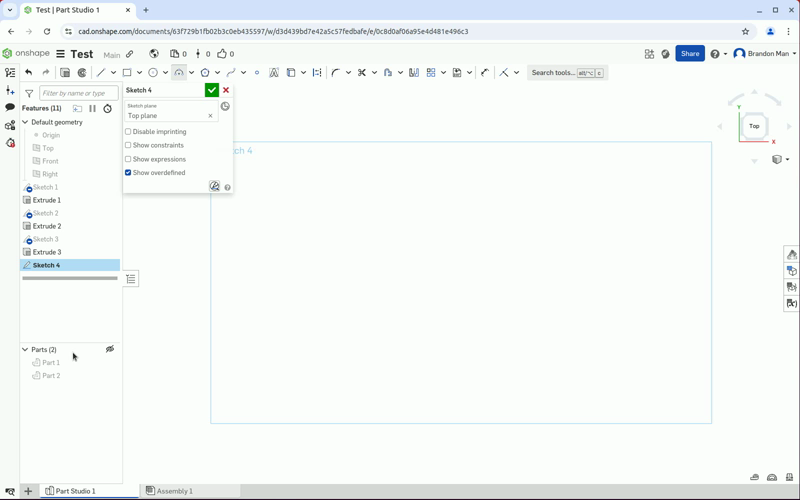
mouse_move(383, 355)
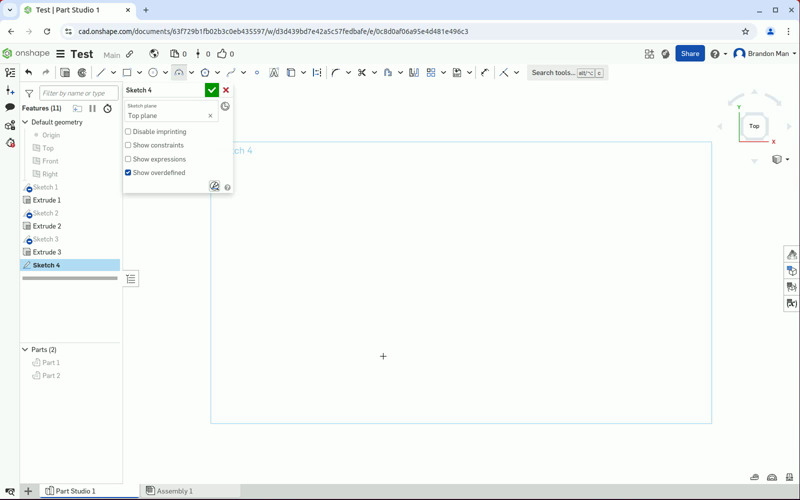
click(383, 355)
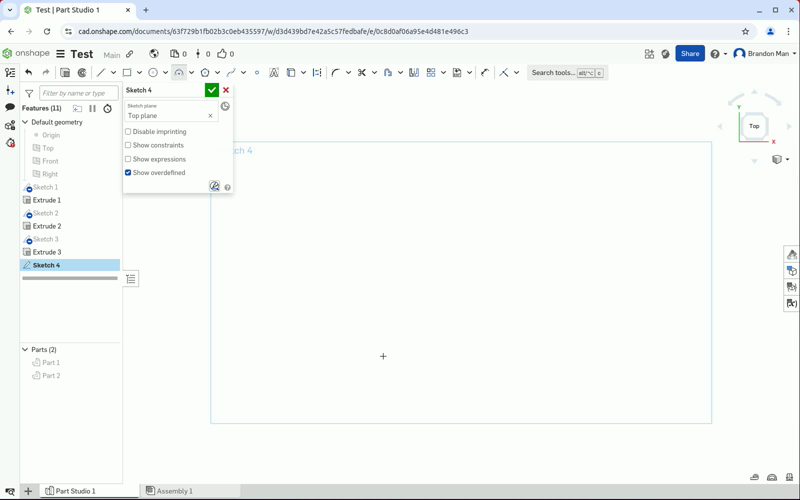
key_up(shift)
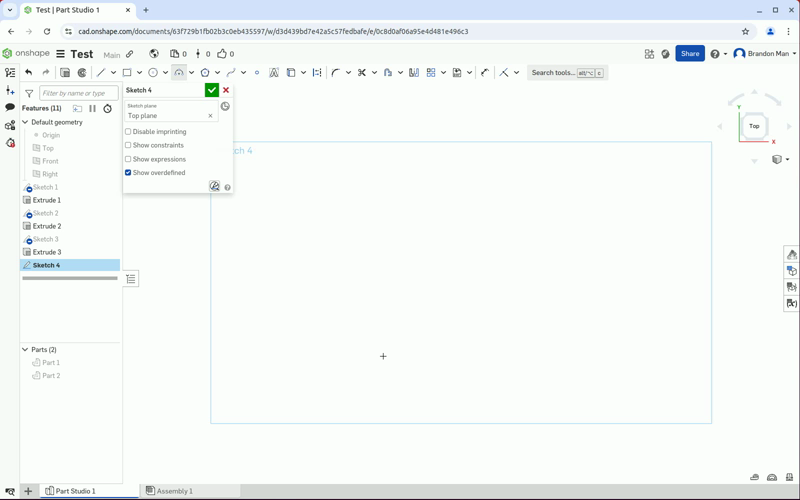
key_down(shift)
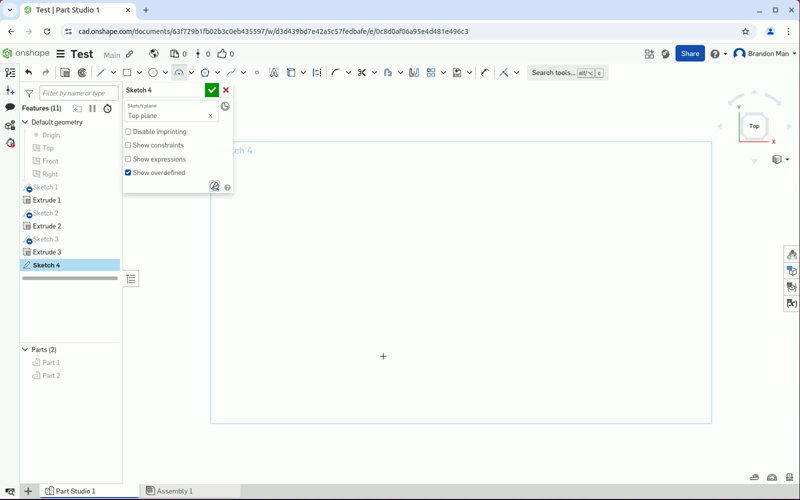
mouse_move(404, 355)
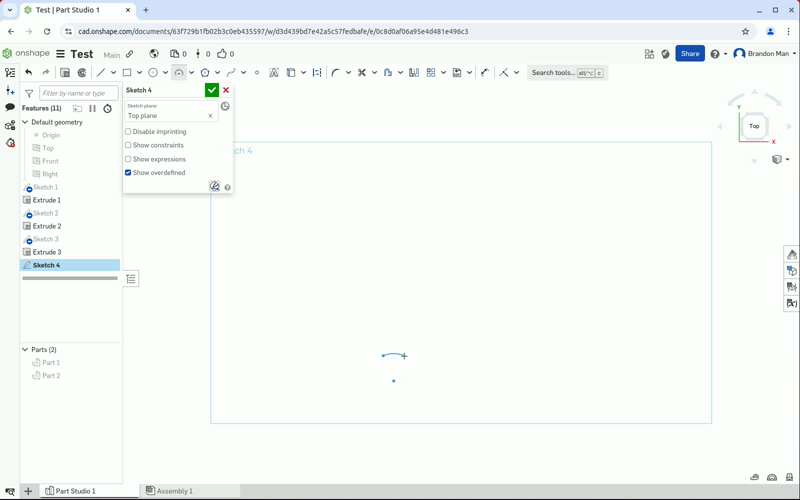
click(404, 355)
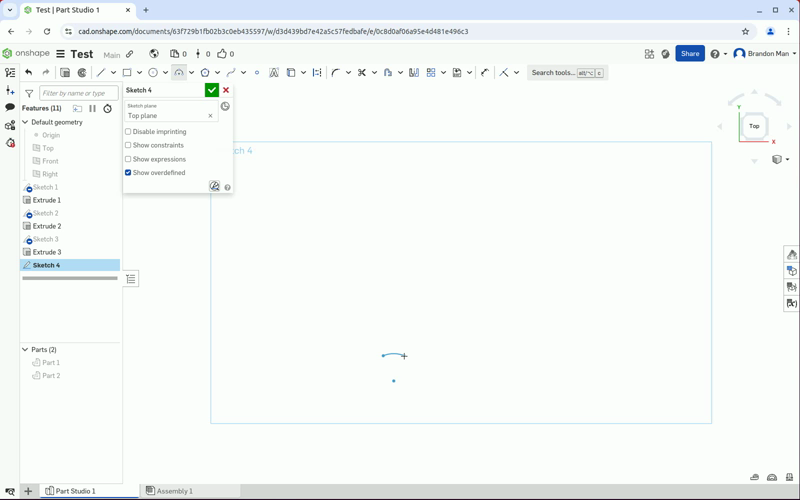
mouse_move(393, 366)
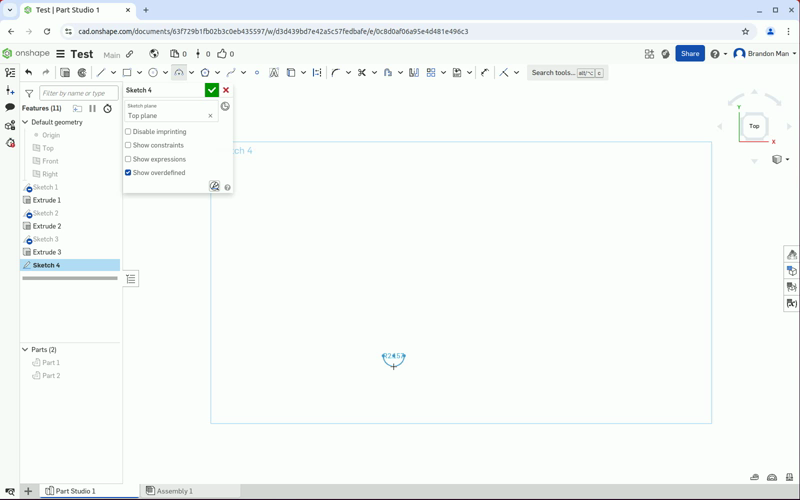
click(393, 366)
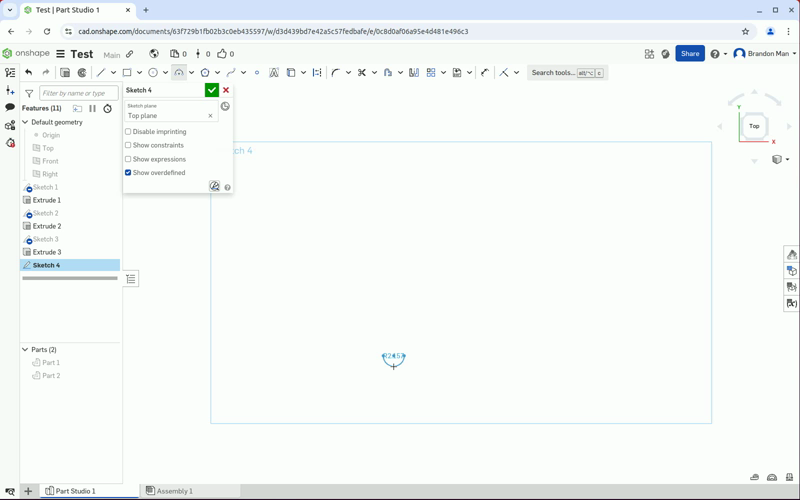
key_up(shift)
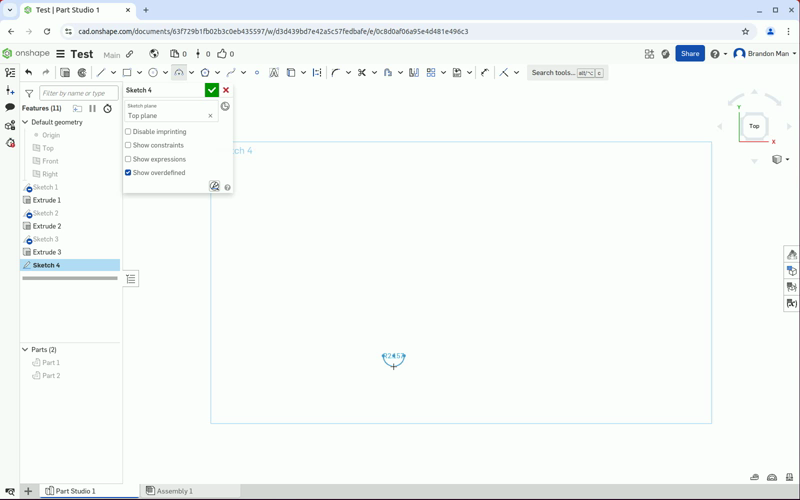
key(esc)
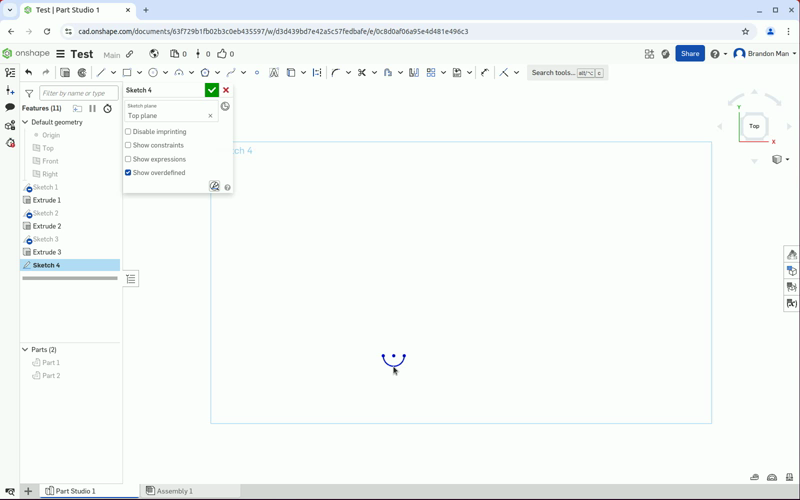
key(l)
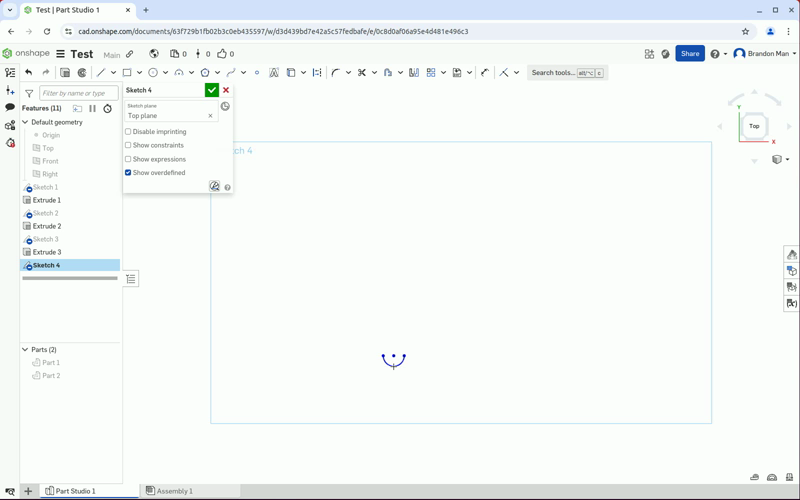
mouse_move(404, 355)
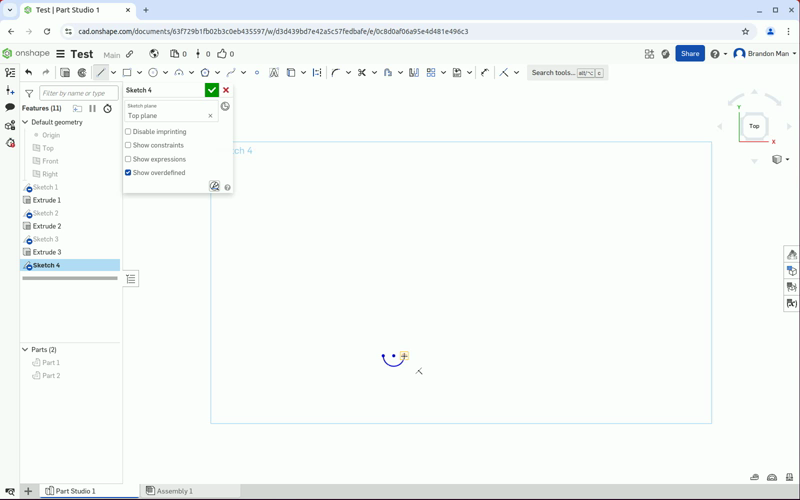
click(404, 355)
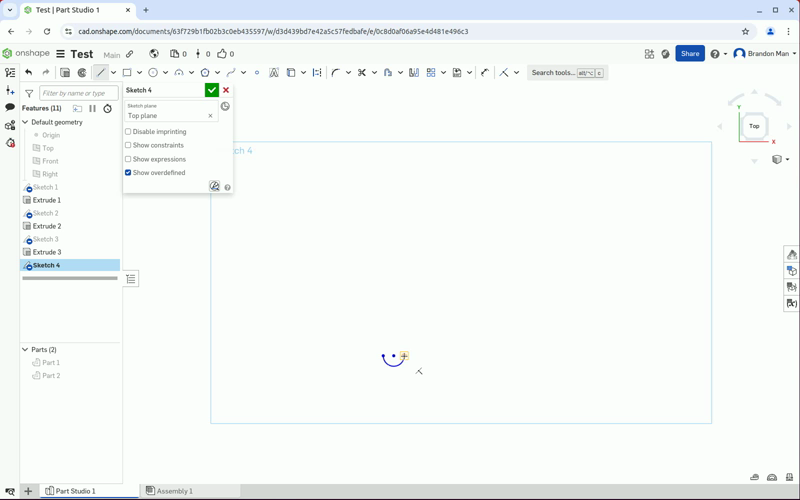
mouse_move(434, 355)
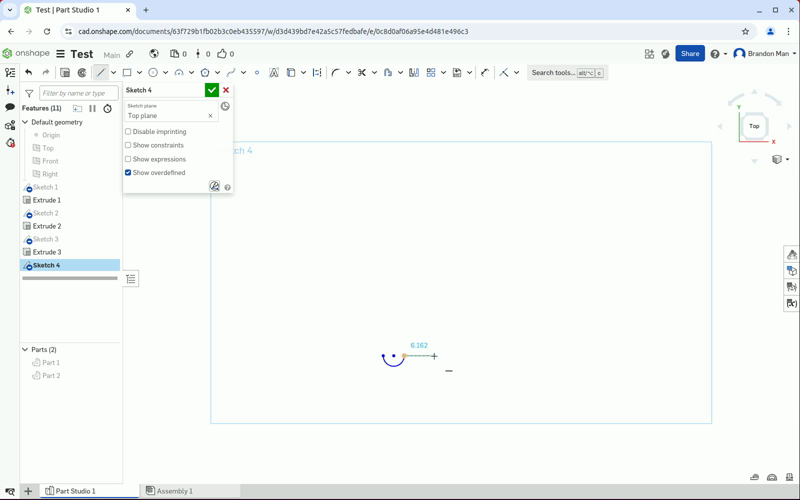
key_down(shift)
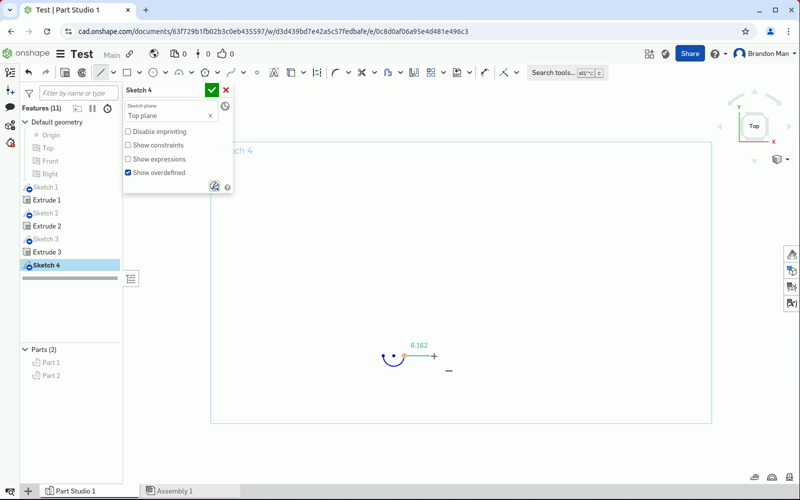
mouse_move(383, 355)
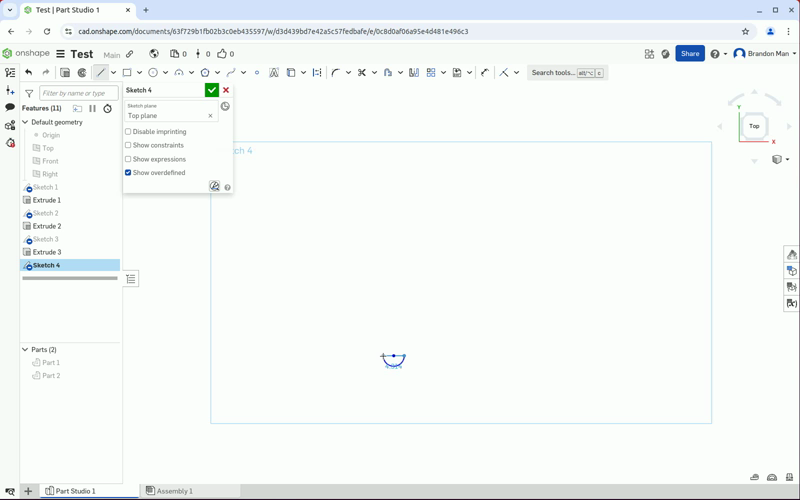
key_up(shift)
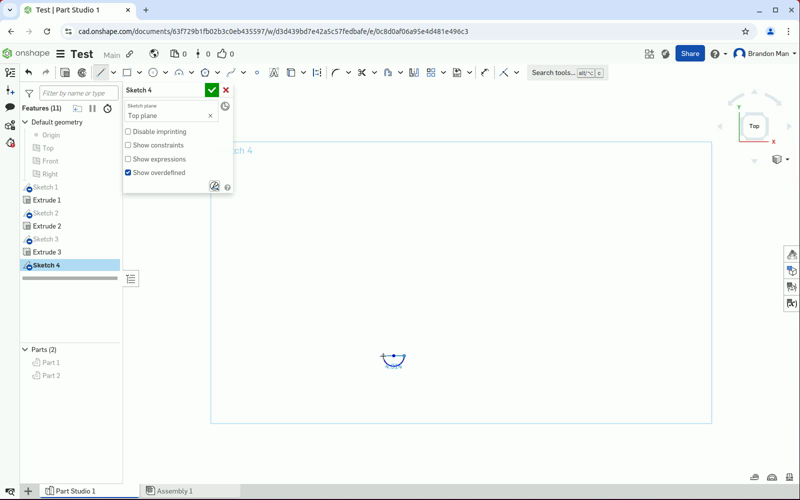
click(383, 355)
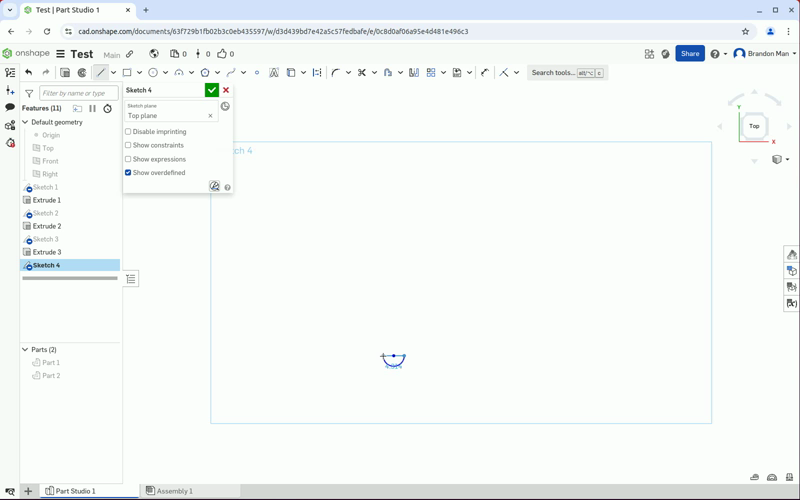
key(esc)
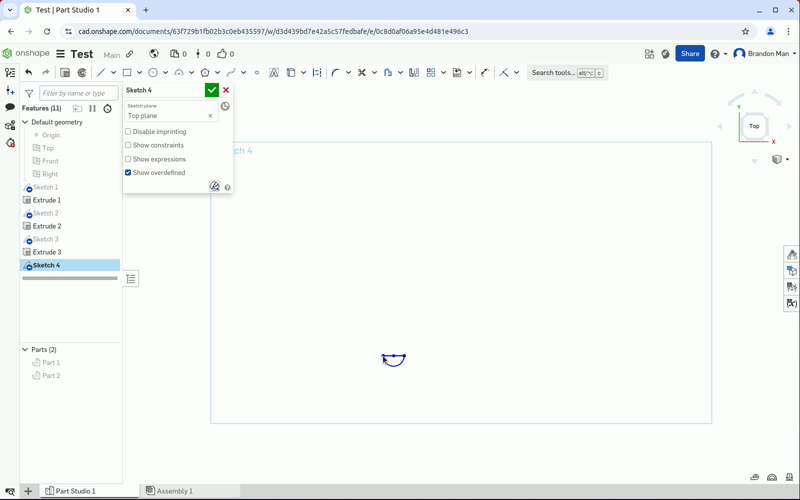
mouse_move(387, 361)
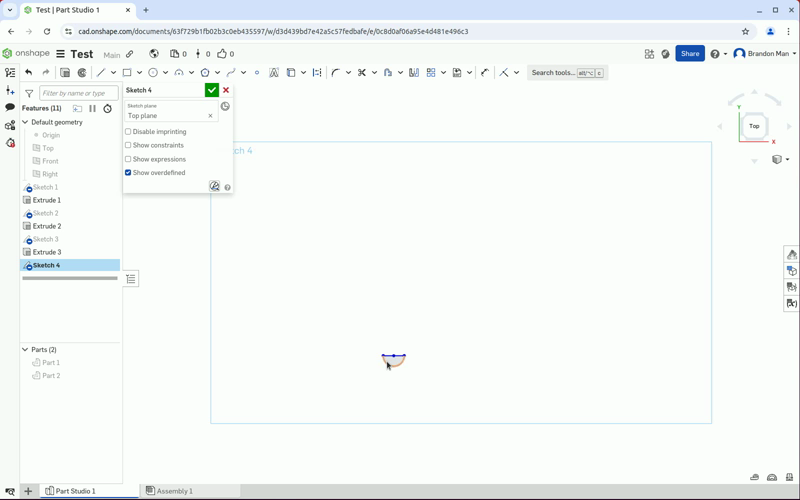
scroll(6)
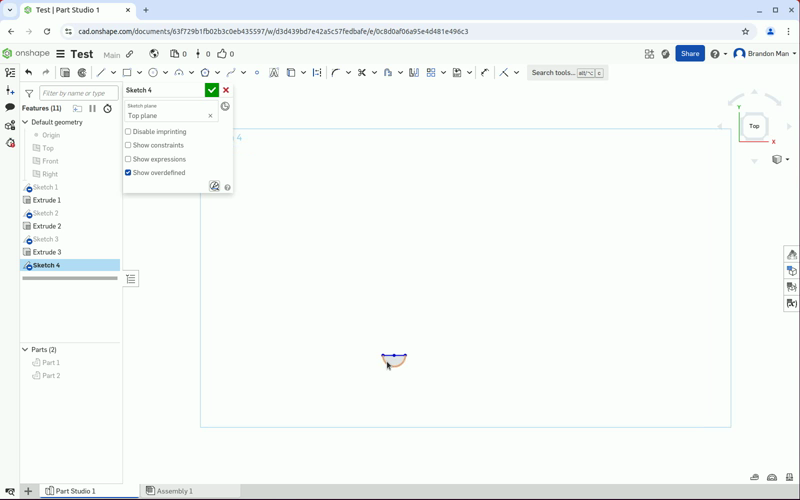
scroll(6)
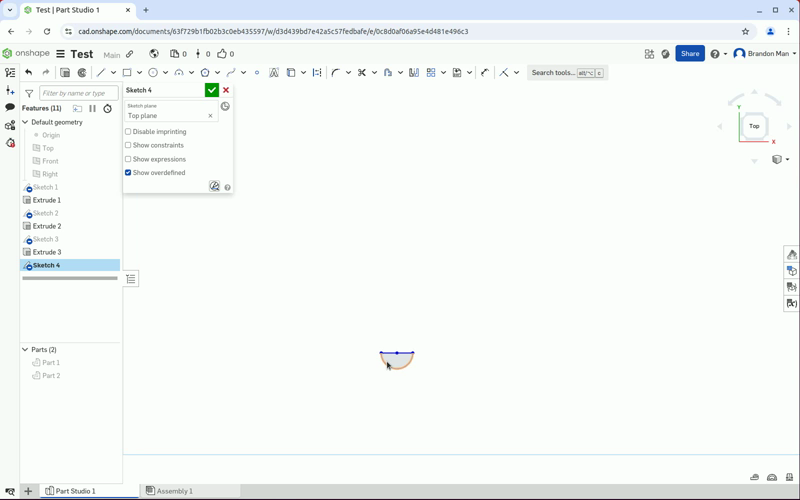
scroll(6)
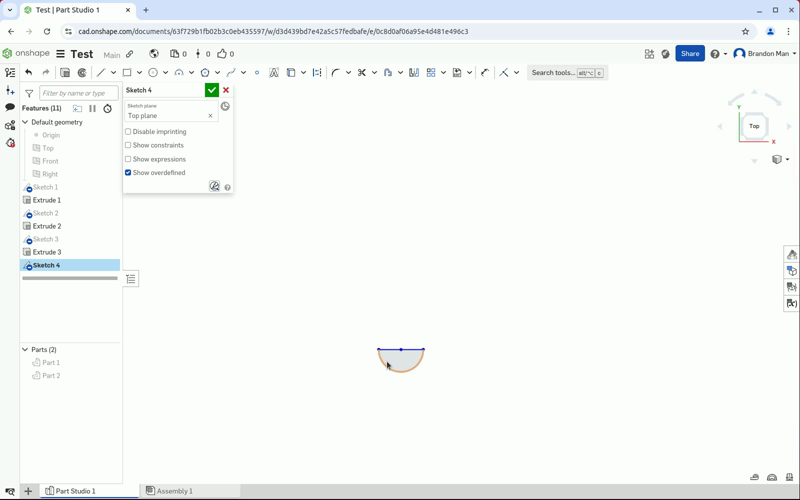
scroll(6)
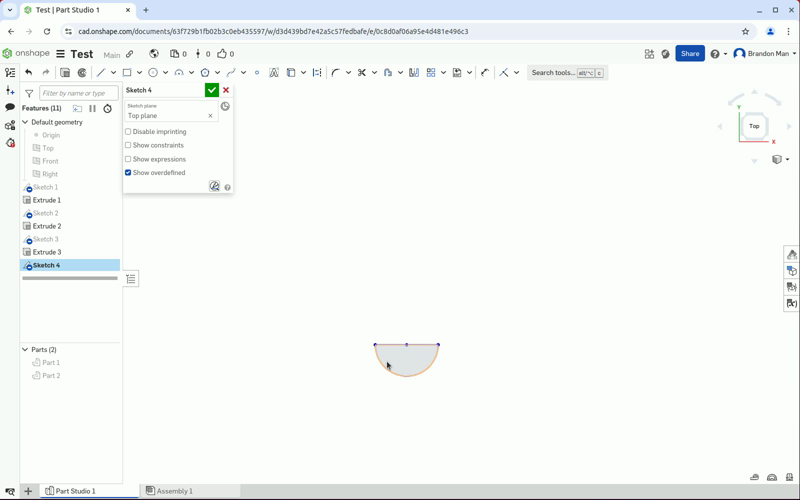
scroll(6)
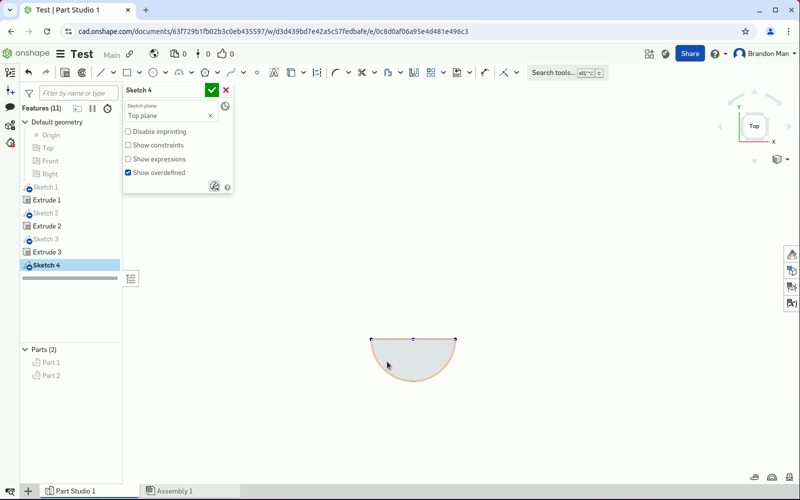
scroll(6)
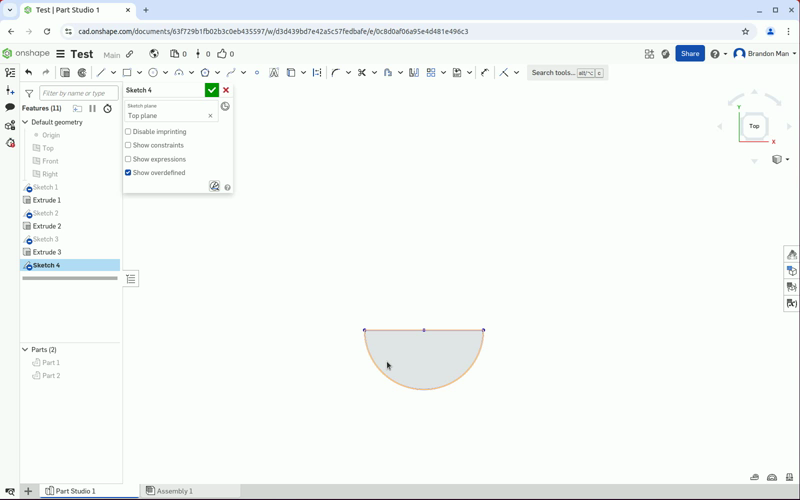
scroll(6)
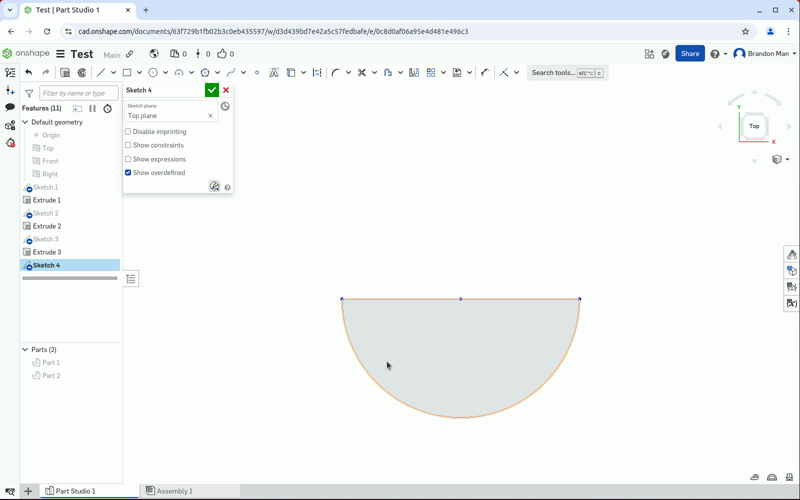
click(387, 361)
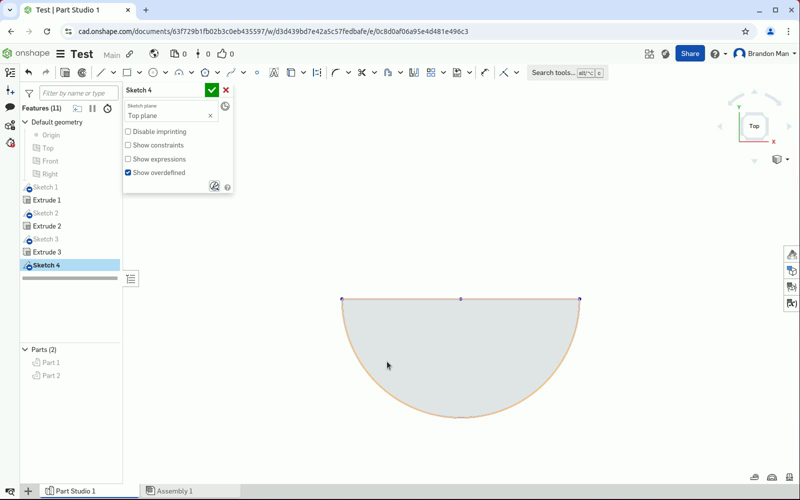
scroll(-6)
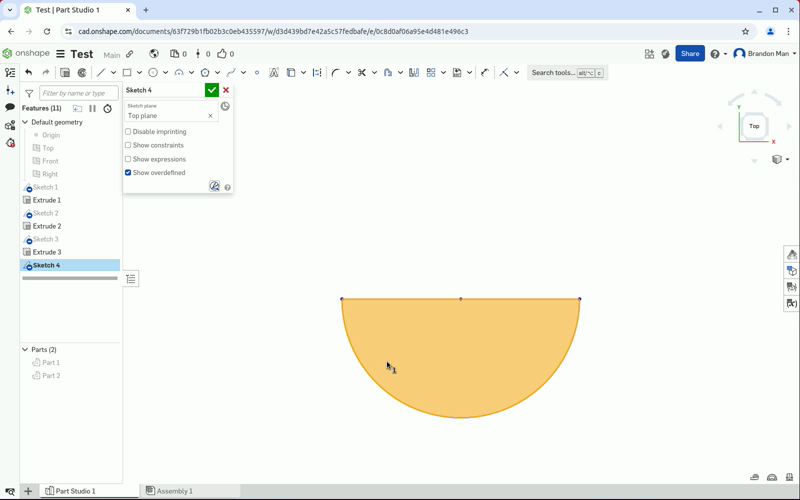
scroll(-6)
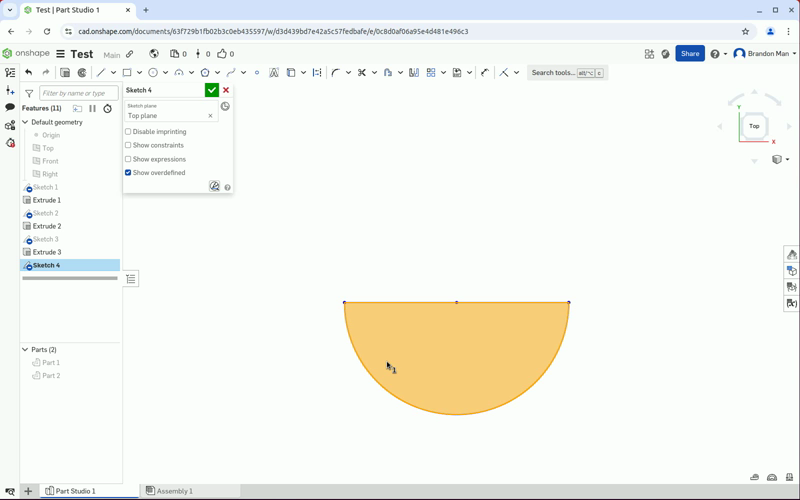
scroll(-6)
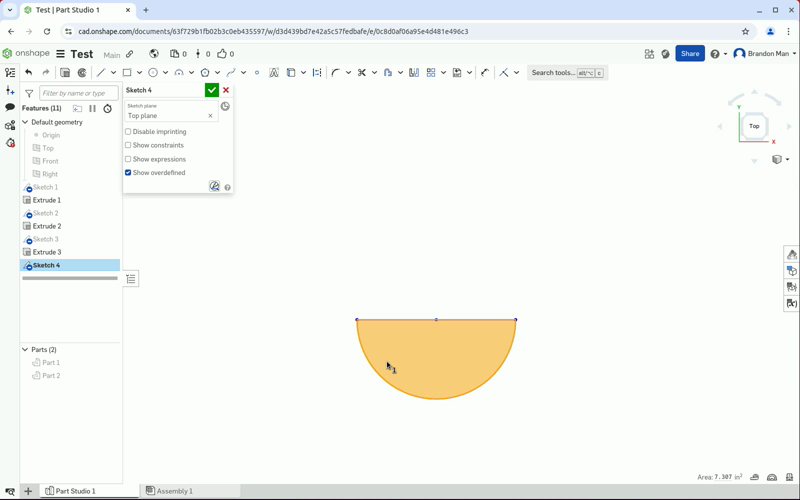
scroll(-6)
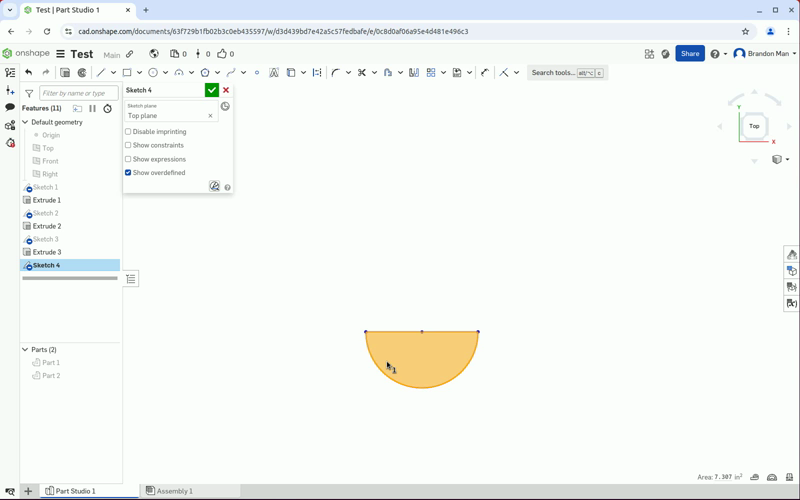
scroll(-6)
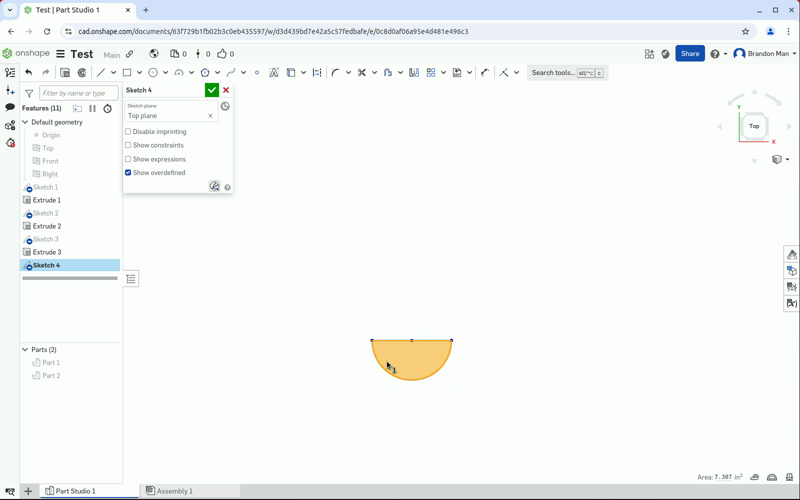
scroll(-6)
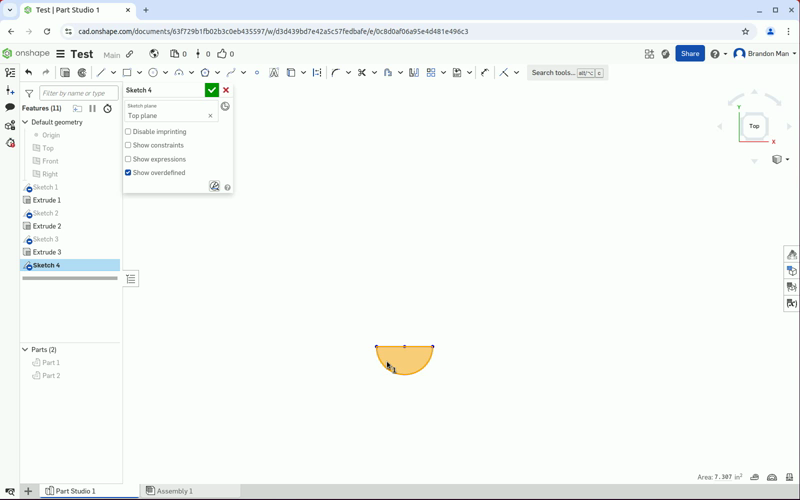
scroll(-6)
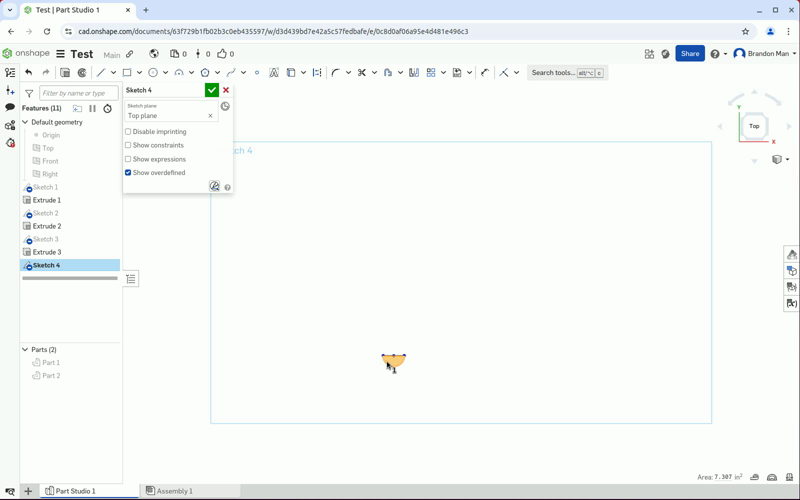
mouse_move(73, 352)
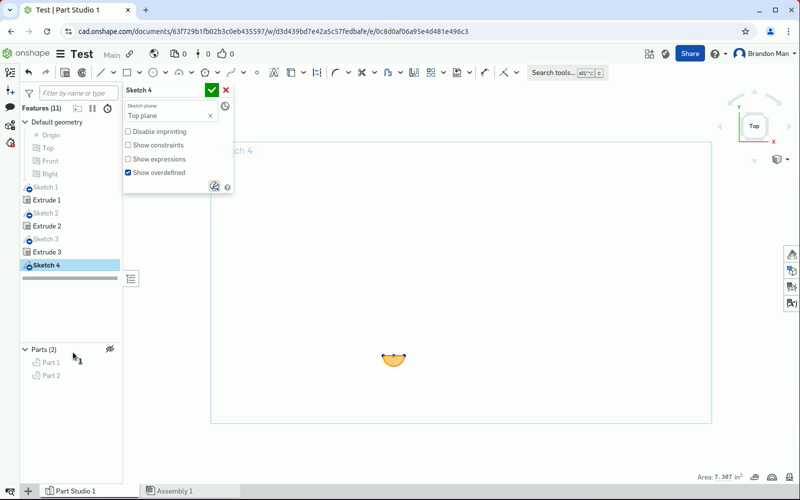
key(shift+y)
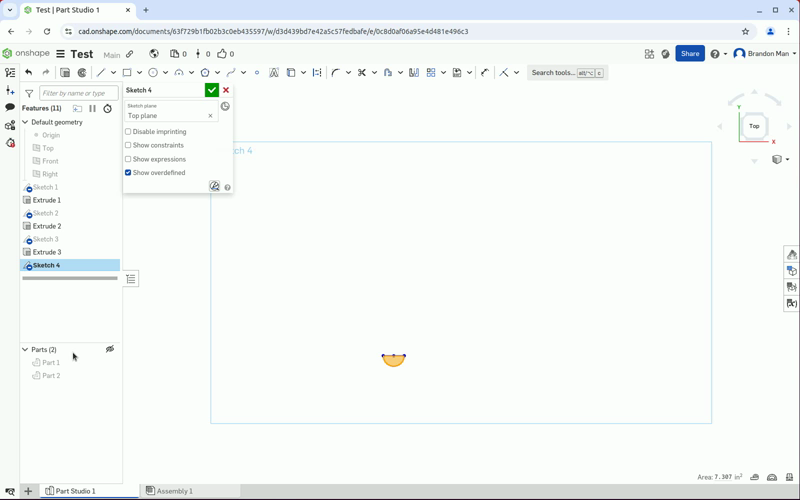
key(shift+e)
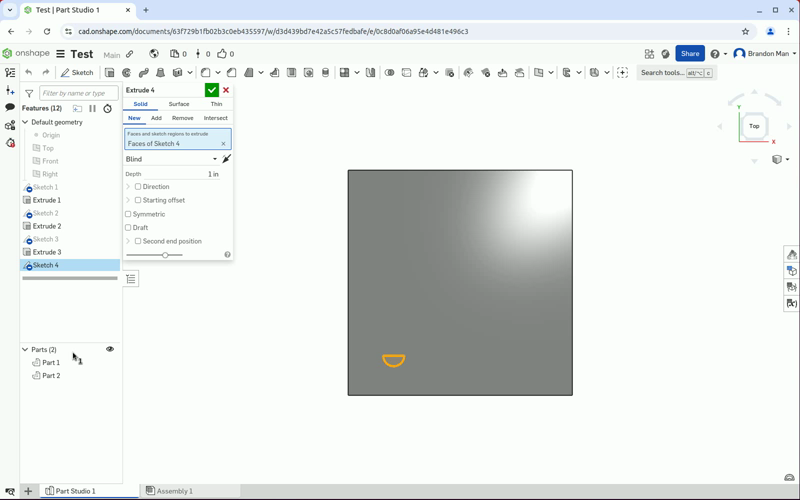
mouse_move(143, 106)
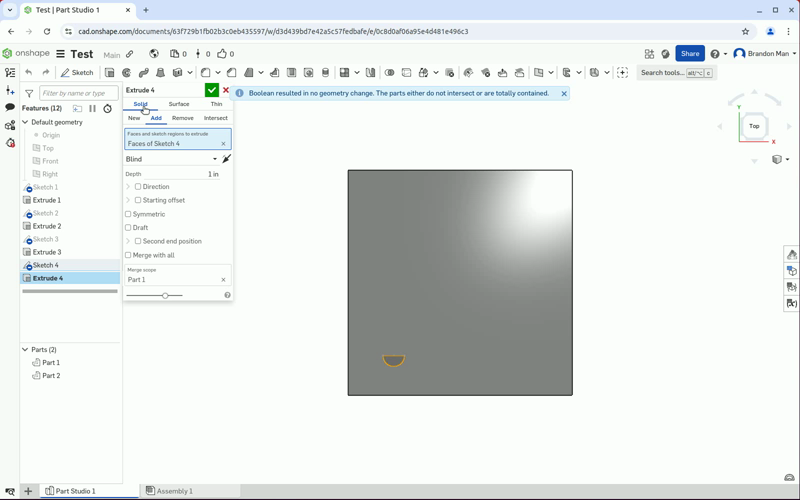
click(143, 106)
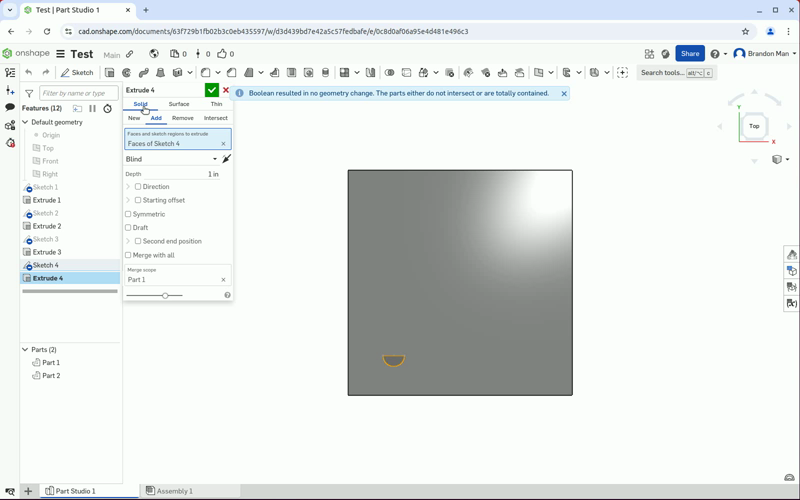
mouse_move(186, 120)
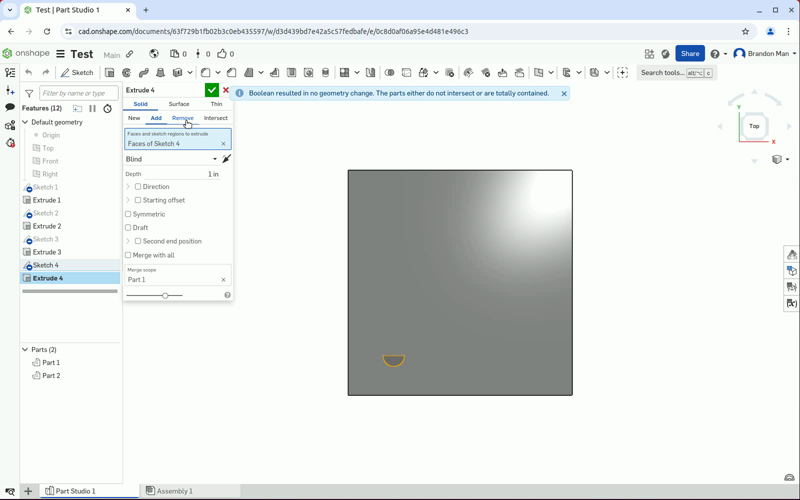
click(186, 120)
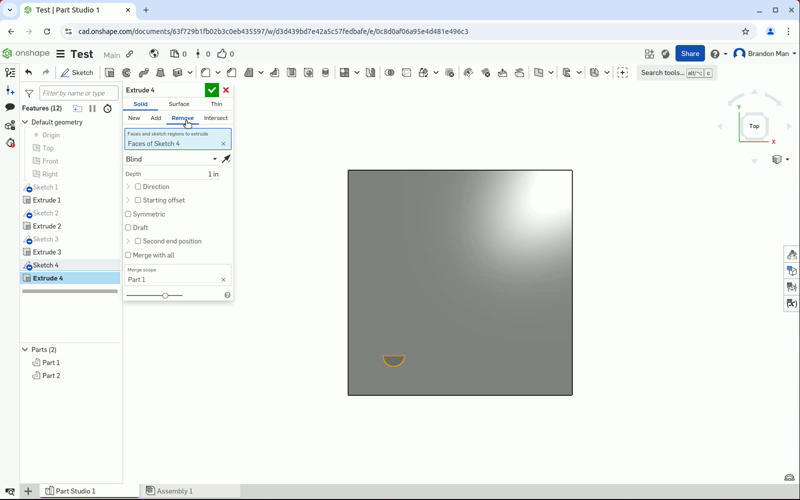
key(tab, 4)
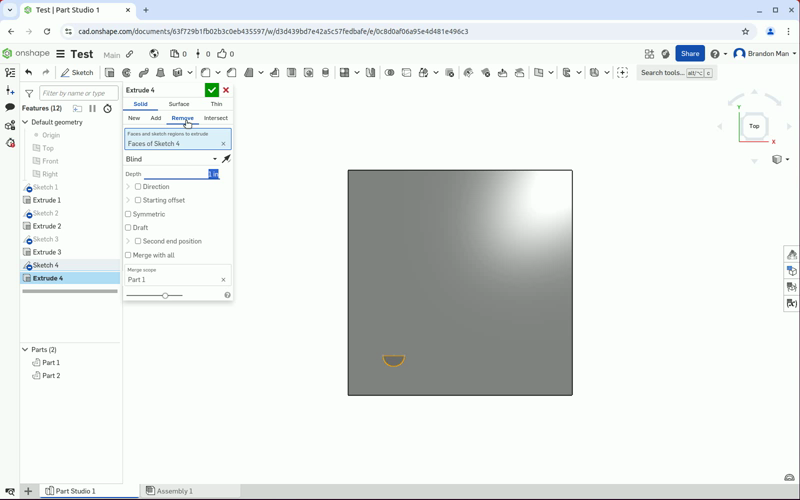
text(46.216)
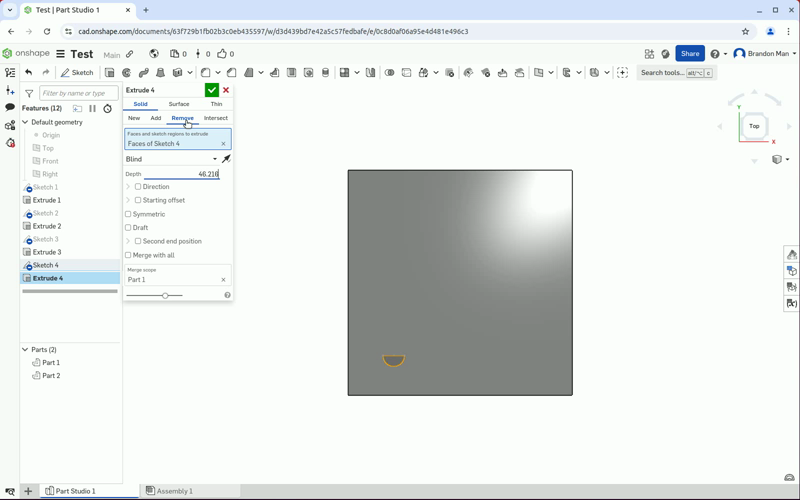
key(tab, 3)
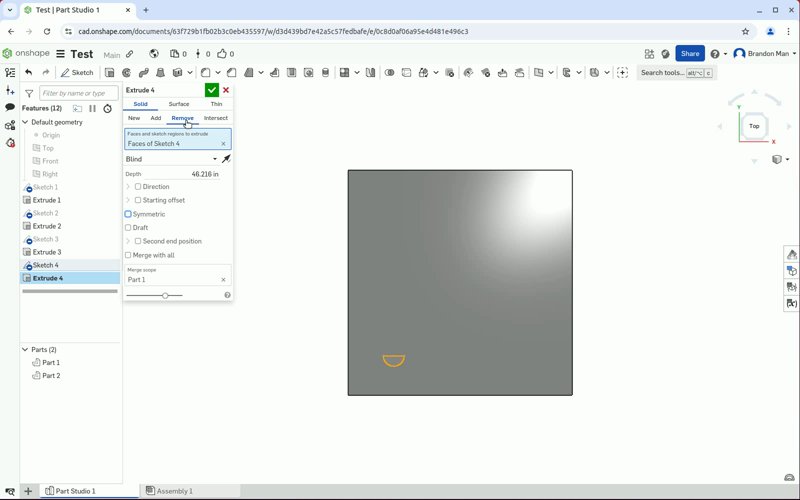
key(space)
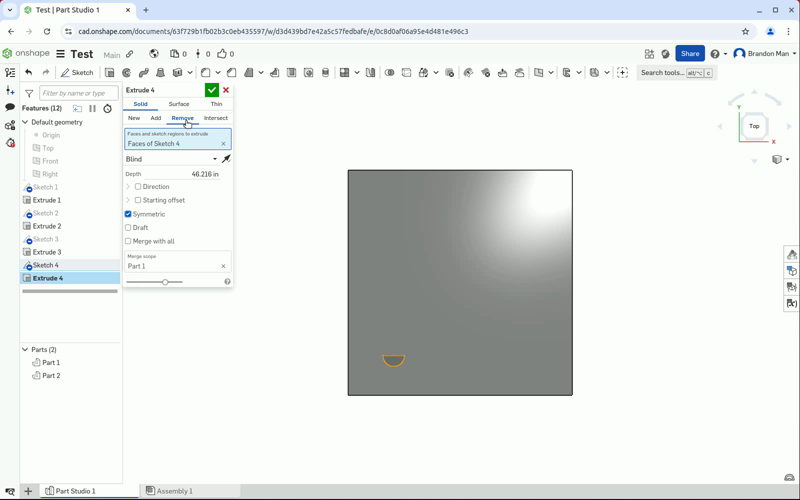
key(tab, 2)
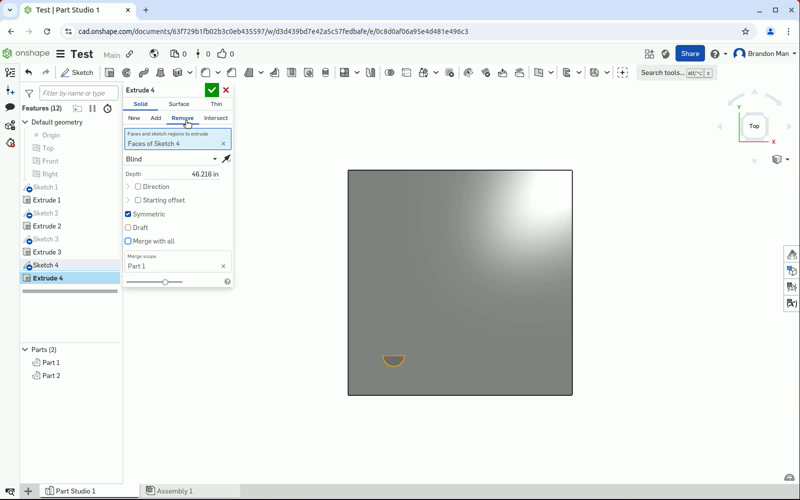
key(space)
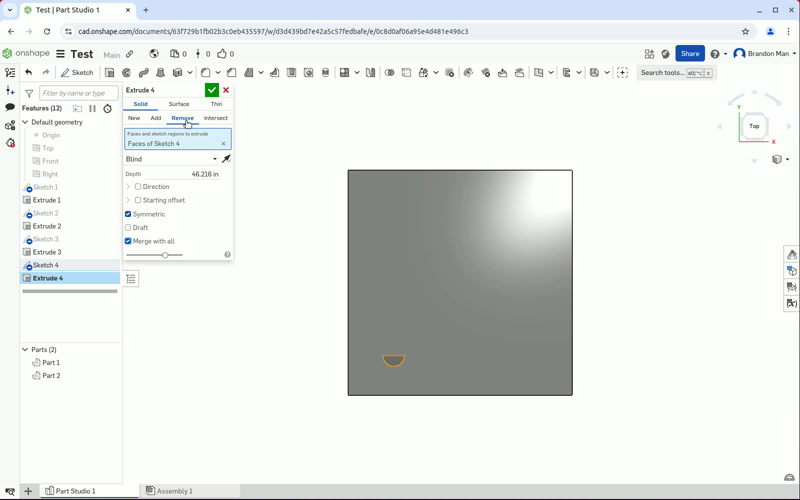
key(enter)
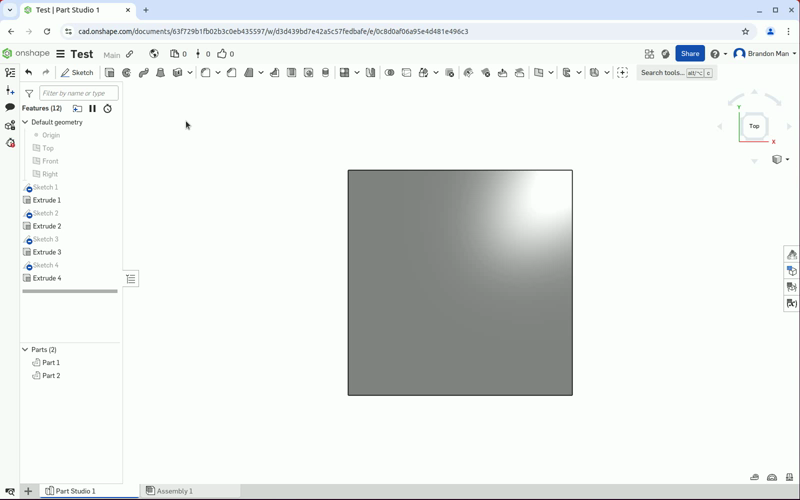
key(shift+h)
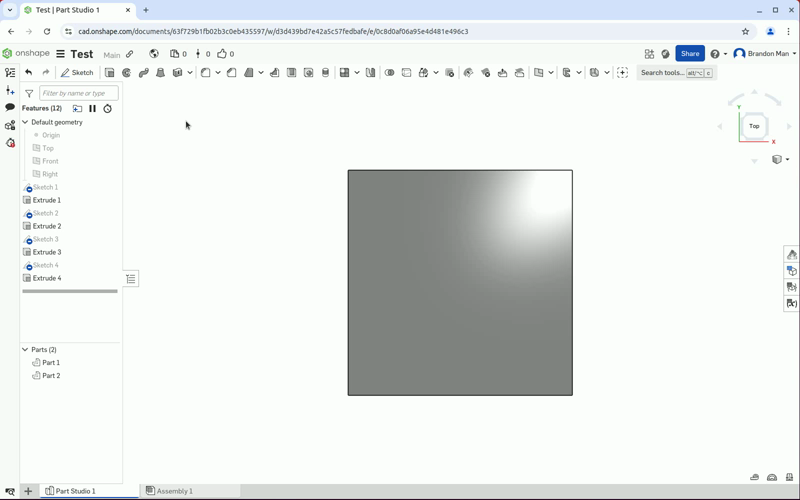
key(shift+h)
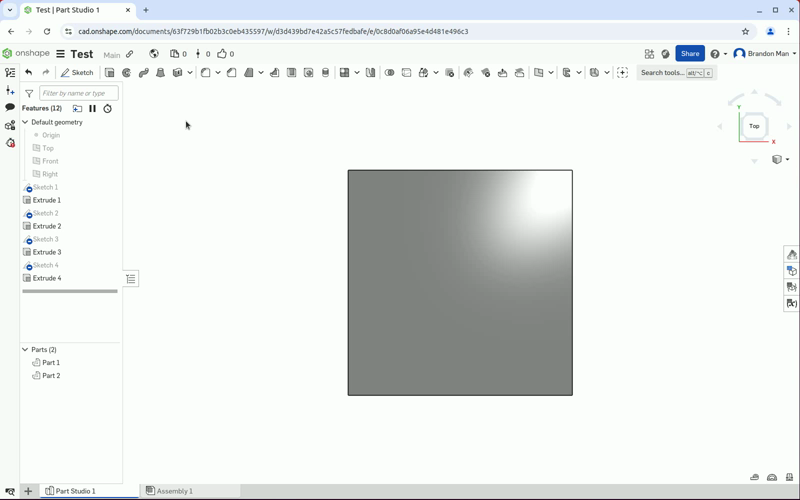
mouse_move(73, 189)
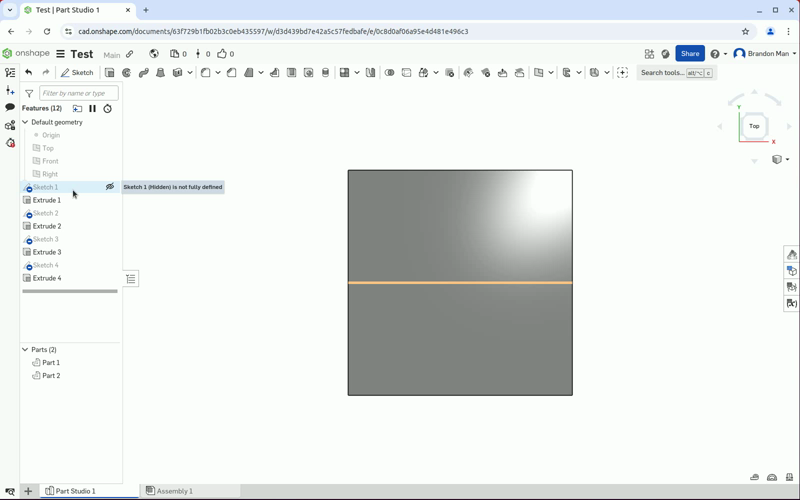
click(73, 189)
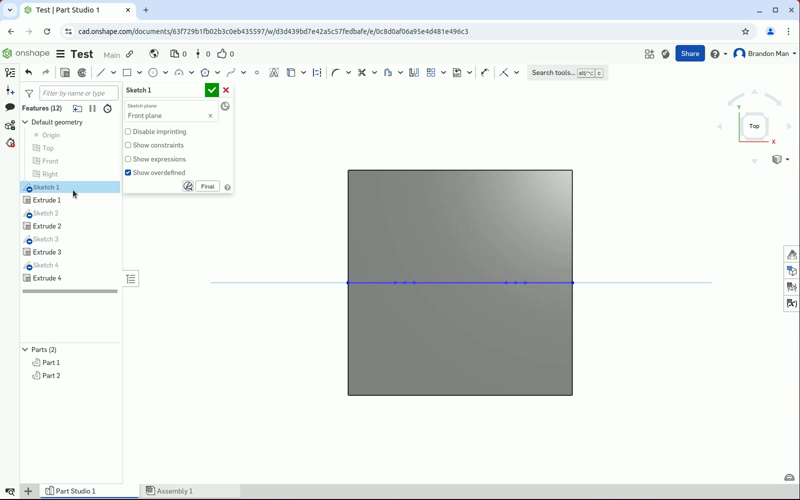
mouse_move(229, 92)
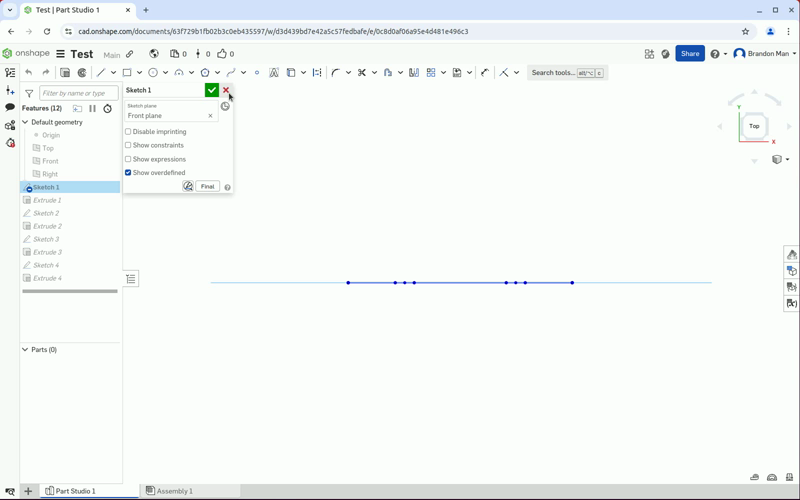
click(229, 92)
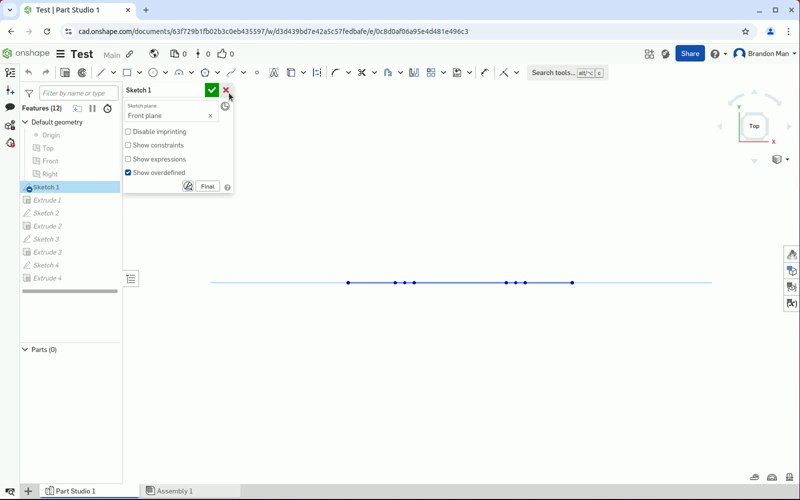
key(shift+s)
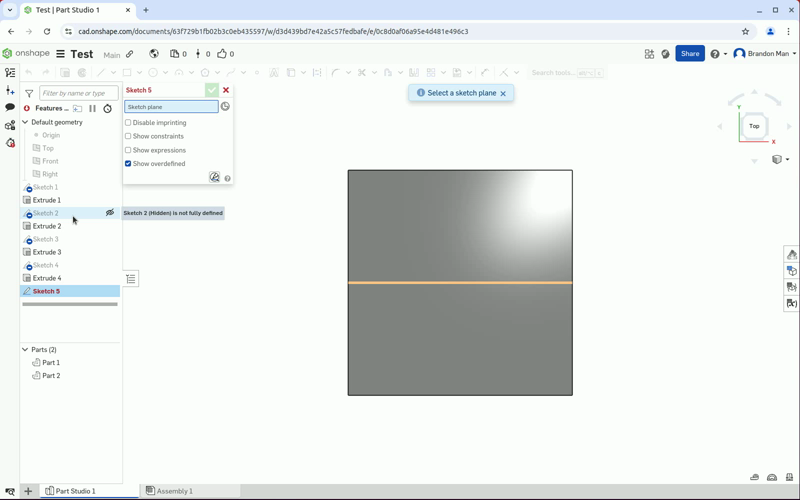
scroll(3)
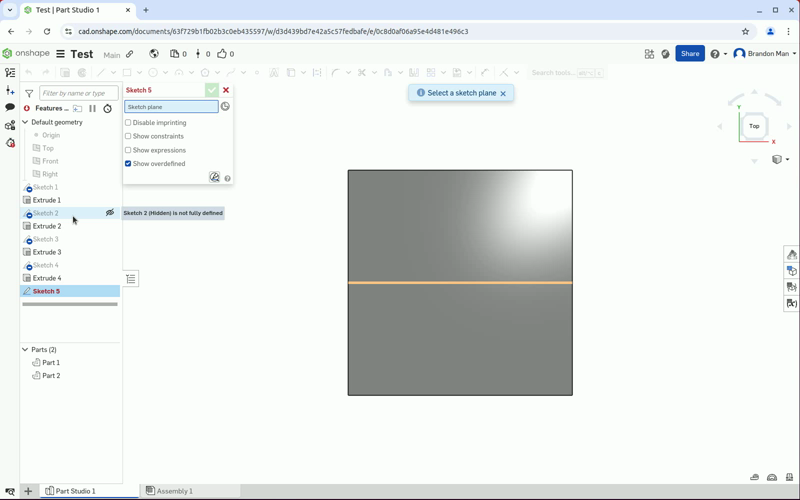
mouse_move(73, 150)
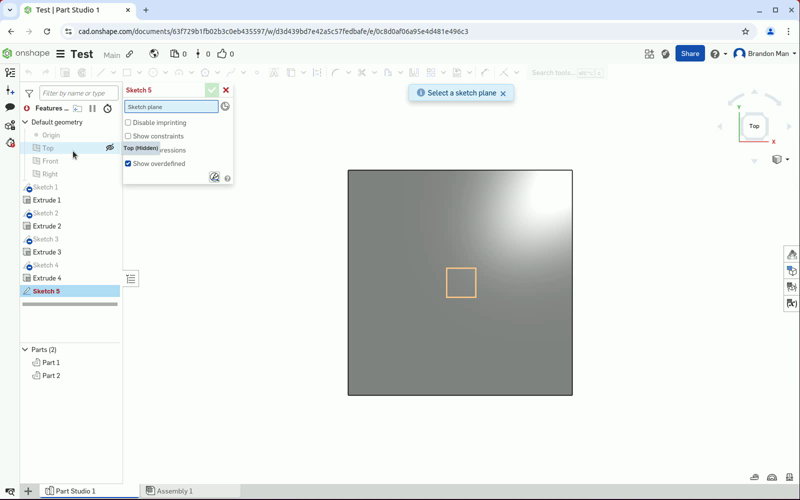
click(73, 150)
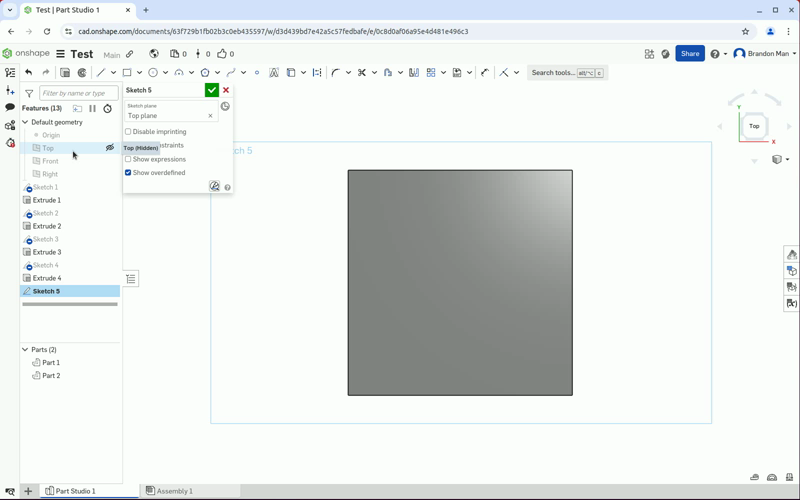
mouse_move(73, 352)
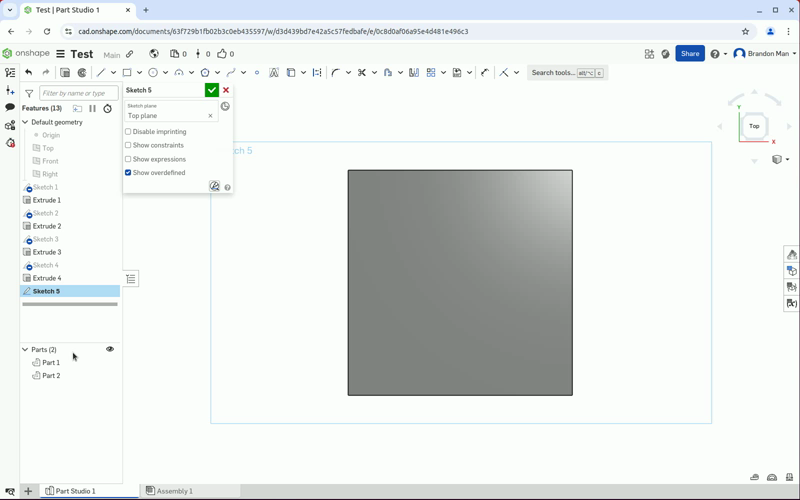
key(y)
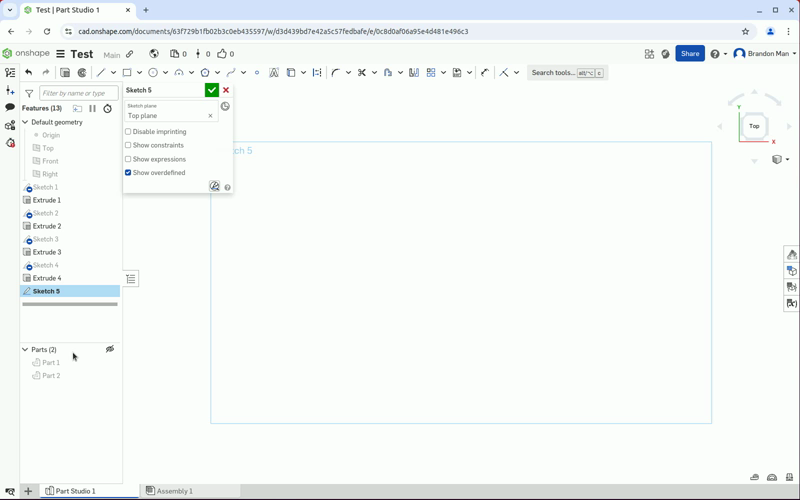
key(l)
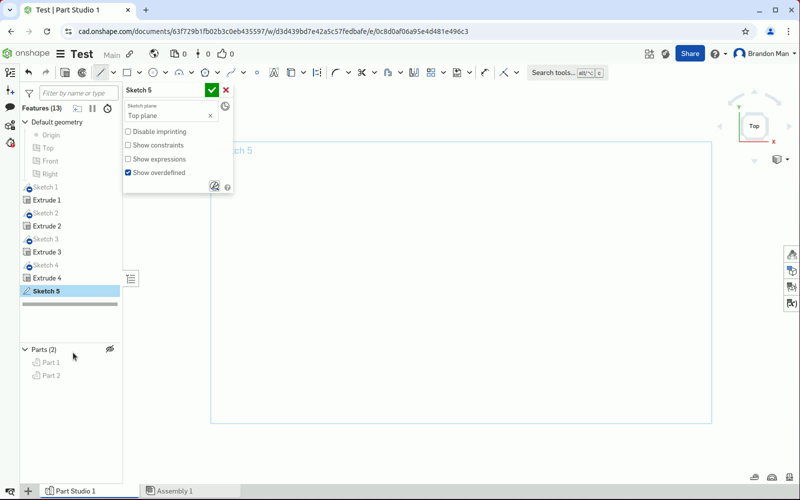
key_down(shift)
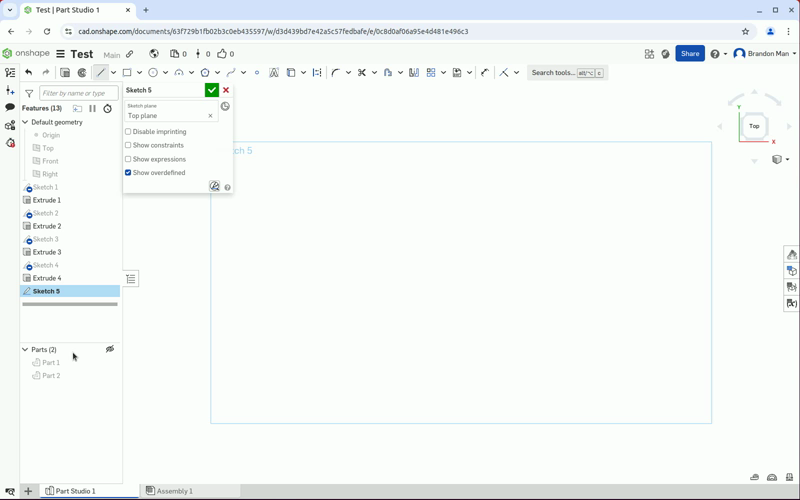
mouse_move(518, 355)
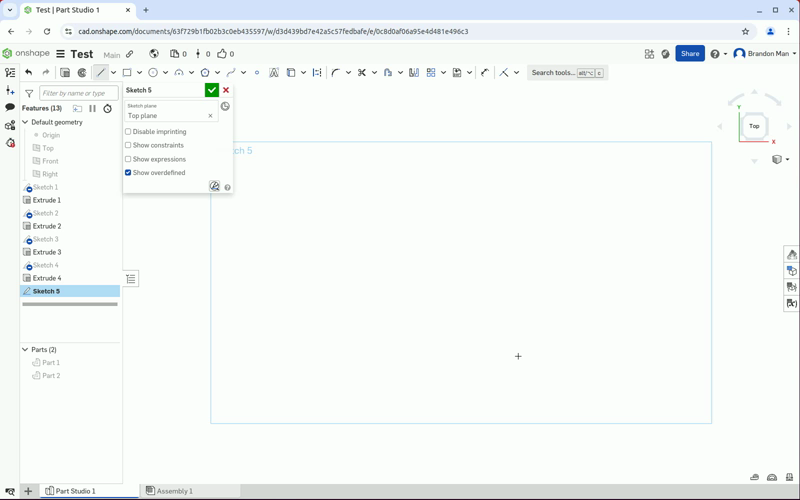
click(518, 355)
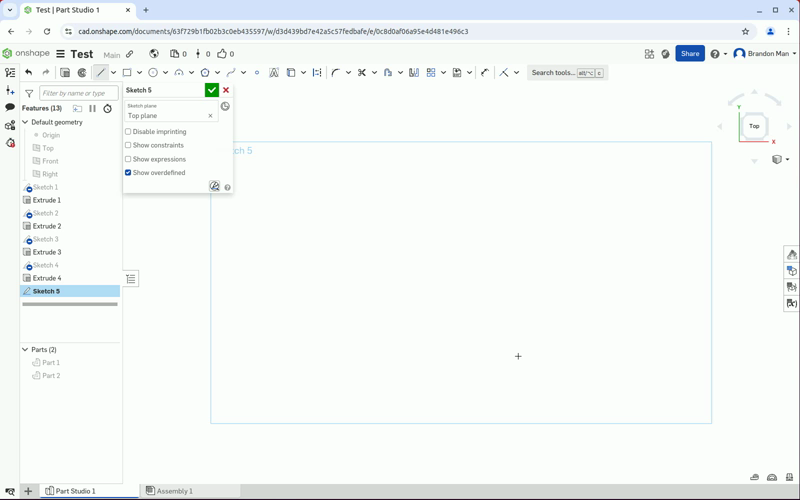
key_up(shift)
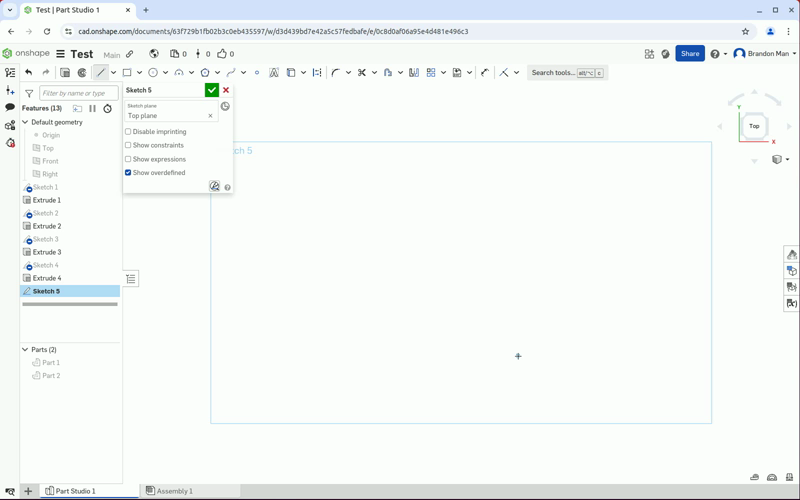
key_down(shift)
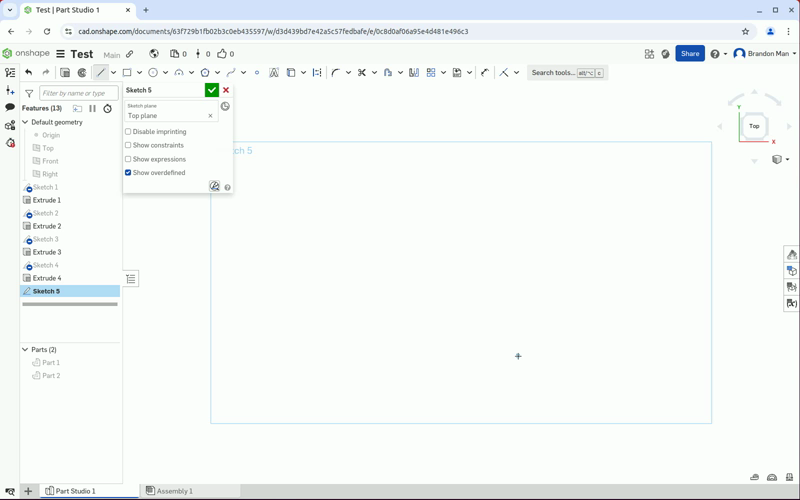
mouse_move(548, 355)
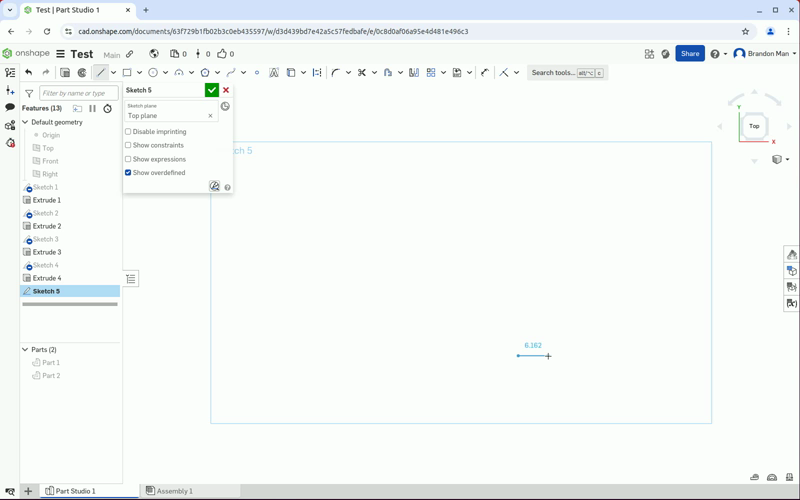
mouse_move(539, 355)
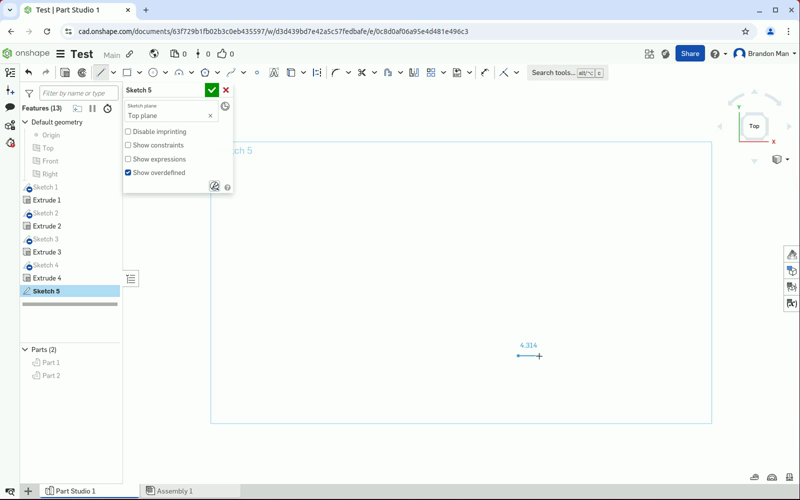
click(539, 355)
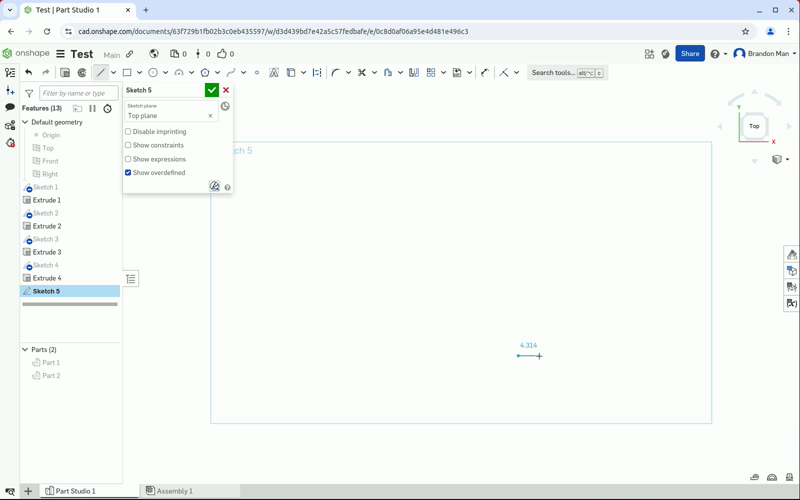
key_up(shift)
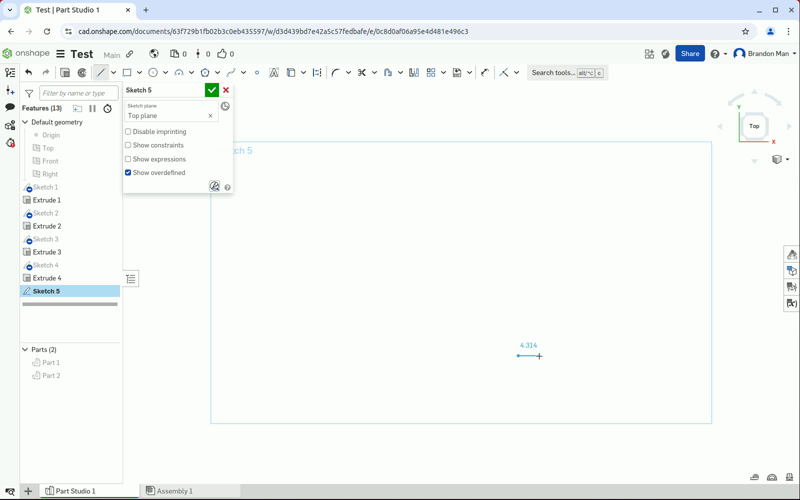
key(esc)
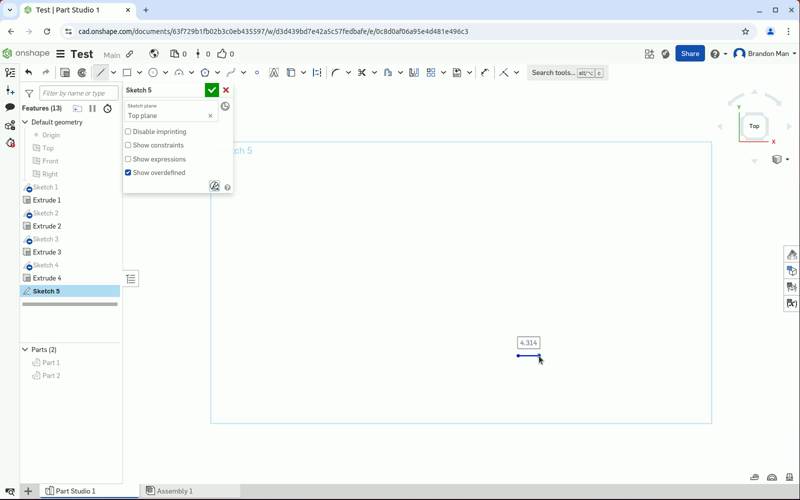
key(a)
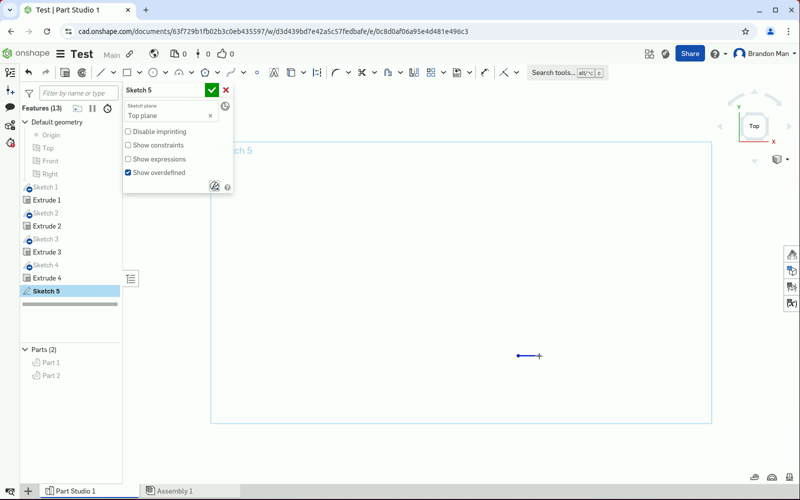
mouse_move(539, 355)
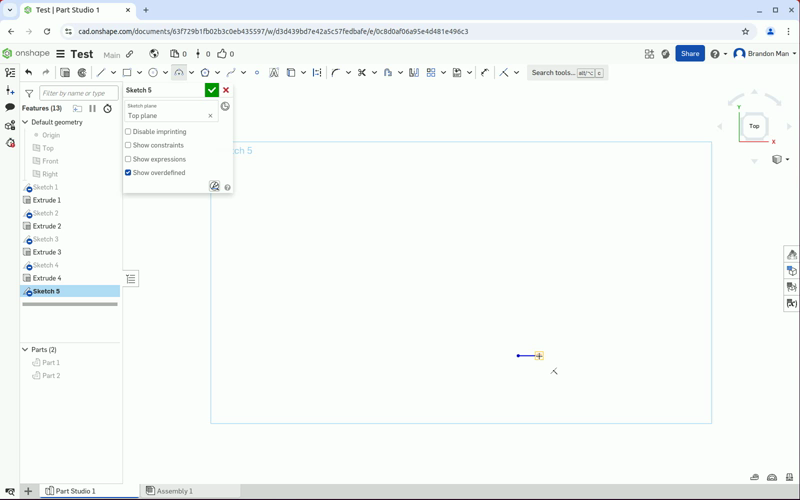
click(539, 355)
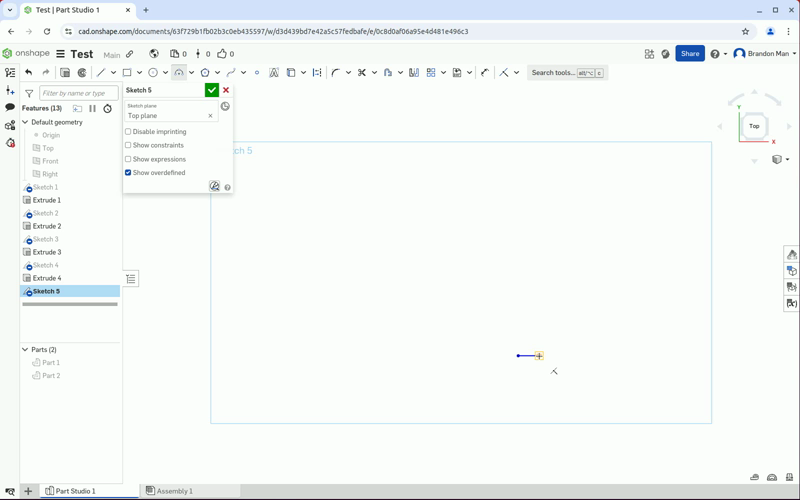
mouse_move(518, 355)
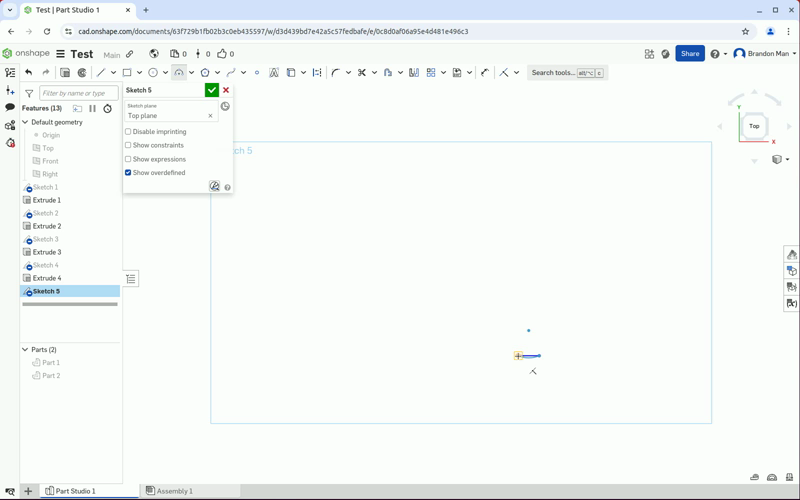
click(518, 355)
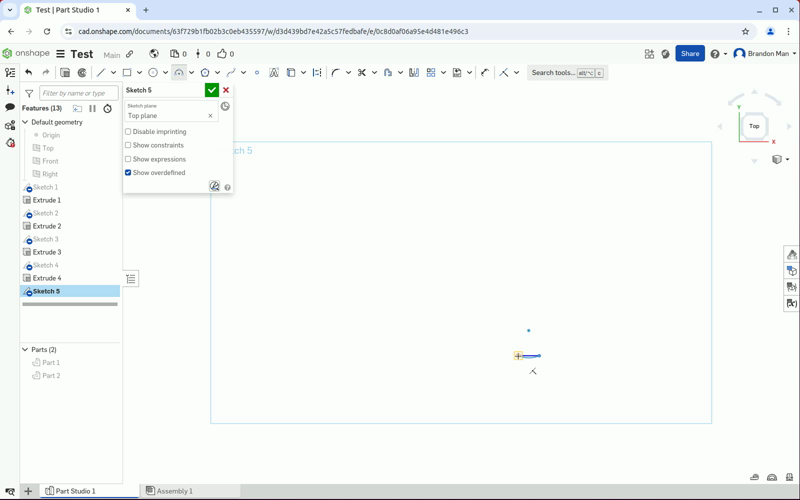
key_down(shift)
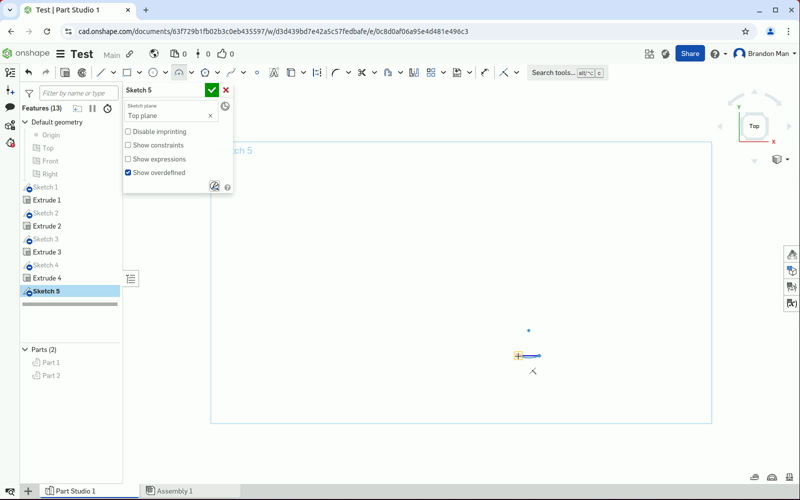
mouse_move(528, 345)
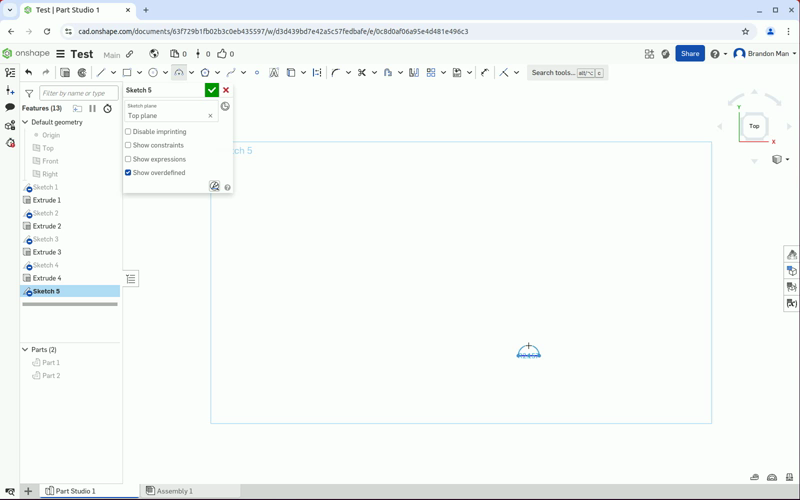
click(528, 345)
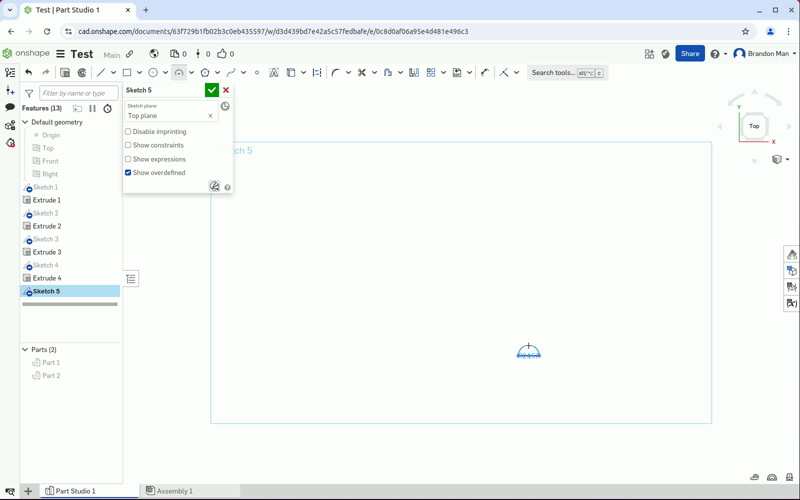
key_up(shift)
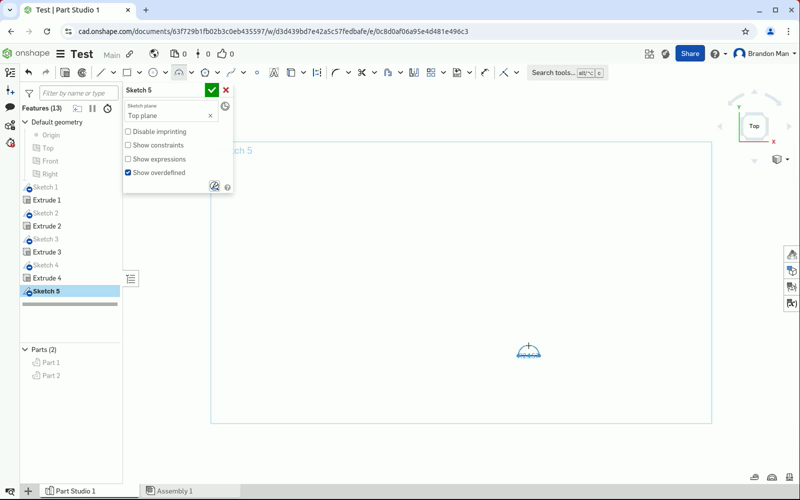
key(esc)
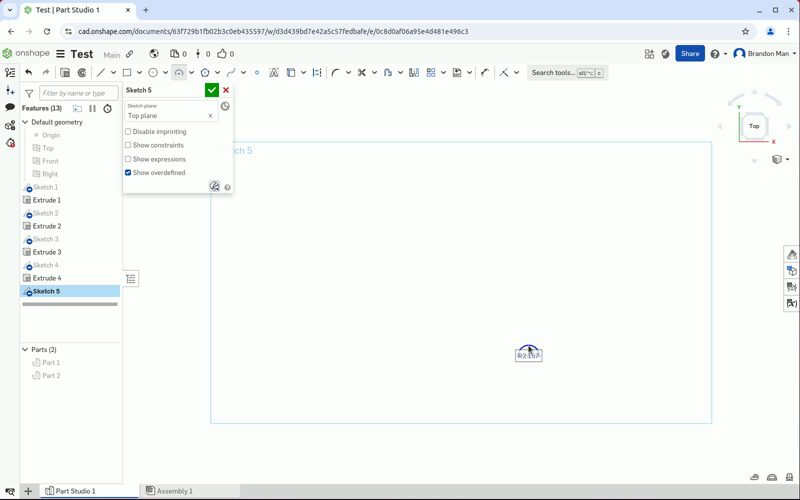
mouse_move(532, 352)
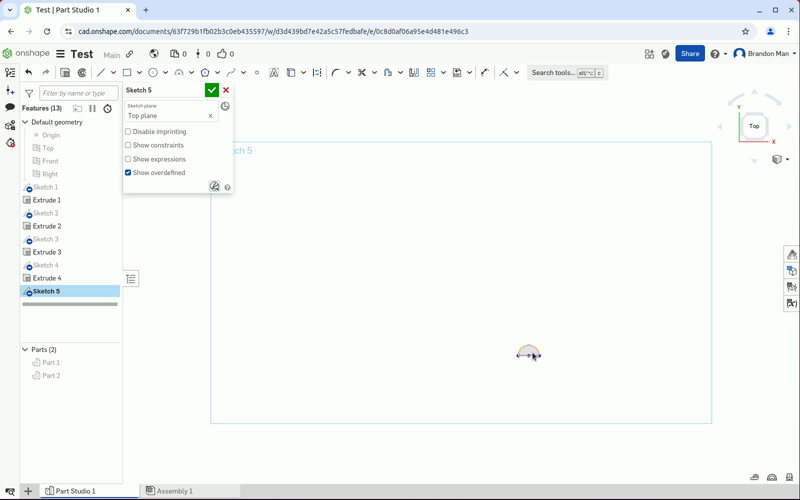
scroll(6)
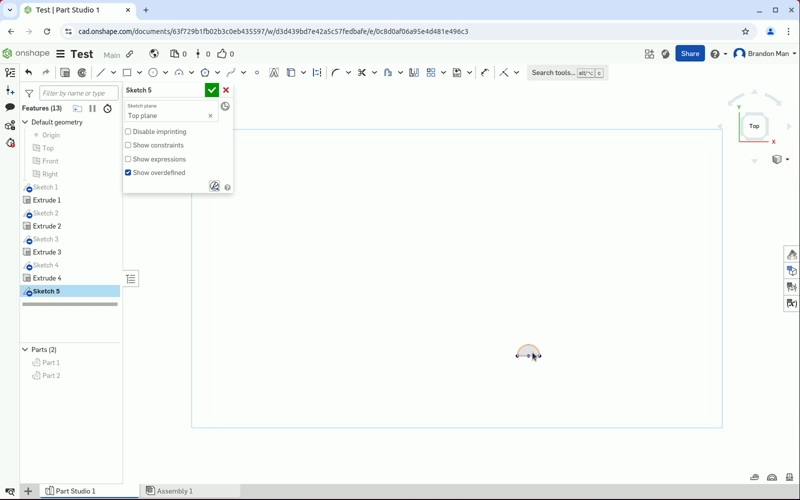
scroll(6)
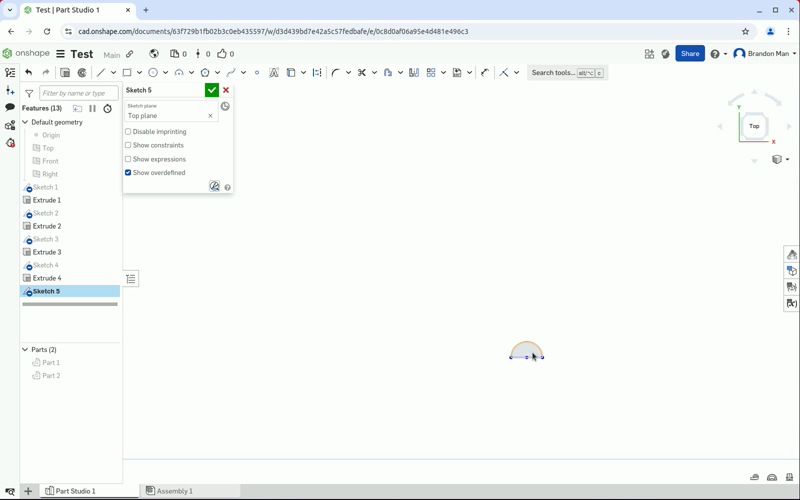
scroll(6)
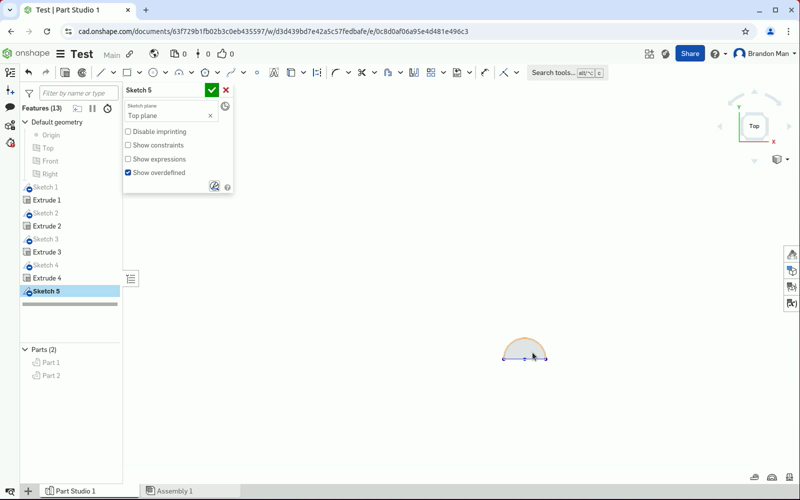
scroll(6)
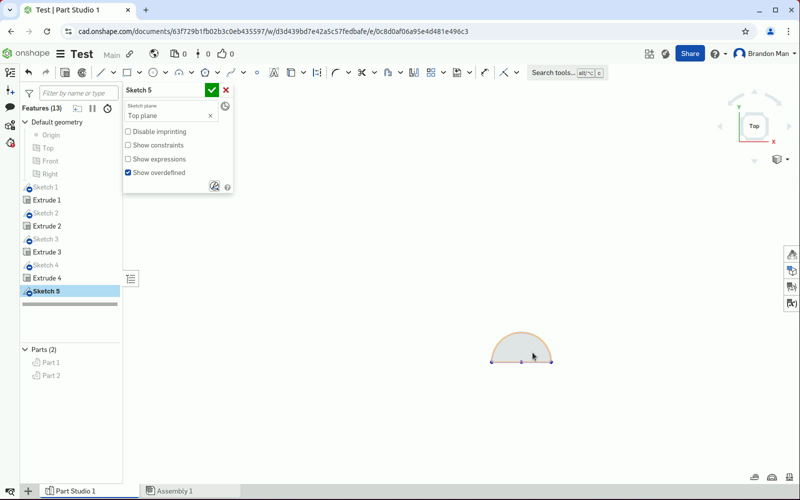
scroll(6)
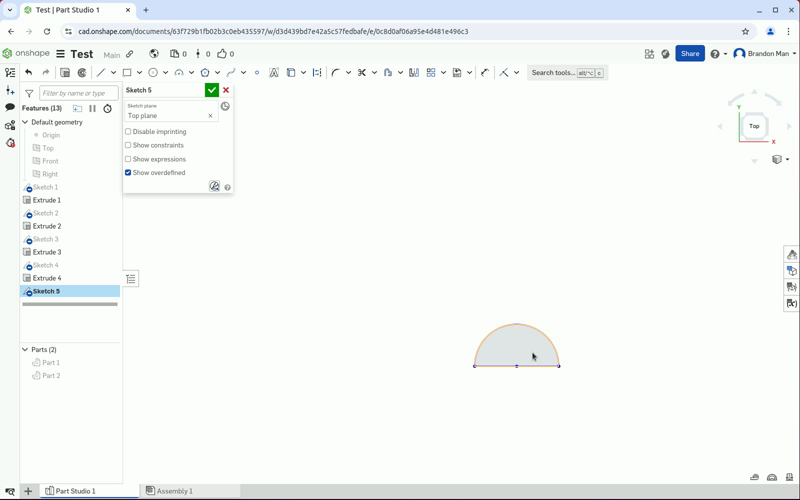
scroll(6)
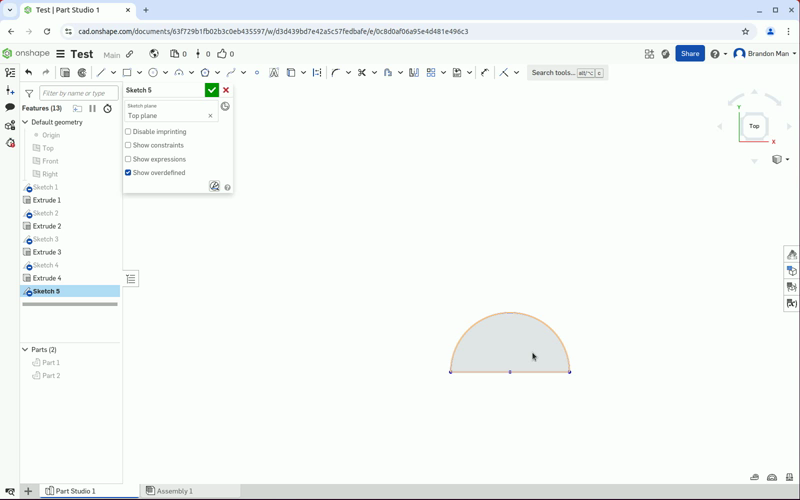
scroll(6)
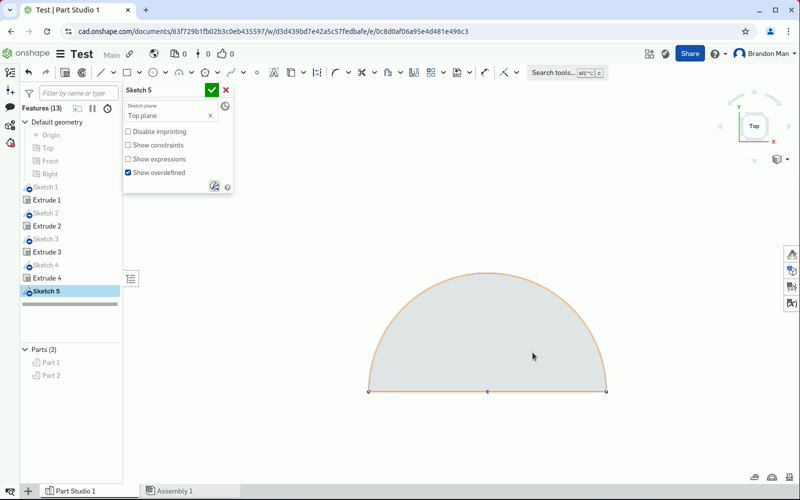
click(532, 352)
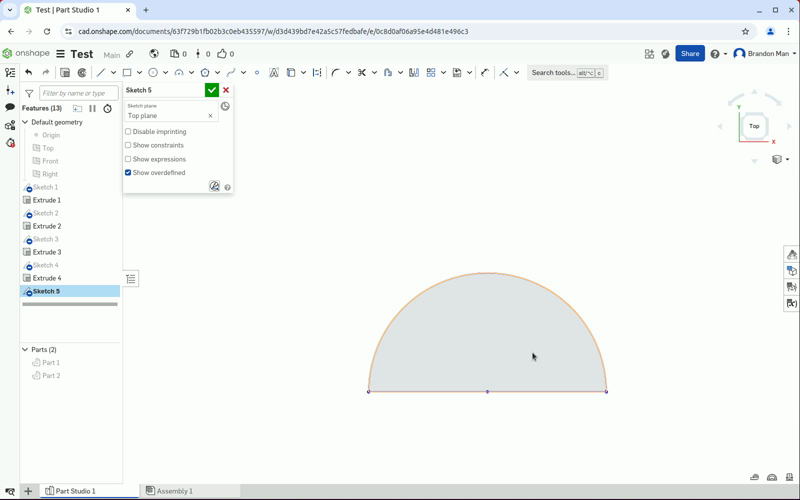
scroll(-6)
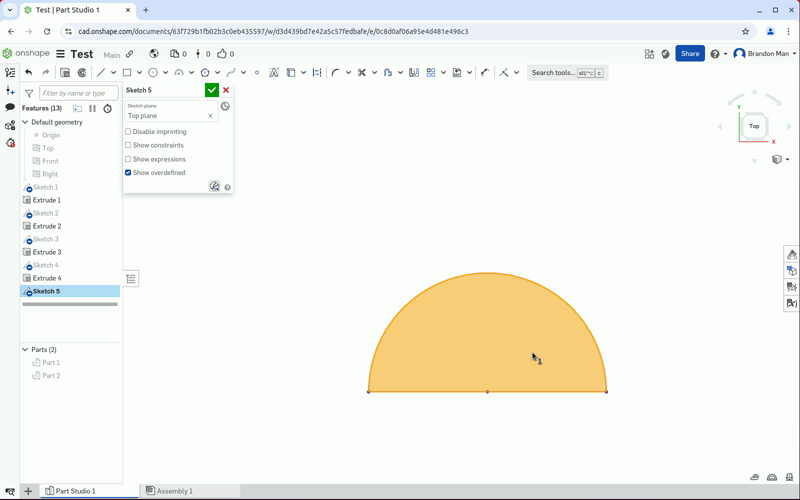
scroll(-6)
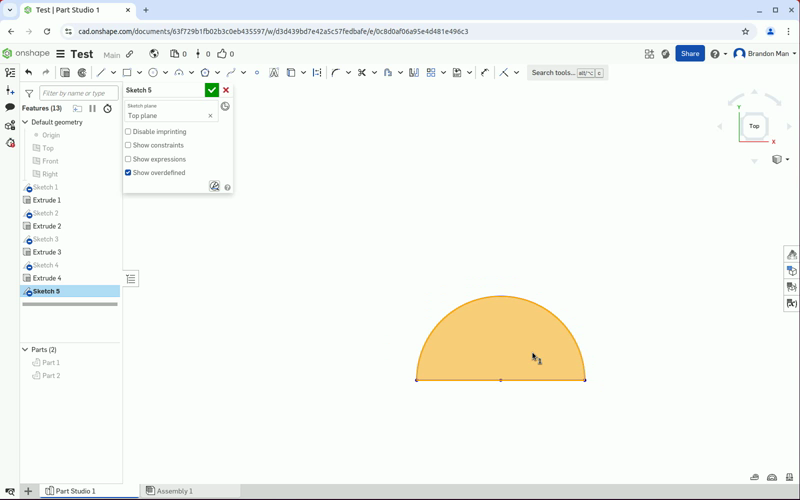
scroll(-6)
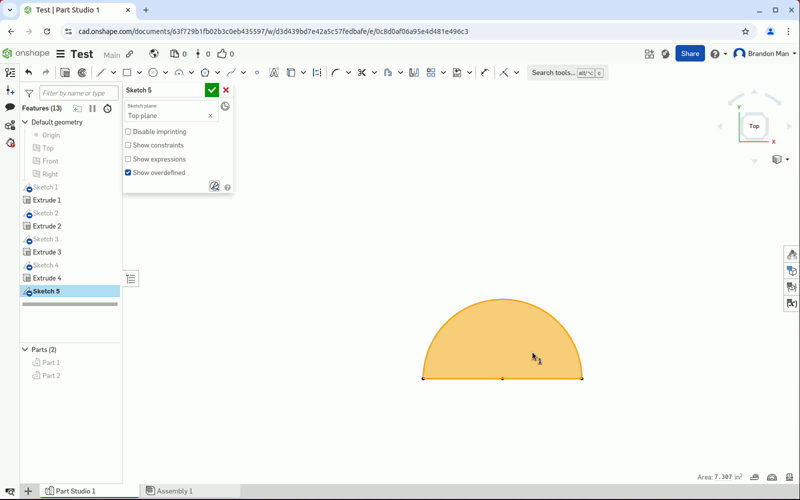
scroll(-6)
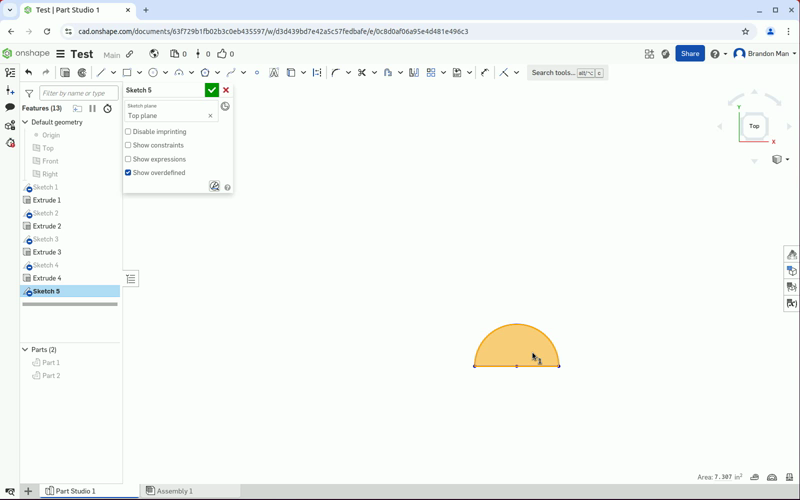
scroll(-6)
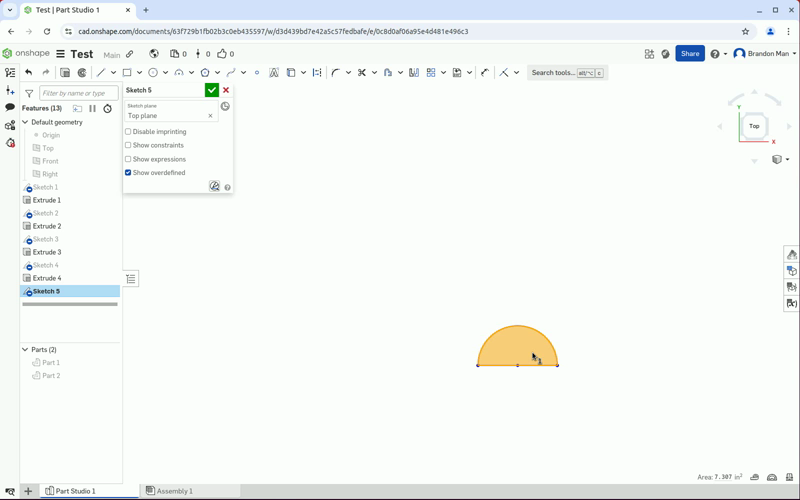
scroll(-6)
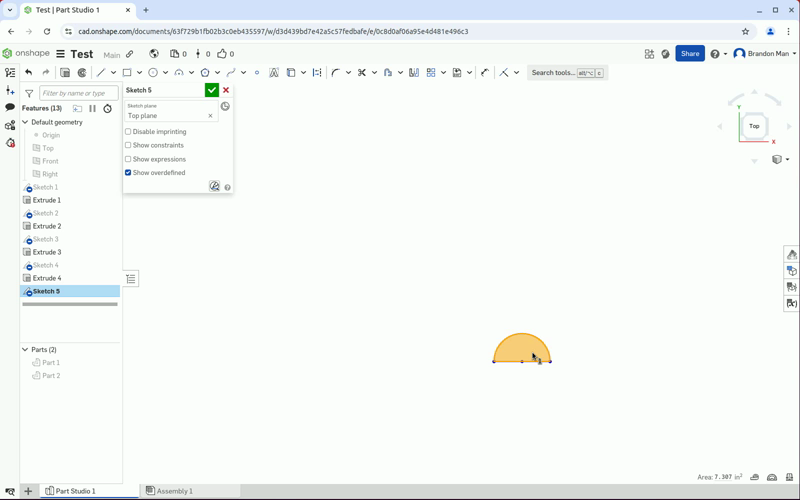
scroll(-6)
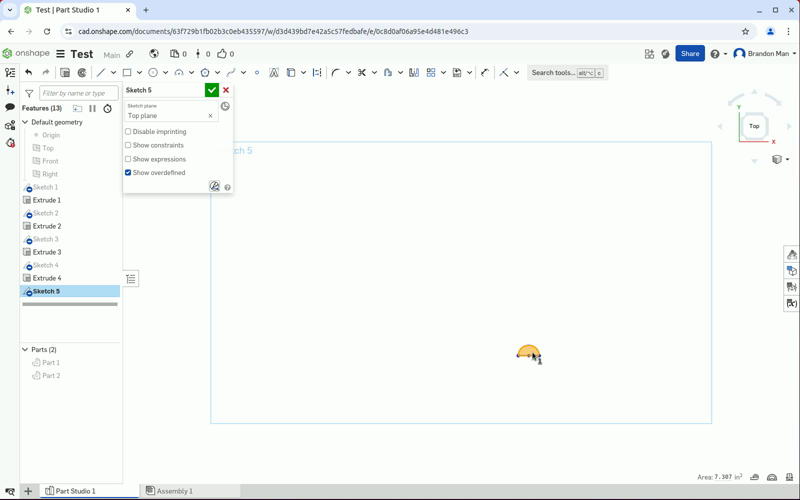
mouse_move(73, 352)
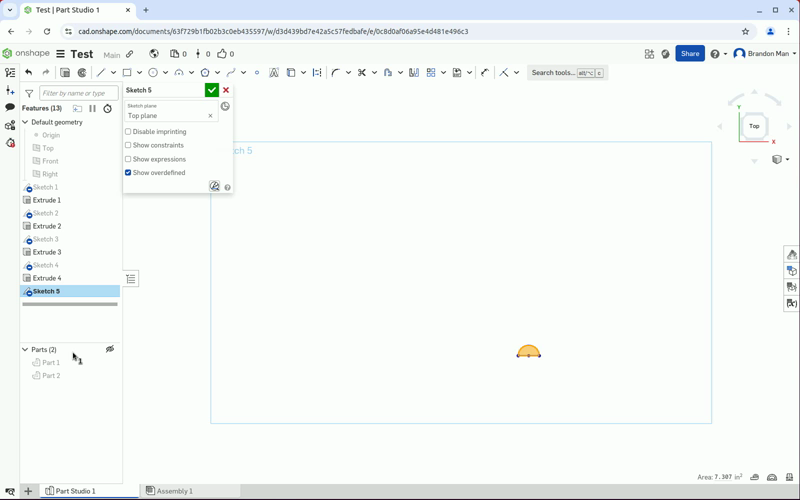
key(shift+y)
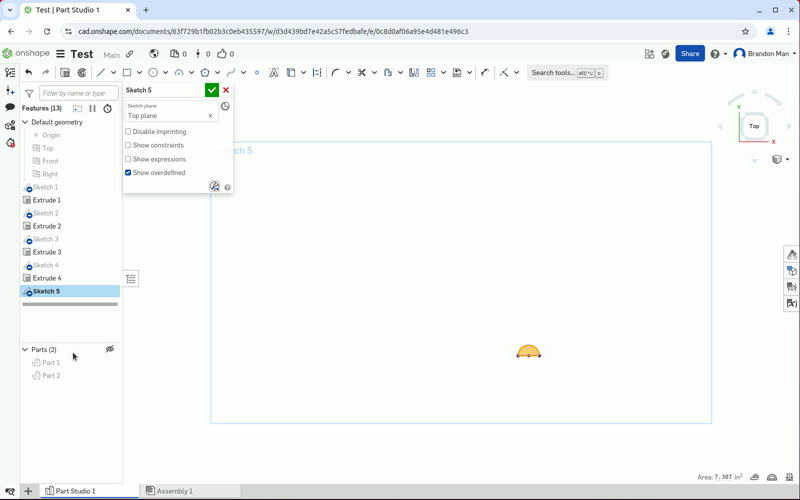
key(shift+e)
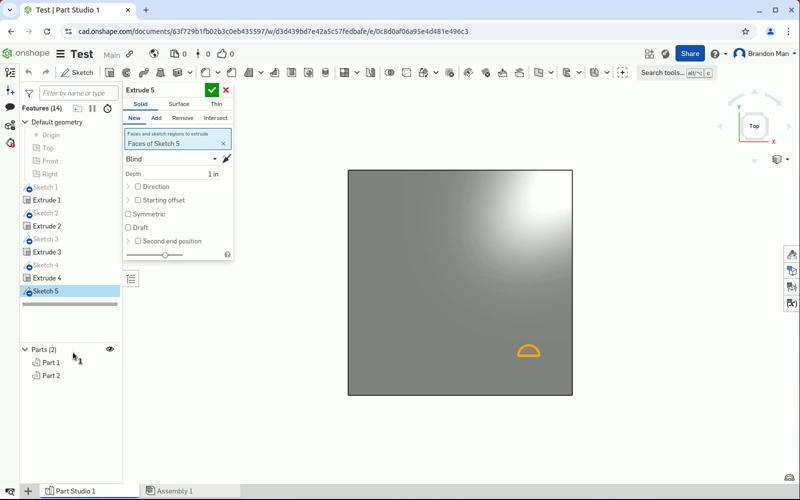
mouse_move(143, 106)
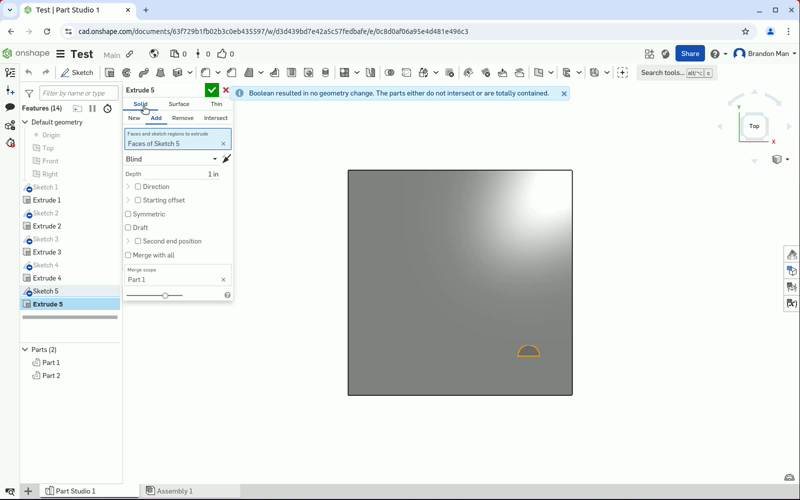
click(143, 106)
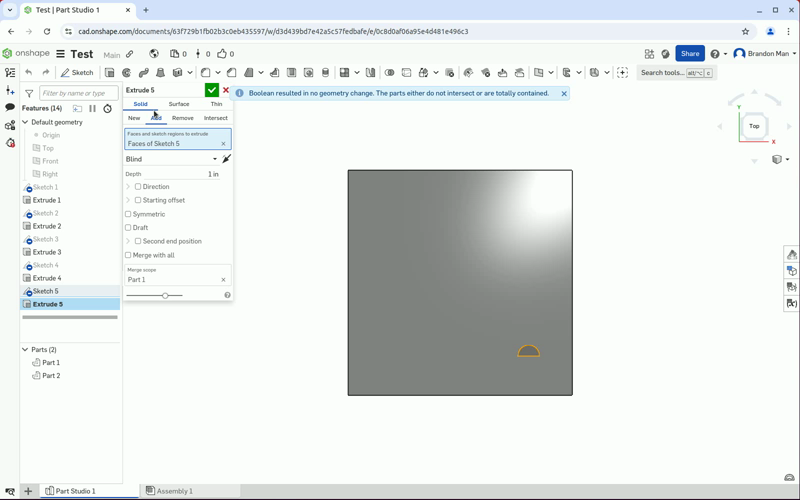
mouse_move(186, 120)
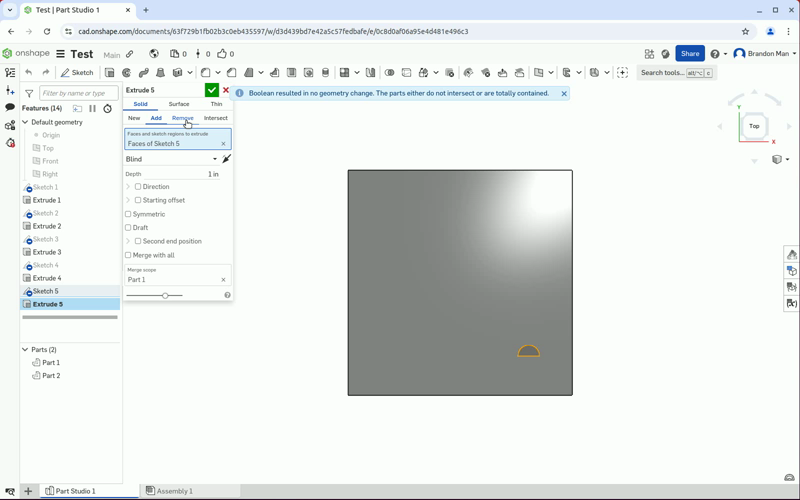
click(186, 120)
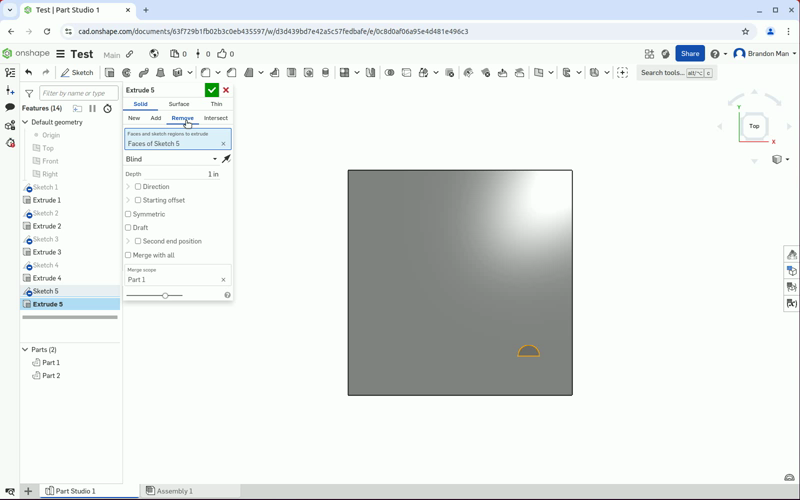
key(tab, 4)
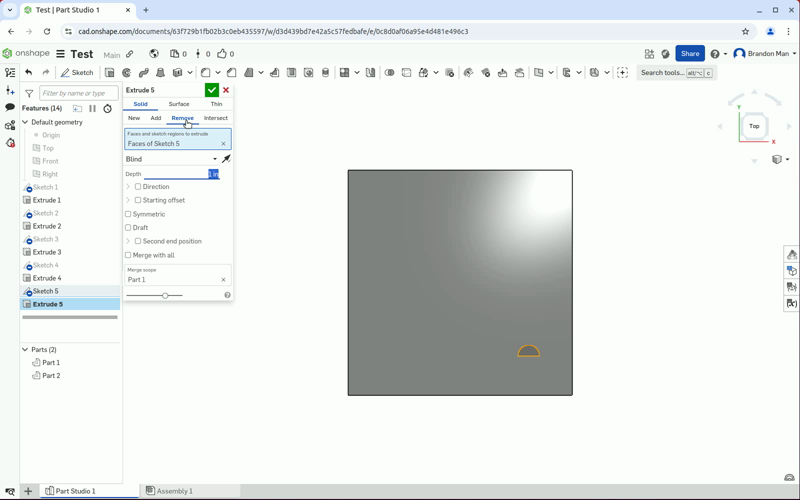
text(46.216)
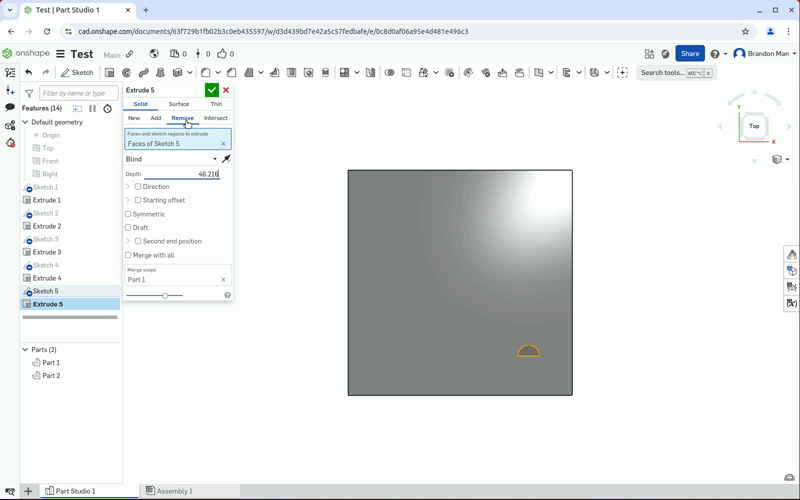
key(tab, 3)
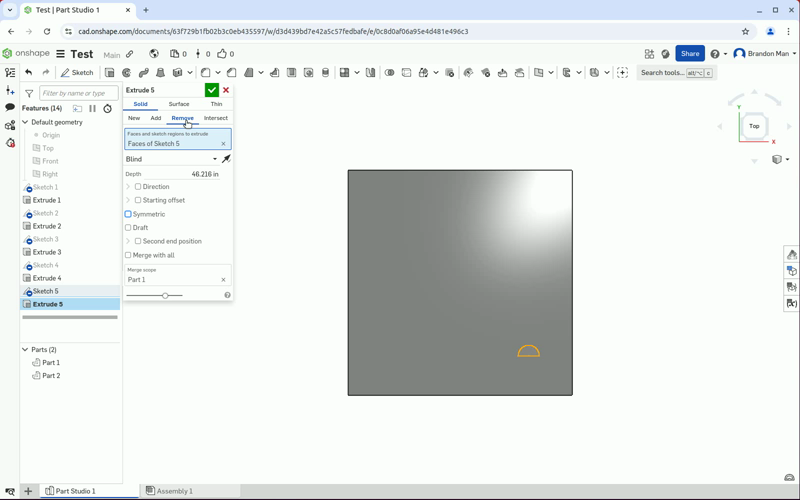
key(space)
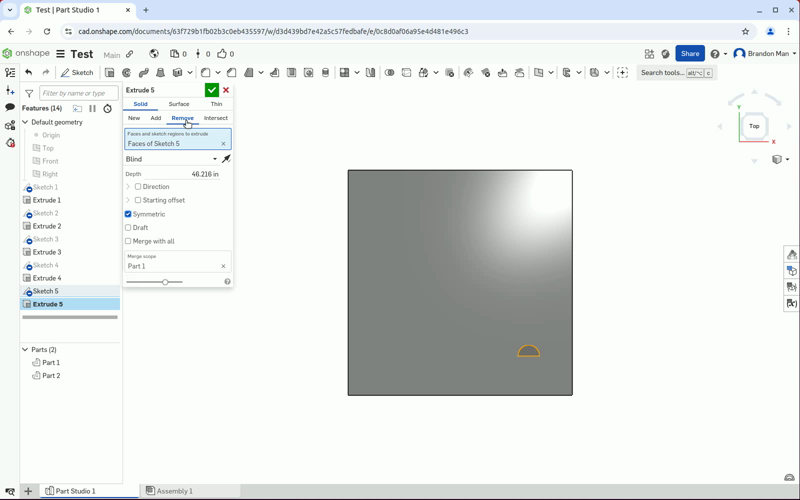
key(tab, 2)
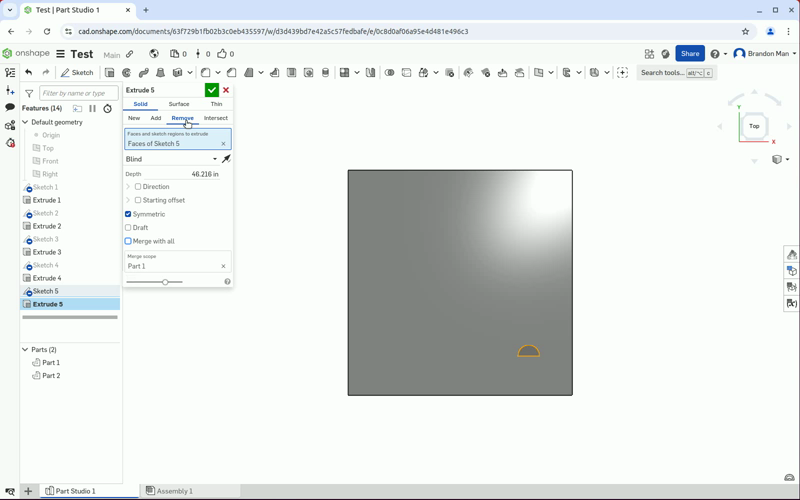
key(space)
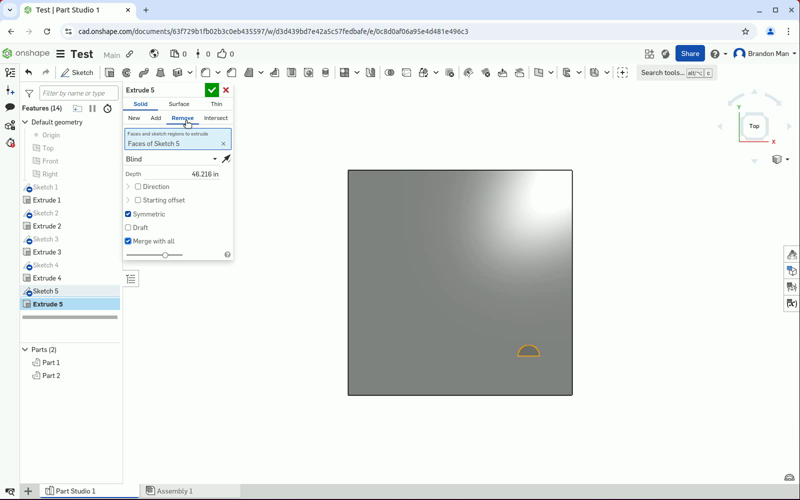
key(enter)
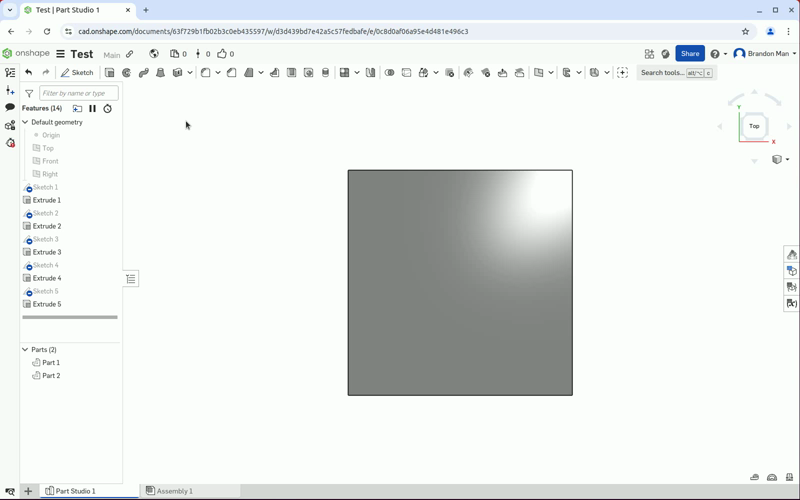
key(shift+h)
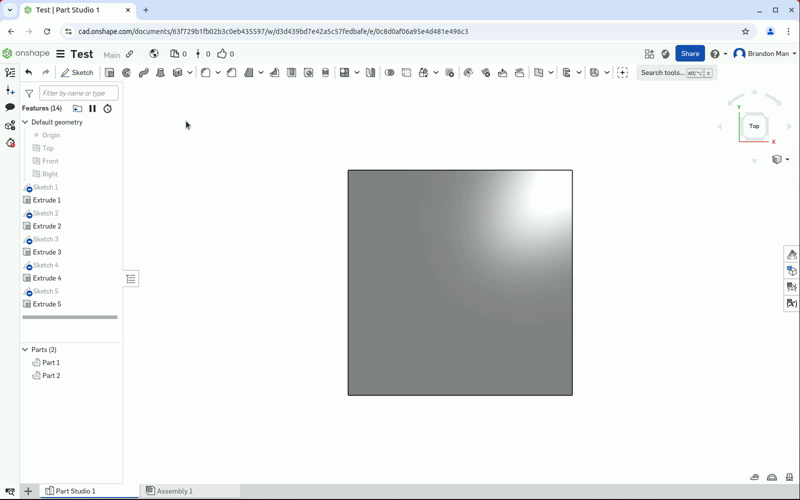
key(shift+h)
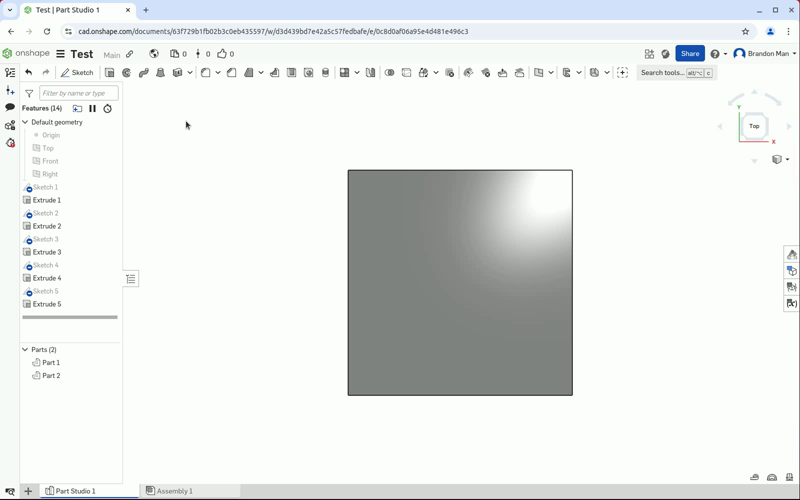
mouse_move(73, 189)
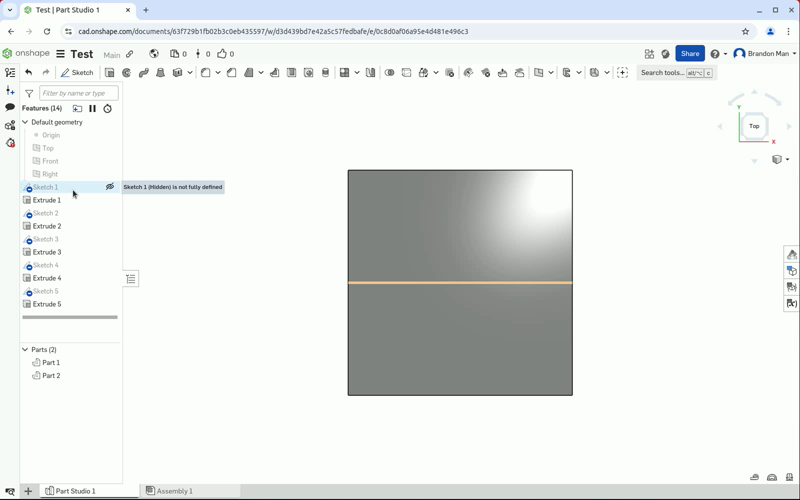
click(73, 189)
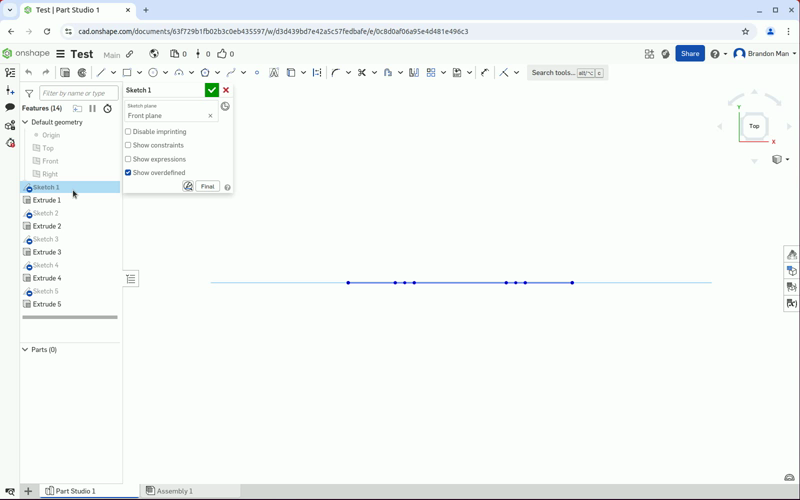
mouse_move(229, 92)
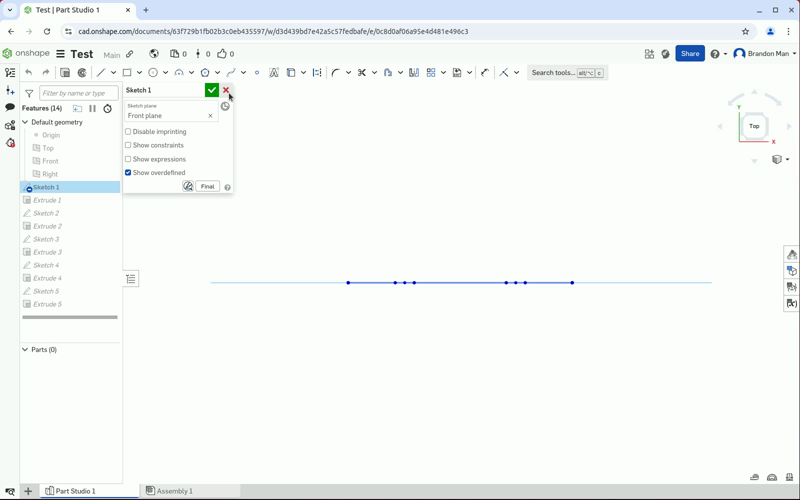
click(229, 92)
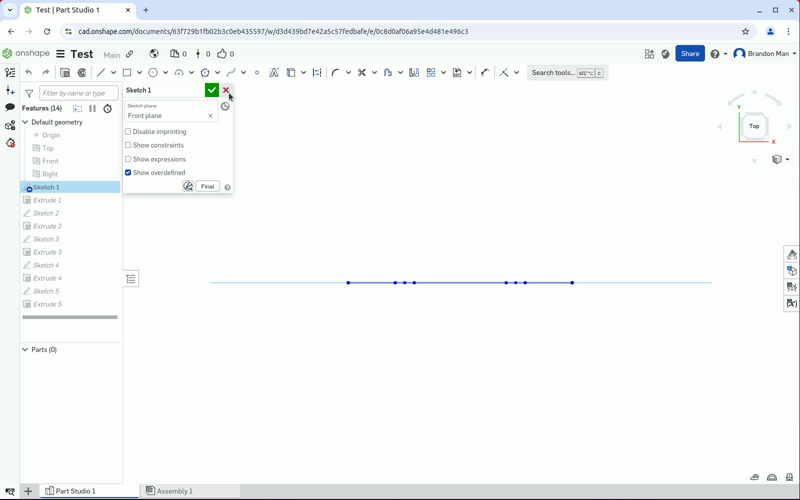
key(shift+s)
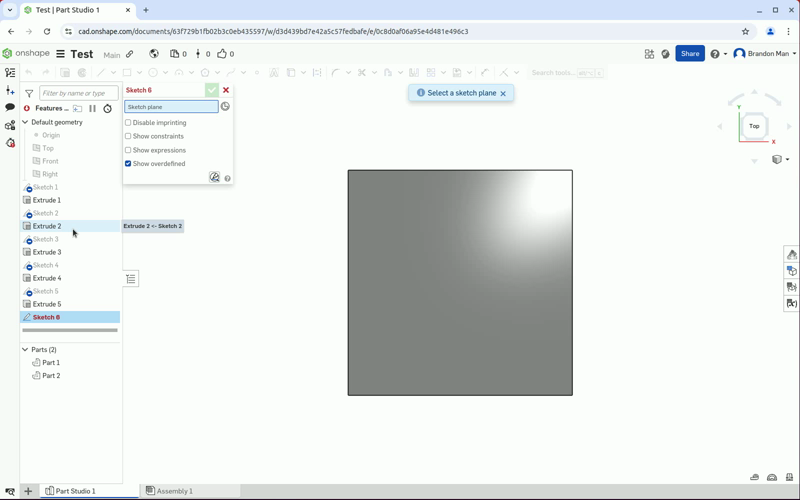
scroll(3)
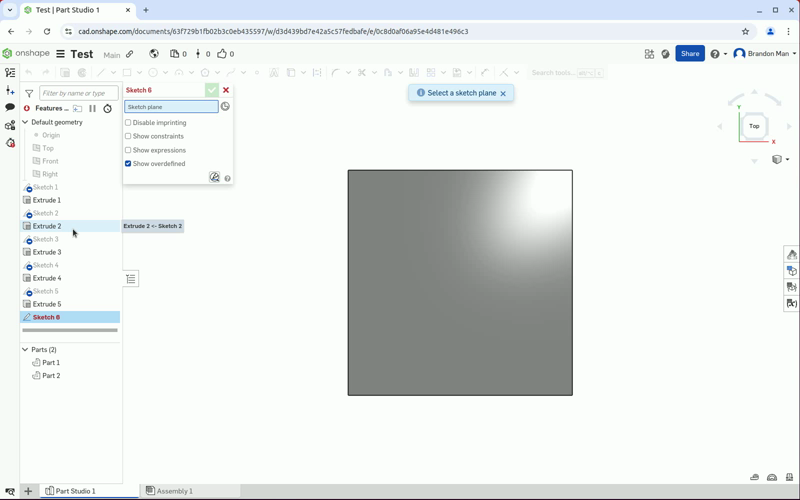
mouse_move(73, 150)
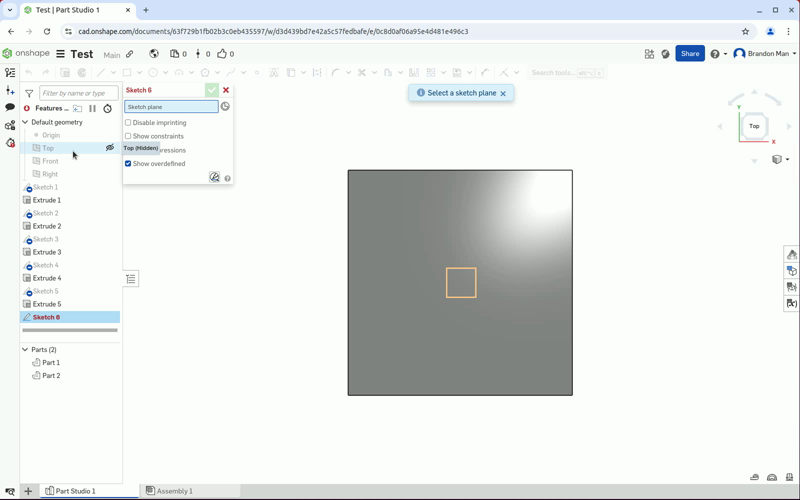
click(73, 150)
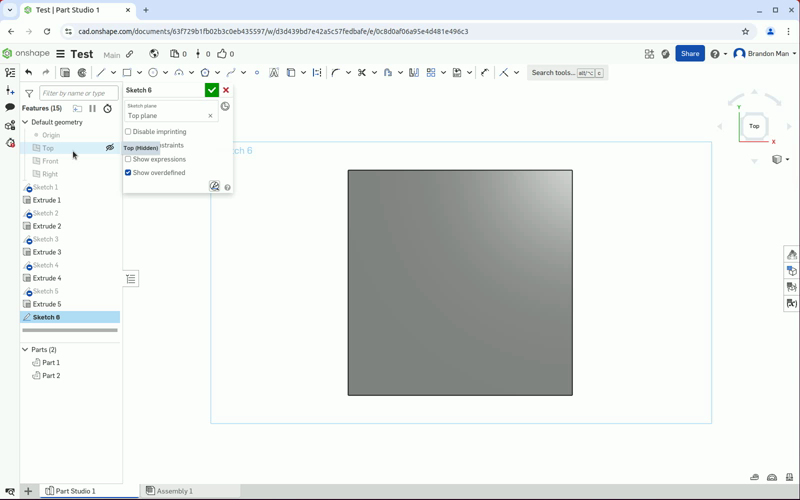
mouse_move(73, 352)
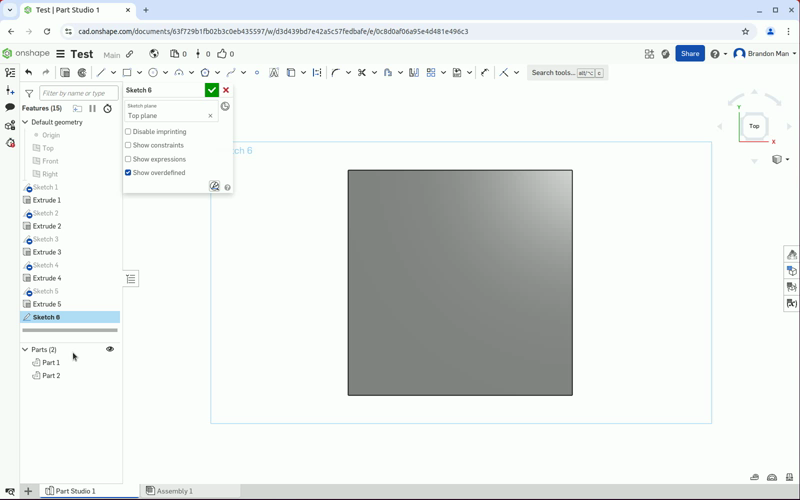
key(y)
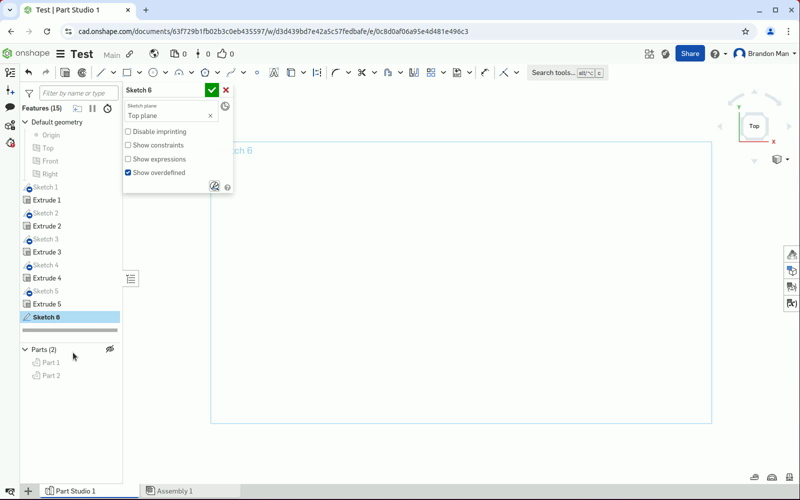
key(a)
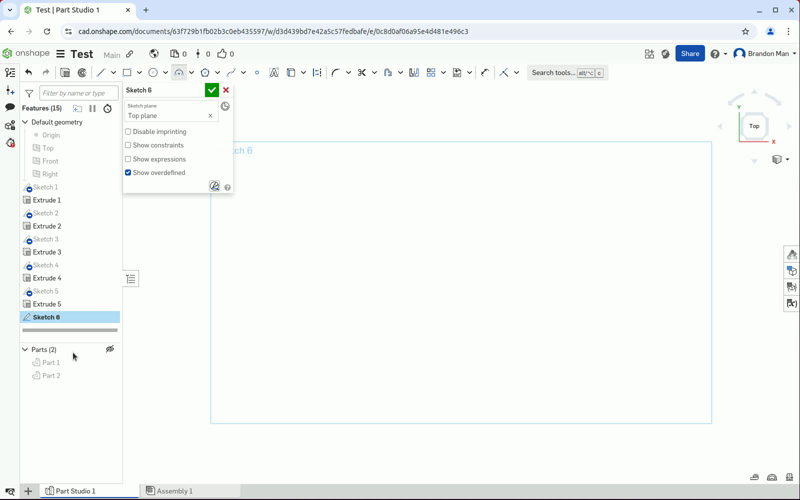
key_down(shift)
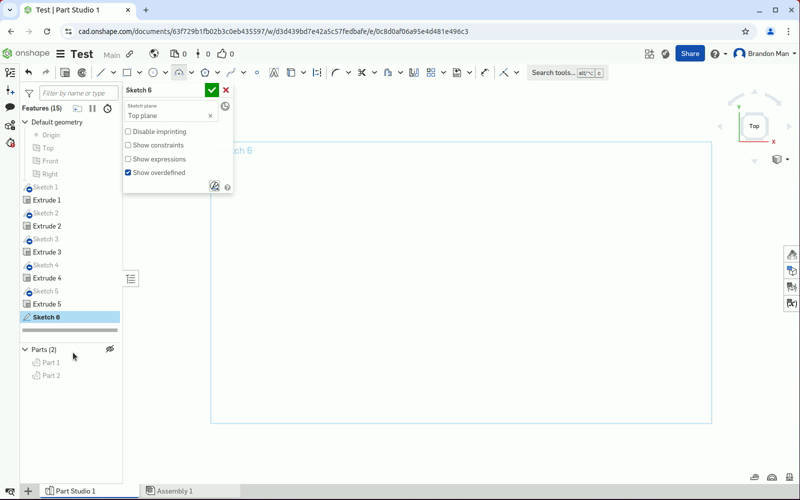
mouse_move(518, 355)
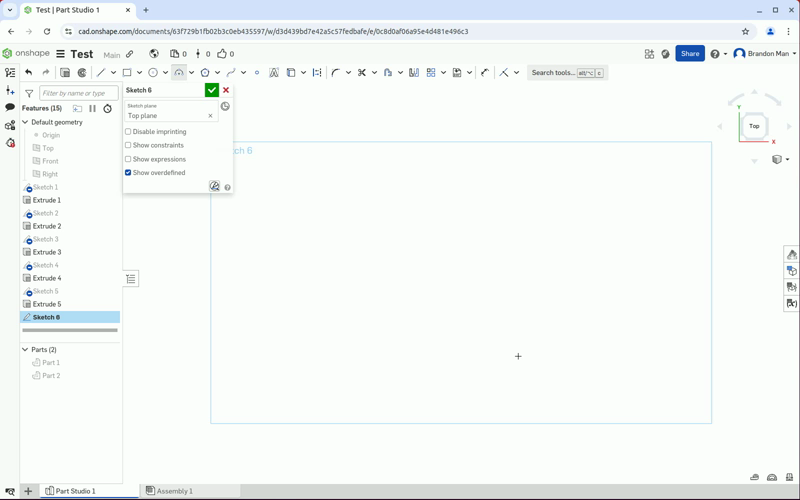
click(518, 355)
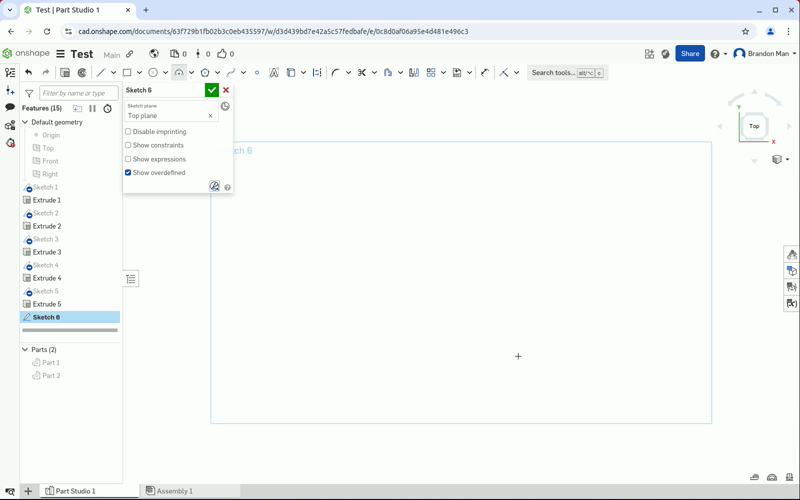
key_up(shift)
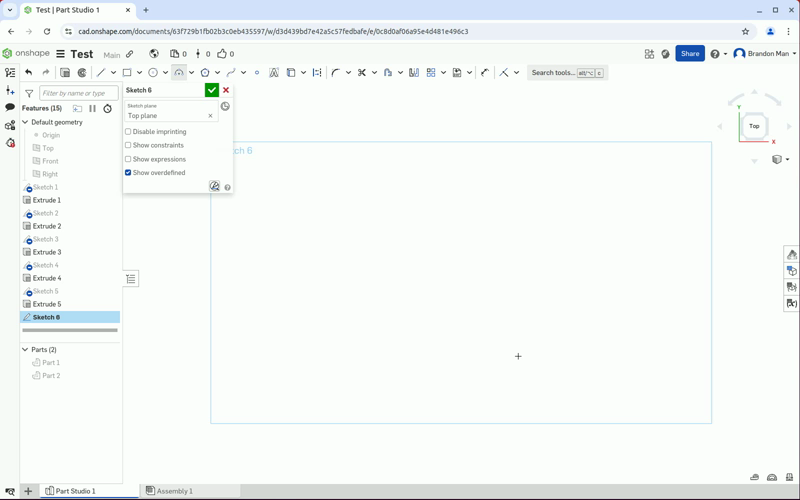
key_down(shift)
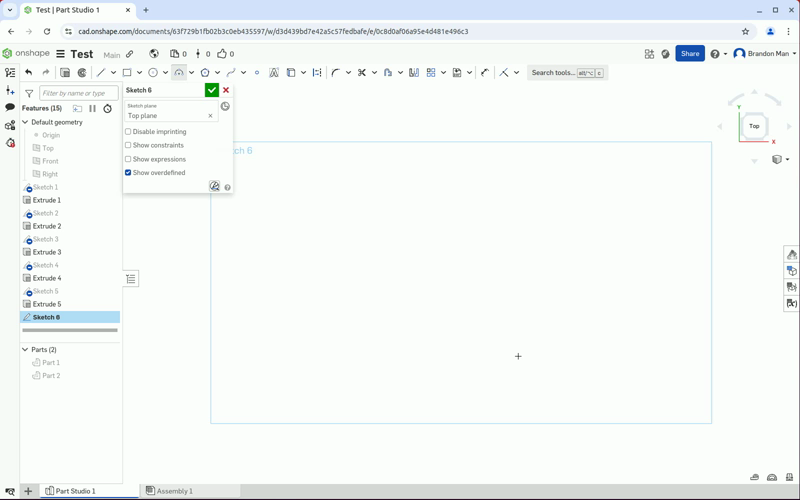
mouse_move(539, 355)
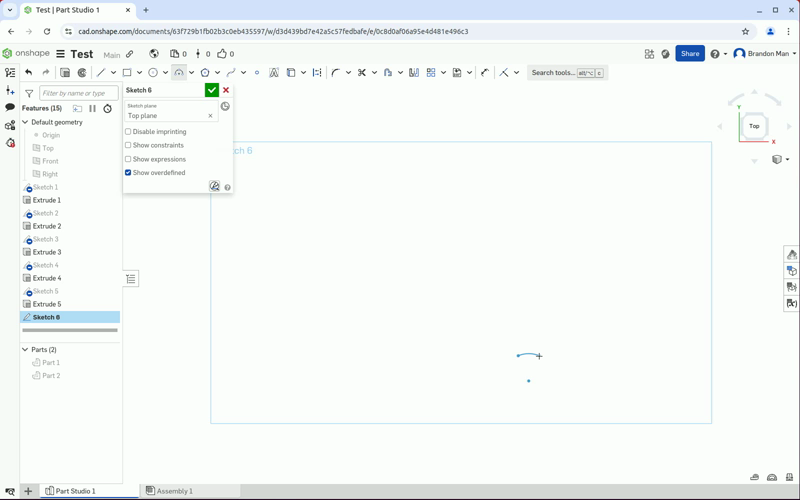
click(539, 355)
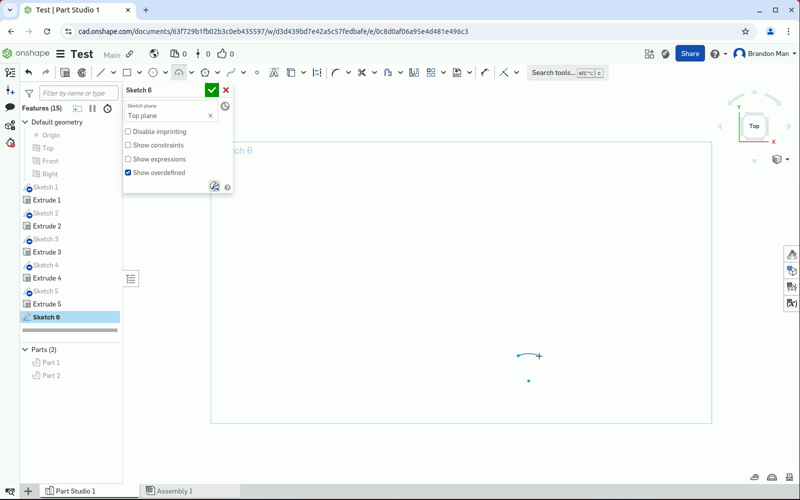
mouse_move(528, 366)
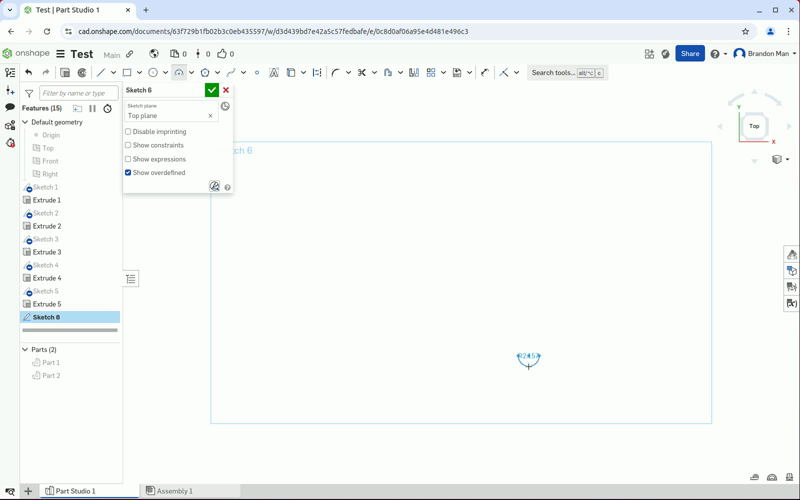
click(528, 366)
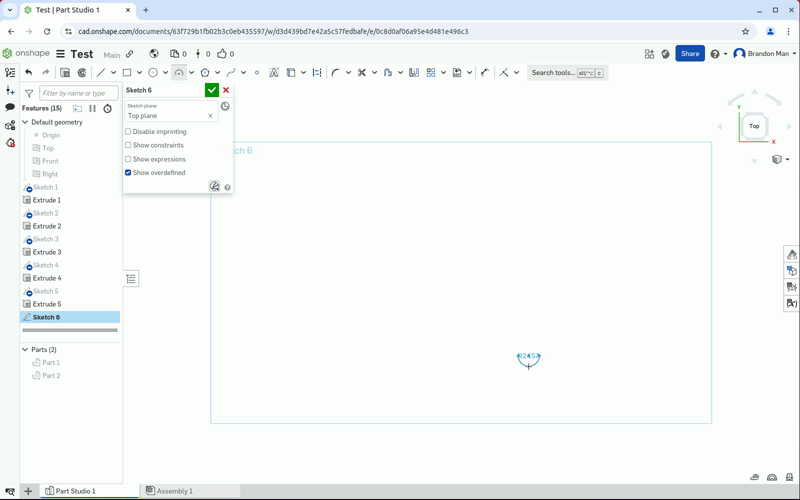
key_up(shift)
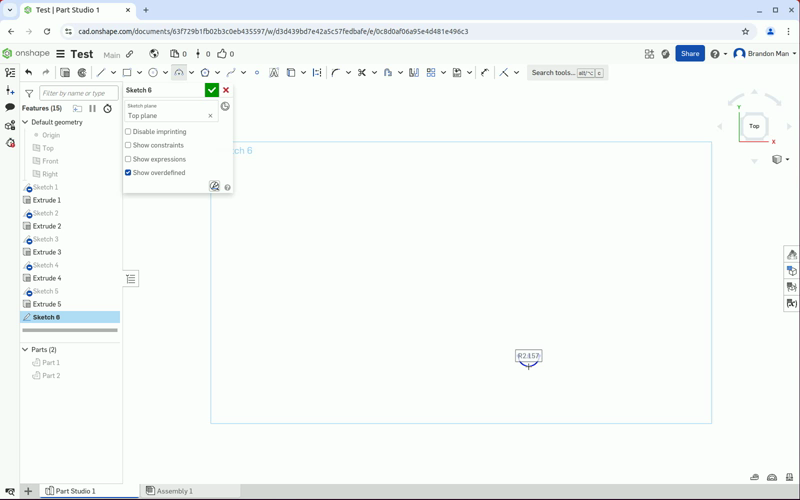
key(esc)
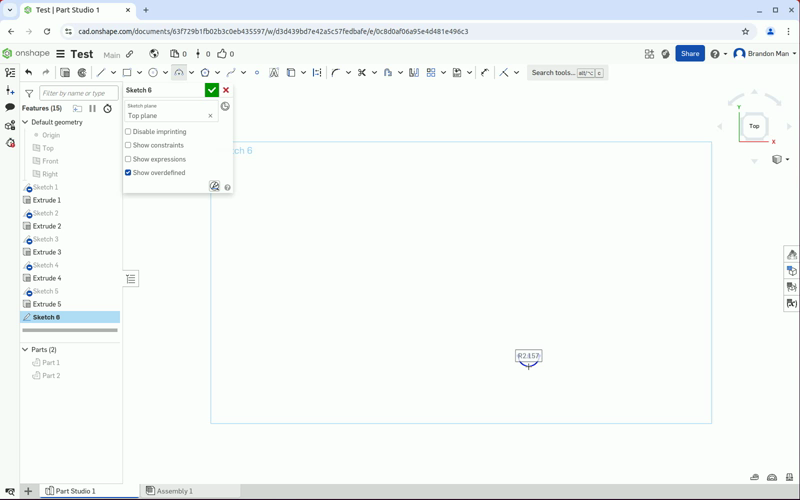
key(l)
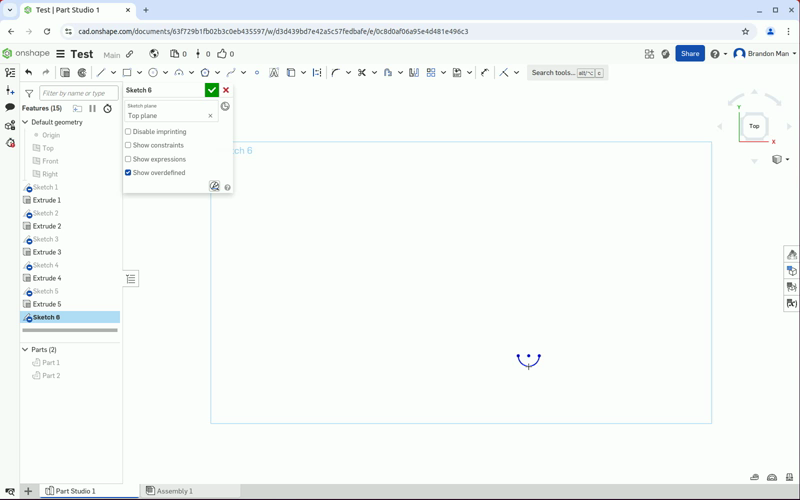
mouse_move(539, 355)
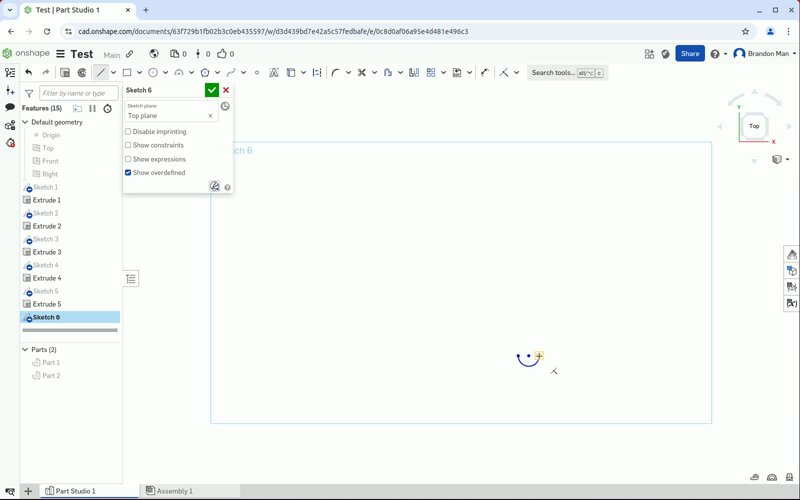
click(539, 355)
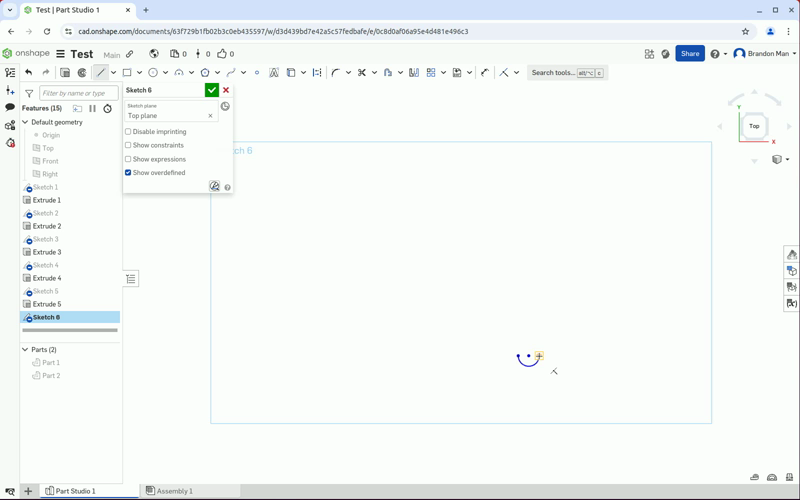
mouse_move(569, 355)
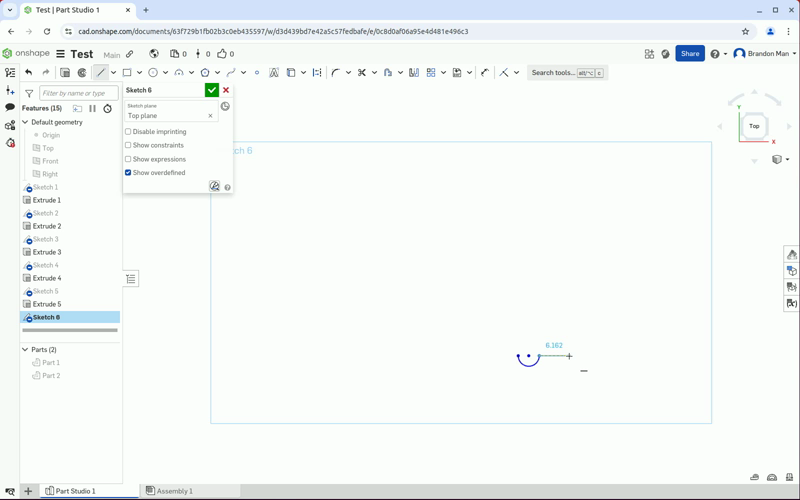
key_down(shift)
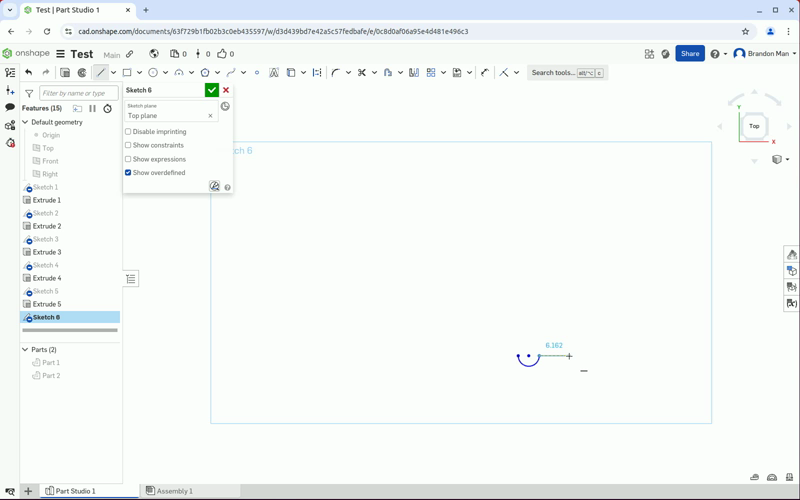
mouse_move(518, 355)
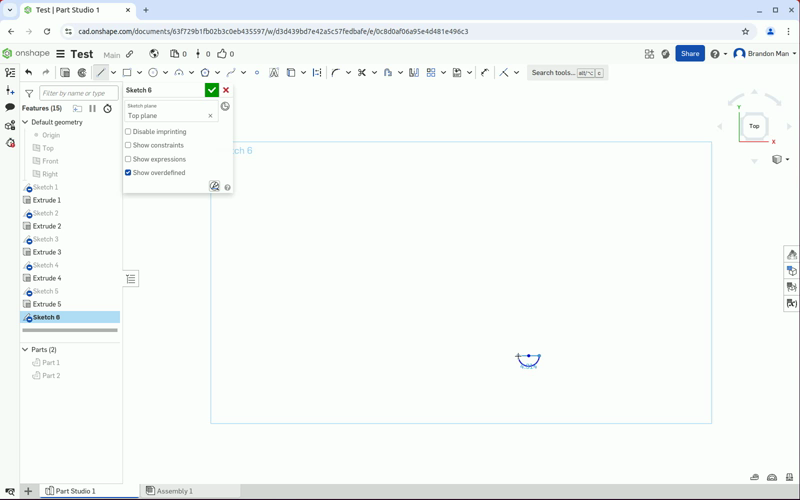
key_up(shift)
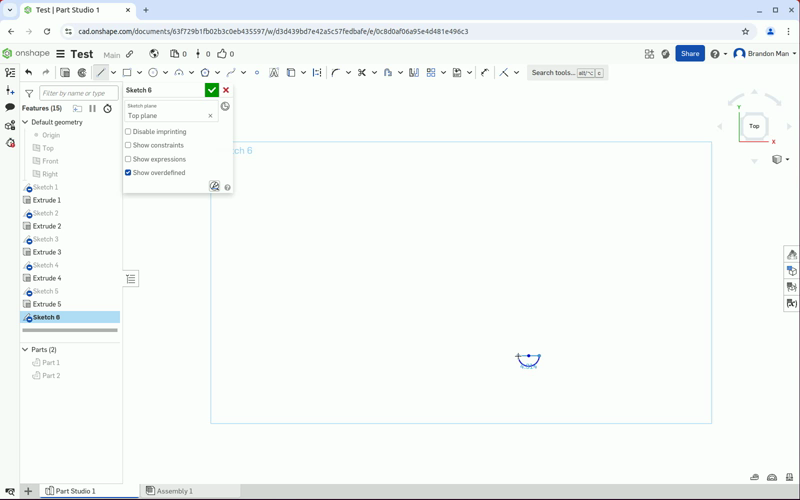
click(518, 355)
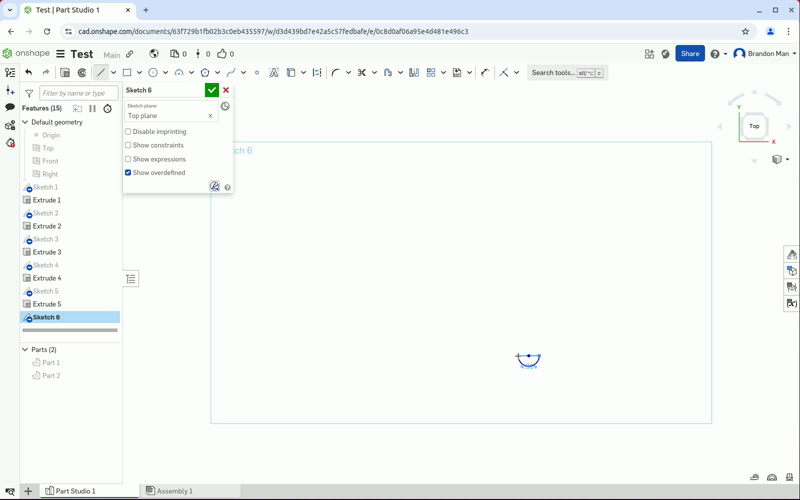
key(esc)
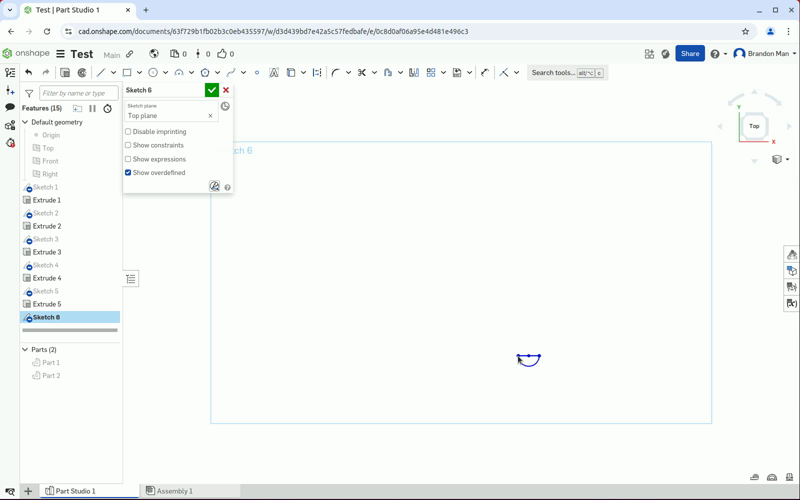
mouse_move(530, 365)
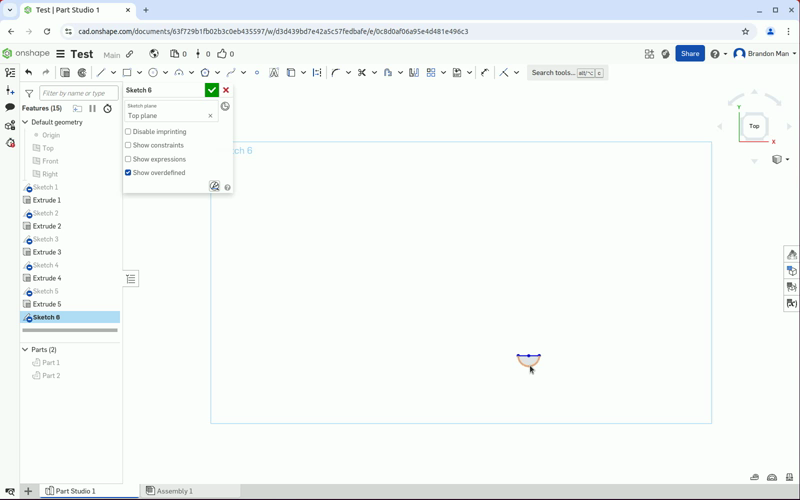
scroll(6)
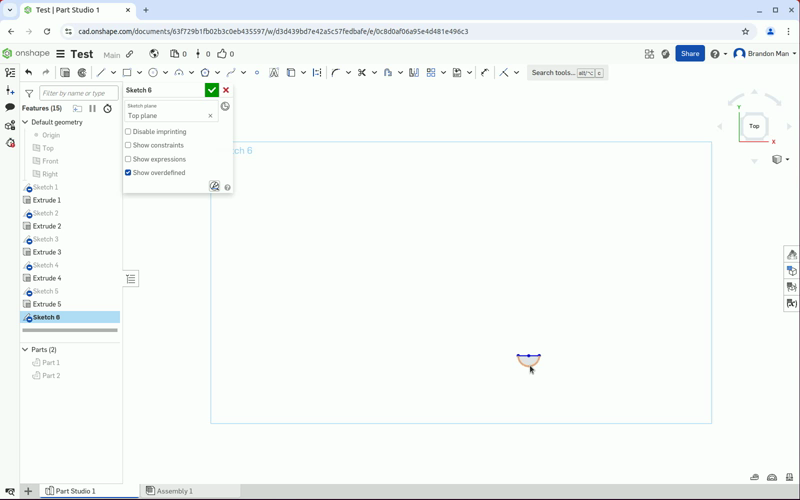
scroll(6)
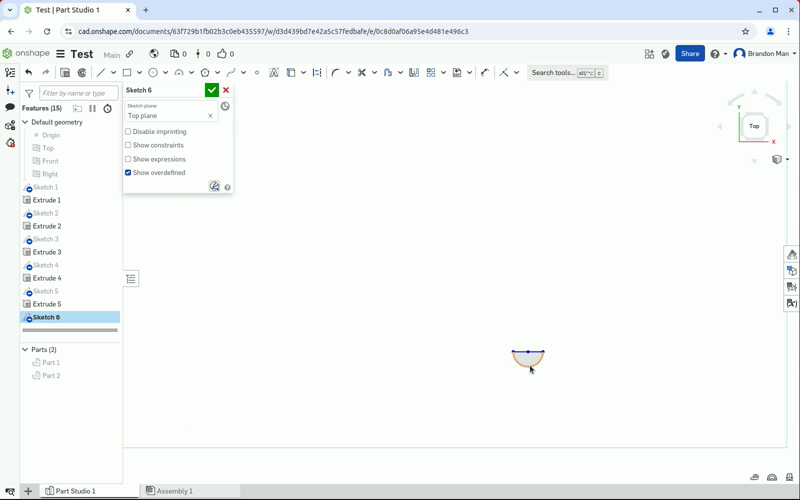
scroll(6)
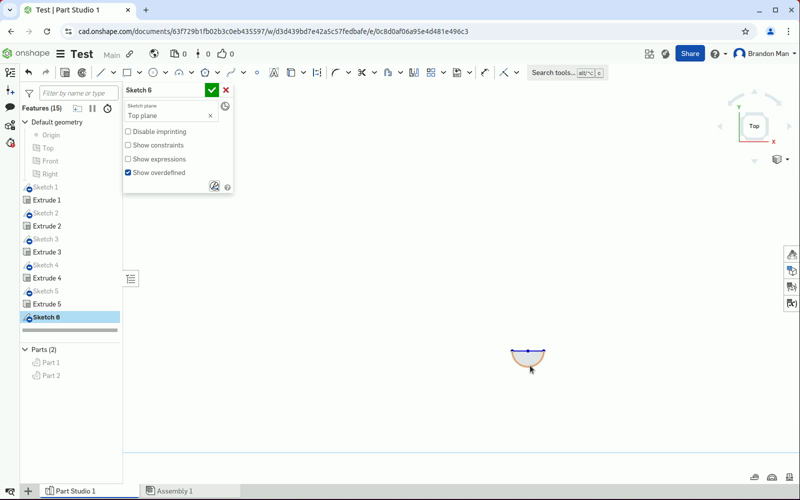
scroll(6)
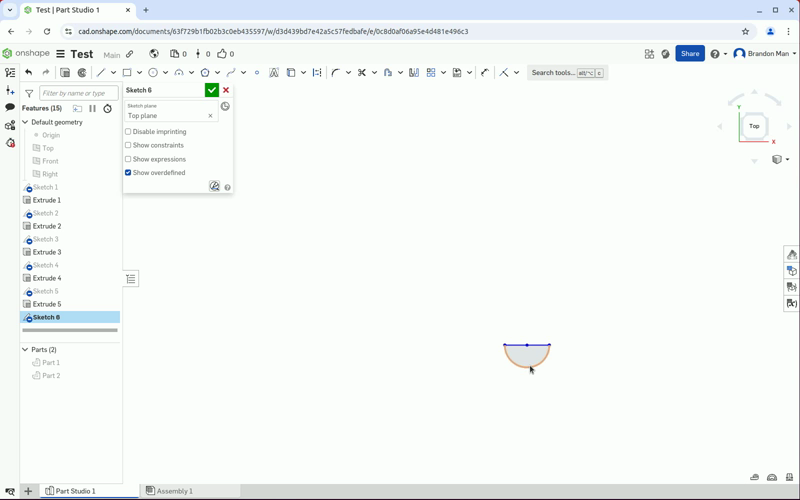
scroll(6)
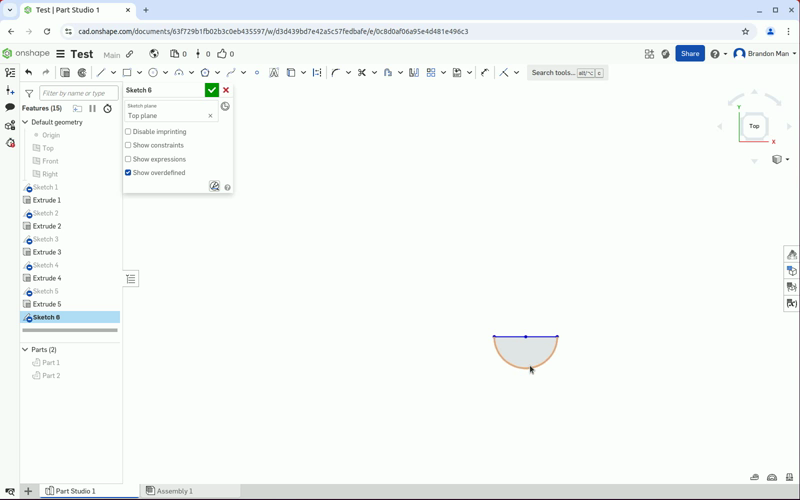
scroll(6)
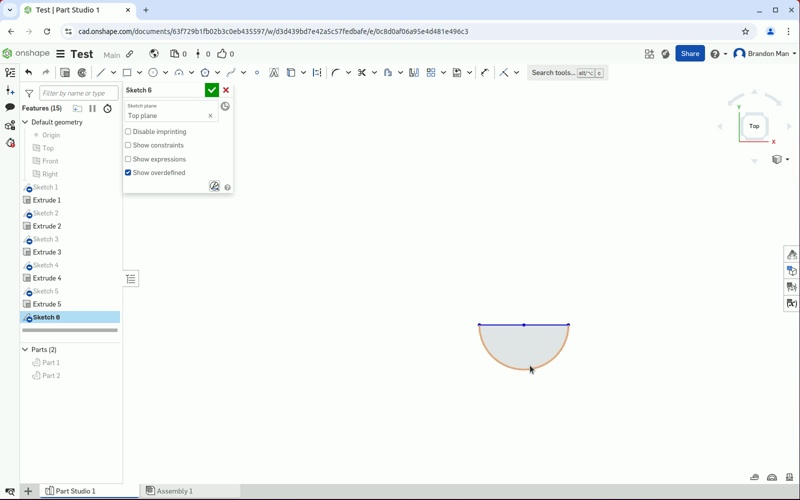
scroll(6)
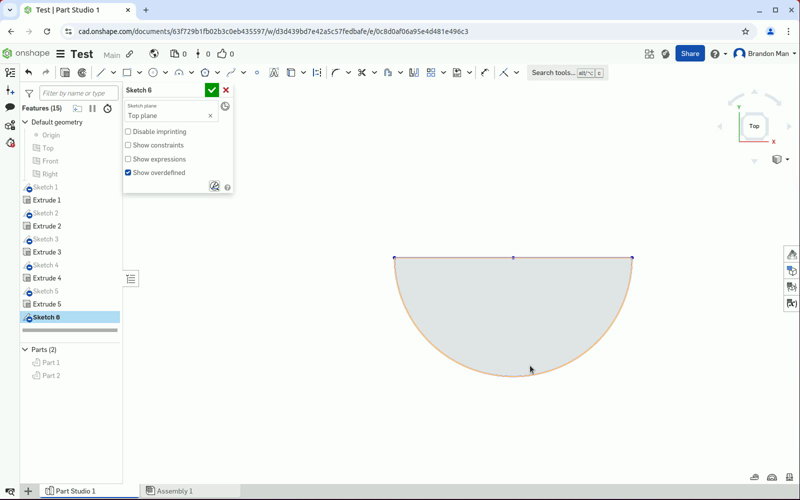
click(530, 365)
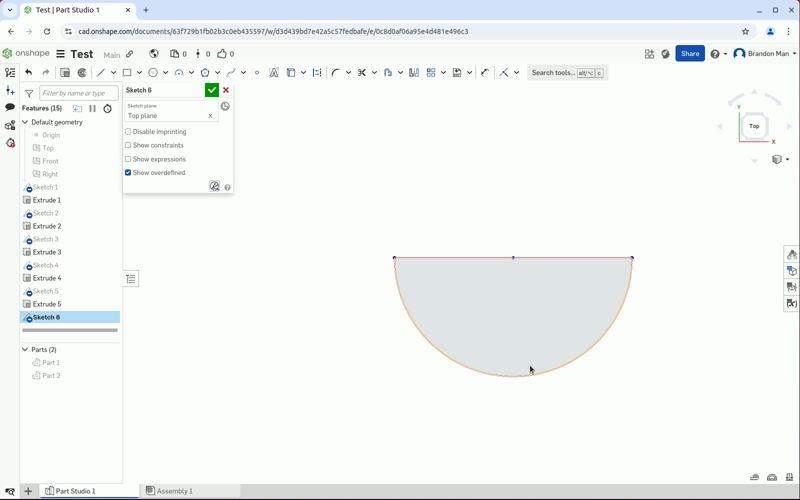
scroll(-6)
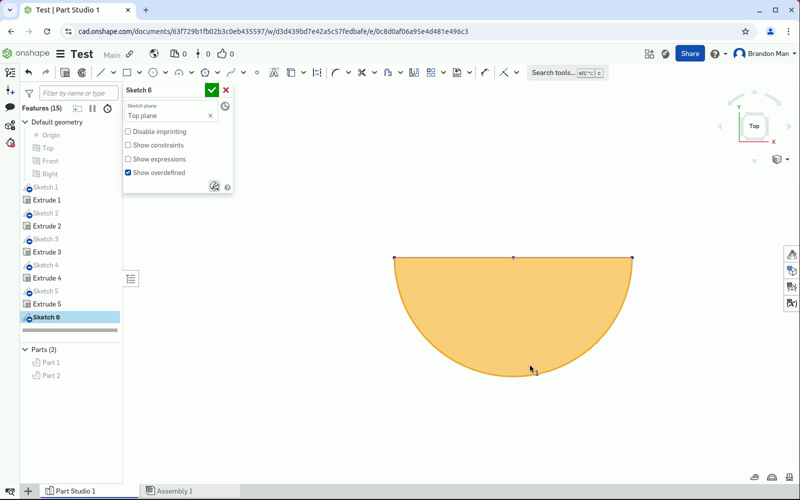
scroll(-6)
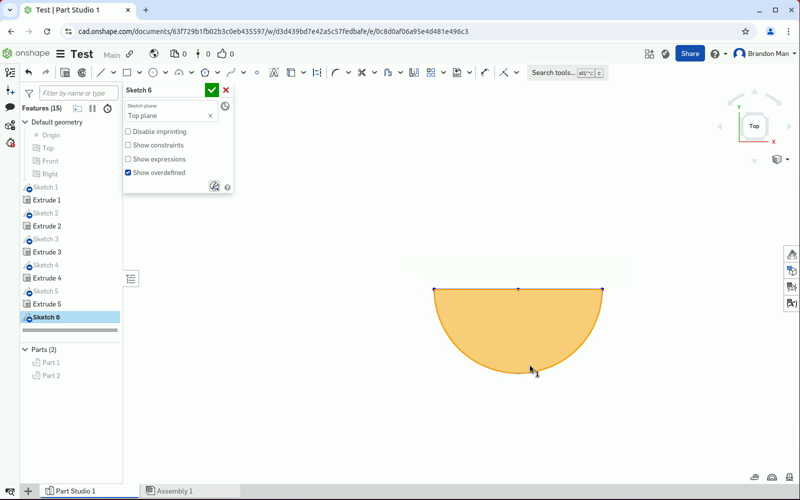
scroll(-6)
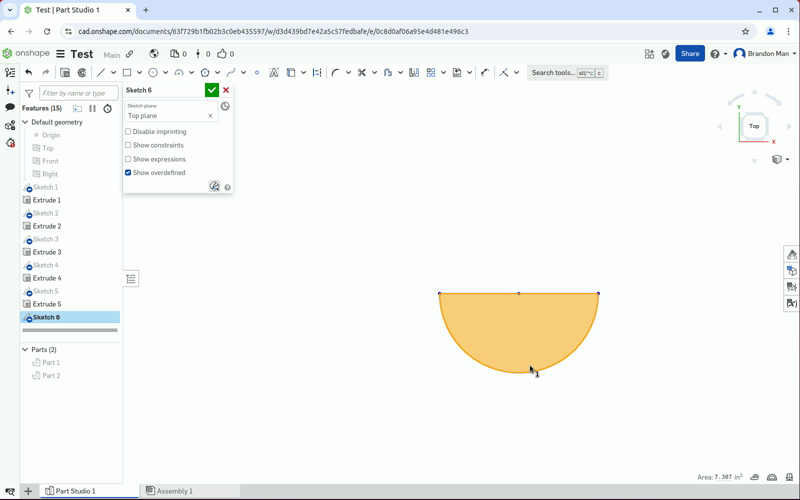
scroll(-6)
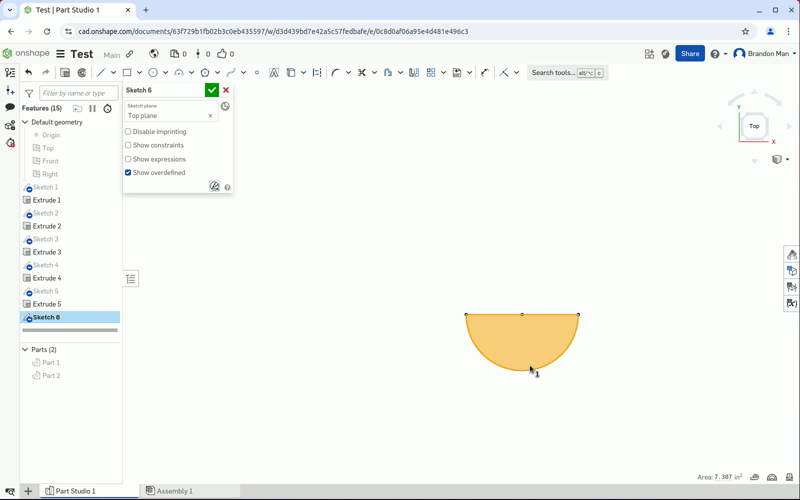
scroll(-6)
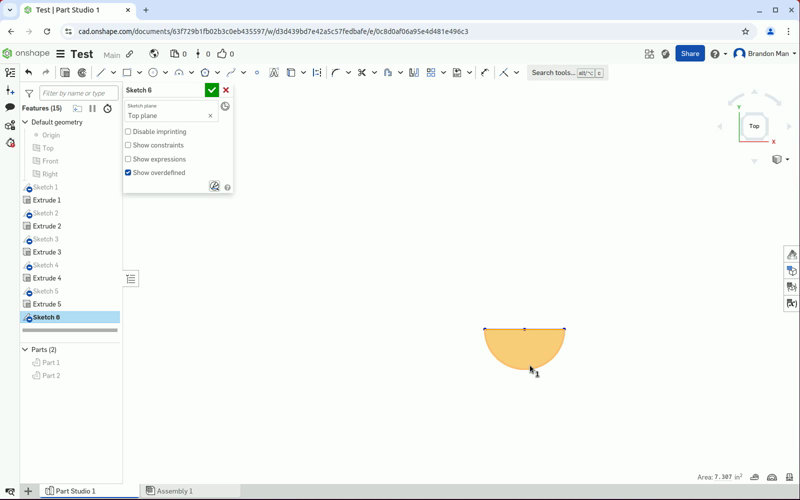
scroll(-6)
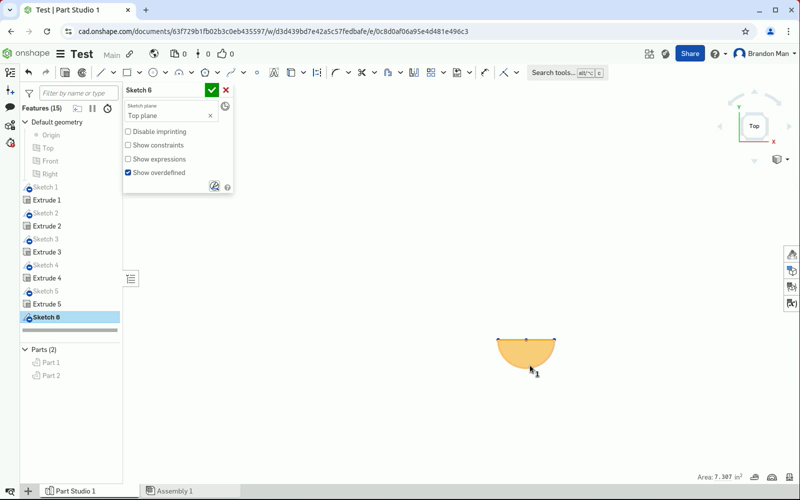
scroll(-6)
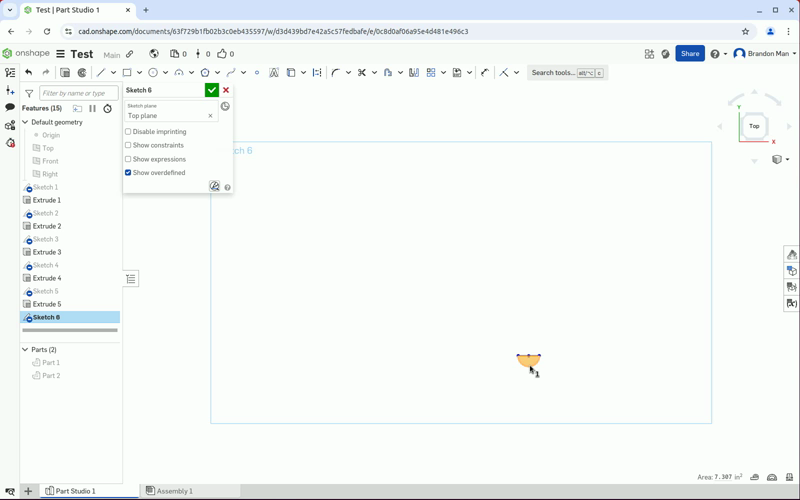
mouse_move(73, 352)
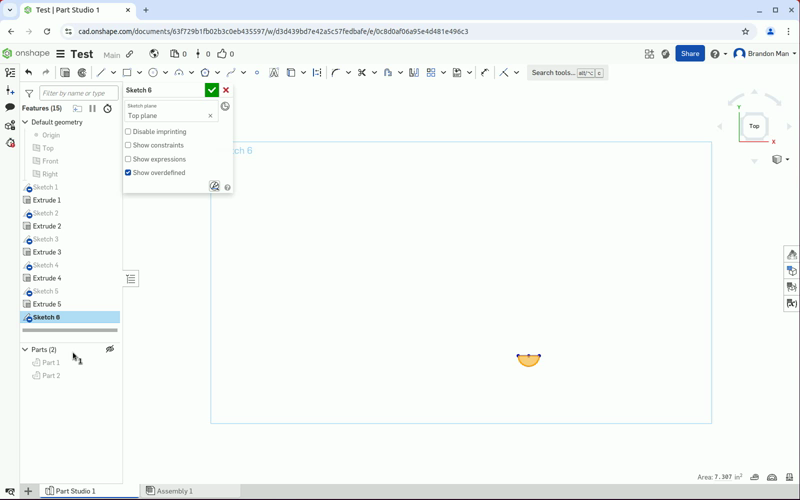
key(shift+y)
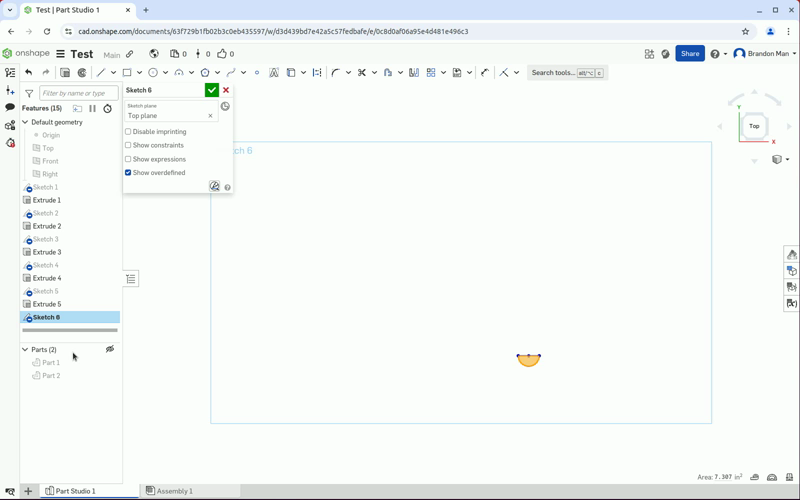
key(shift+e)
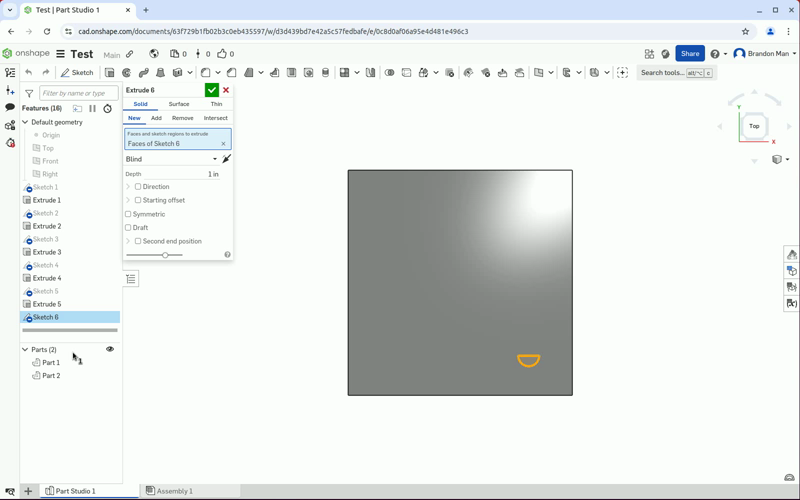
mouse_move(143, 106)
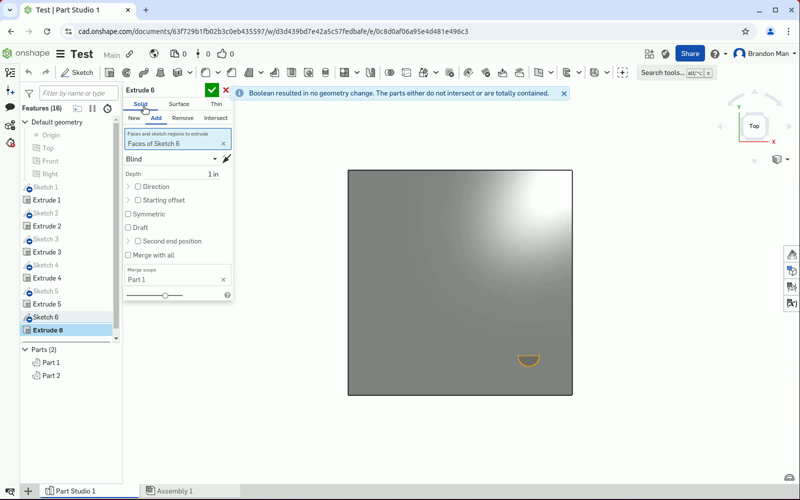
click(143, 106)
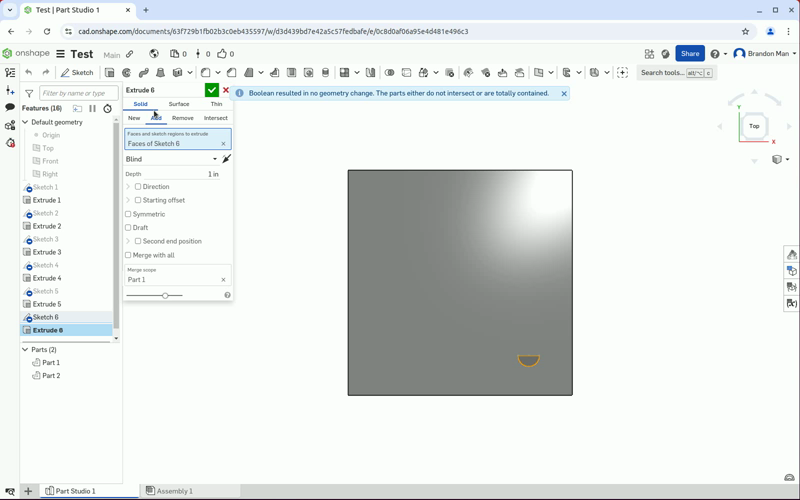
mouse_move(186, 120)
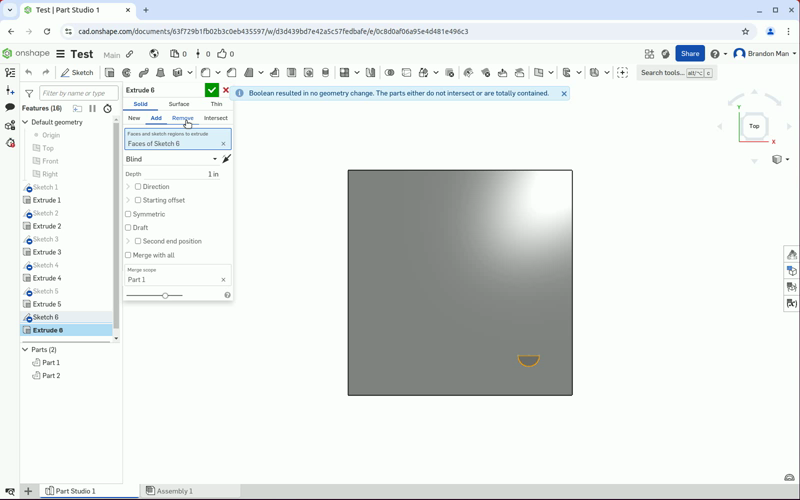
click(186, 120)
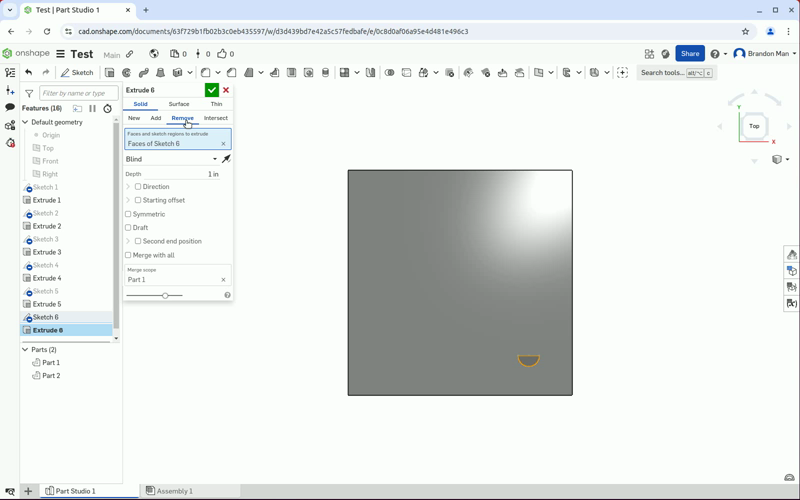
key(tab, 4)
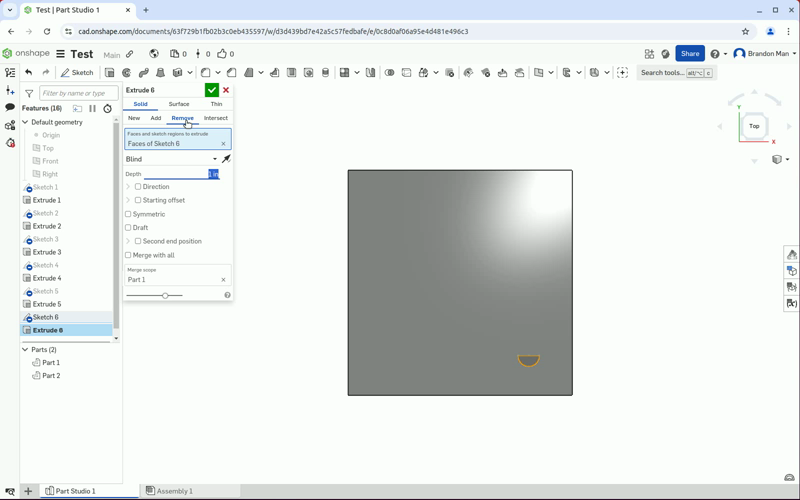
text(46.216)
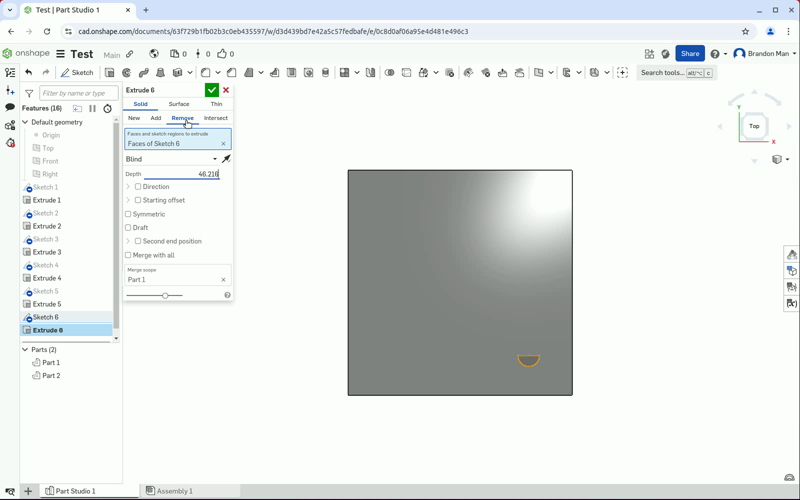
key(tab, 3)
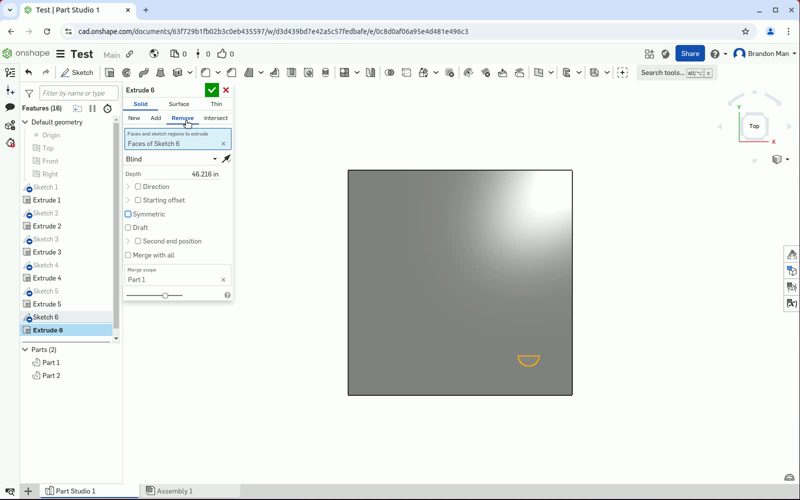
key(space)
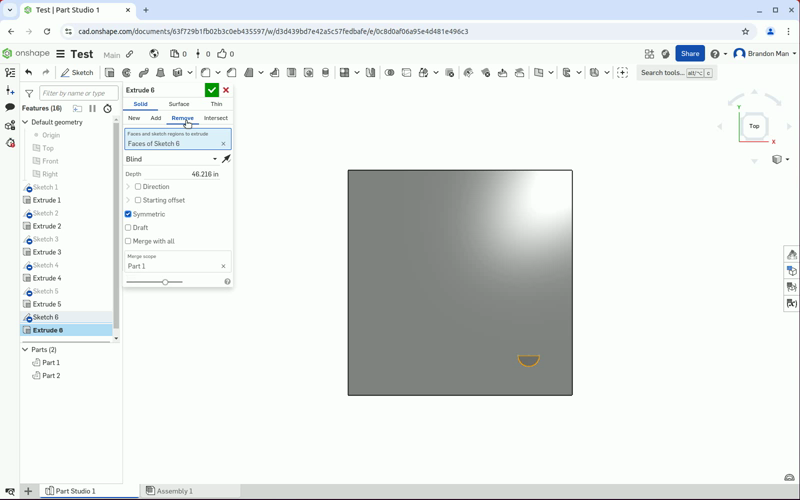
key(tab, 2)
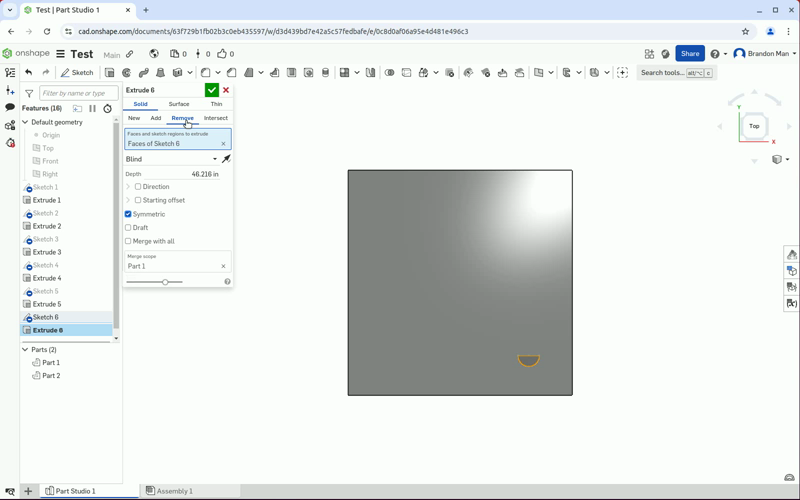
key(space)
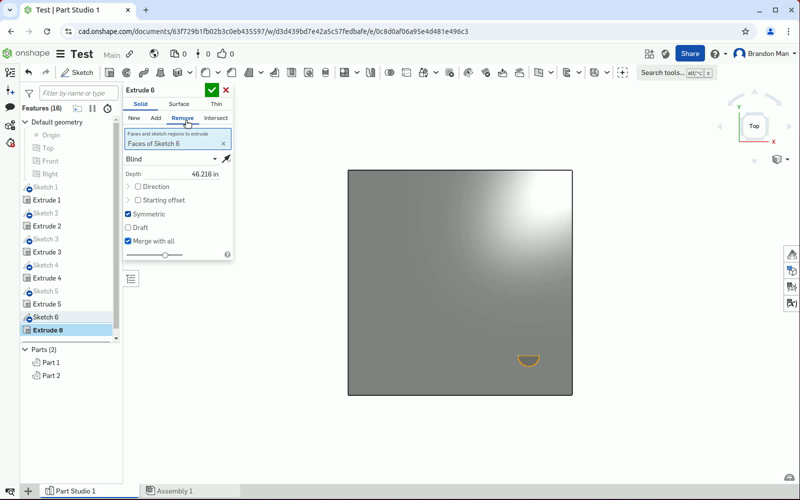
key(enter)
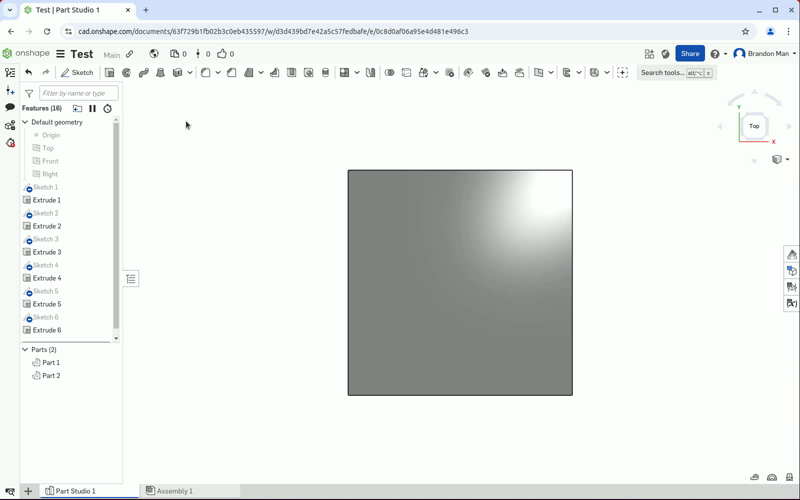
key(shift+h)
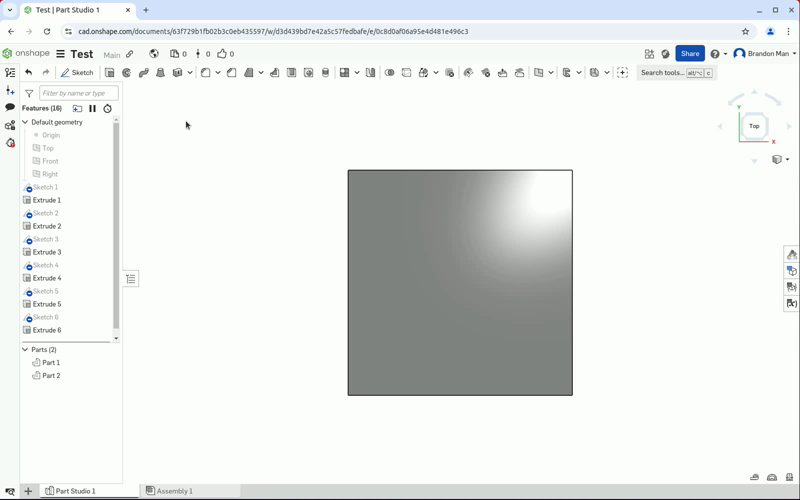
key(shift+h)
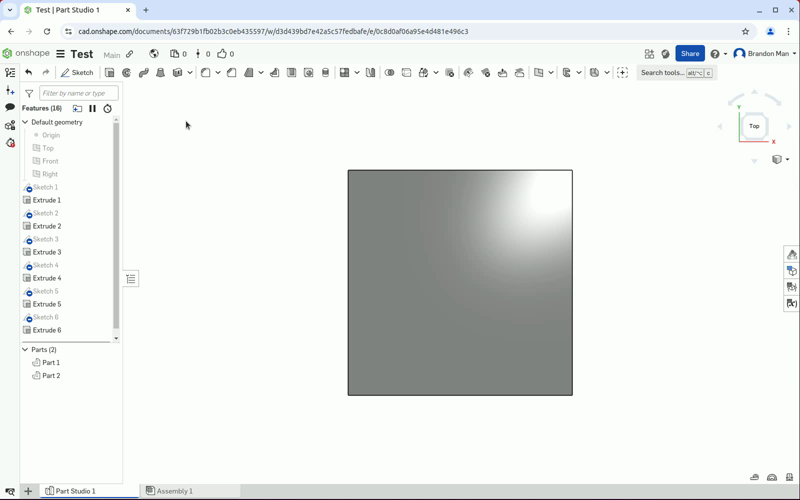
mouse_move(69, 189)
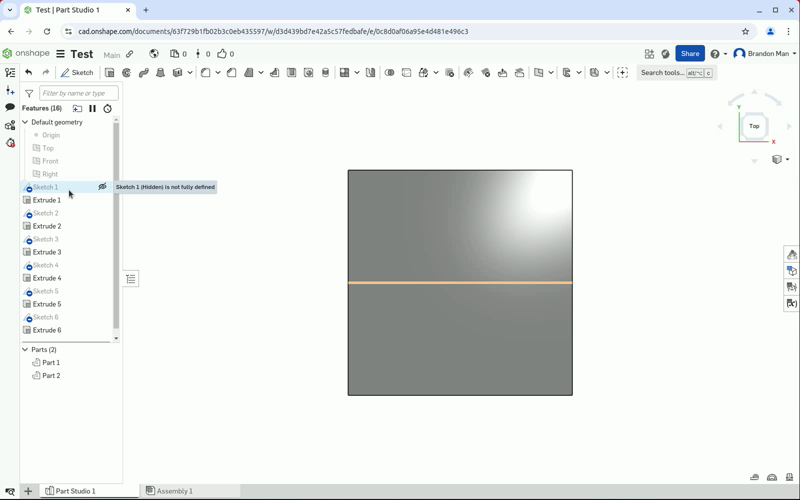
click(69, 189)
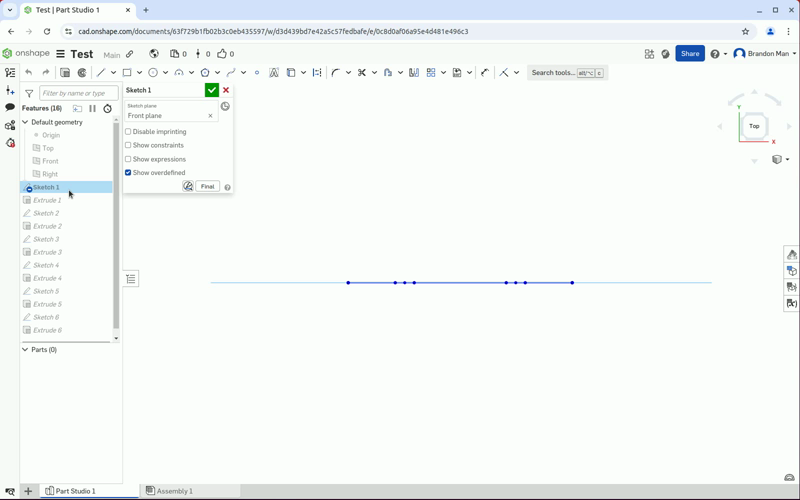
mouse_move(229, 92)
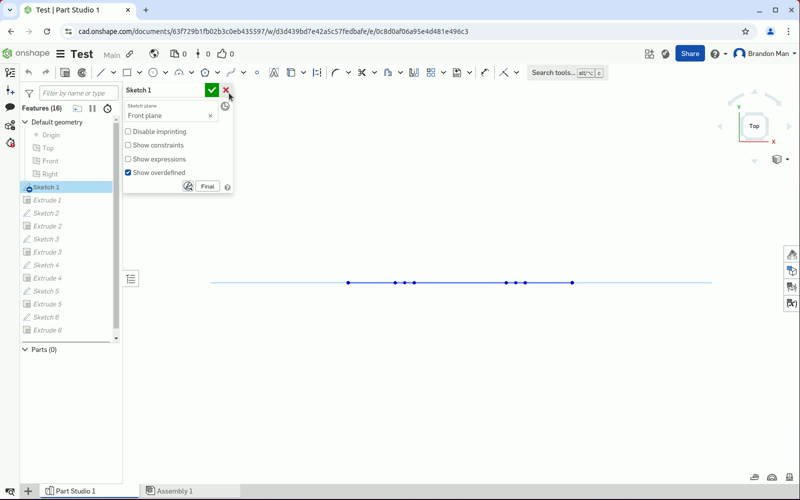
click(229, 92)
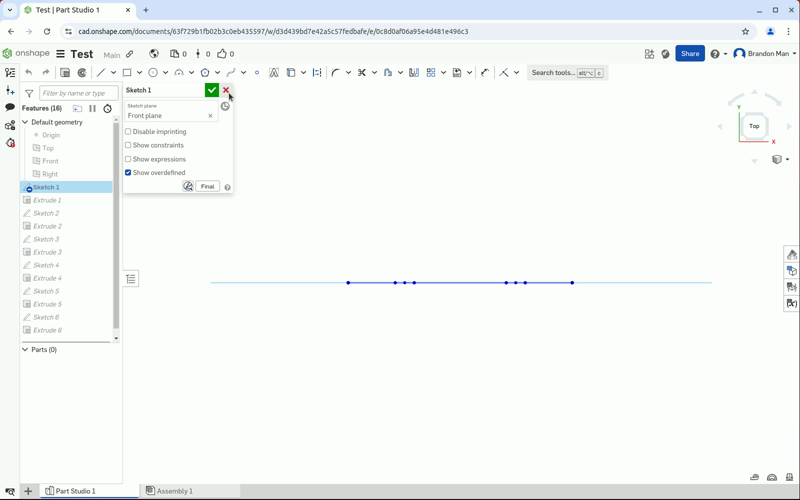
key(shift+s)
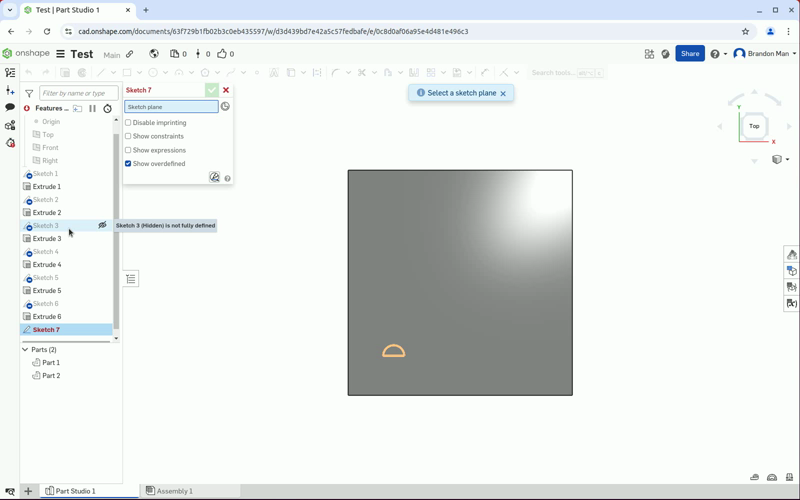
scroll(3)
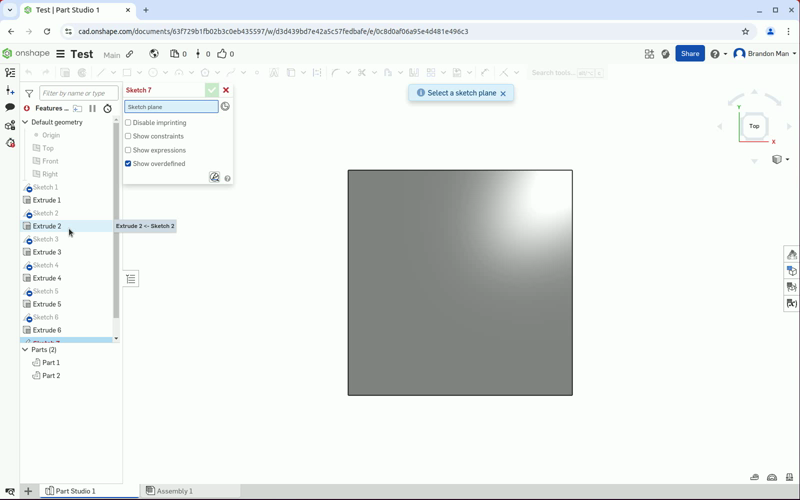
mouse_move(69, 150)
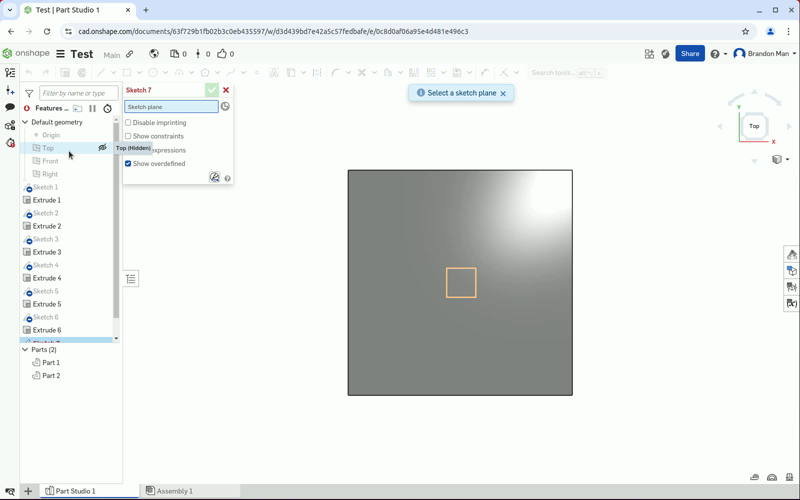
click(69, 150)
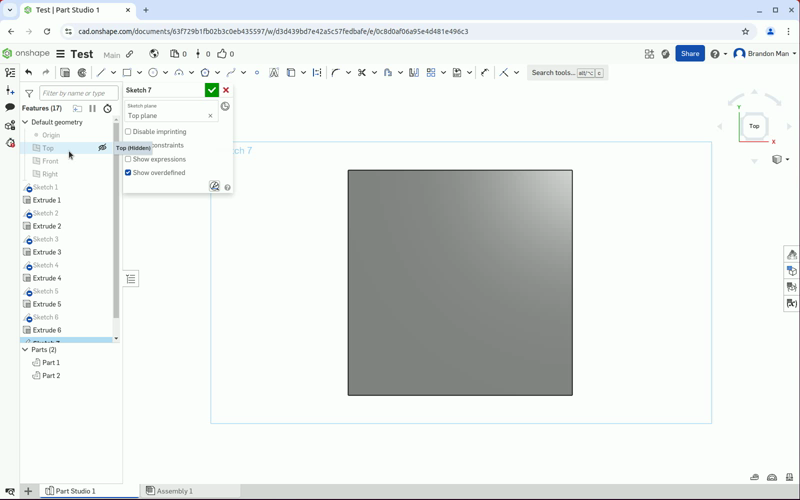
mouse_move(73, 352)
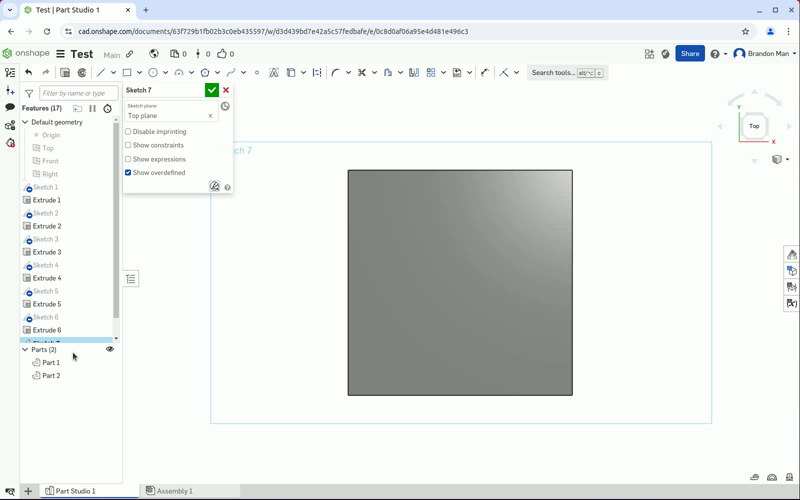
key(y)
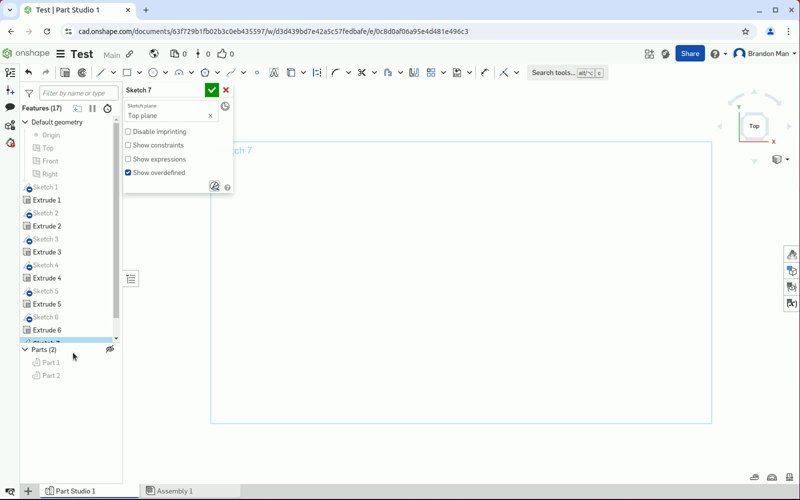
key(a)
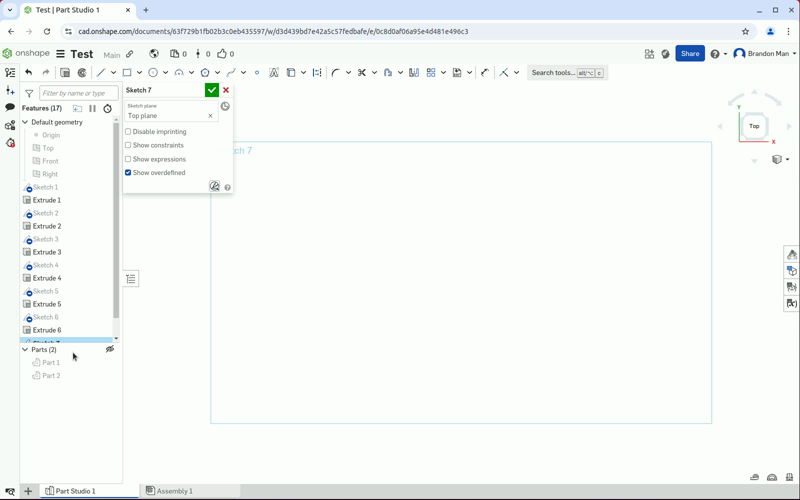
key_down(shift)
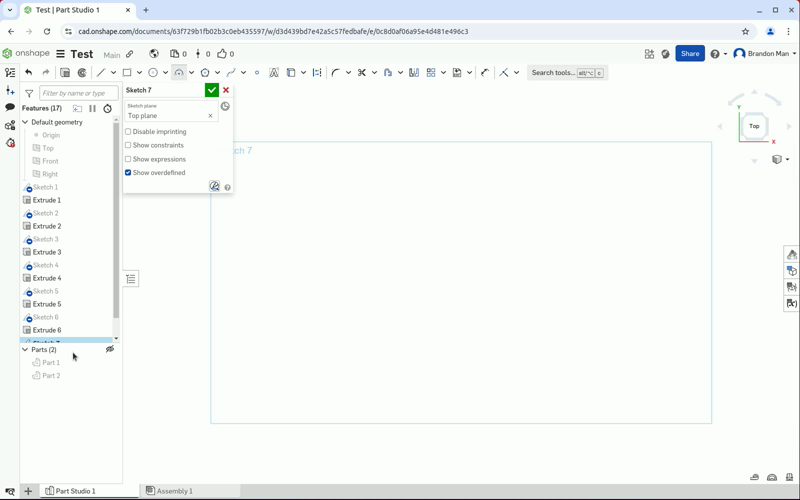
mouse_move(472, 327)
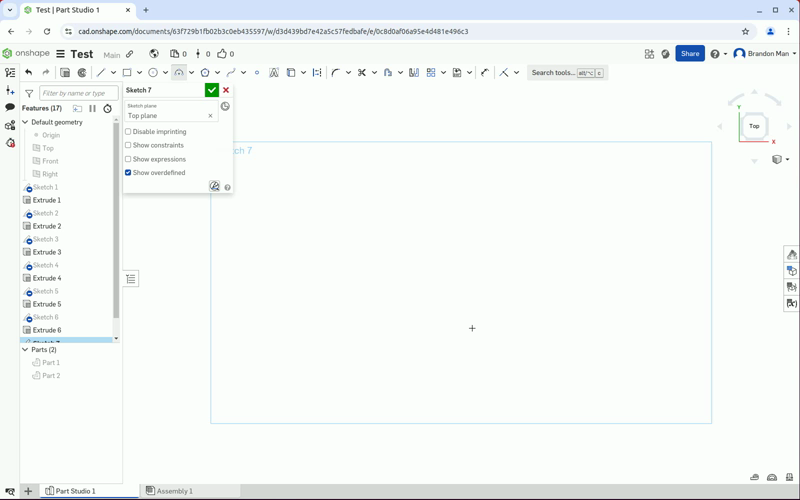
click(472, 327)
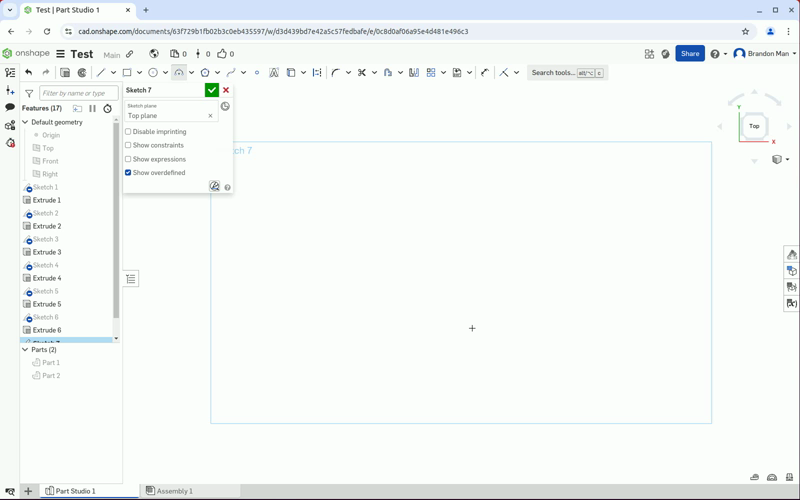
key_up(shift)
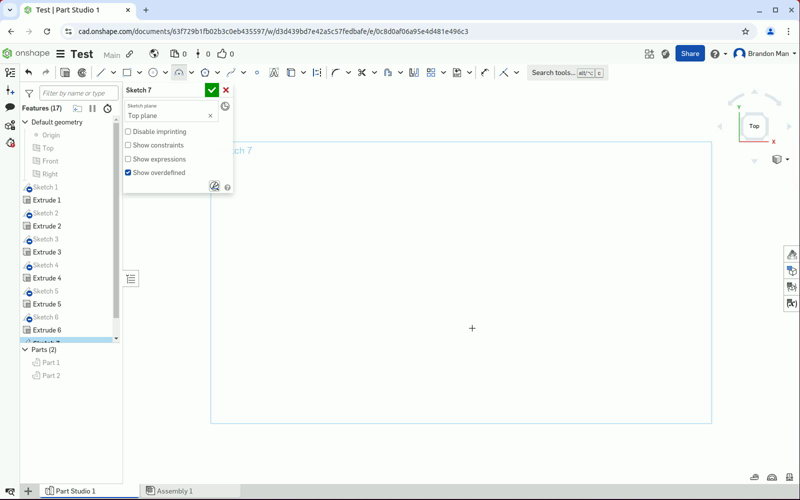
key_down(shift)
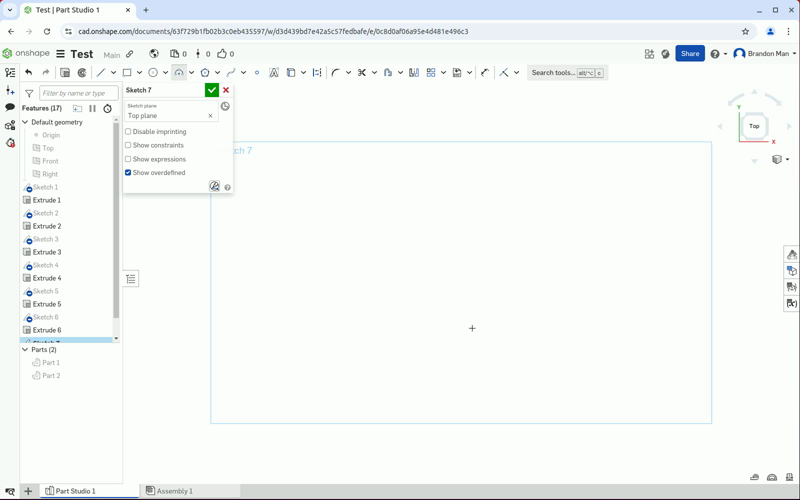
mouse_move(485, 327)
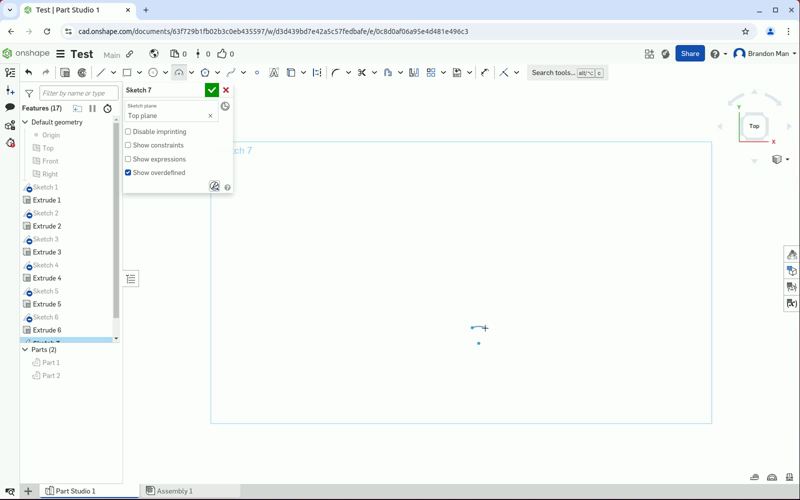
click(485, 327)
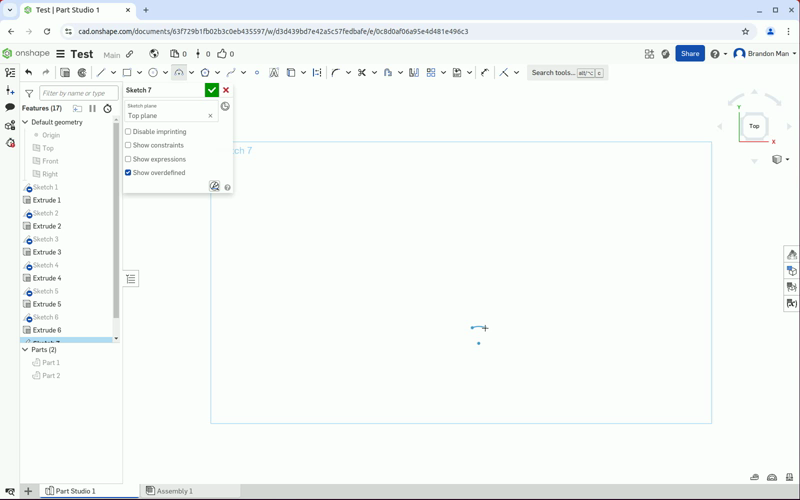
mouse_move(478, 333)
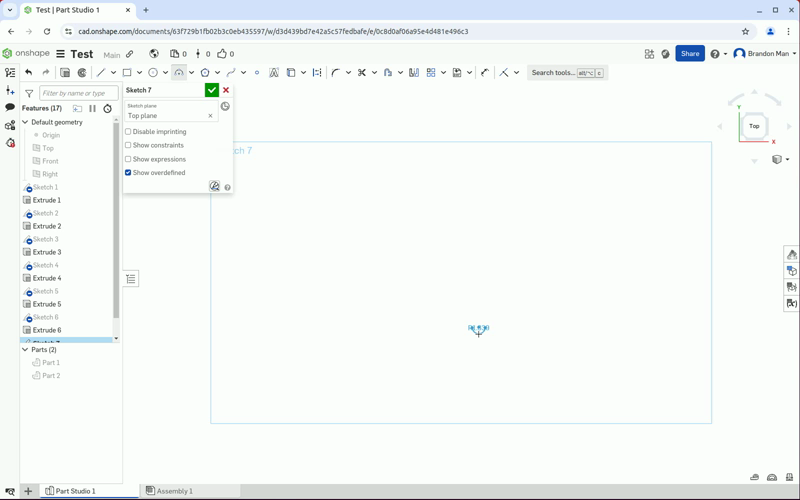
click(478, 333)
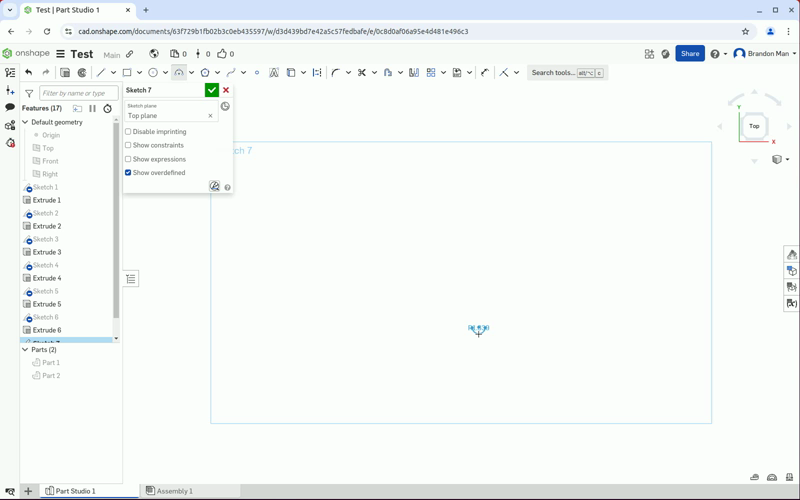
key_up(shift)
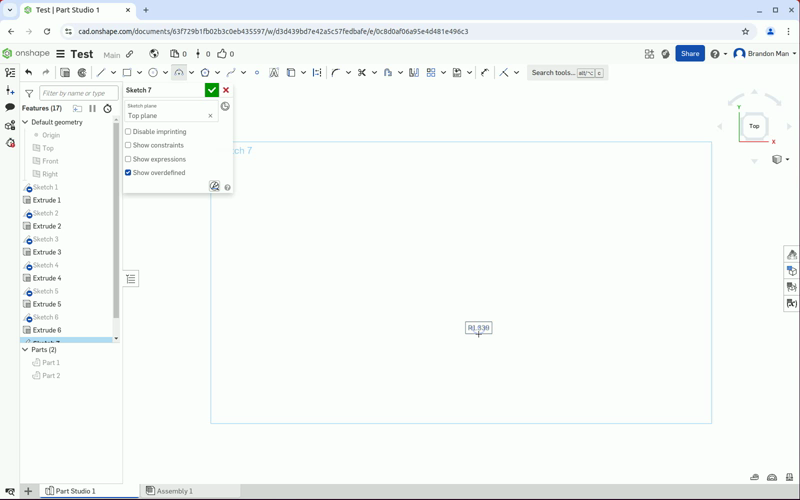
key(esc)
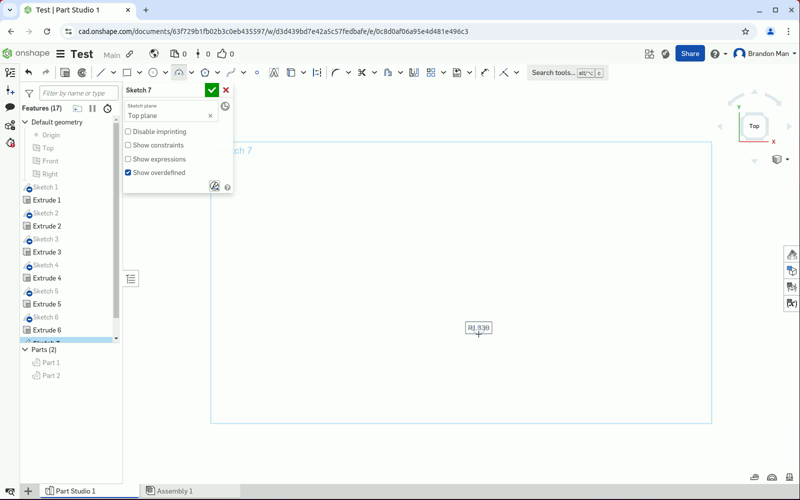
key(l)
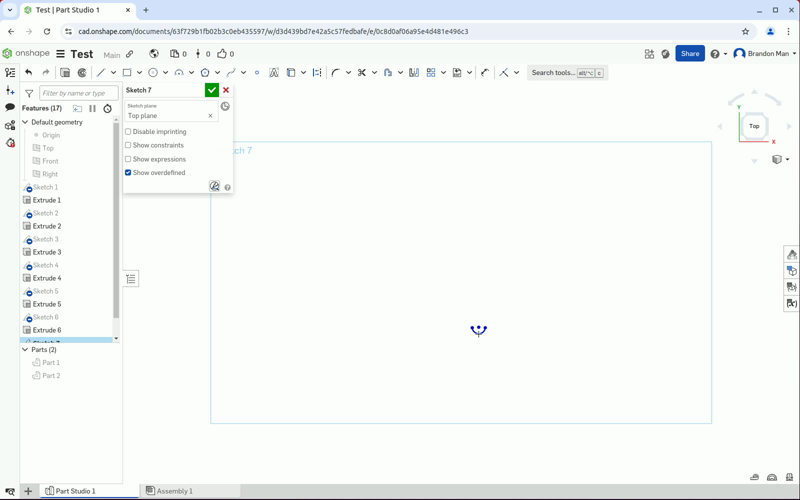
mouse_move(485, 327)
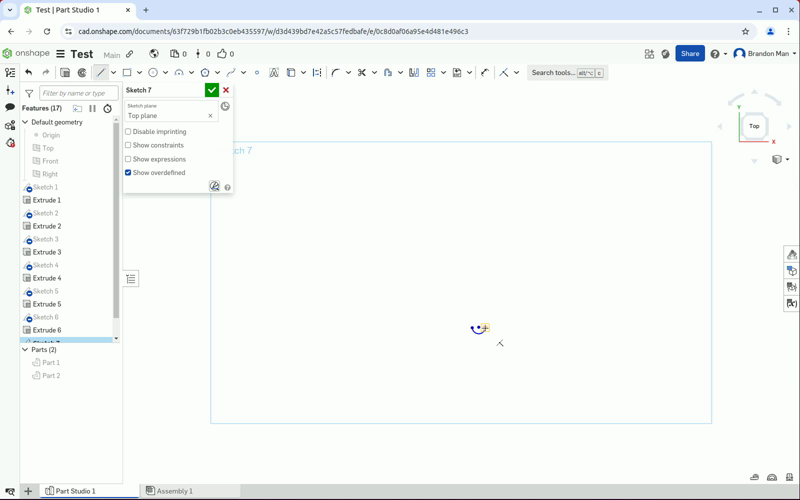
click(485, 327)
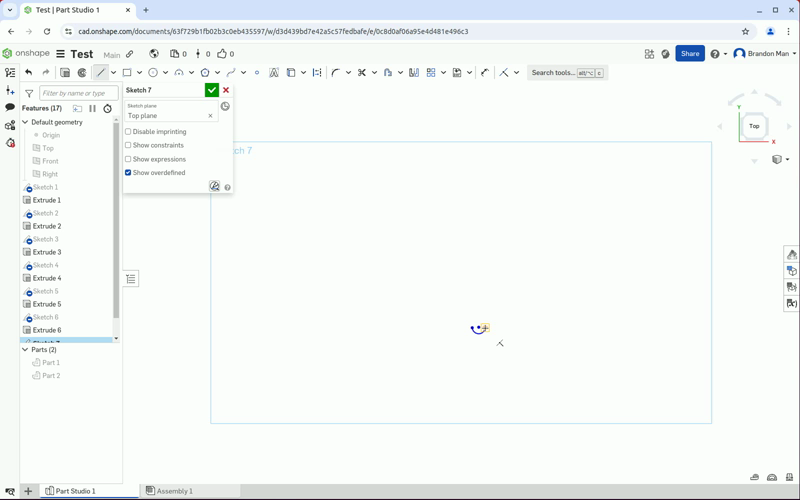
mouse_move(515, 327)
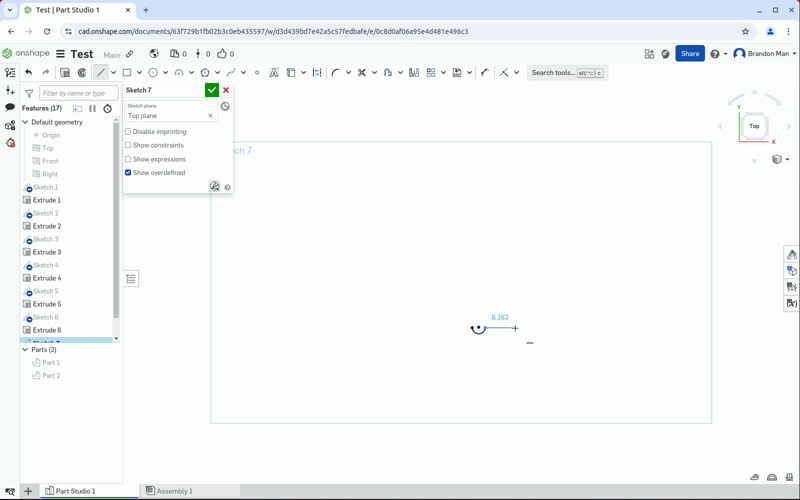
key_down(shift)
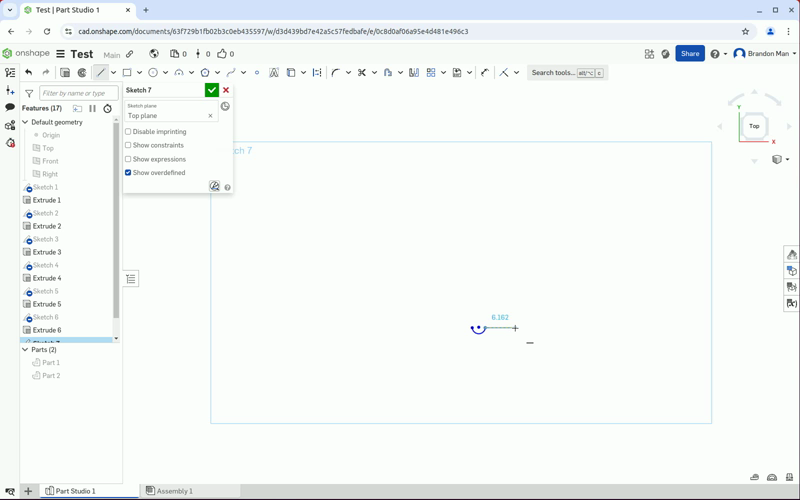
mouse_move(472, 327)
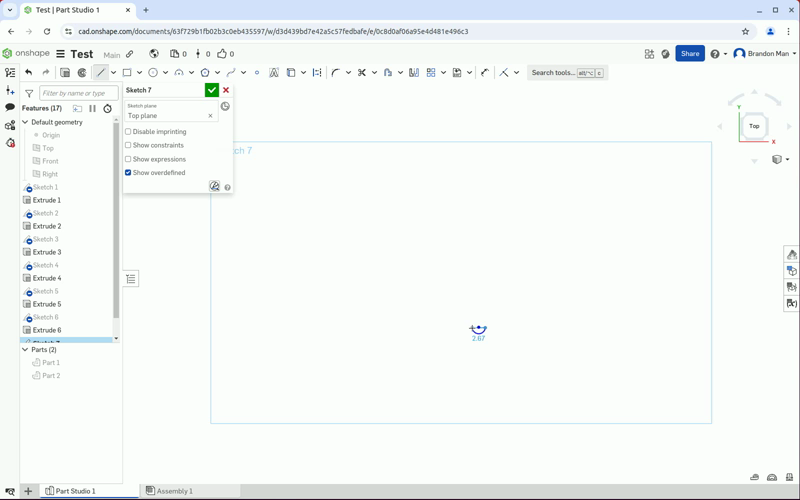
key_up(shift)
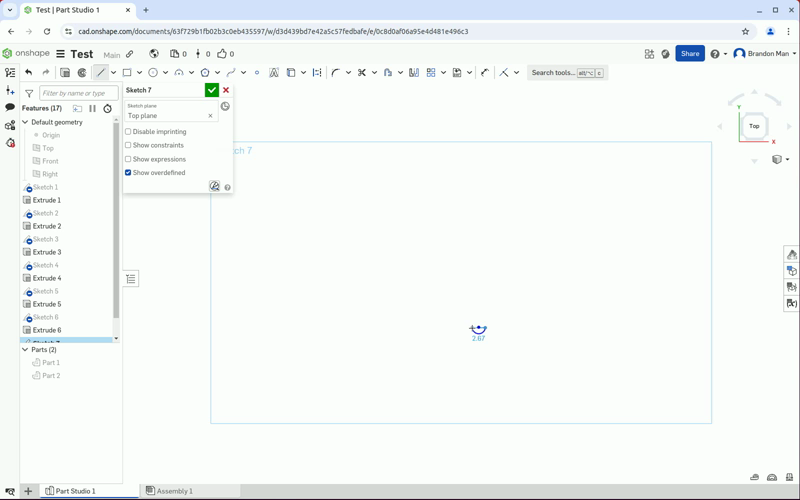
click(472, 327)
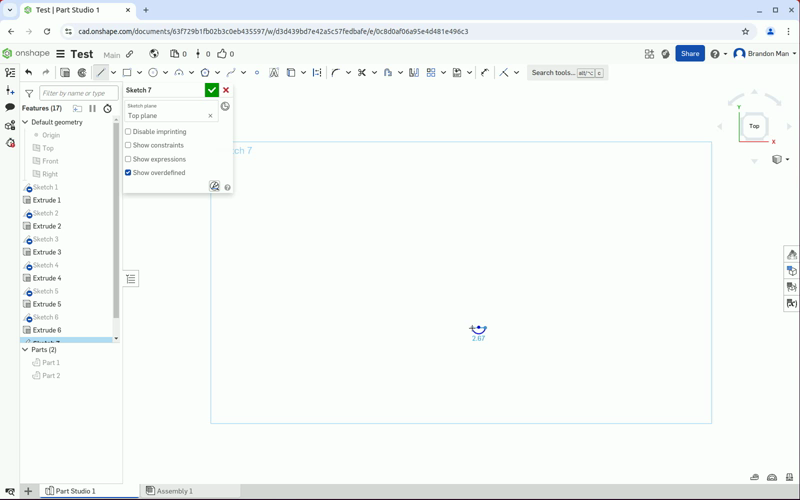
key(esc)
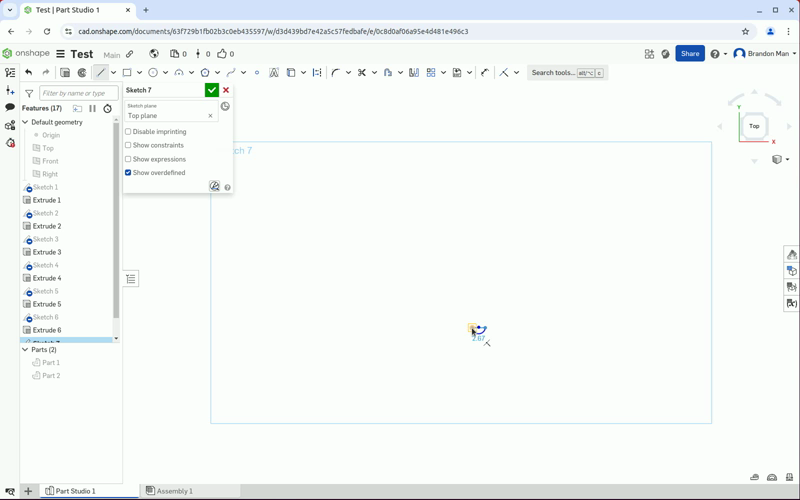
mouse_move(473, 330)
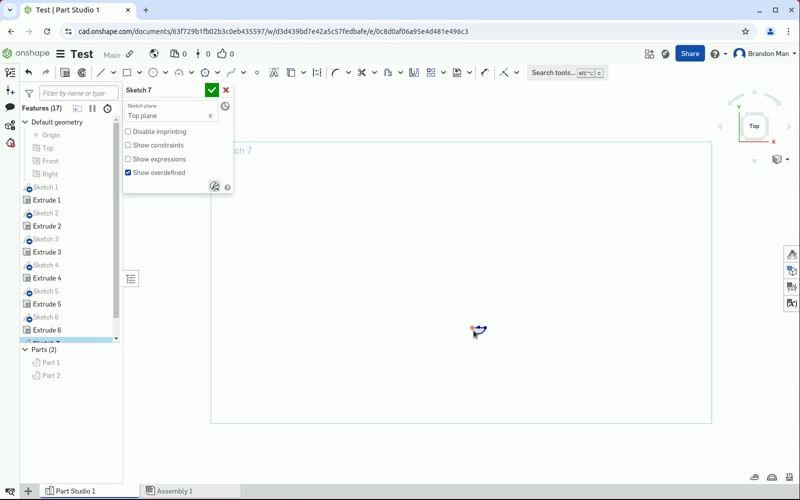
scroll(6)
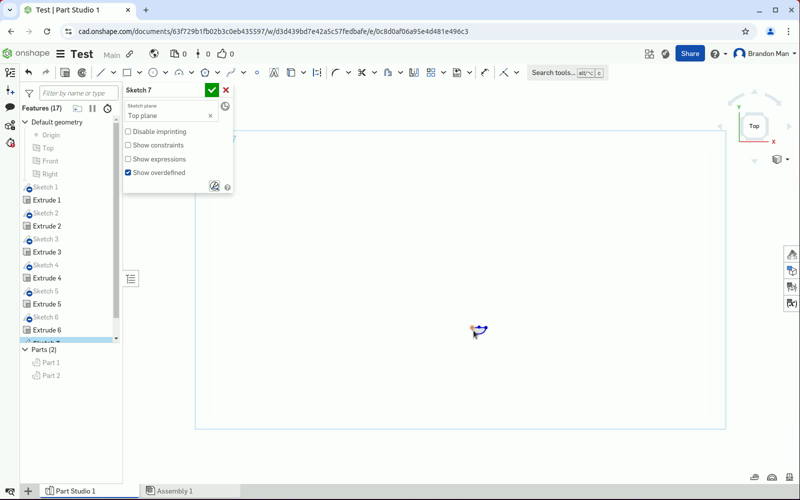
scroll(6)
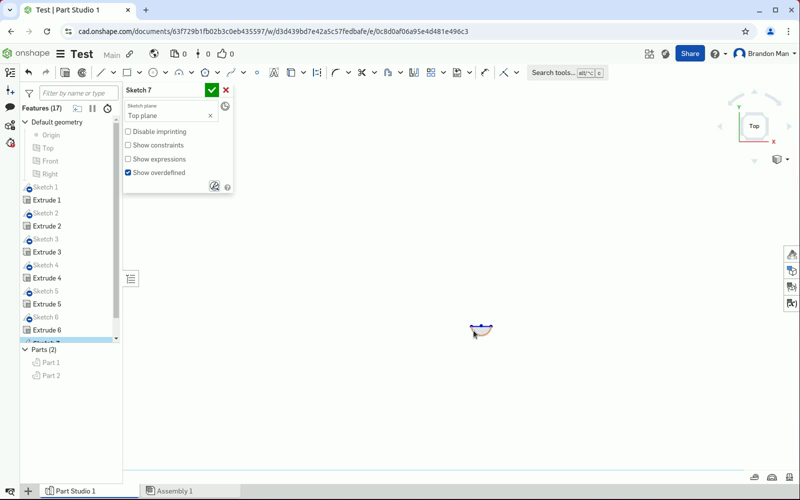
scroll(6)
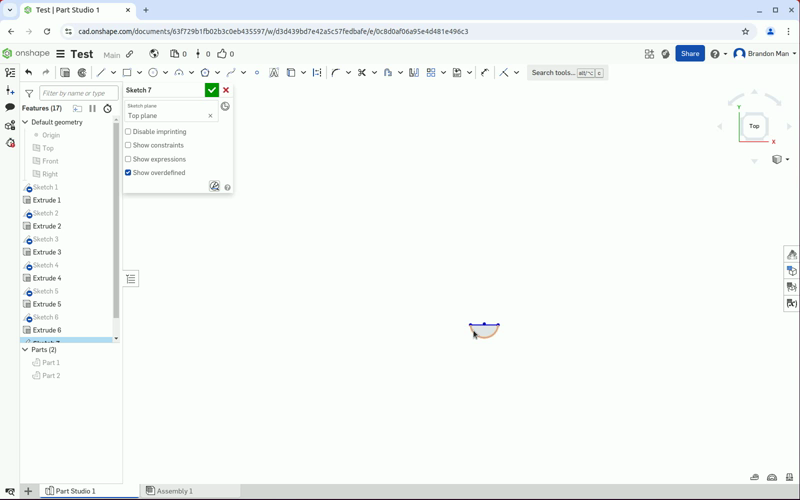
scroll(6)
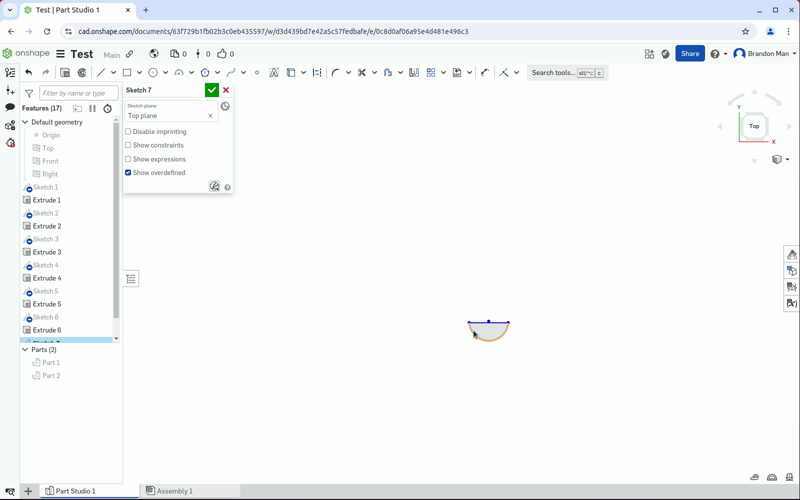
scroll(6)
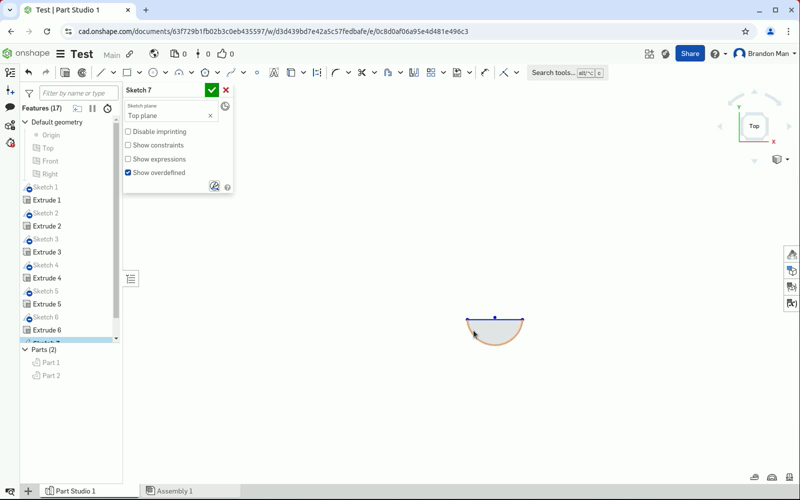
scroll(6)
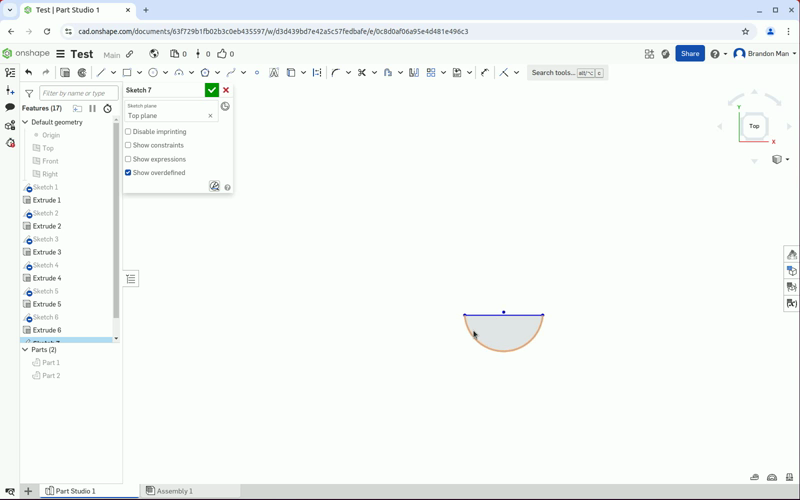
scroll(6)
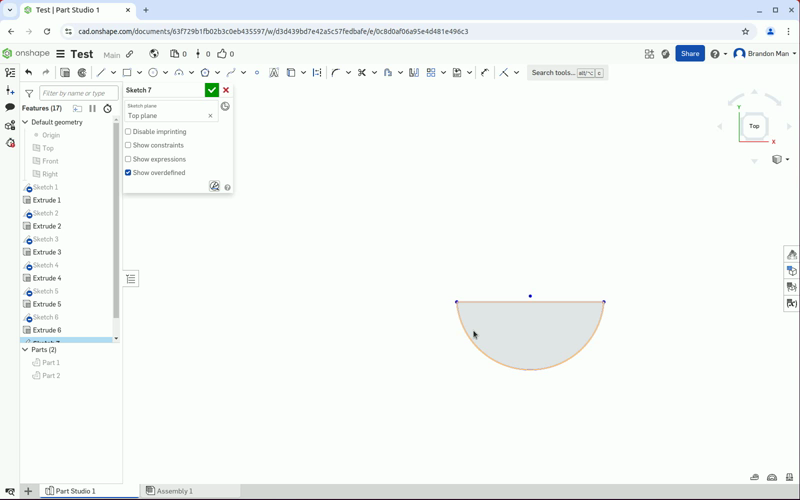
click(473, 330)
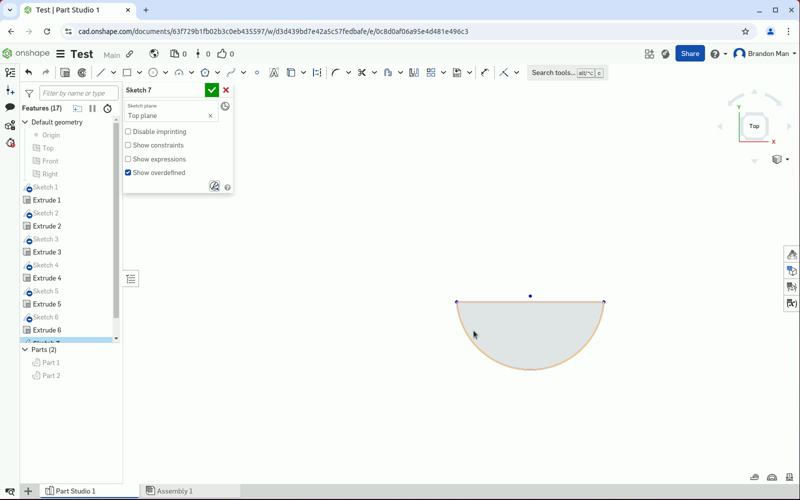
scroll(-6)
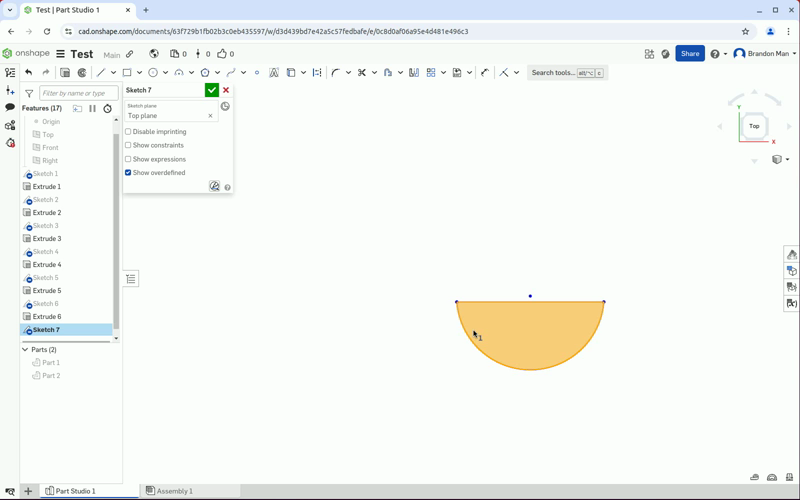
scroll(-6)
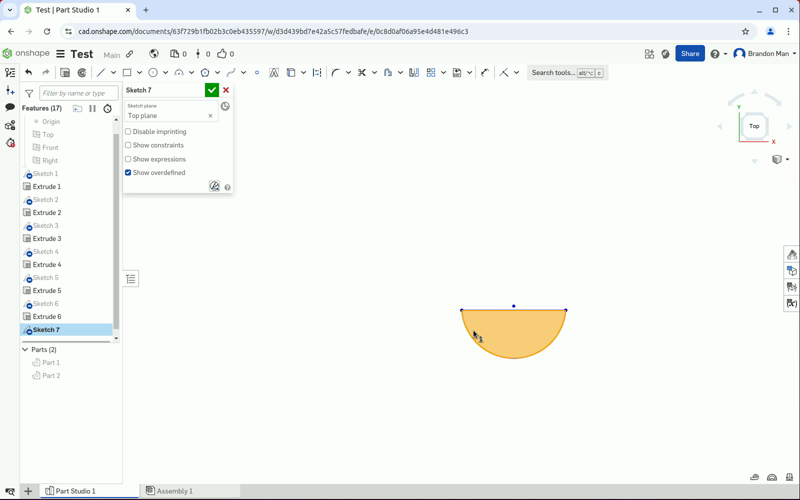
scroll(-6)
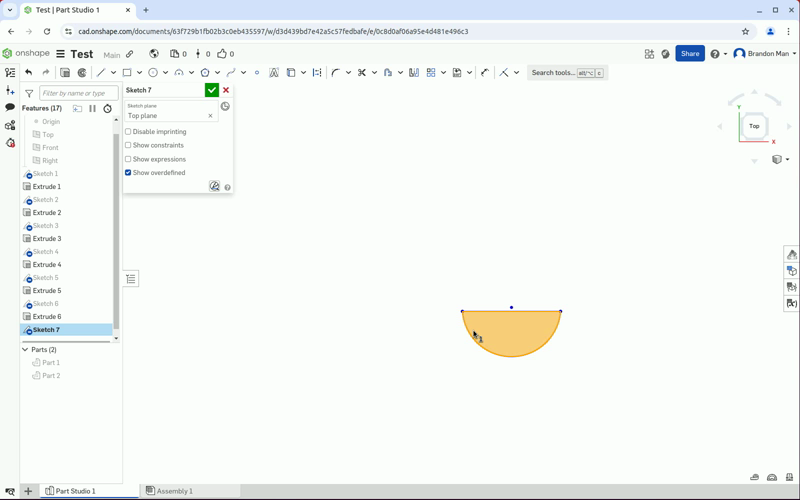
scroll(-6)
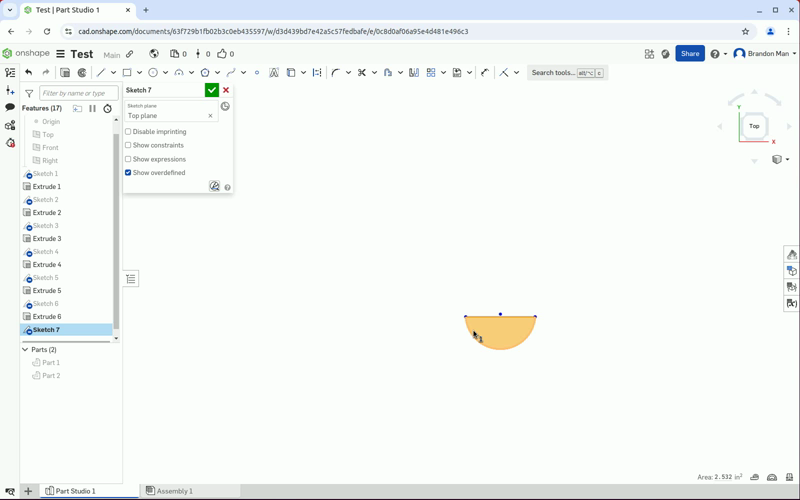
scroll(-6)
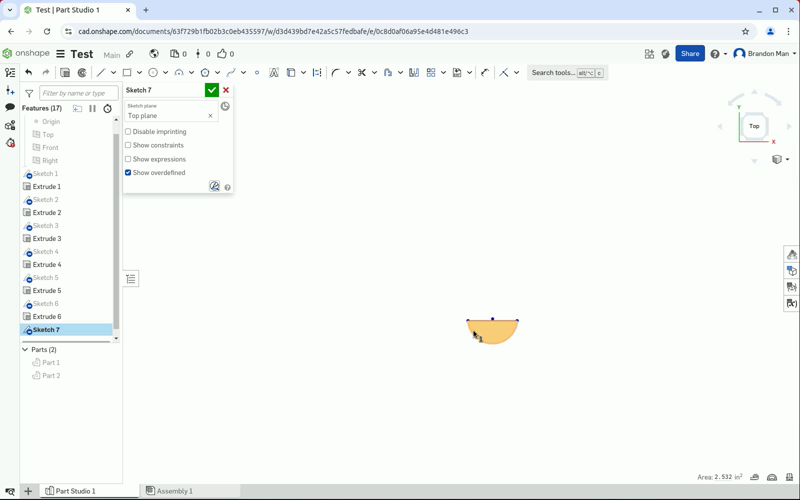
scroll(-6)
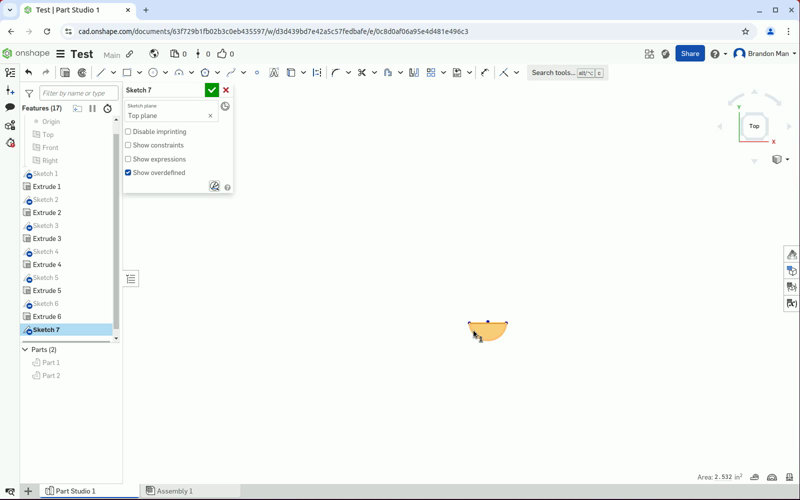
scroll(-6)
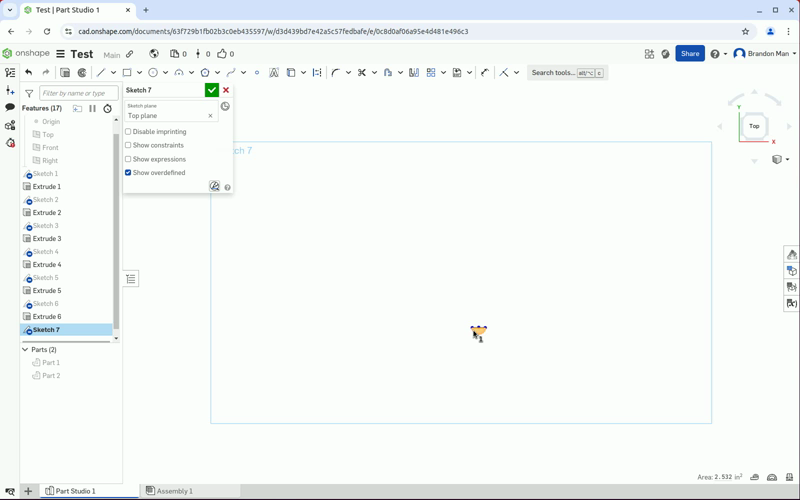
mouse_move(73, 352)
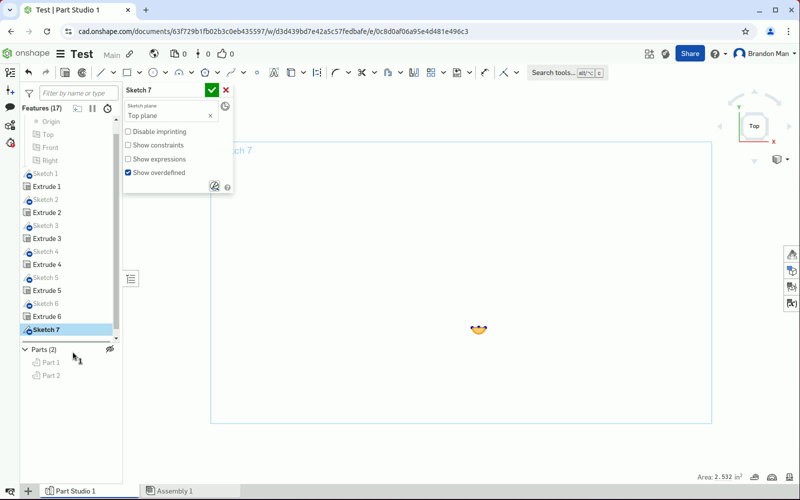
key(shift+y)
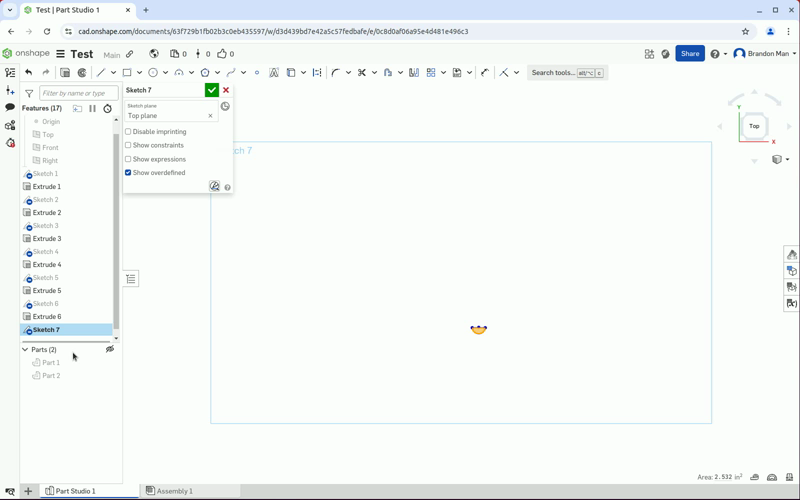
key(shift+e)
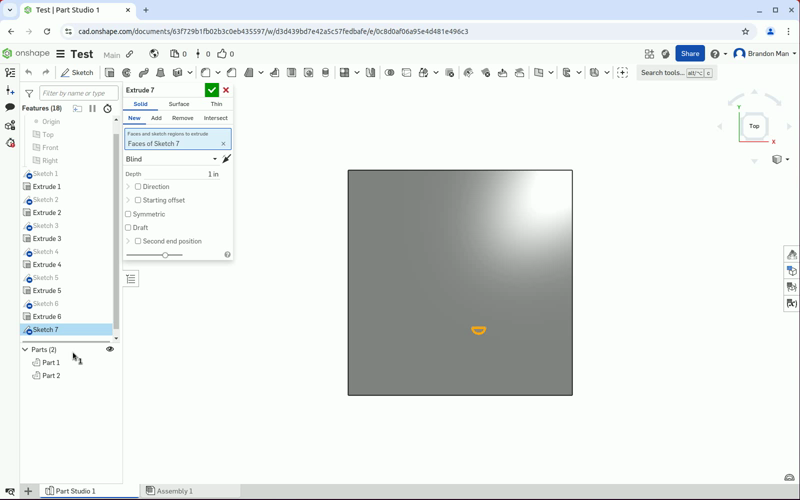
mouse_move(143, 106)
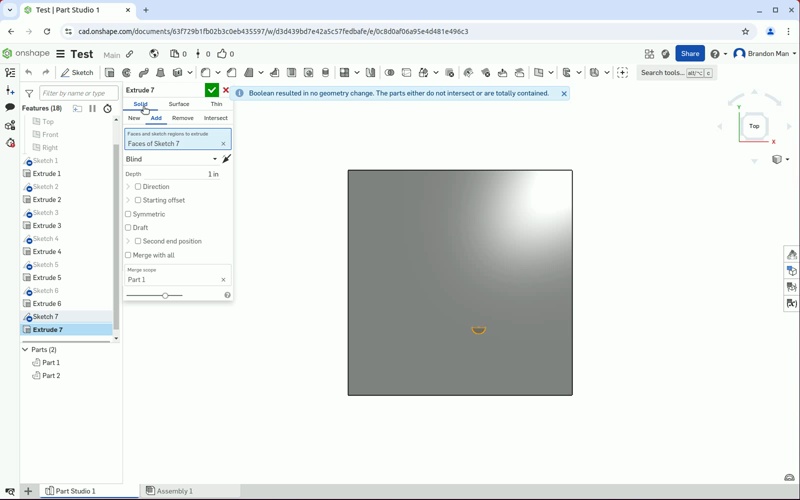
click(143, 106)
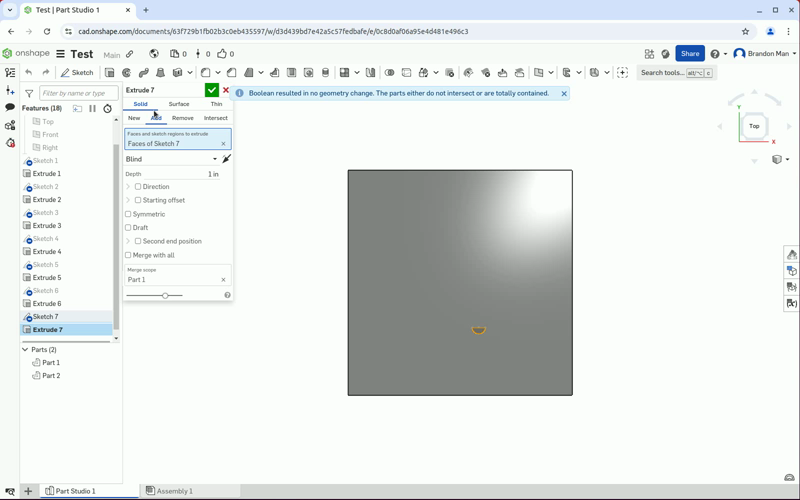
mouse_move(186, 120)
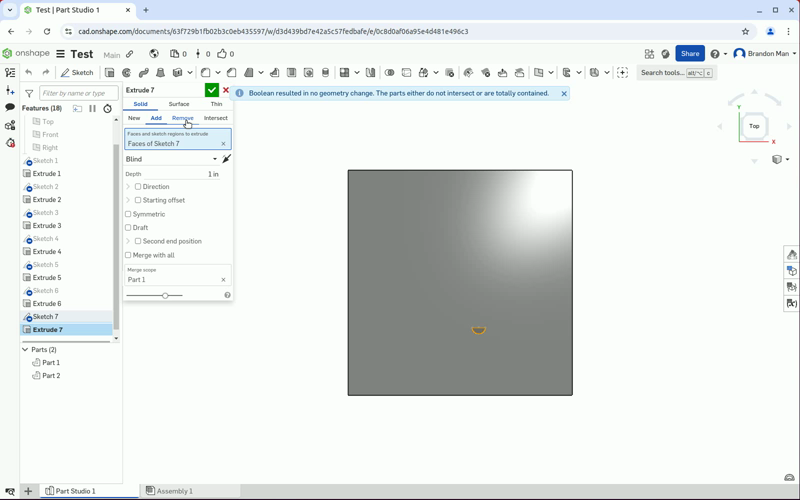
click(186, 120)
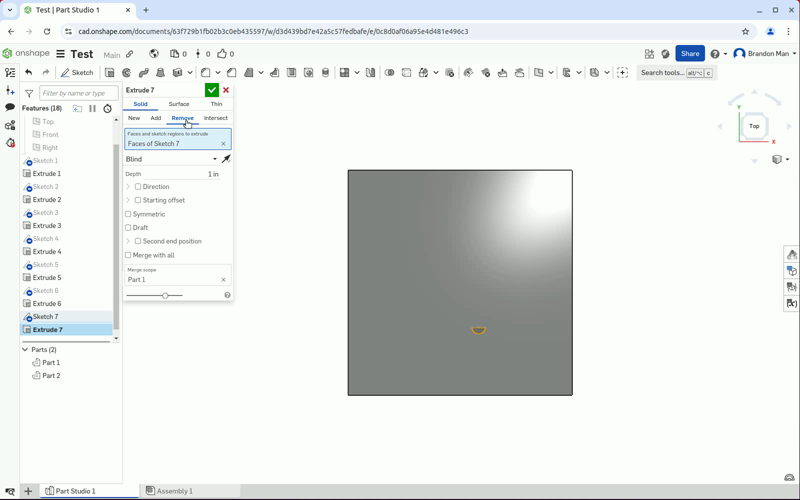
key(tab, 4)
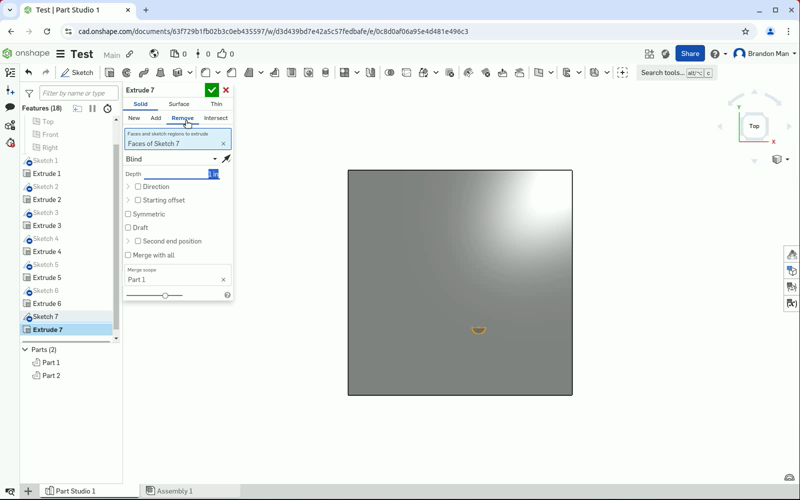
text(46.216)
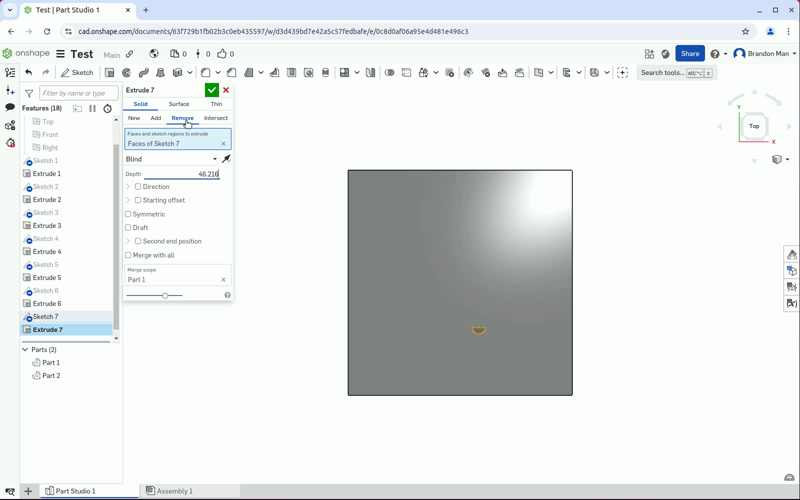
key(tab, 3)
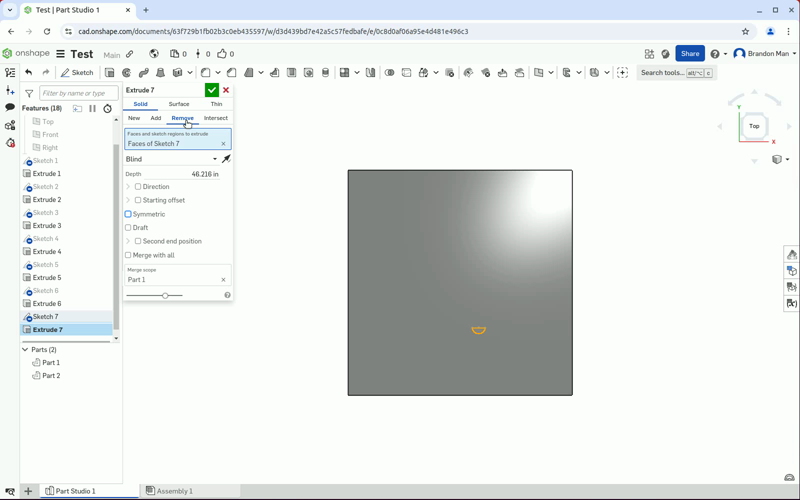
key(space)
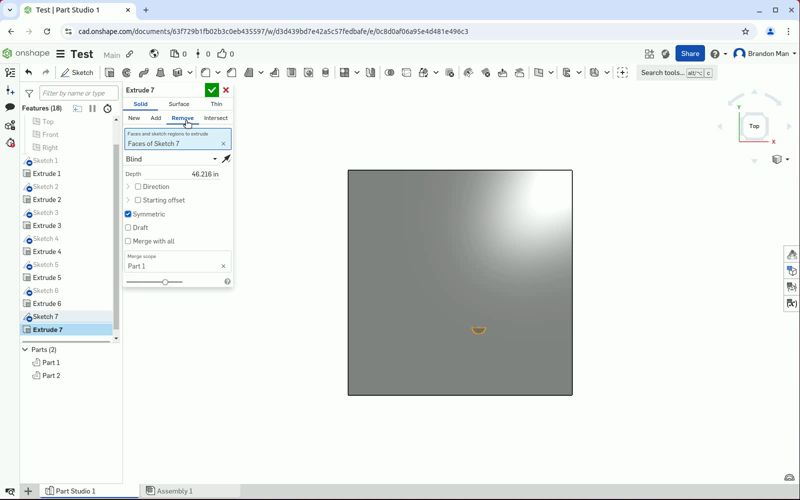
key(tab, 2)
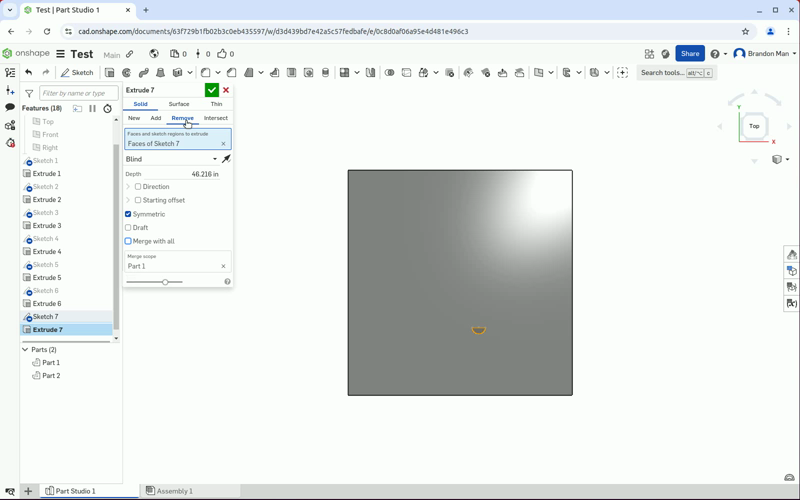
key(space)
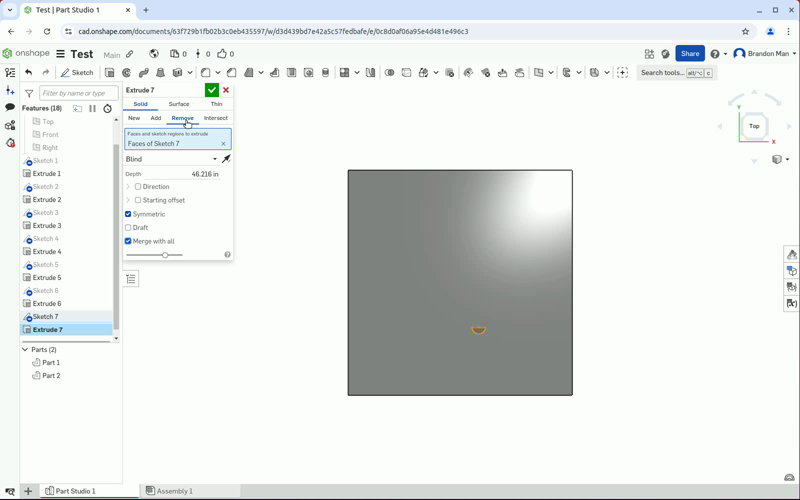
key(enter)
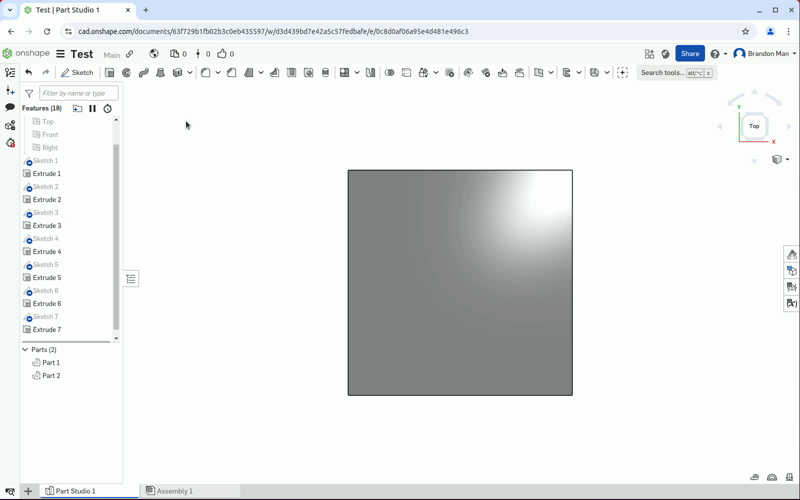
key(shift+h)
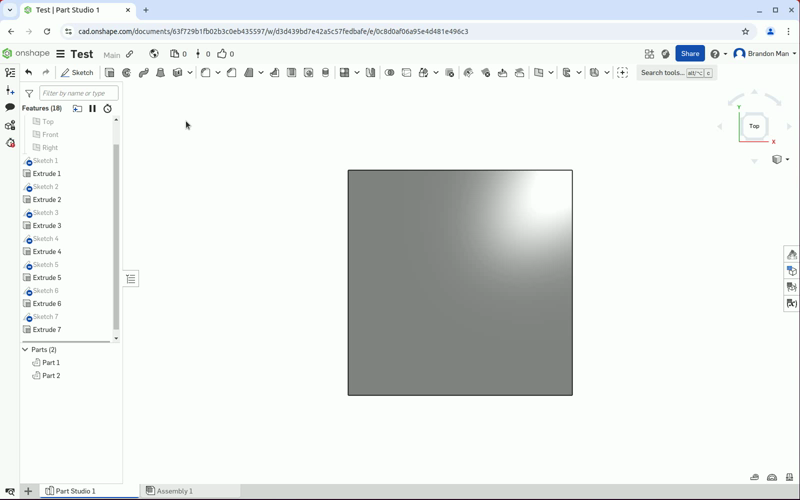
key(shift+h)
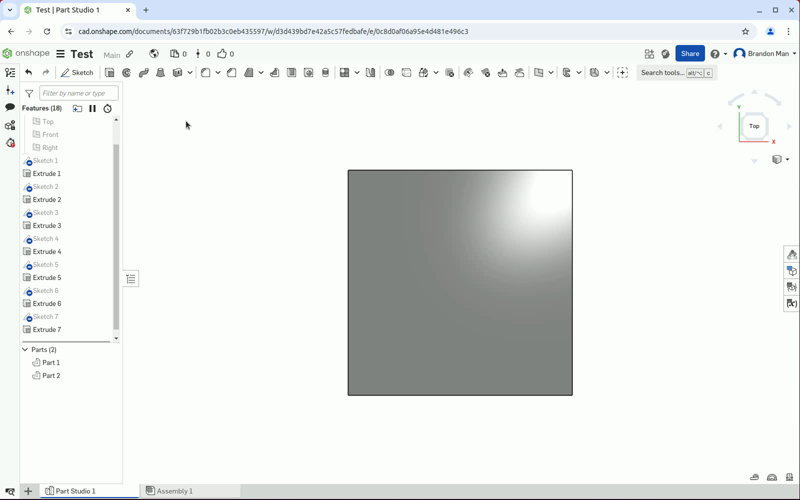
mouse_move(69, 163)
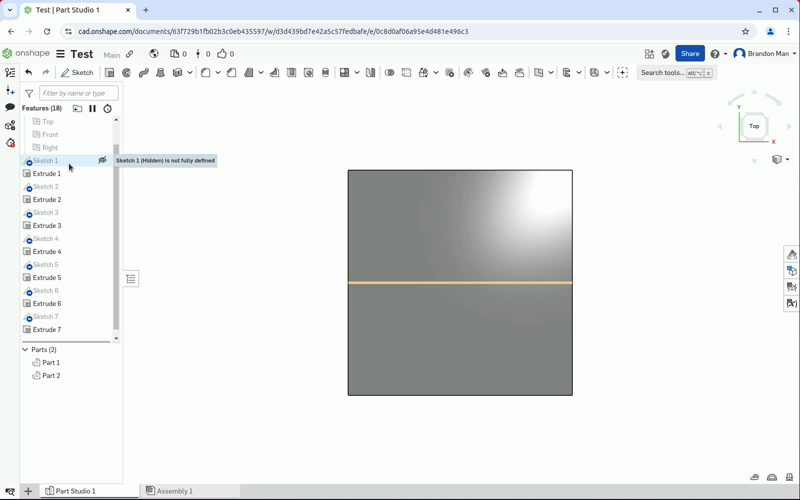
click(69, 163)
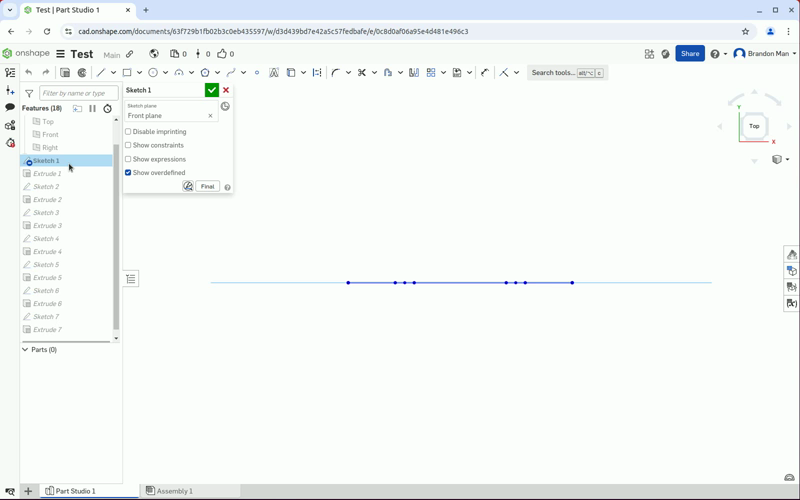
mouse_move(229, 92)
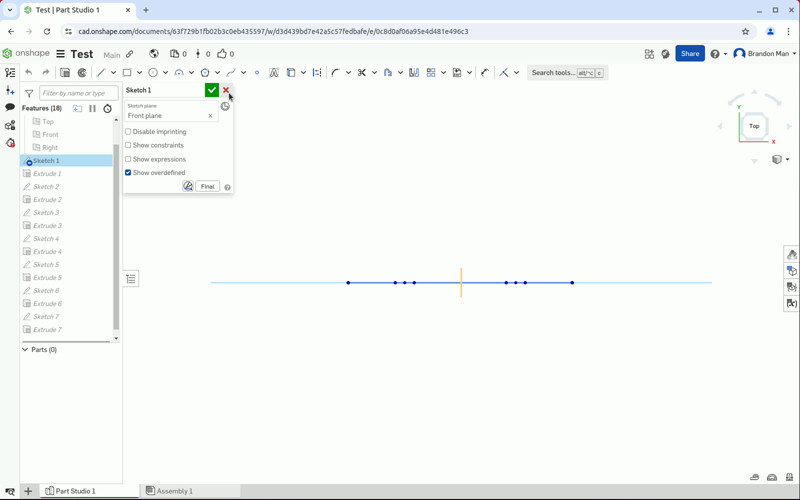
click(229, 92)
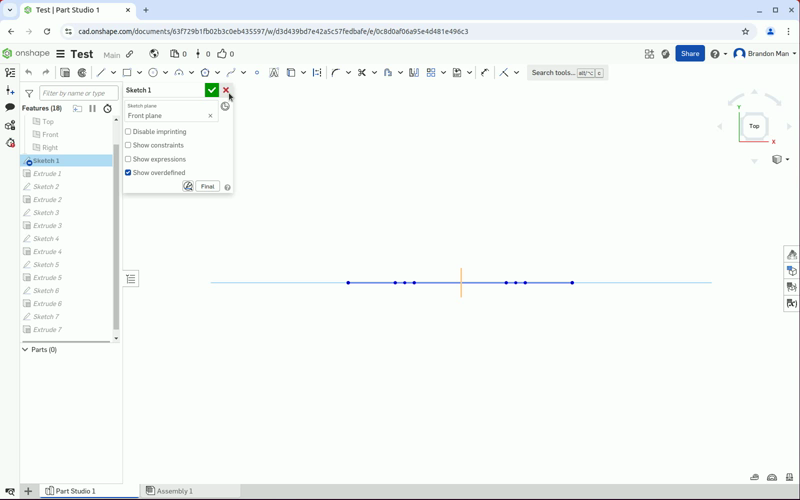
key(shift+s)
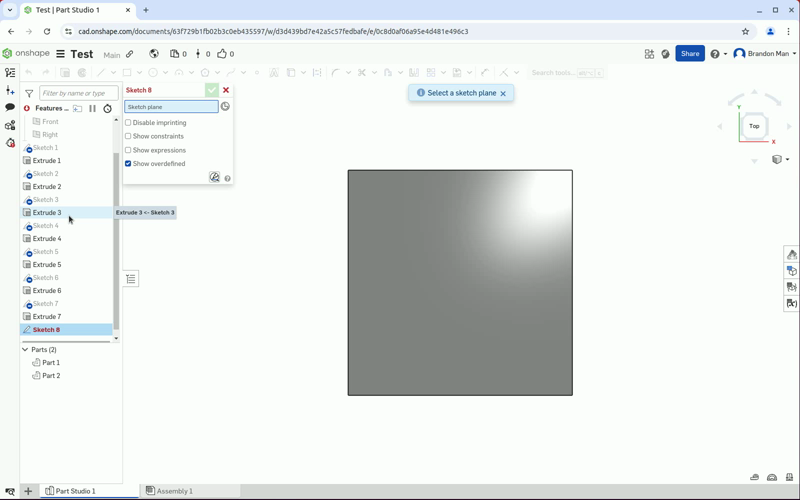
scroll(3)
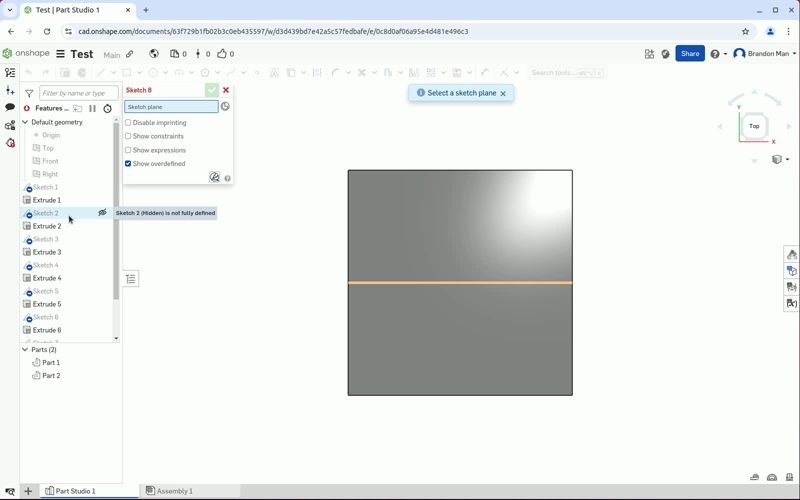
mouse_move(69, 150)
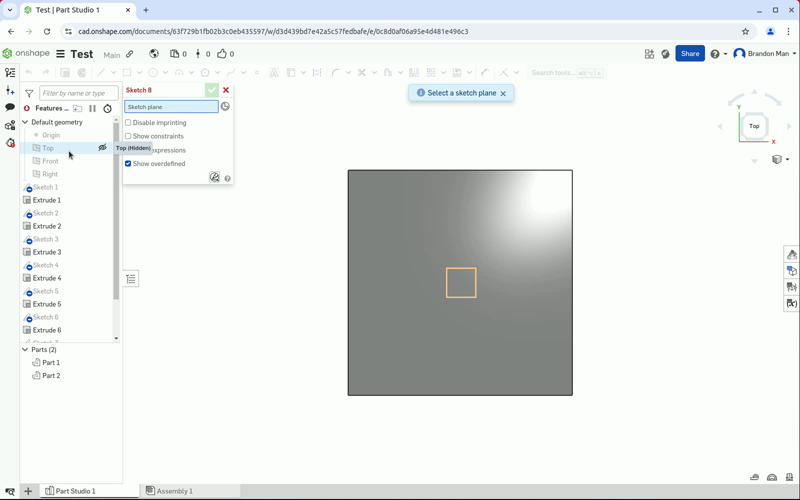
click(69, 150)
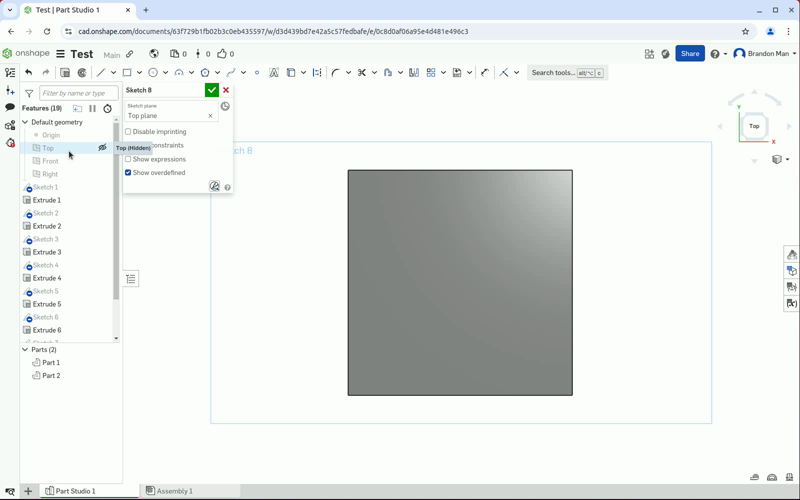
mouse_move(73, 352)
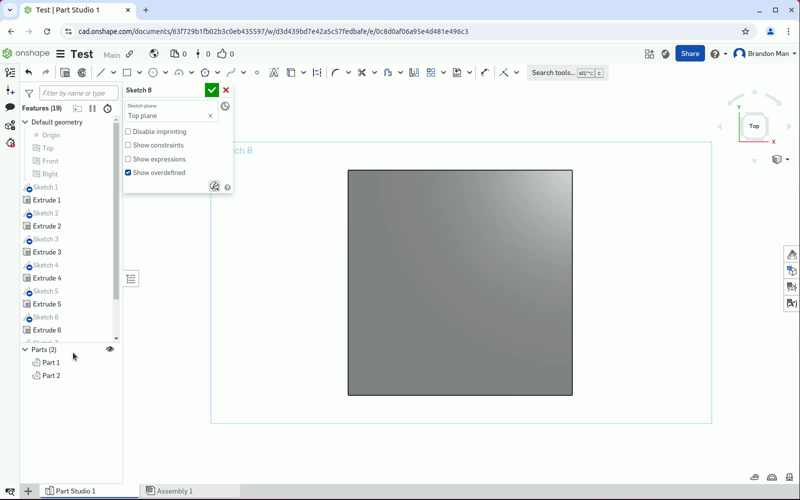
key(y)
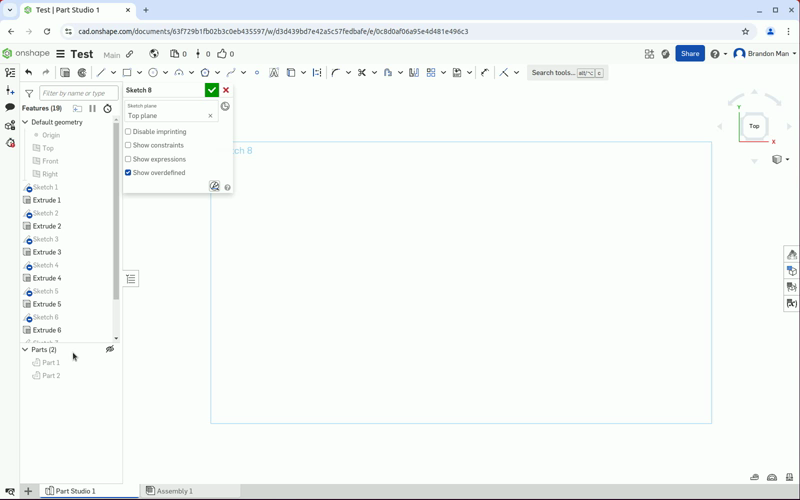
key(a)
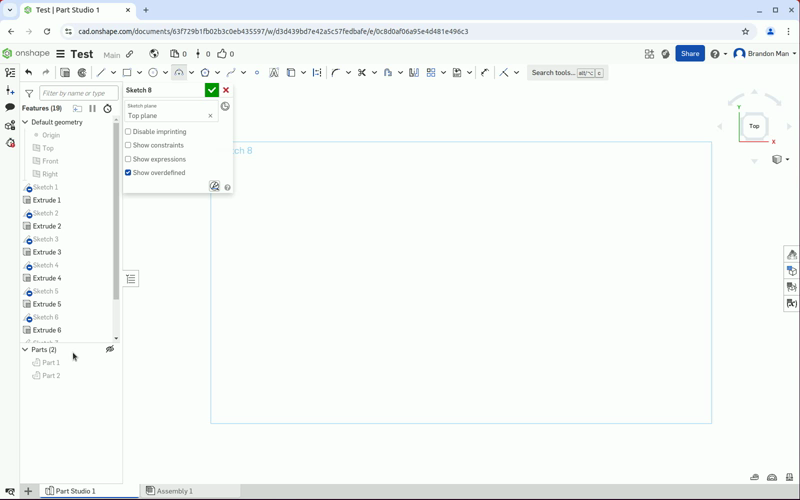
key_down(shift)
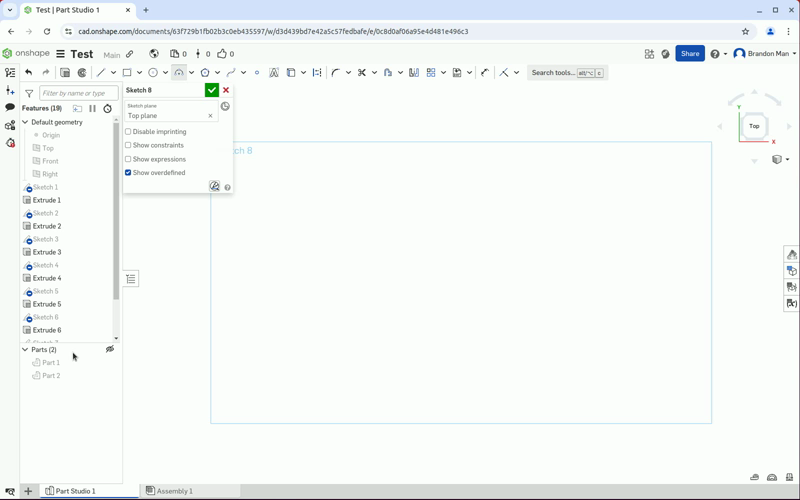
mouse_move(472, 327)
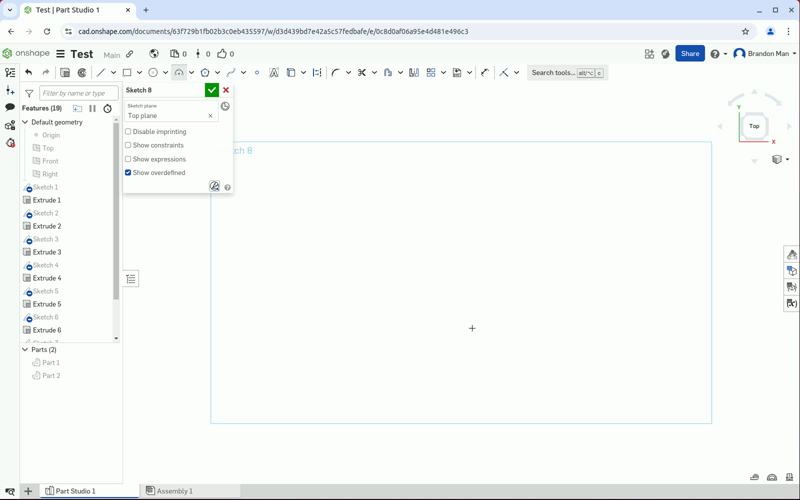
click(472, 327)
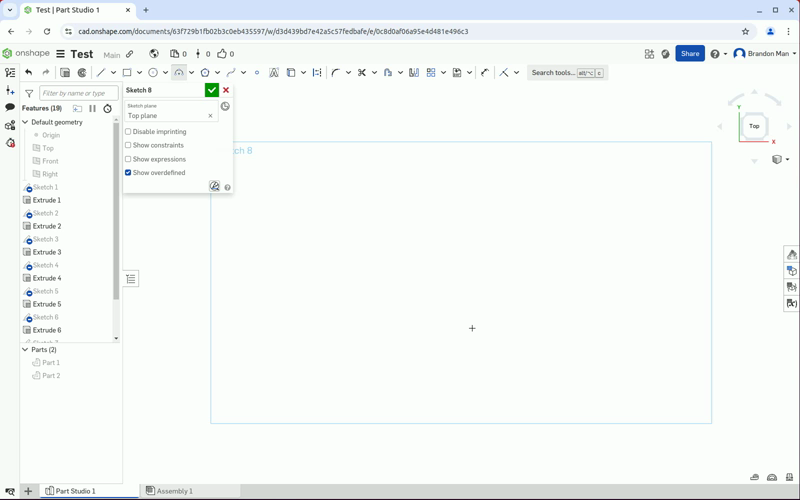
key_up(shift)
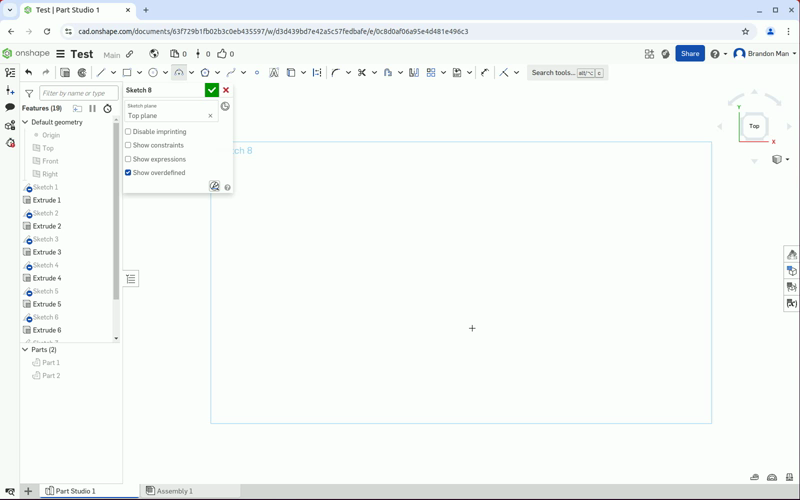
key_down(shift)
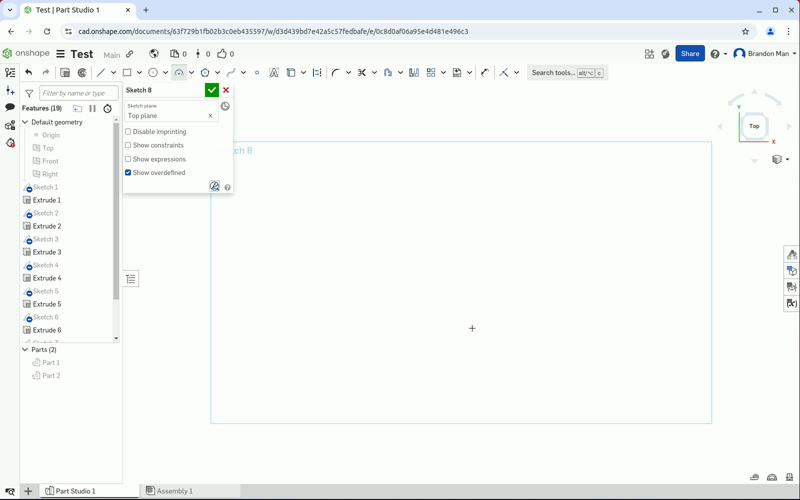
mouse_move(485, 327)
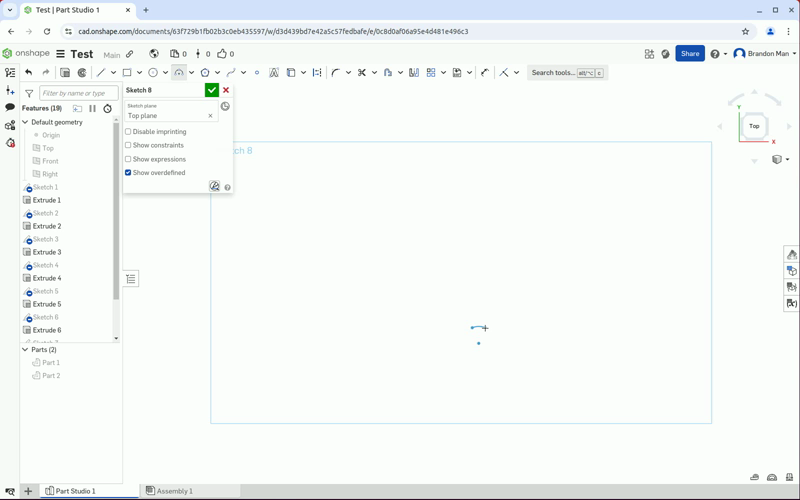
click(485, 327)
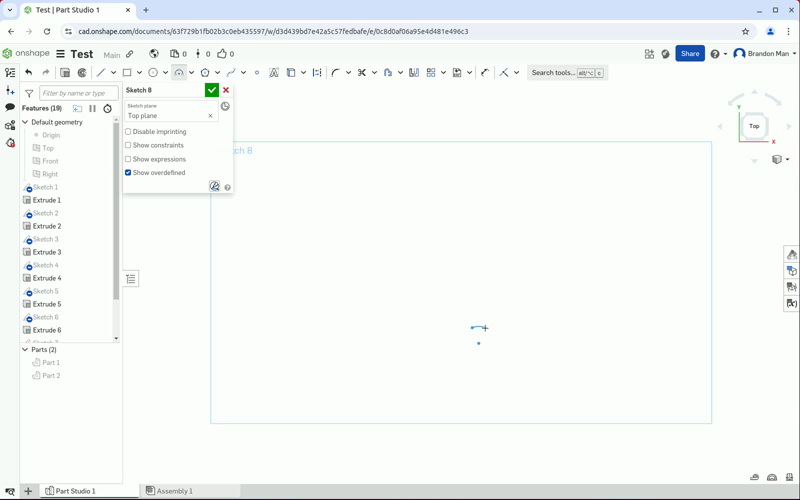
mouse_move(478, 333)
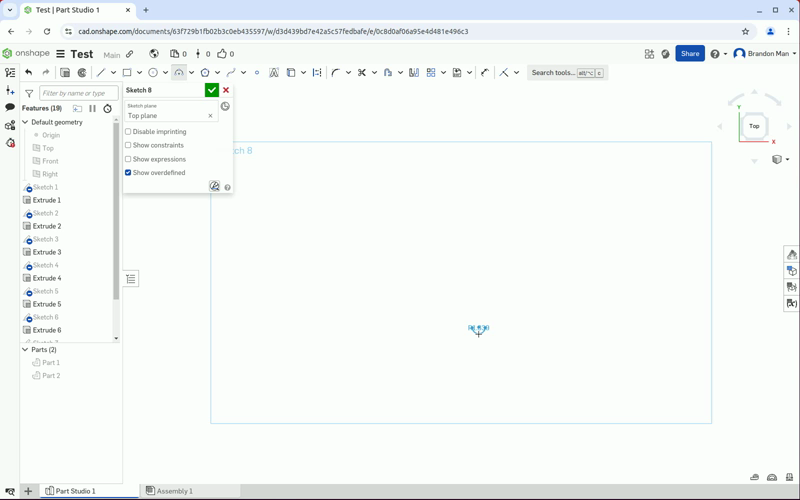
click(478, 333)
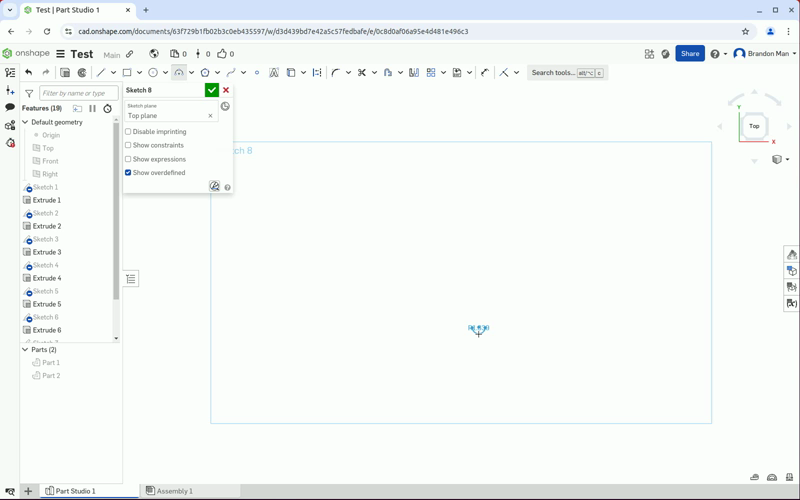
key_up(shift)
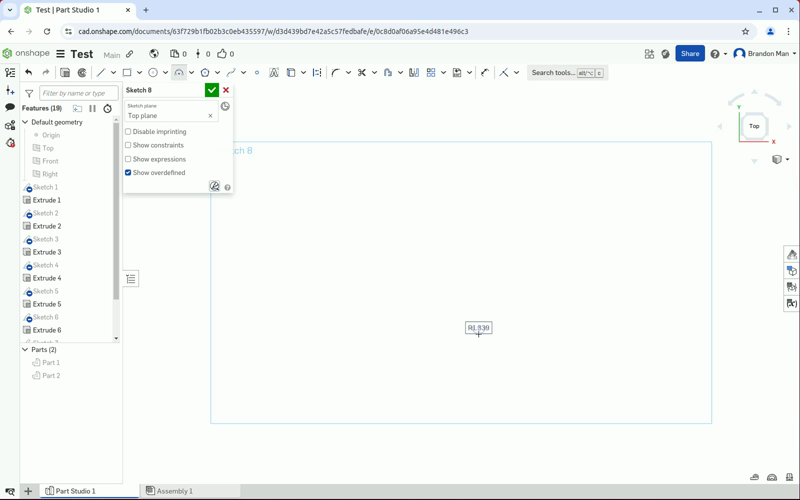
key(esc)
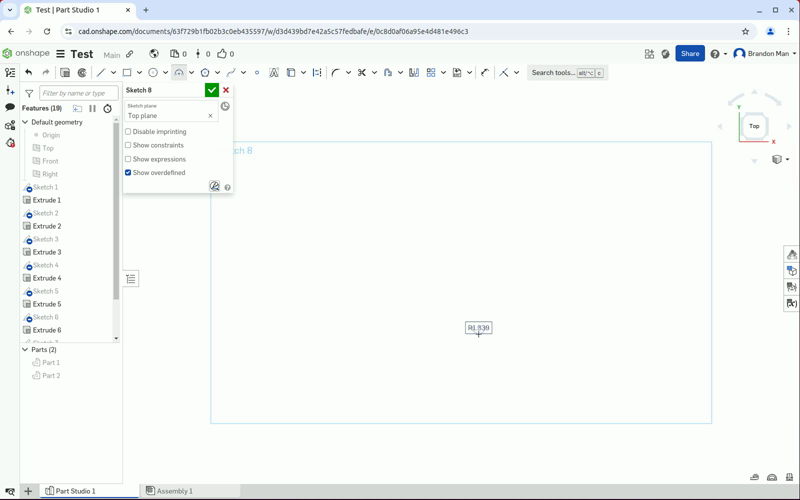
key(l)
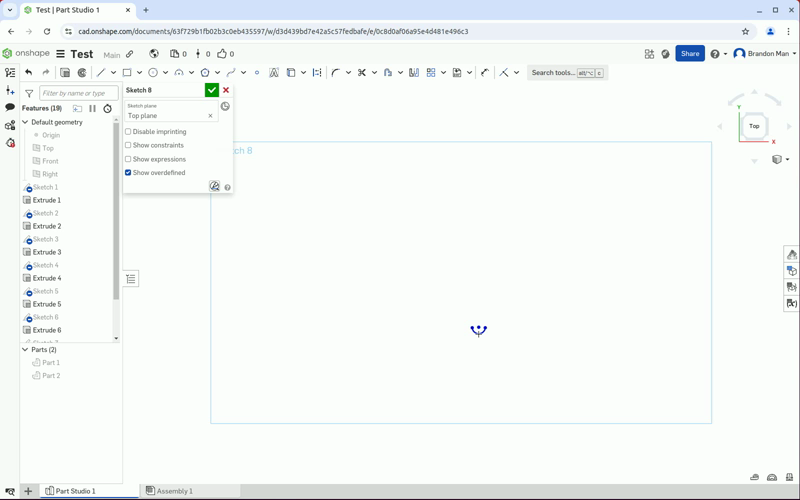
mouse_move(485, 327)
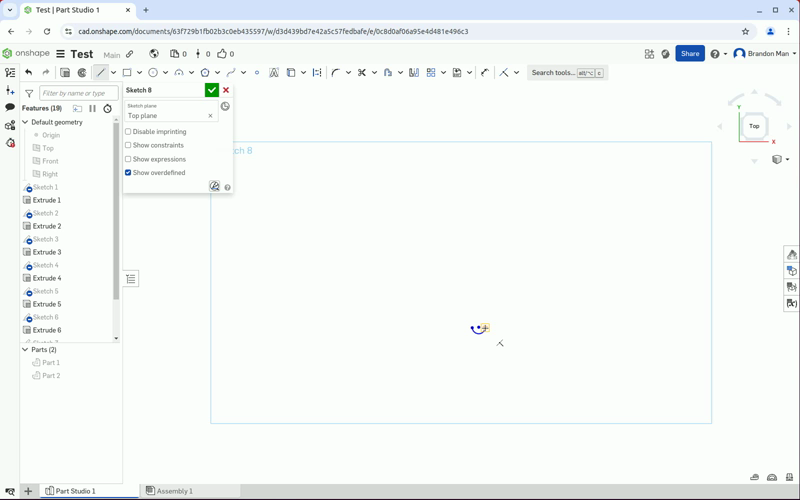
click(485, 327)
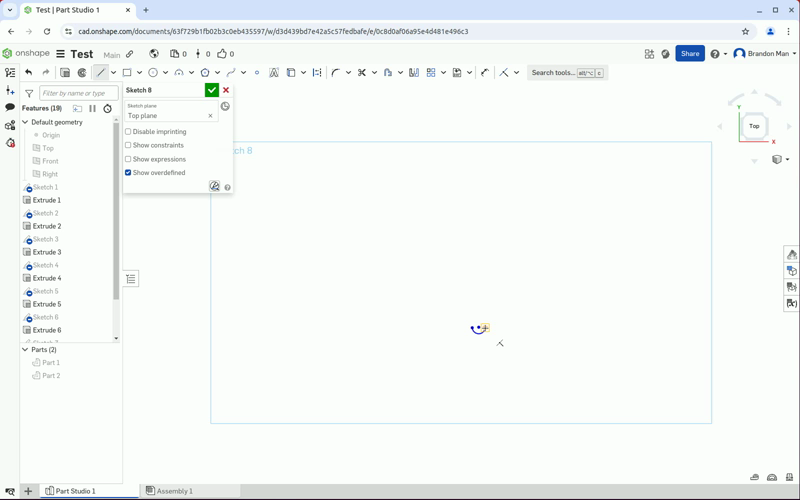
mouse_move(515, 327)
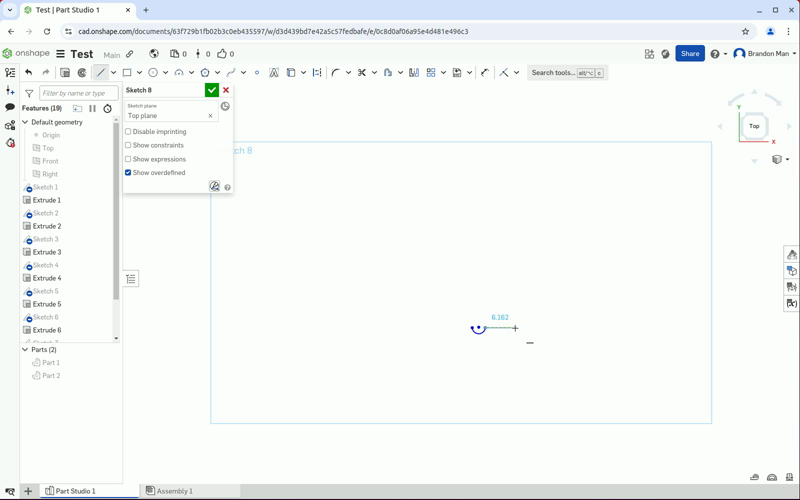
key_down(shift)
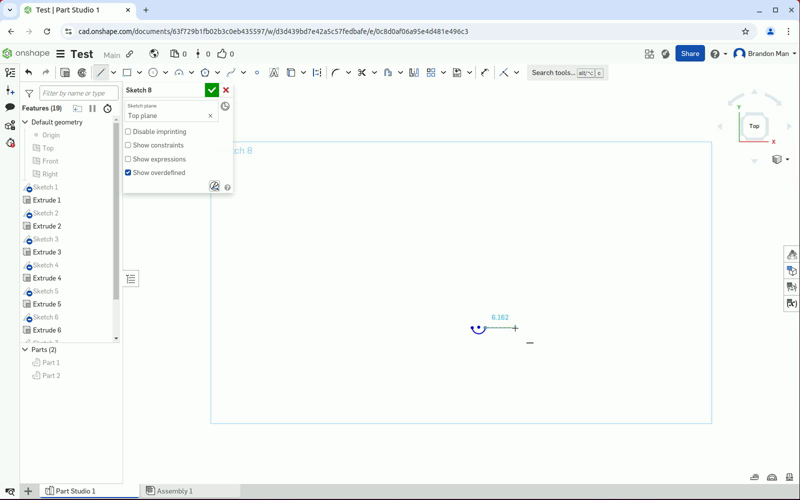
mouse_move(472, 327)
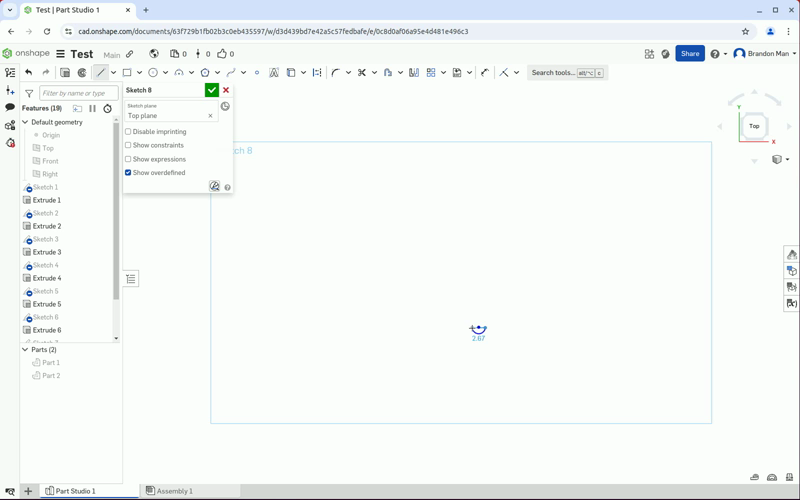
key_up(shift)
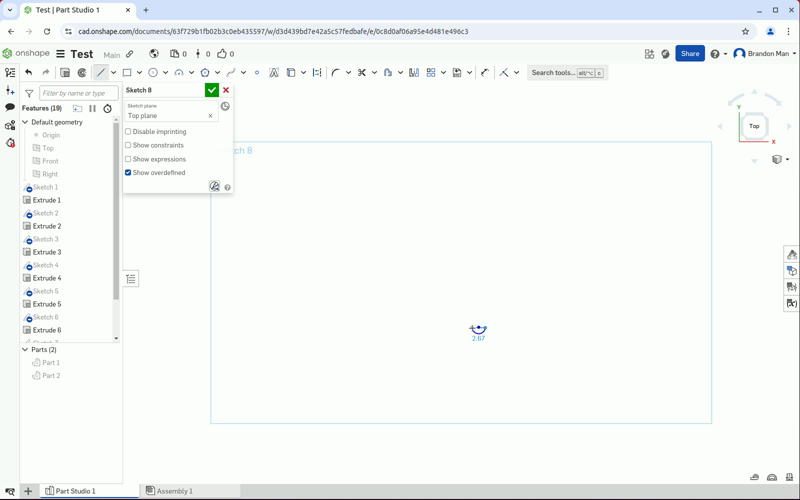
click(472, 327)
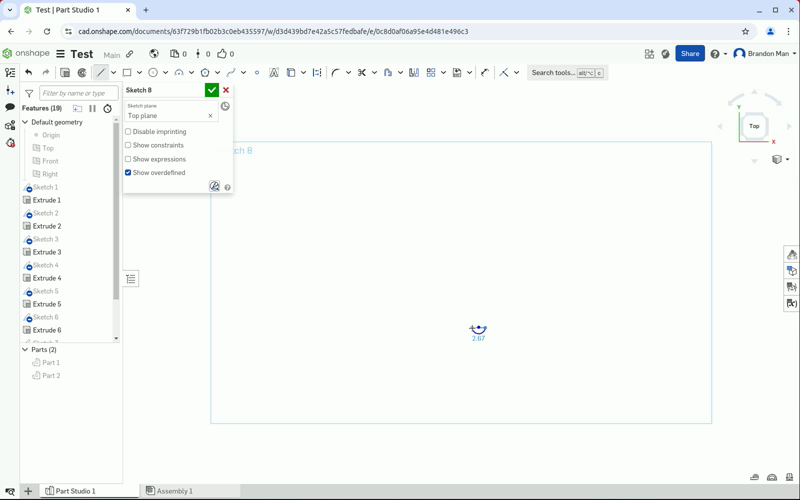
key(esc)
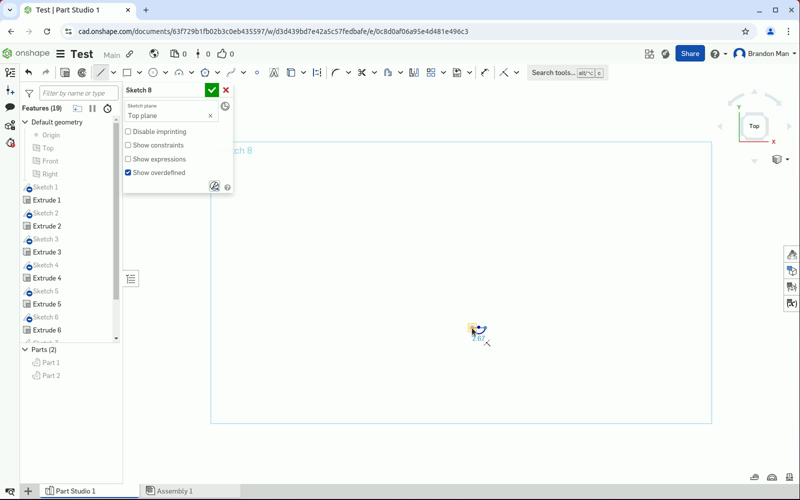
mouse_move(480, 333)
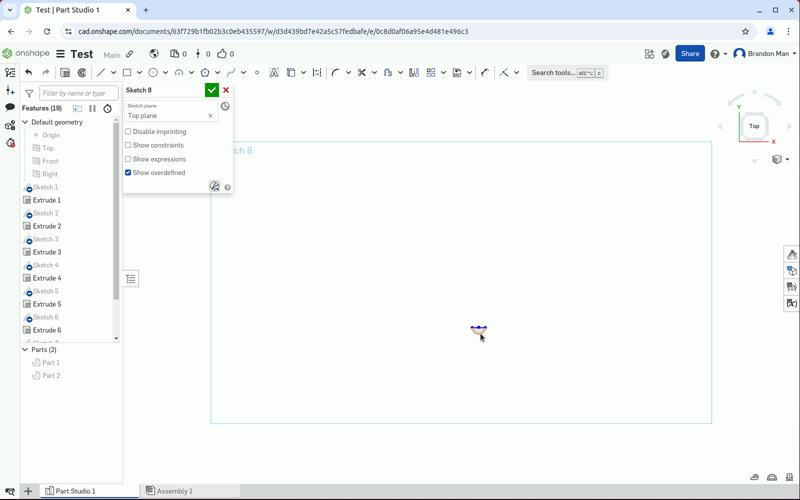
scroll(6)
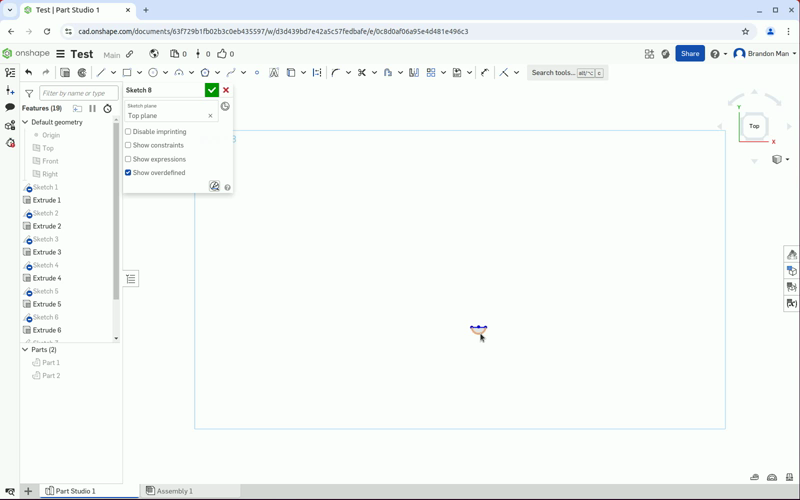
scroll(6)
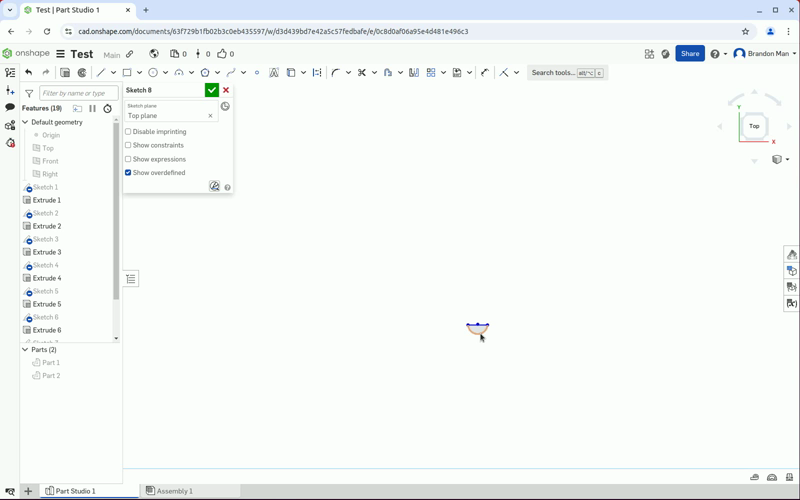
scroll(6)
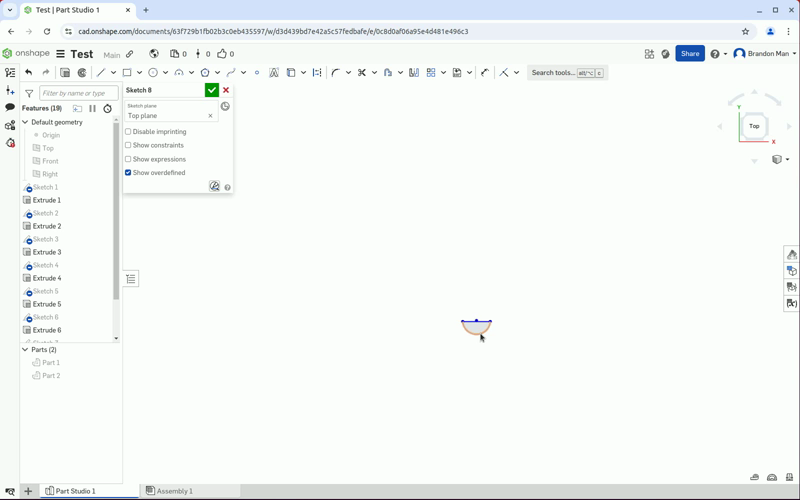
scroll(6)
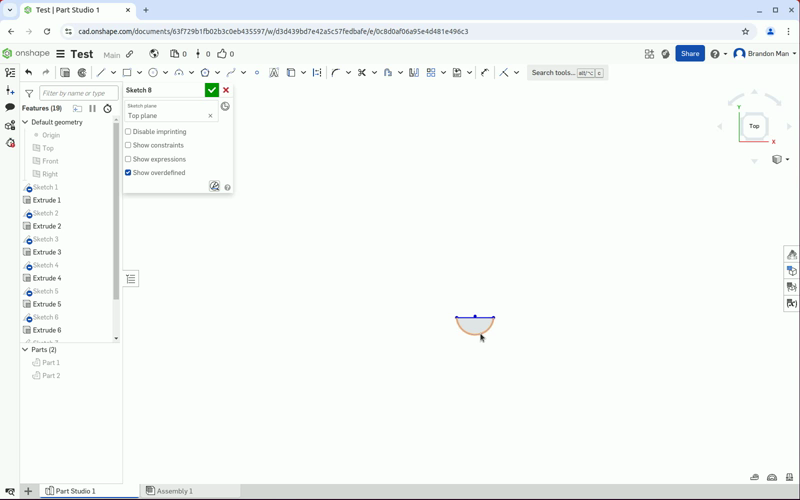
scroll(6)
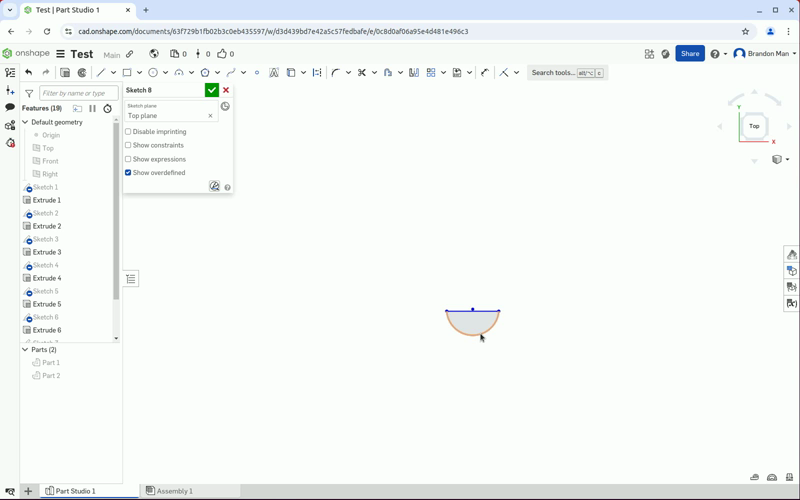
scroll(6)
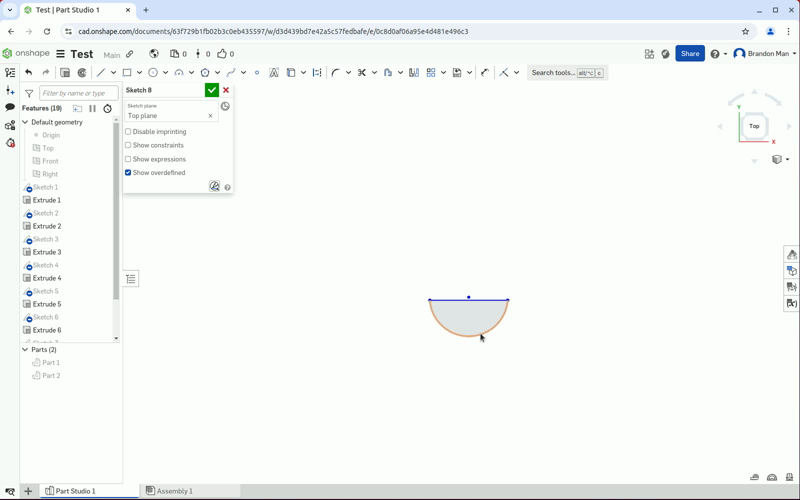
scroll(6)
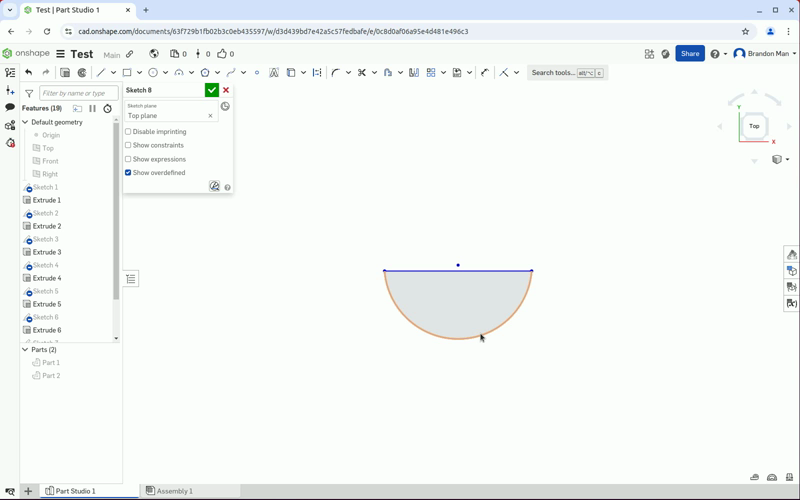
click(480, 333)
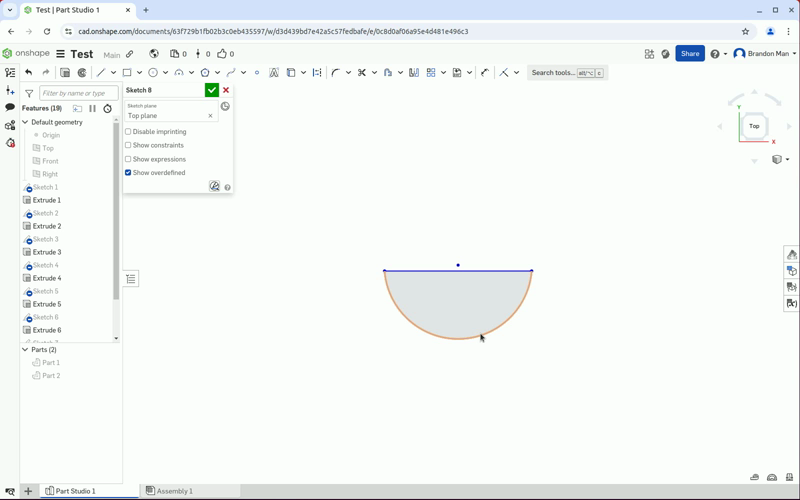
scroll(-6)
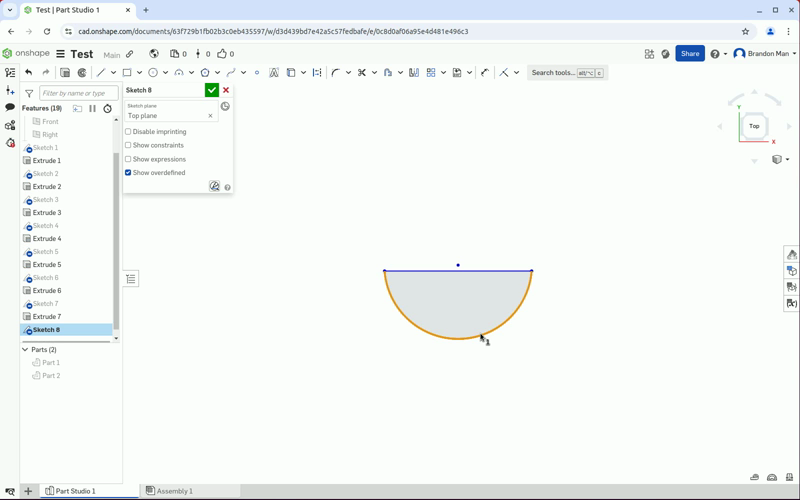
scroll(-6)
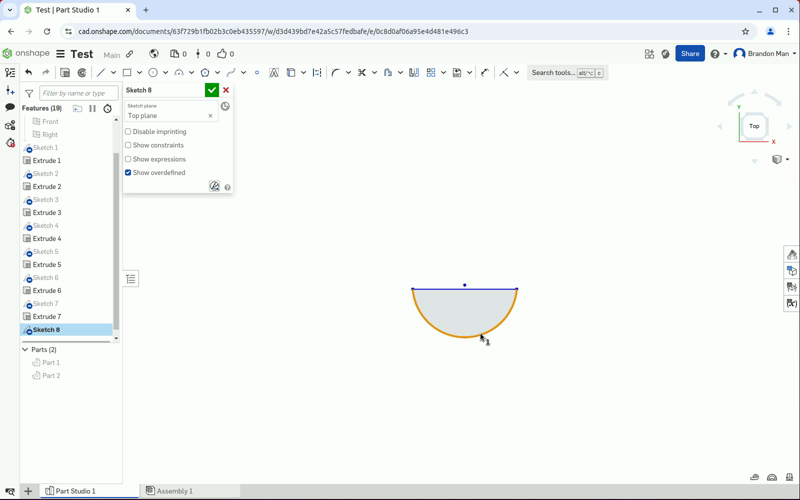
scroll(-6)
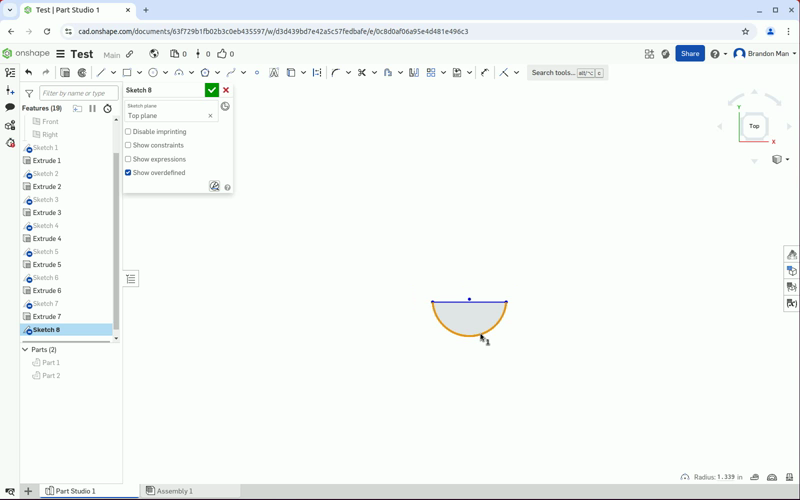
scroll(-6)
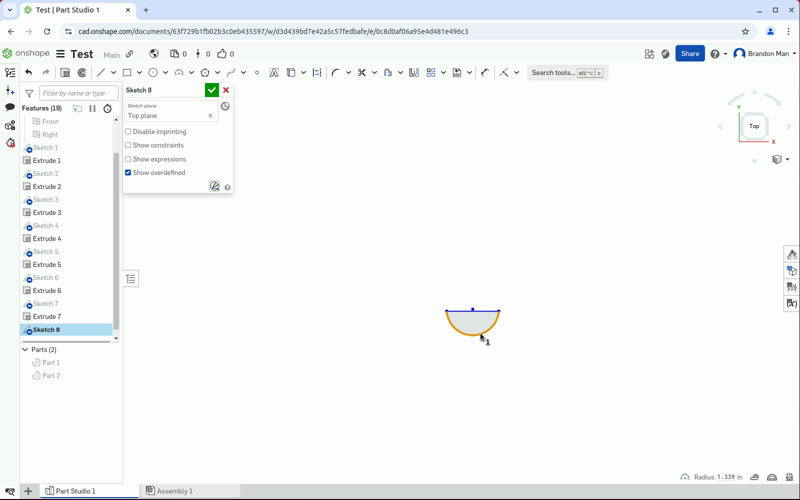
scroll(-6)
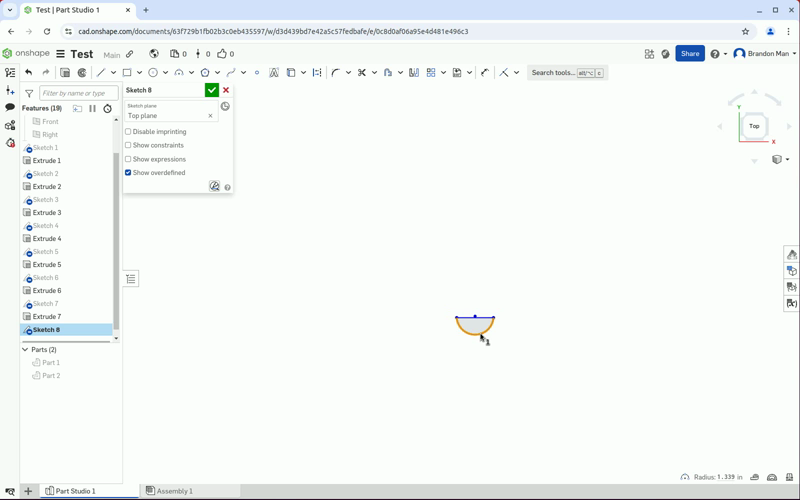
scroll(-6)
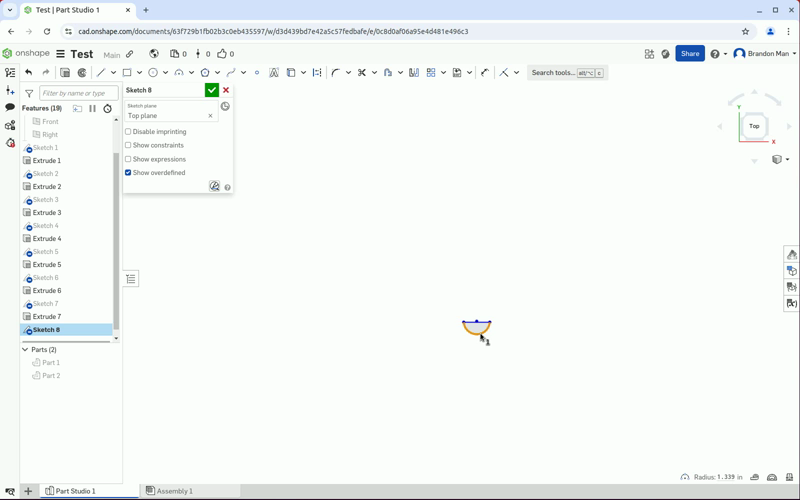
scroll(-6)
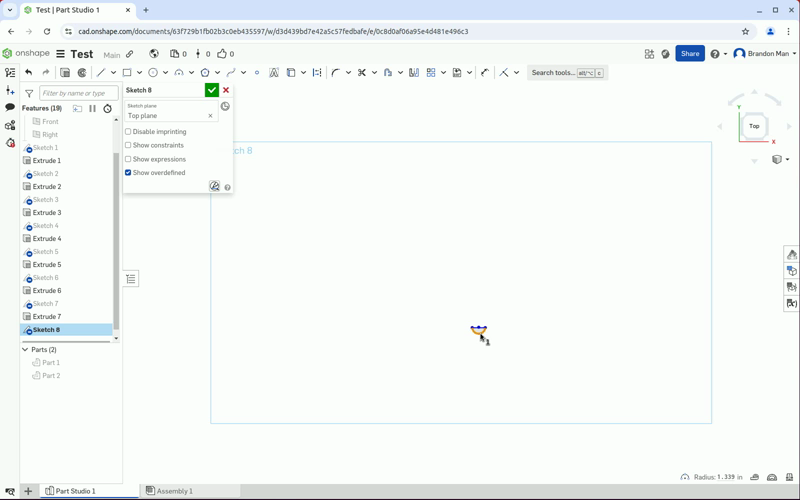
mouse_move(73, 352)
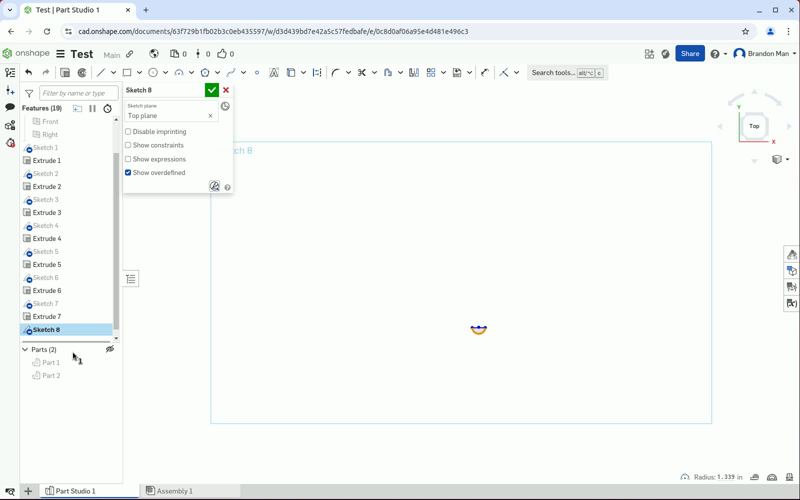
key(shift+y)
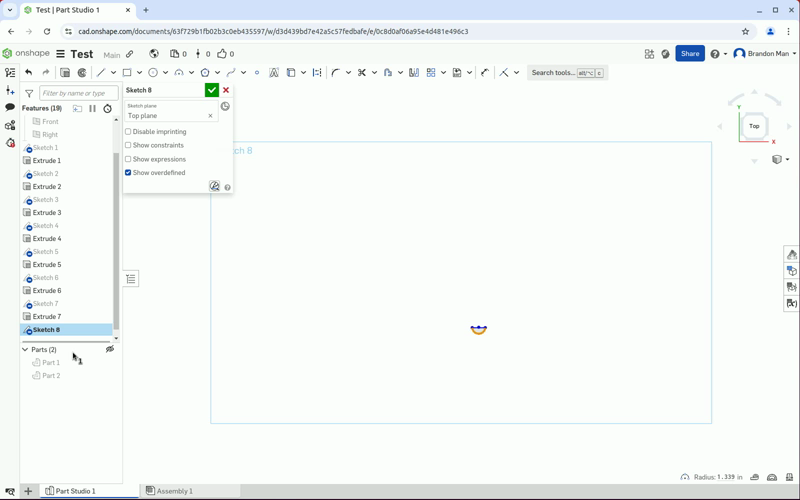
key(shift+e)
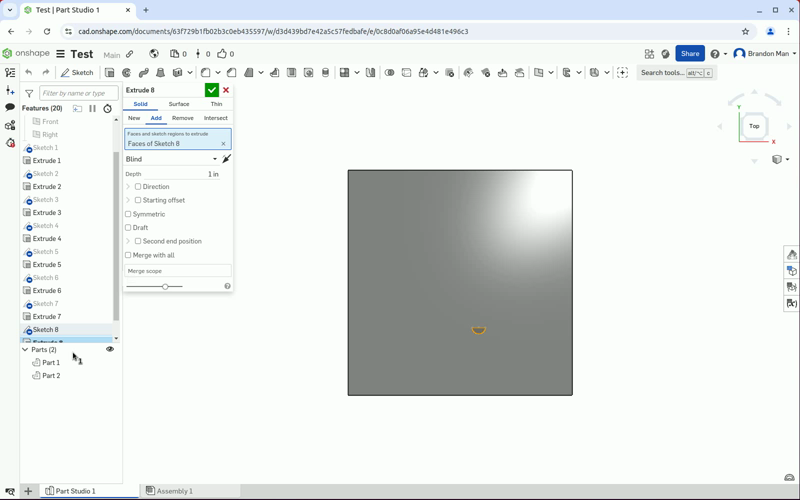
mouse_move(143, 106)
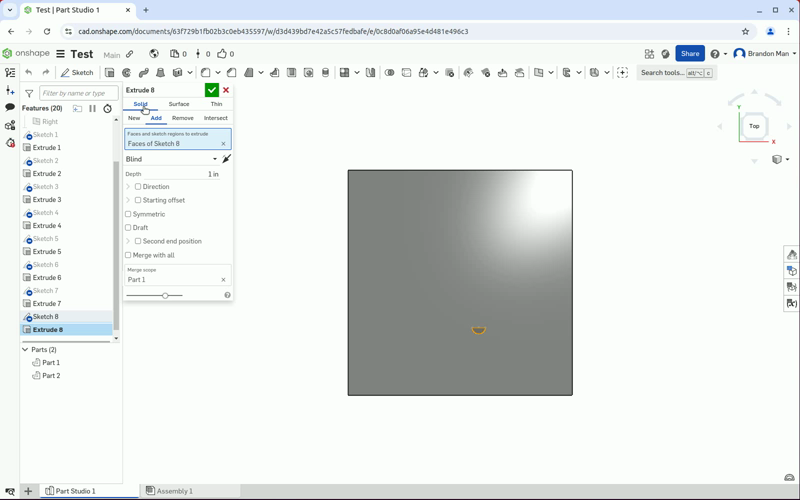
click(143, 106)
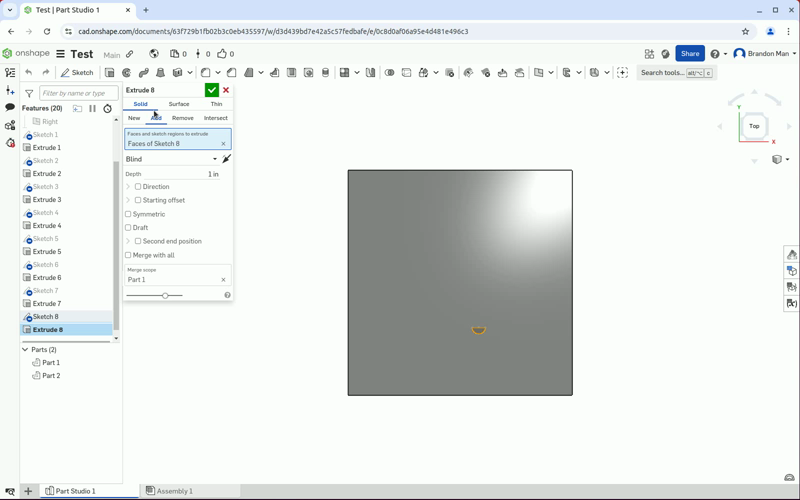
mouse_move(186, 120)
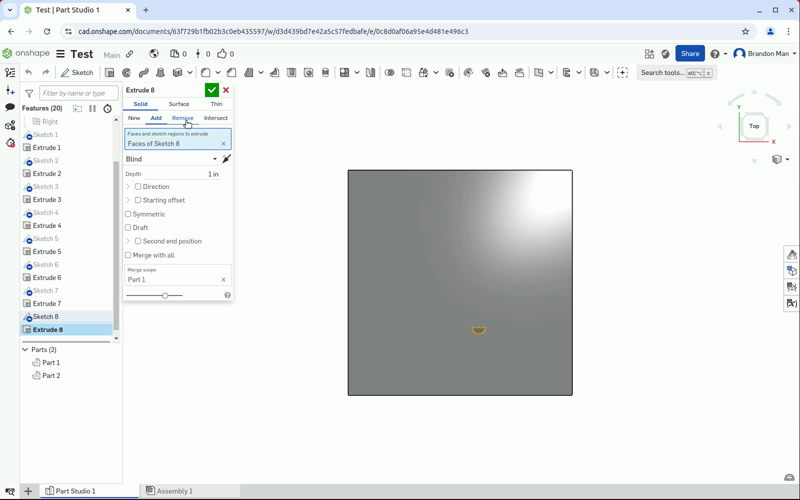
click(186, 120)
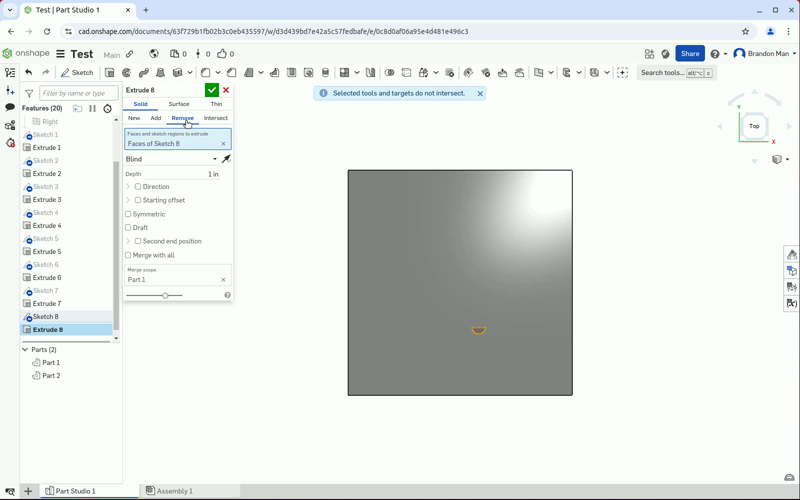
key(tab, 4)
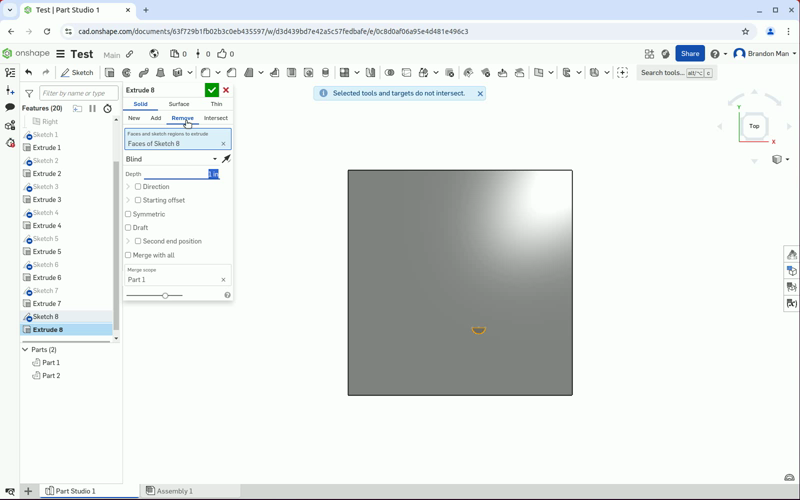
text(46.216)
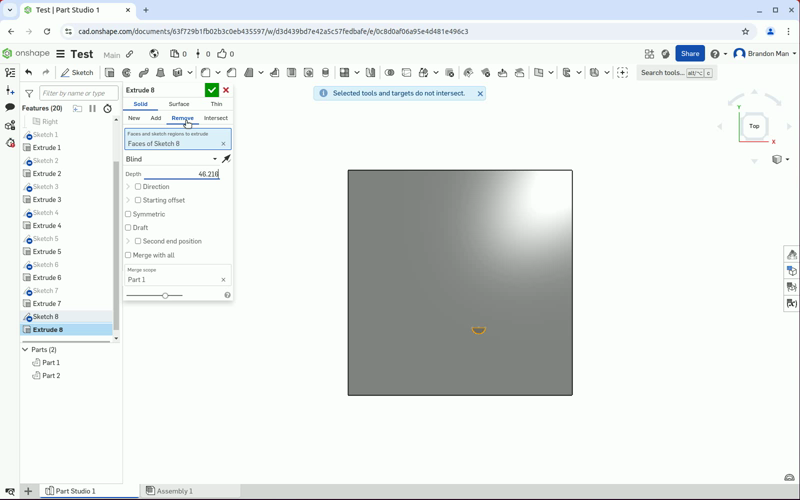
key(tab, 3)
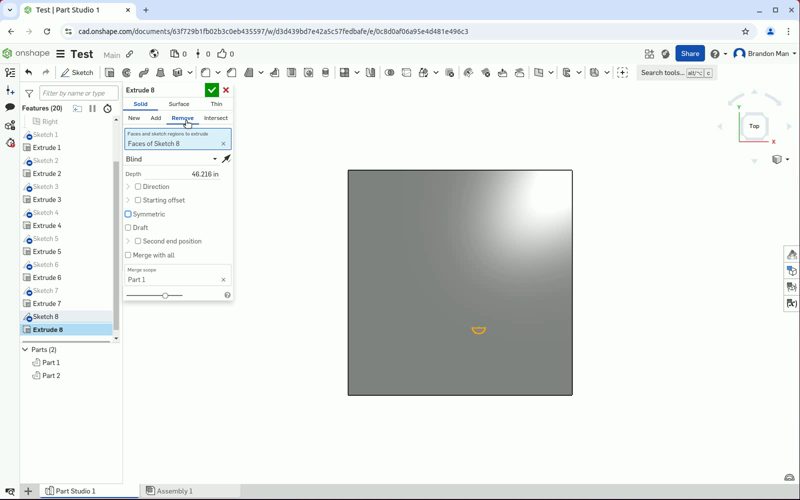
key(space)
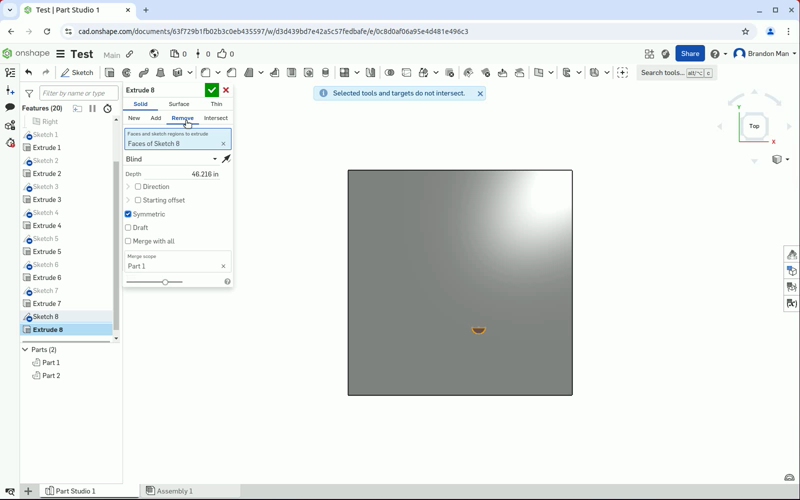
key(tab, 2)
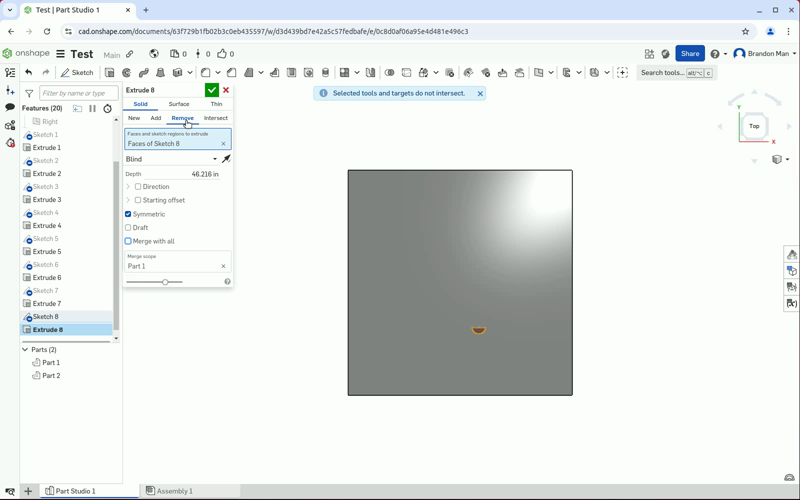
key(space)
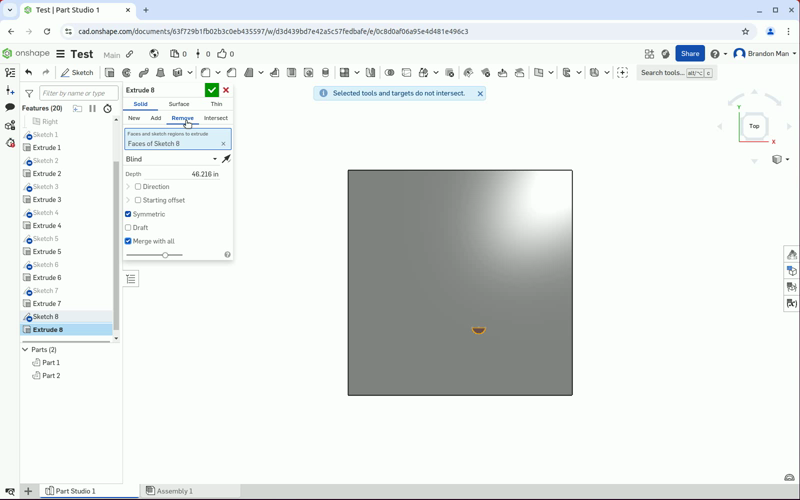
key(enter)
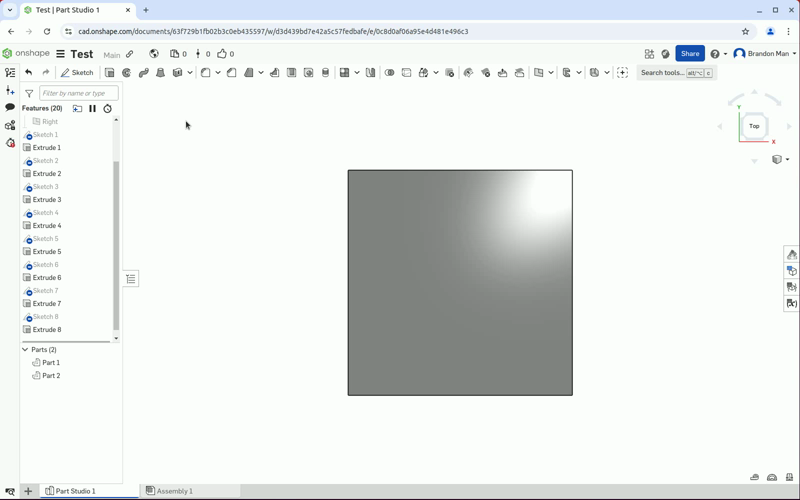
key(shift+h)
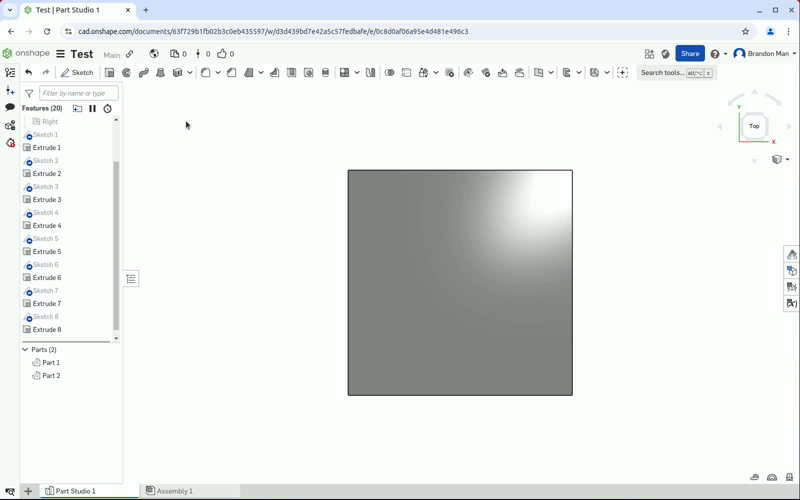
key(shift+h)
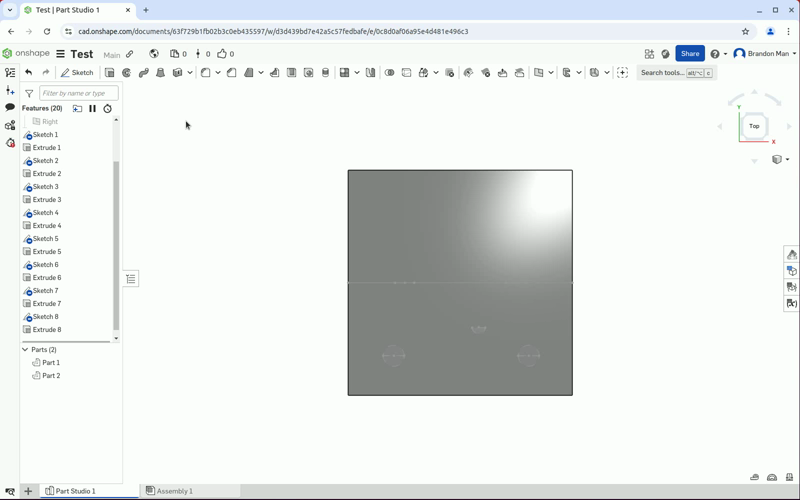
key(shift+7)
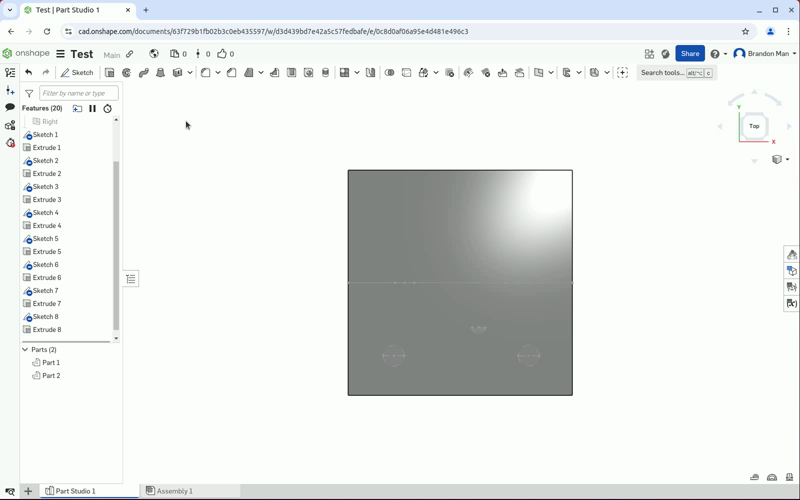
key(up, 3)
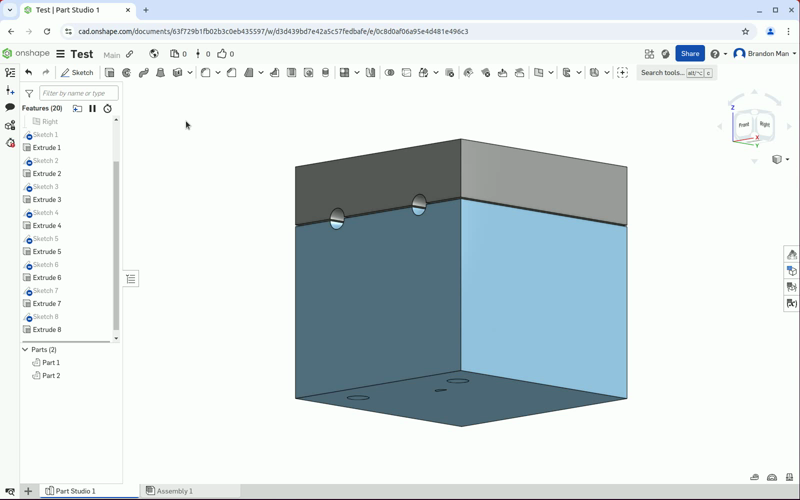
key(left, 3)
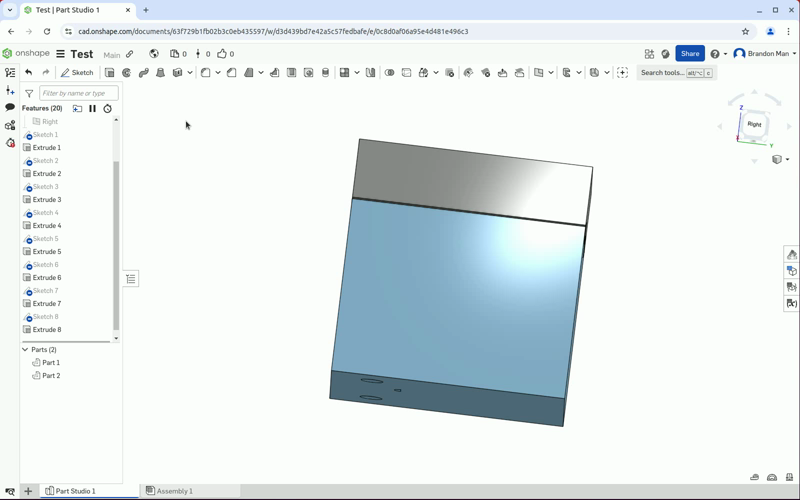
key(right, 3)
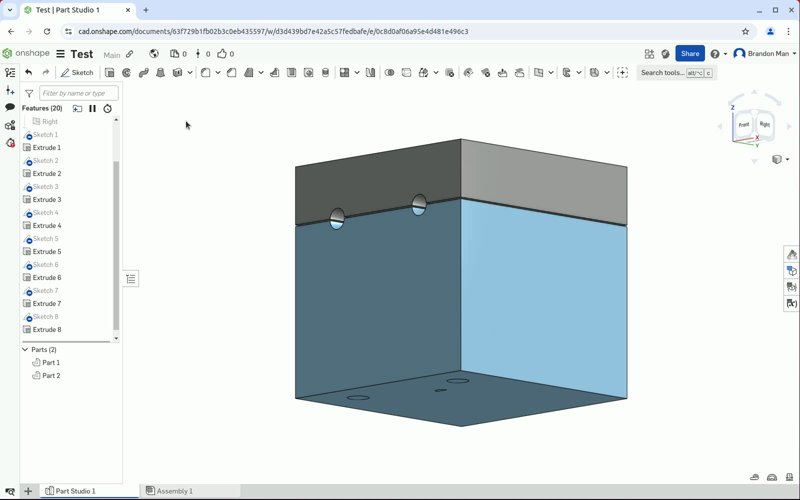
key(down, 3)
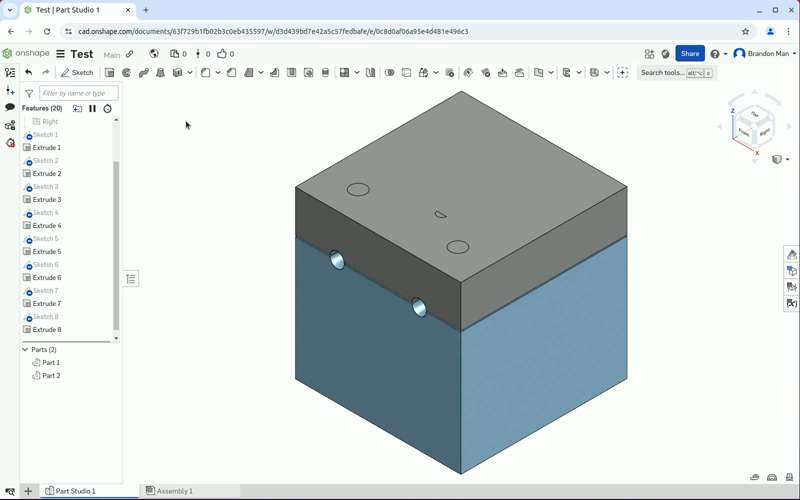
mouse_move(69, 137)
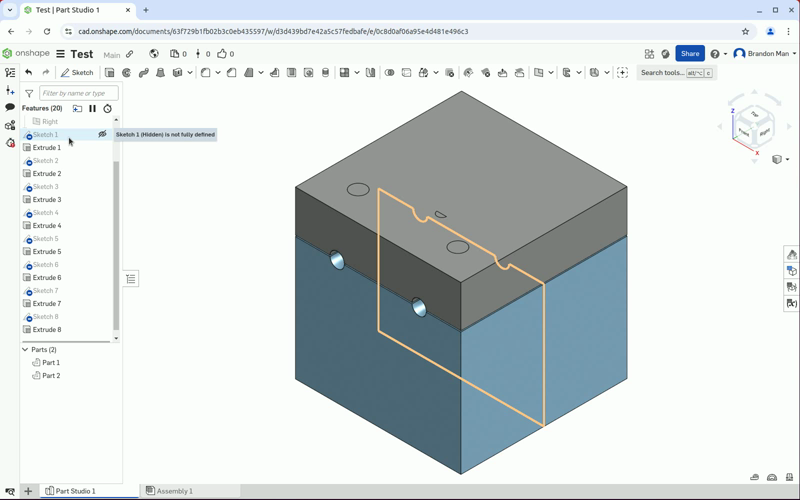
click(69, 137)